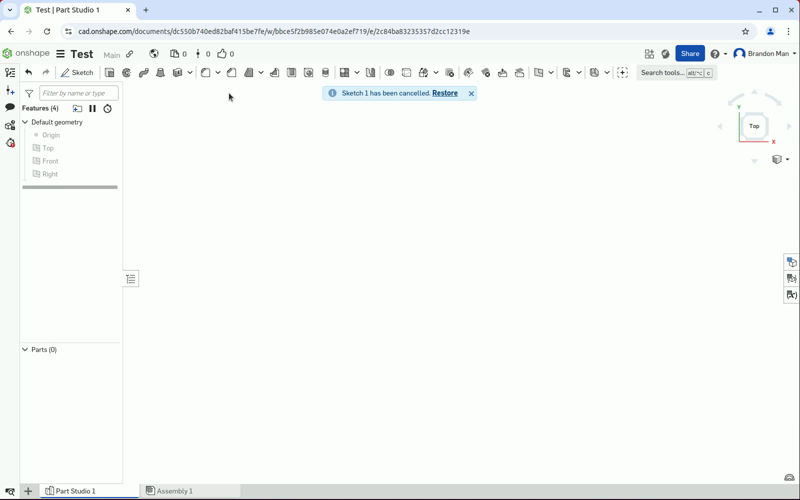
key(shift+h)
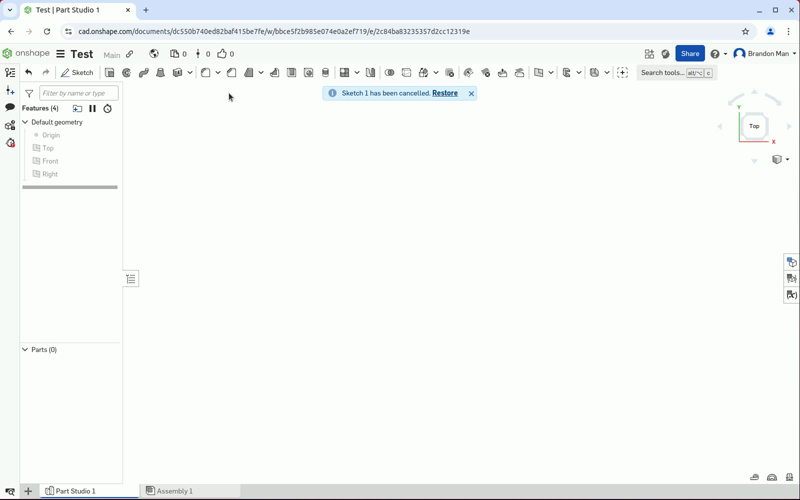
mouse_move(73, 352)
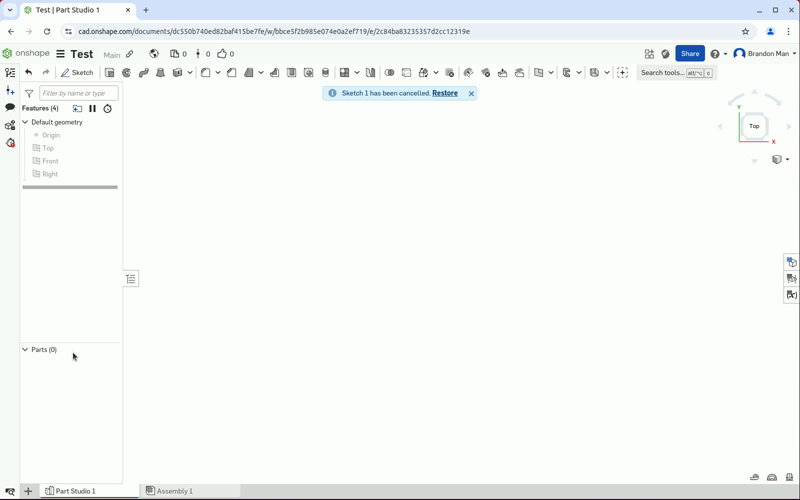
key(y)
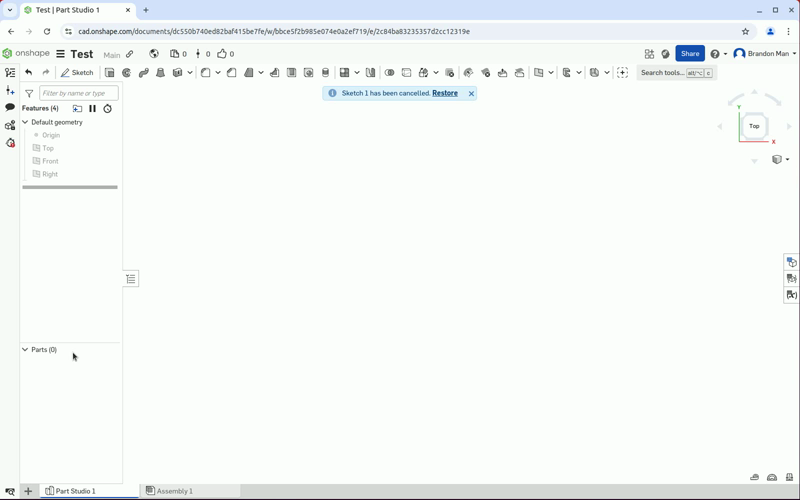
key(shift+p)
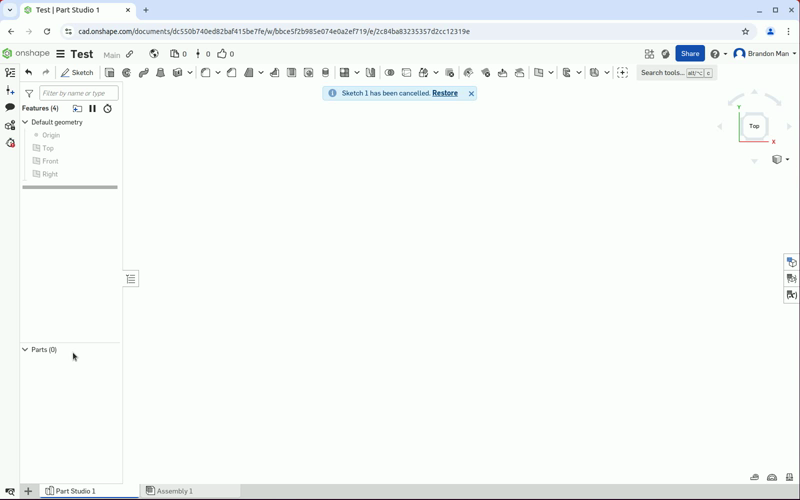
key(space)
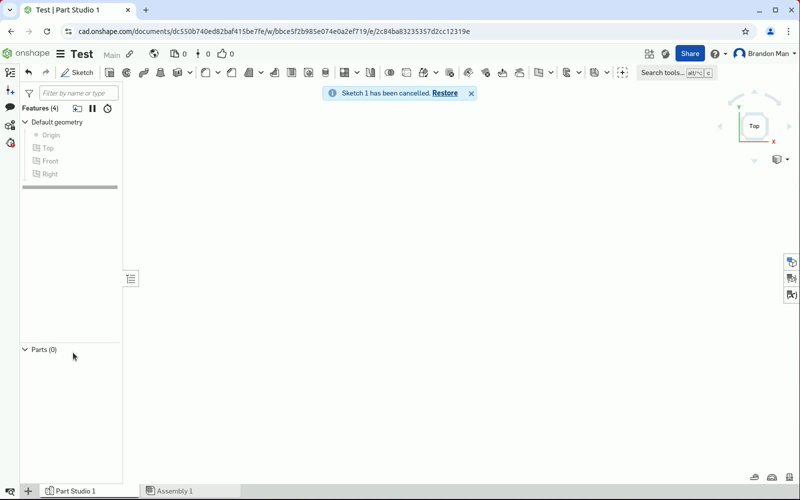
key_down(shift)
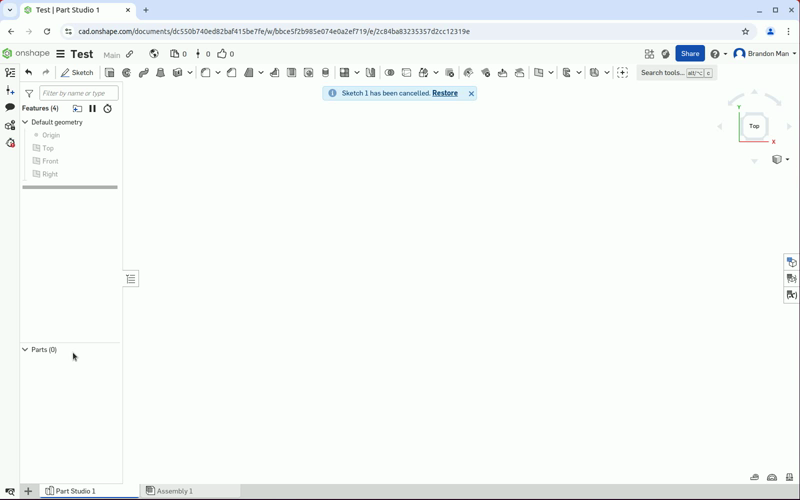
key(up)
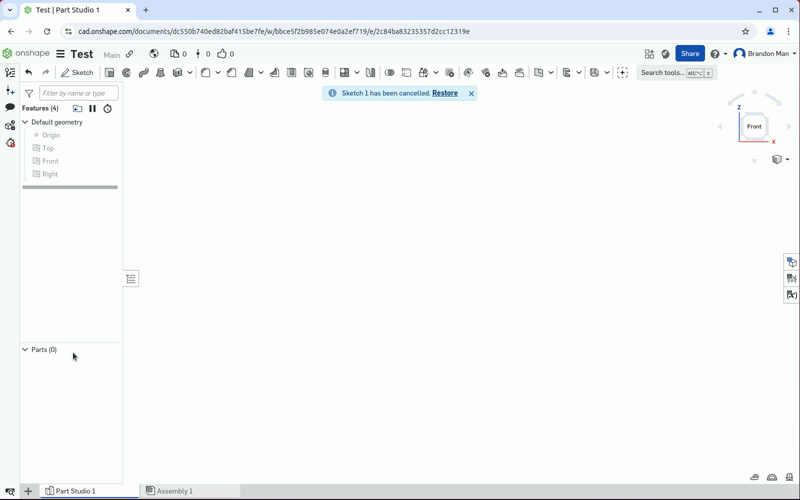
key_up(shift)
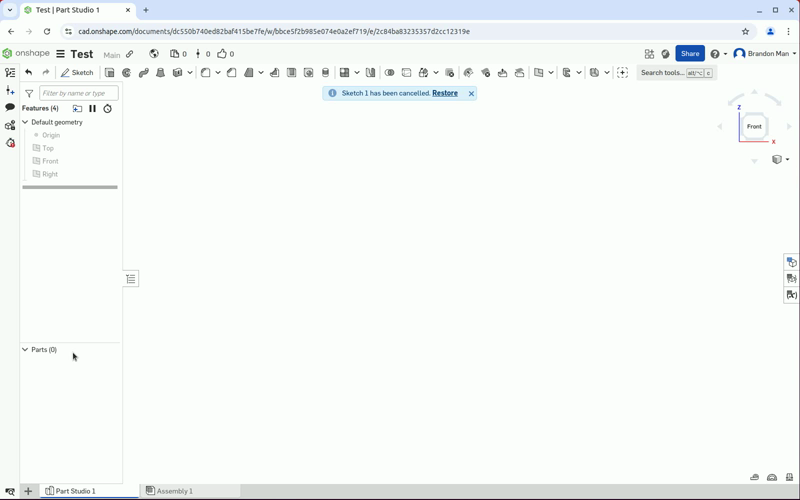
mouse_move(73, 352)
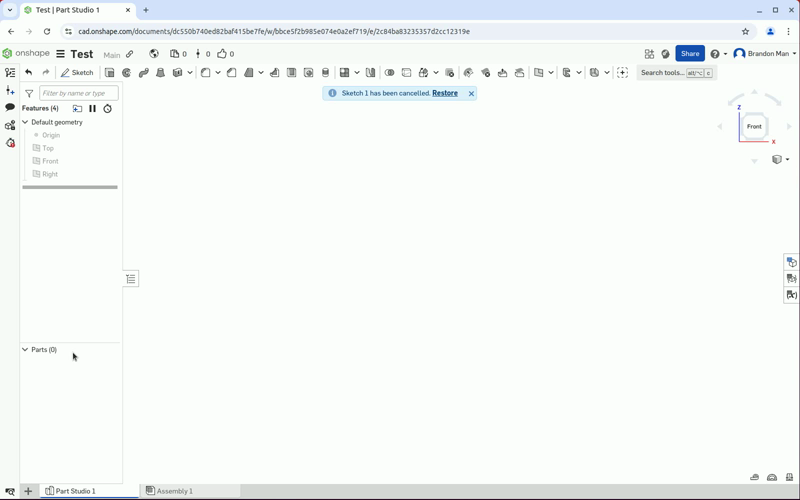
key(shift+y)
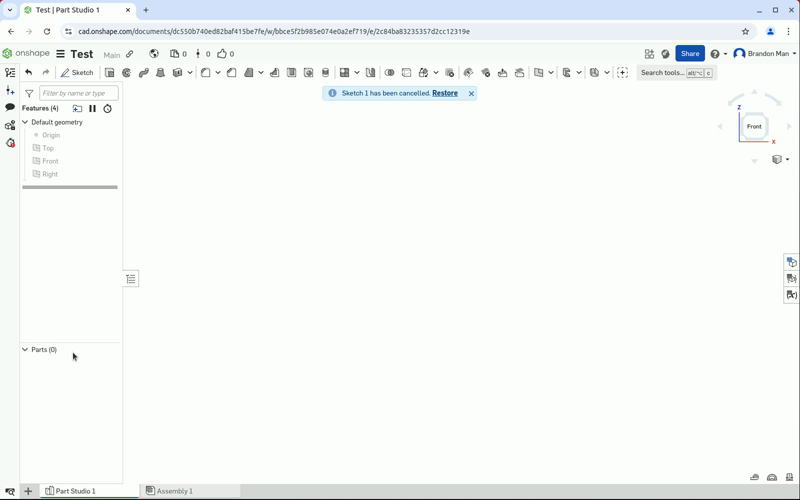
key(shift+s)
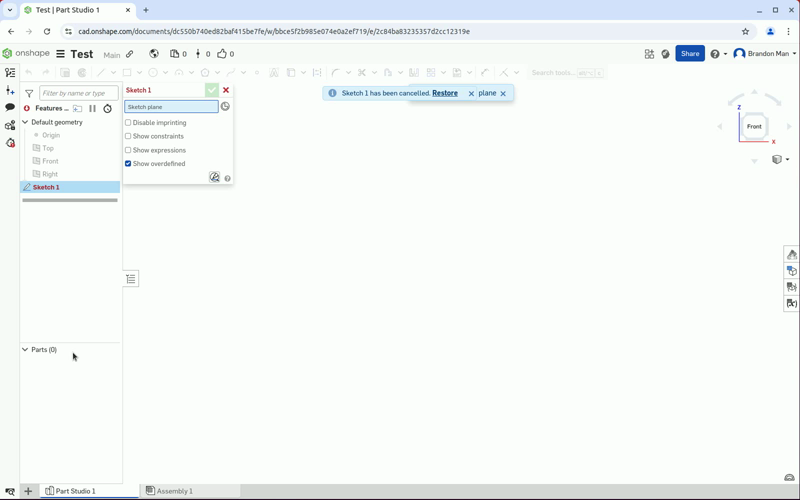
mouse_move(73, 163)
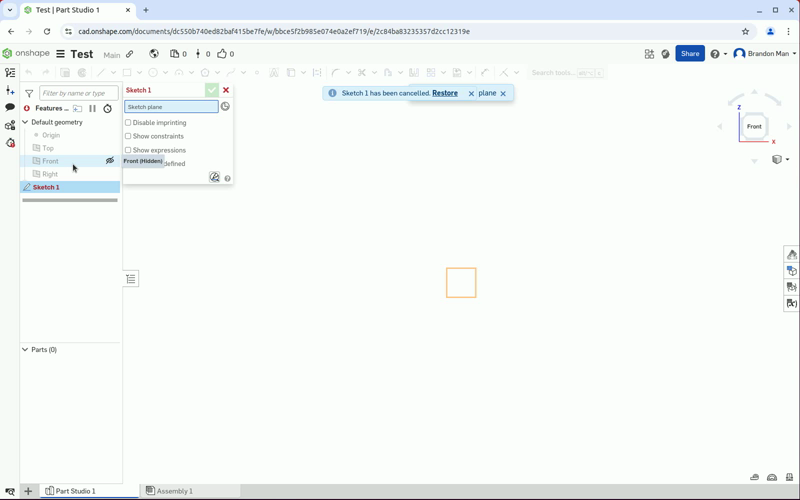
click(73, 163)
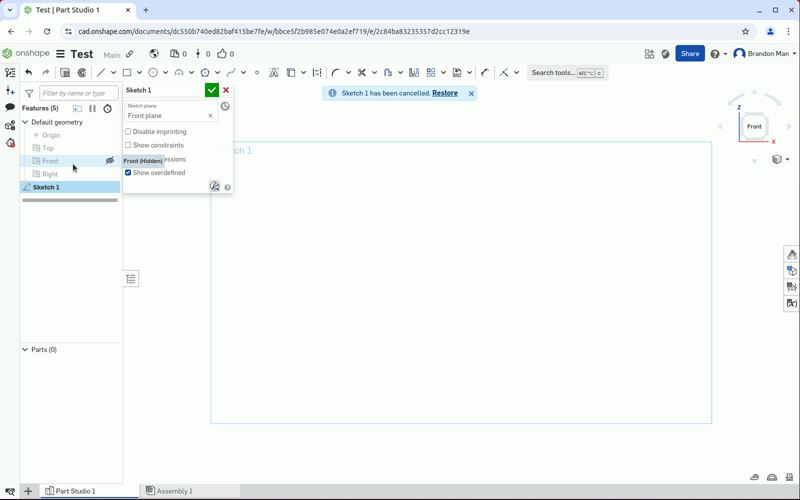
mouse_move(73, 352)
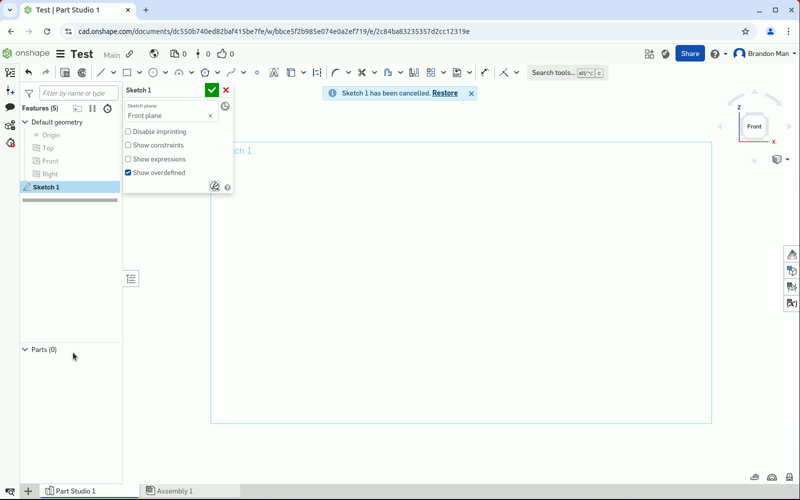
key(y)
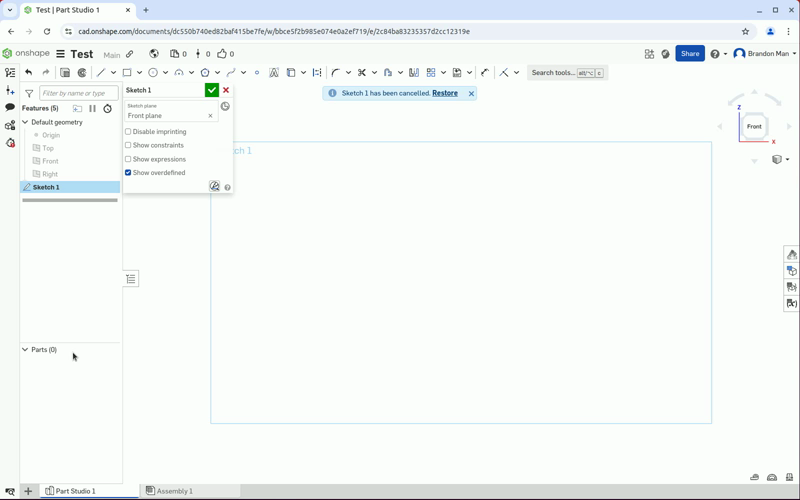
key(l)
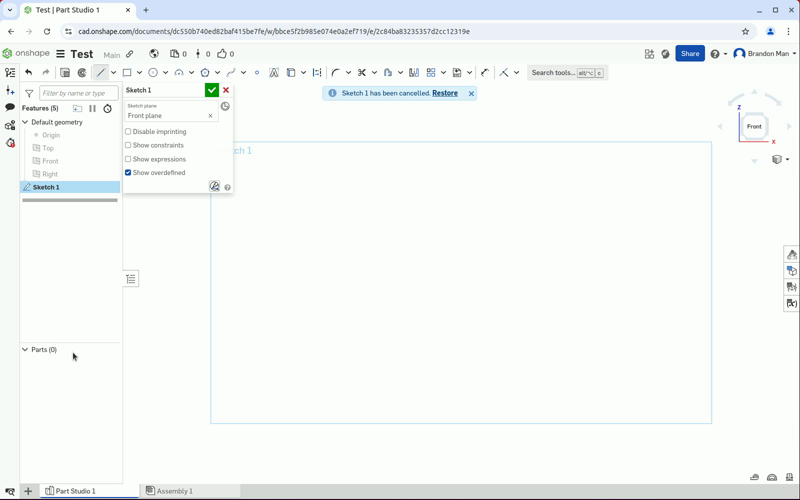
key_down(shift)
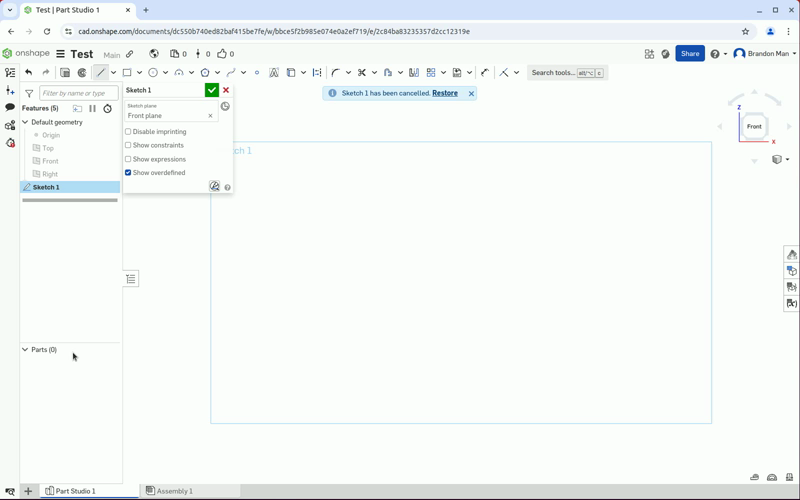
mouse_move(460, 282)
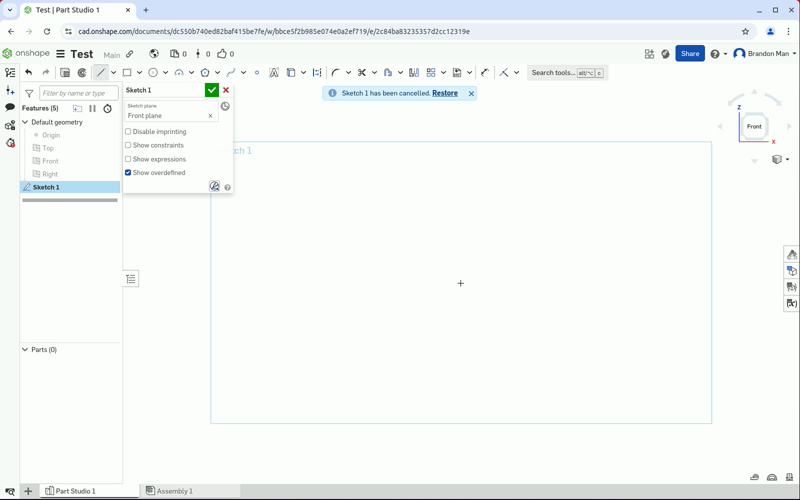
click(460, 282)
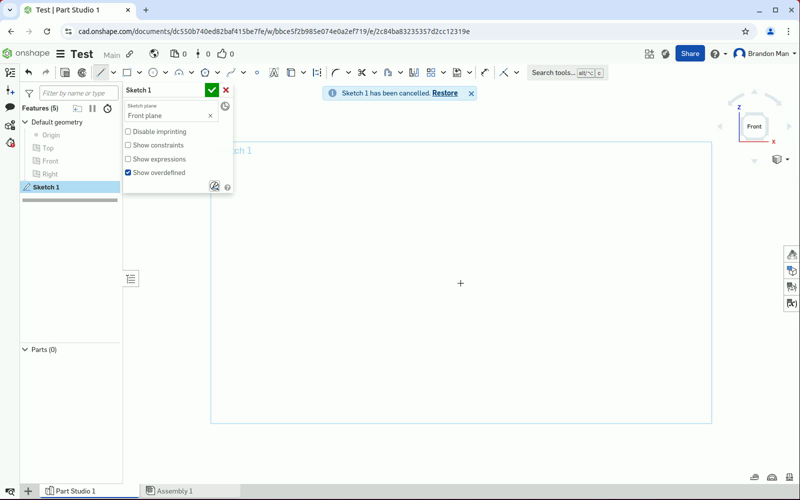
key_up(shift)
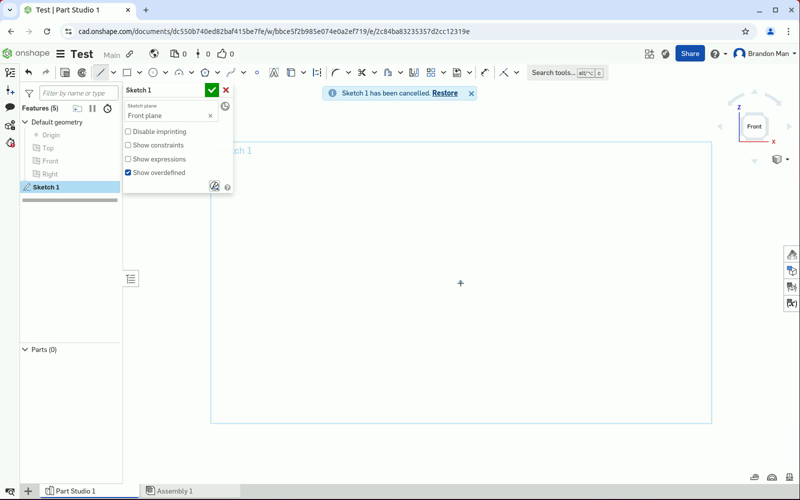
key_down(shift)
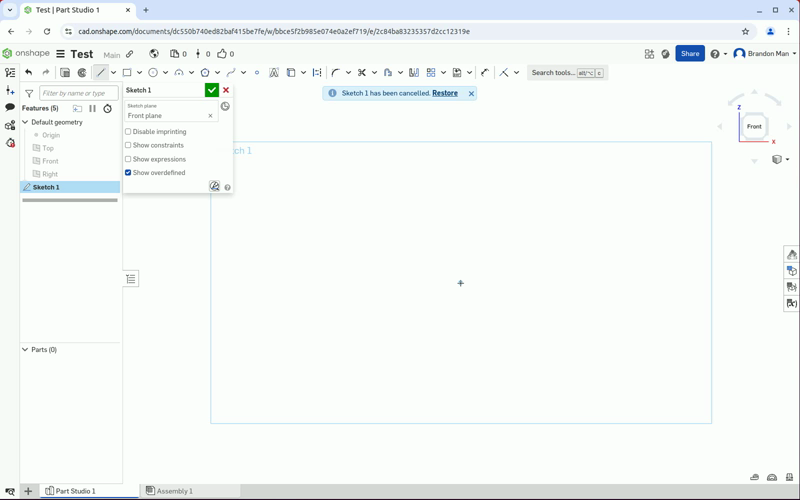
mouse_move(568, 282)
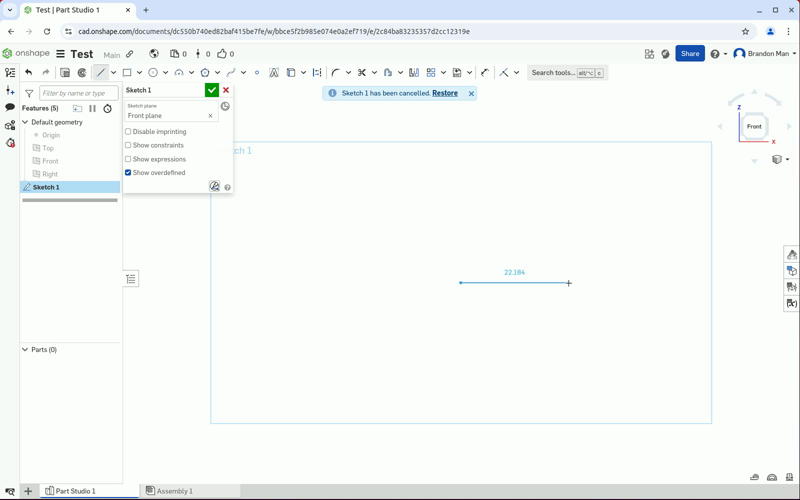
click(568, 282)
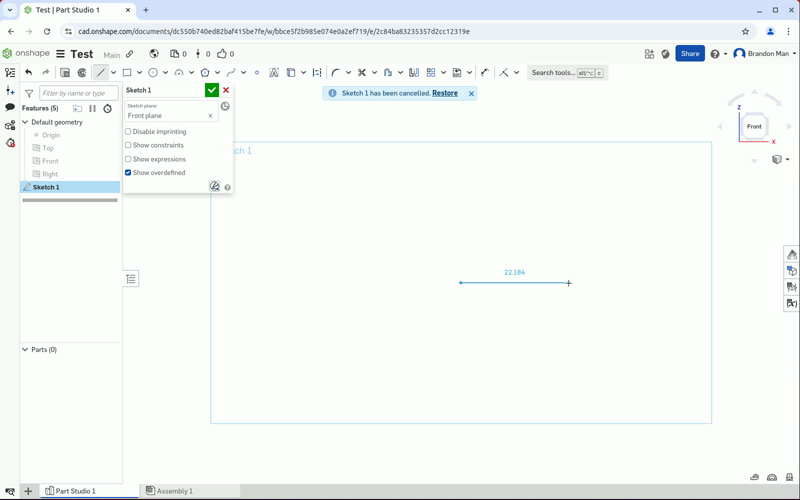
key_up(shift)
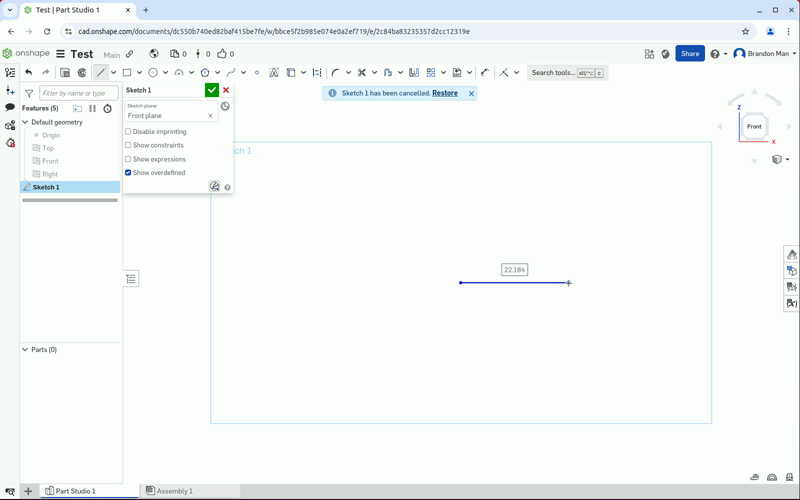
key_down(shift)
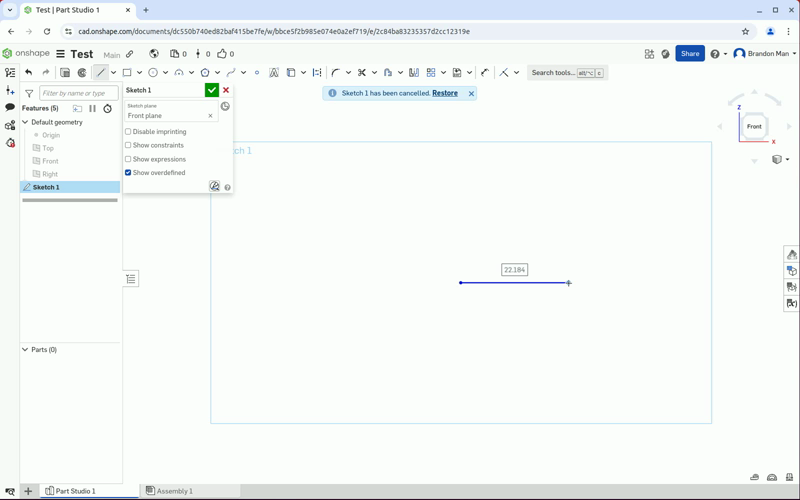
mouse_move(589, 282)
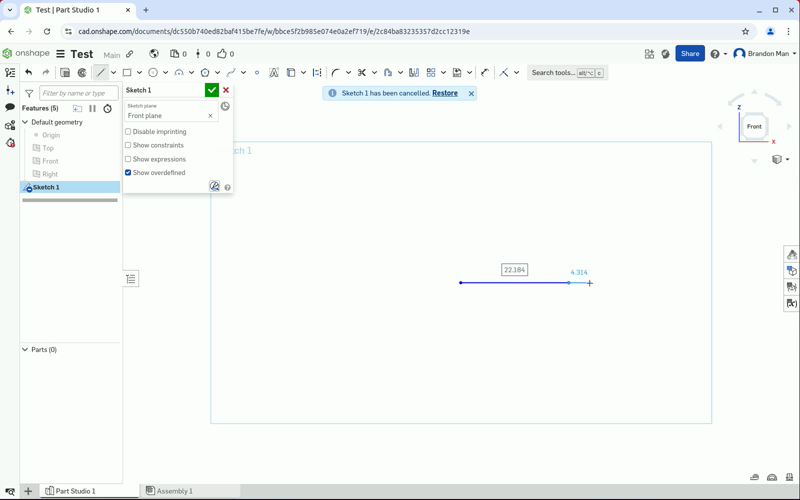
mouse_move(568, 278)
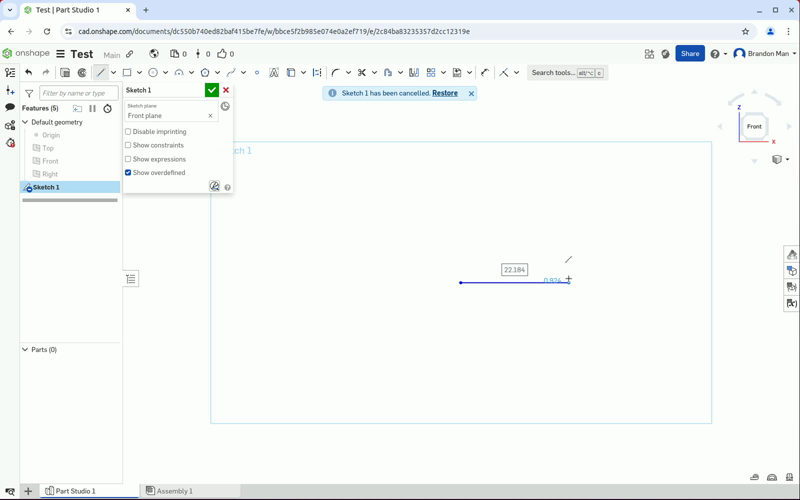
scroll(6)
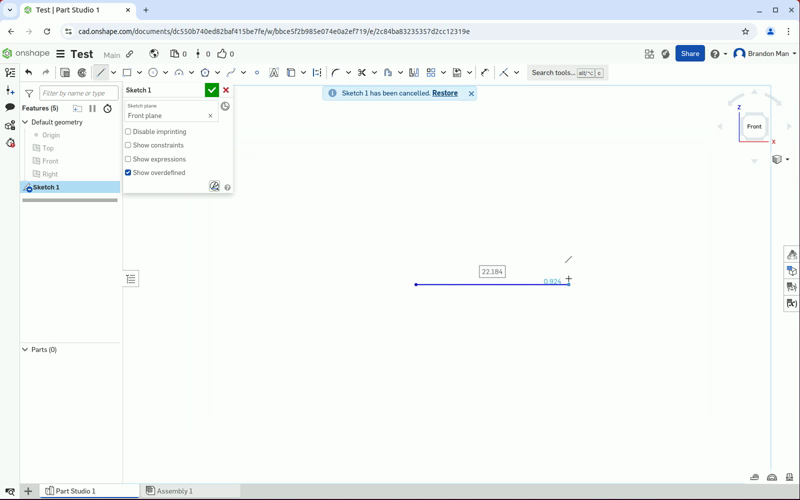
scroll(6)
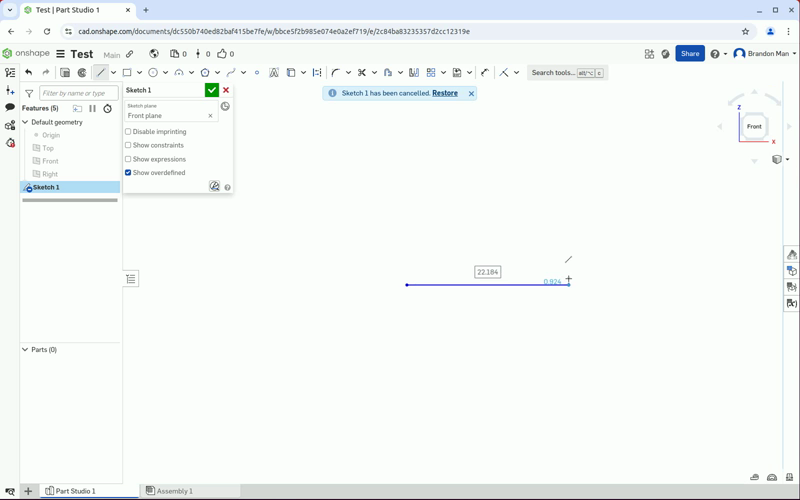
scroll(6)
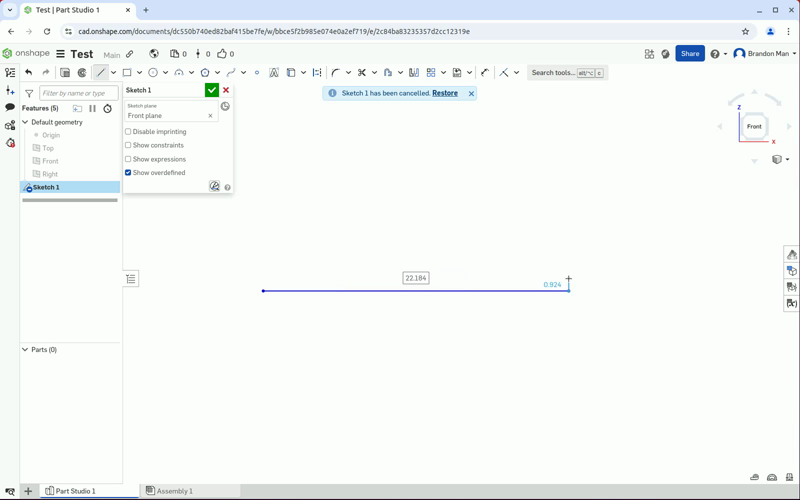
scroll(6)
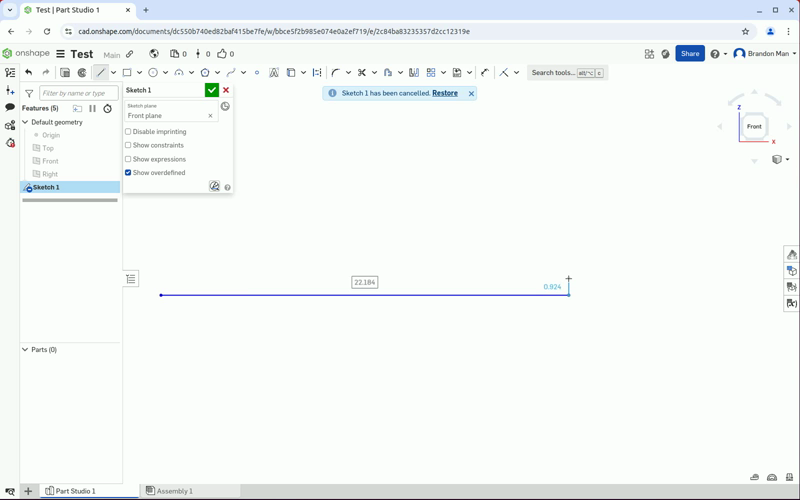
scroll(6)
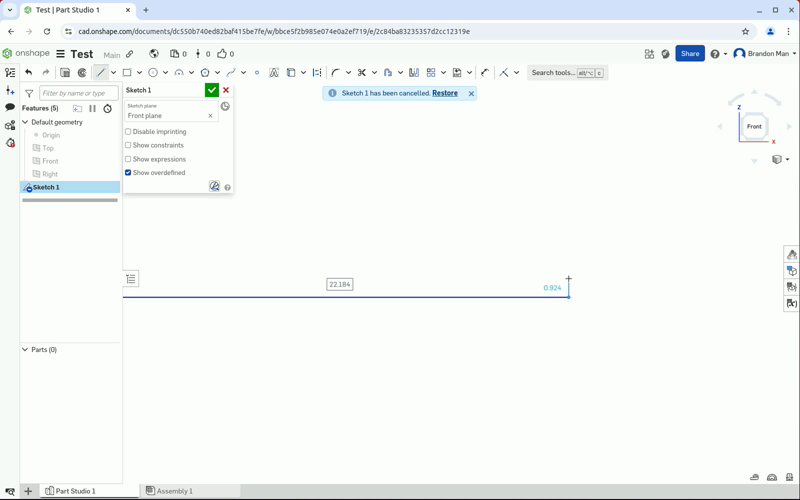
scroll(6)
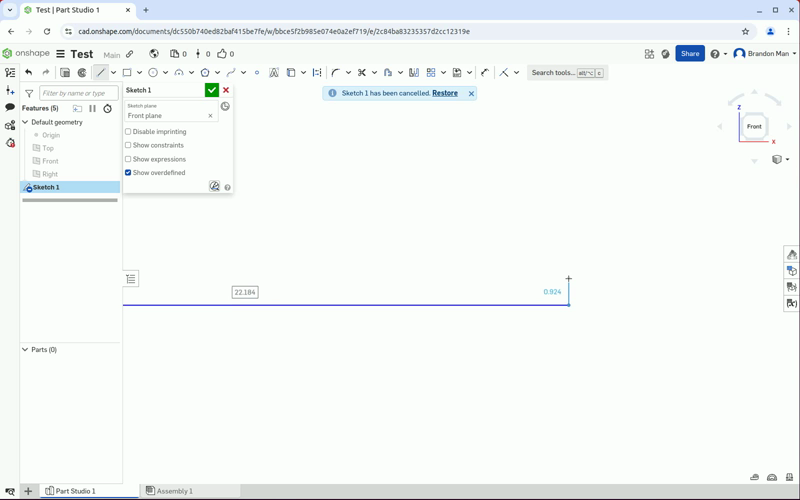
scroll(6)
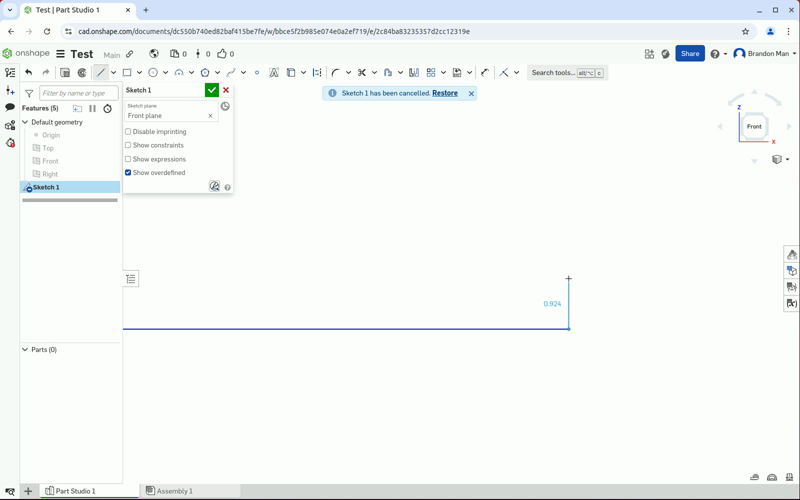
click(568, 278)
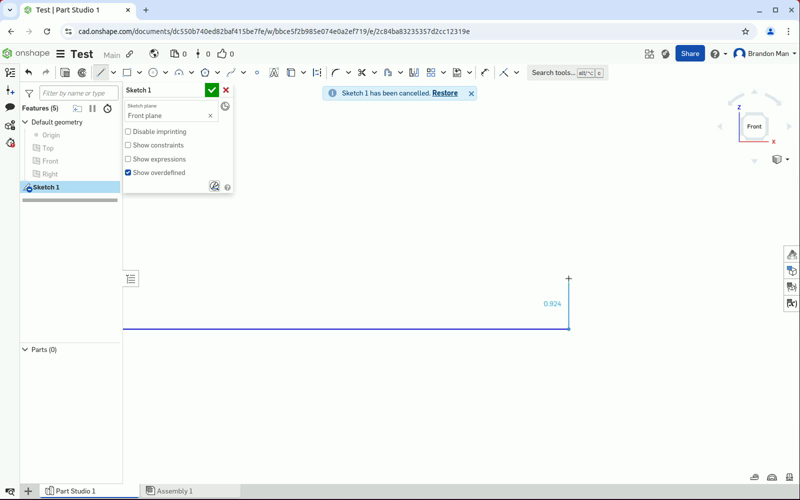
scroll(-6)
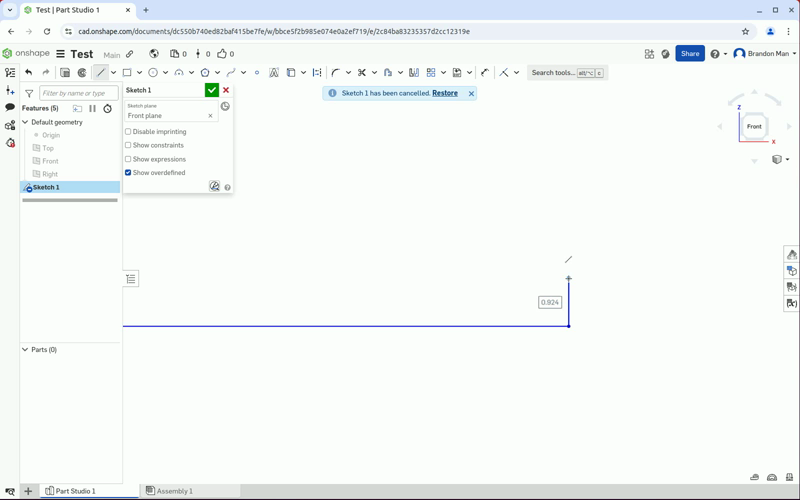
scroll(-6)
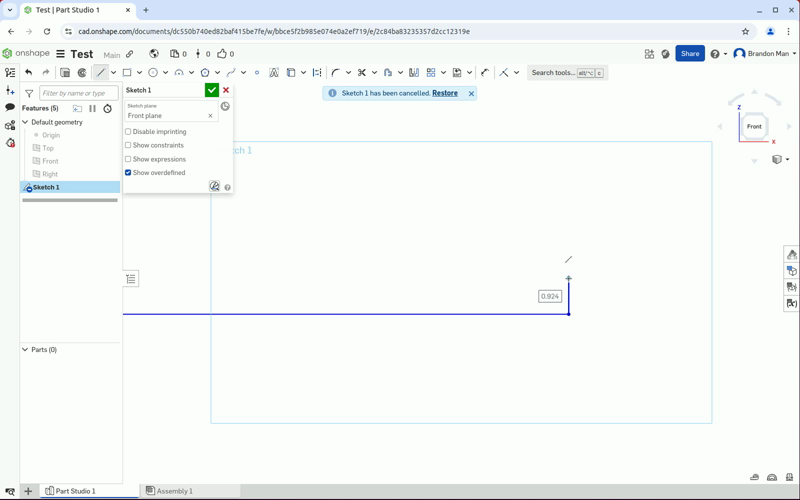
scroll(-6)
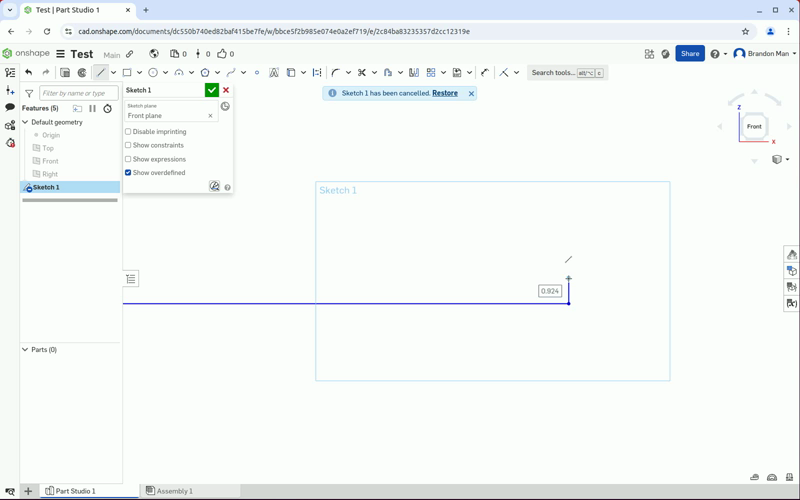
scroll(-6)
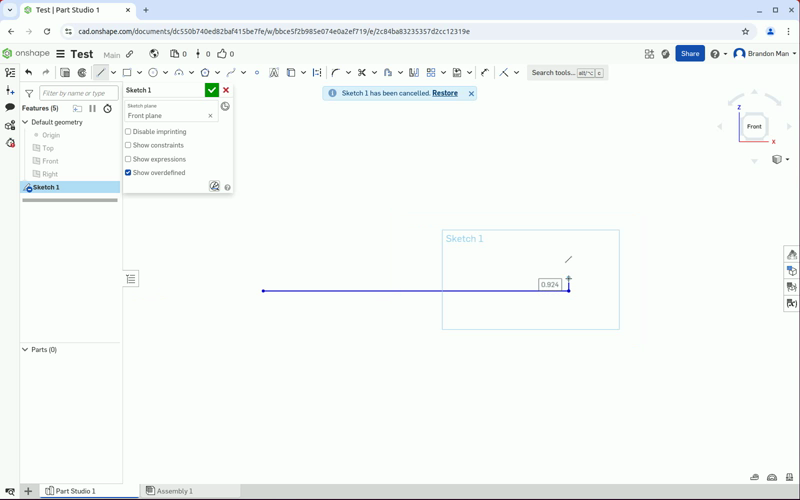
scroll(-6)
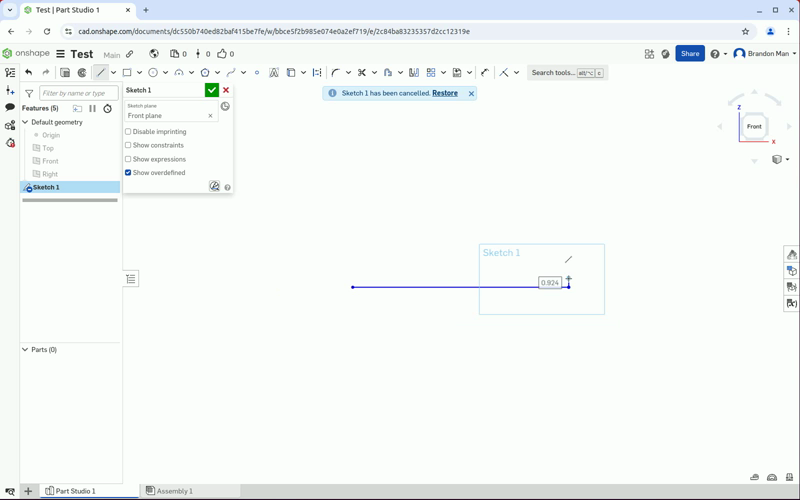
scroll(-6)
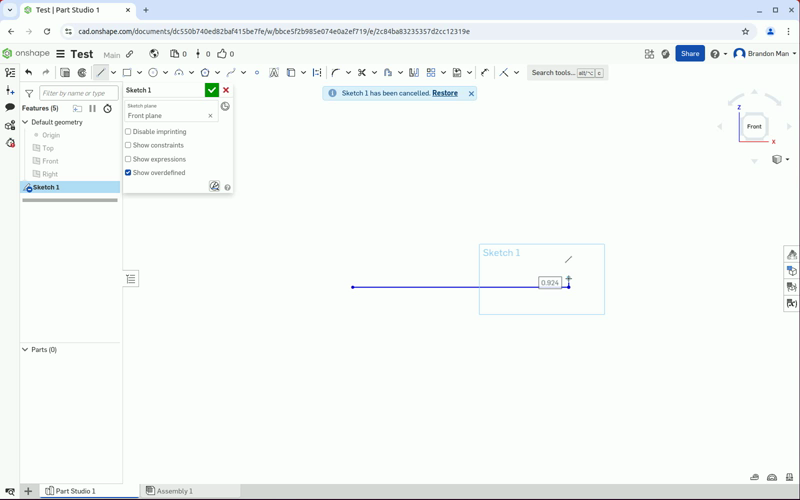
scroll(-6)
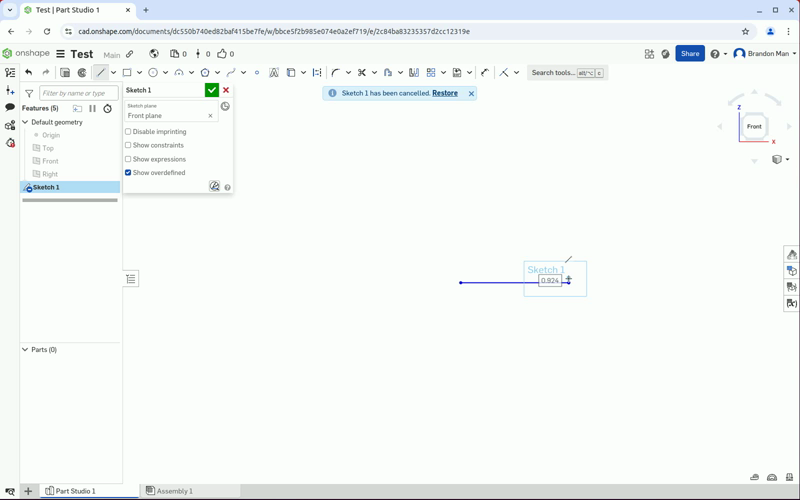
key_up(shift)
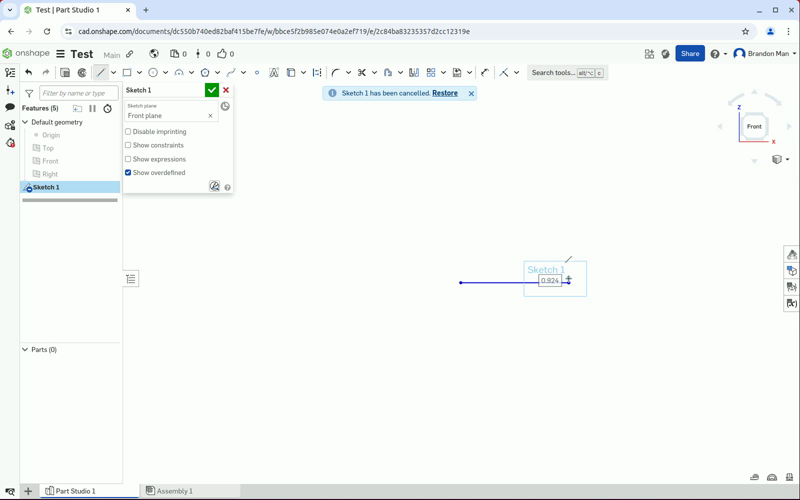
key_down(shift)
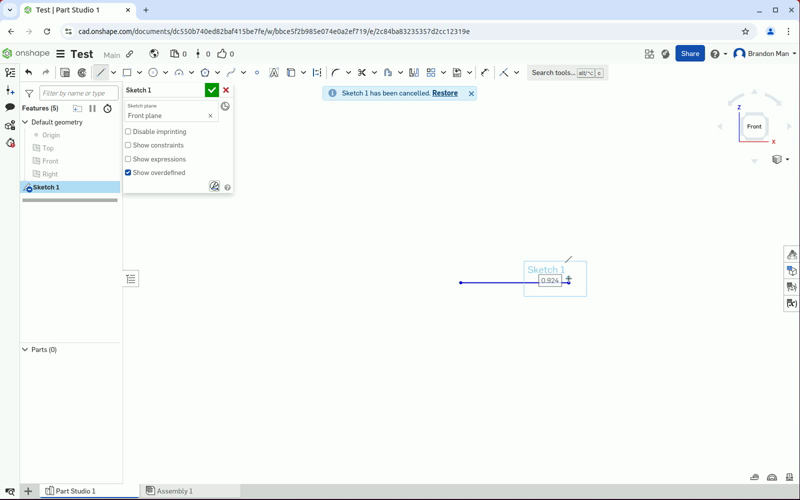
mouse_move(589, 278)
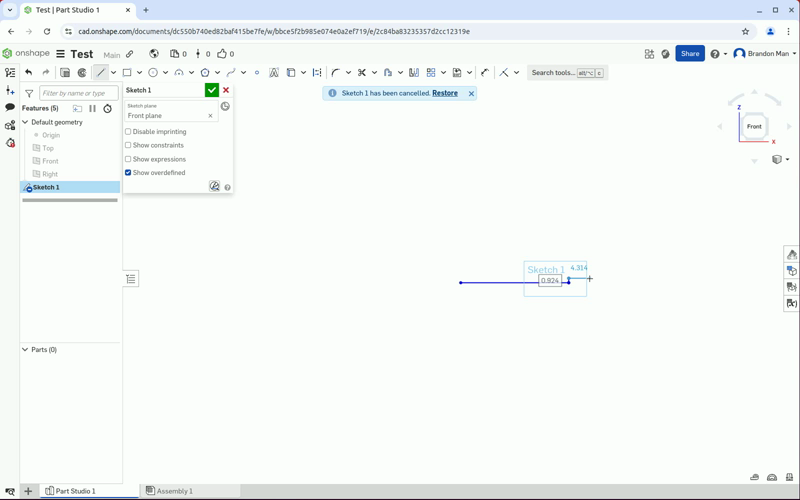
mouse_move(573, 274)
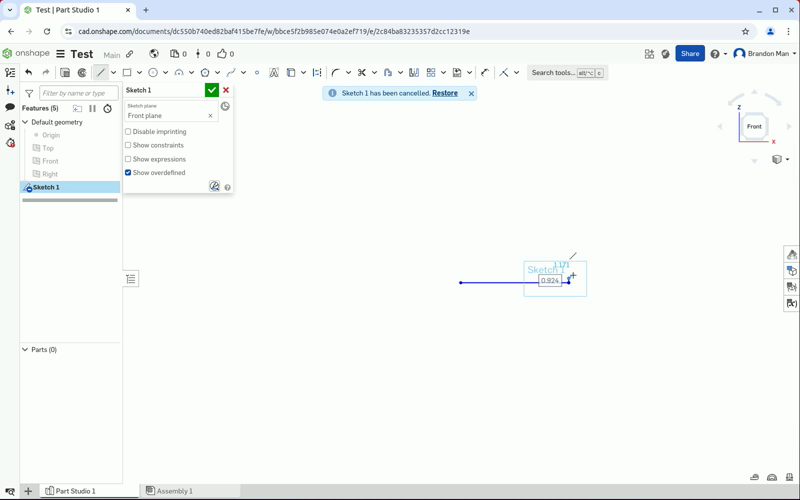
scroll(6)
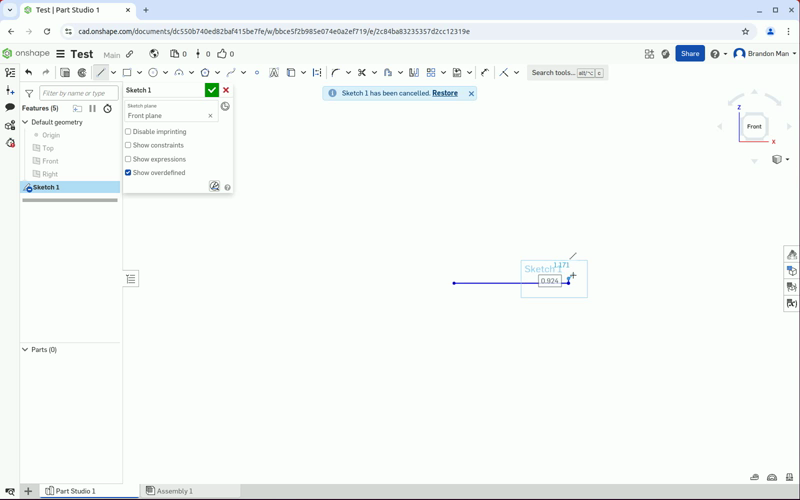
scroll(6)
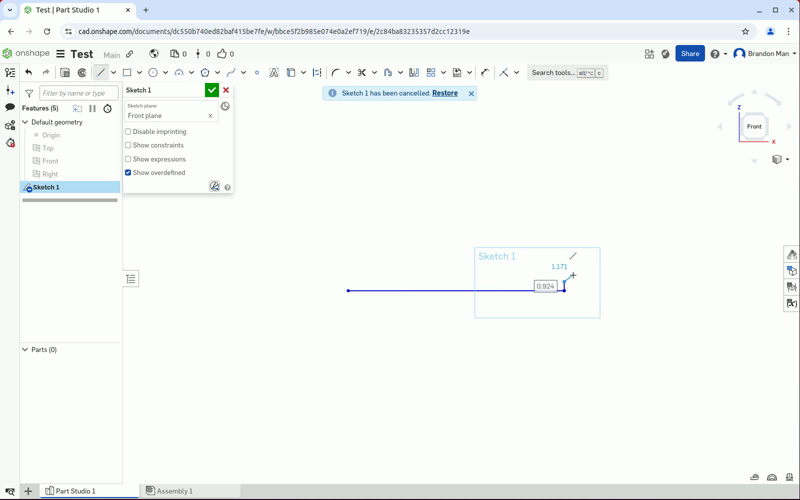
scroll(6)
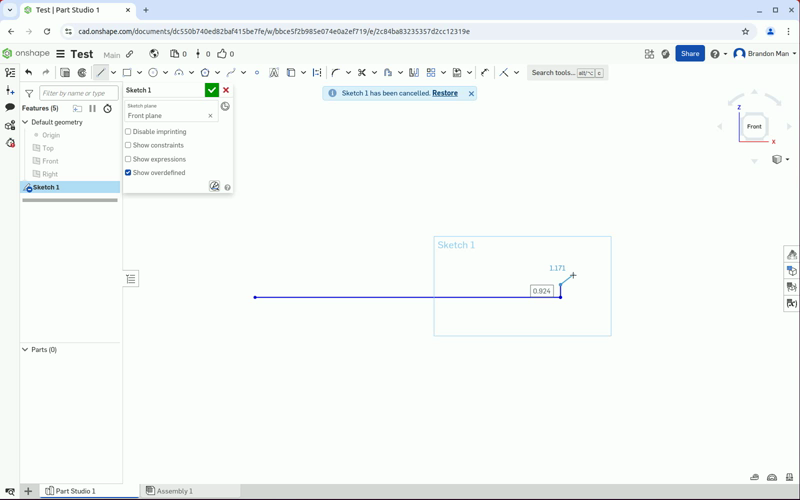
scroll(6)
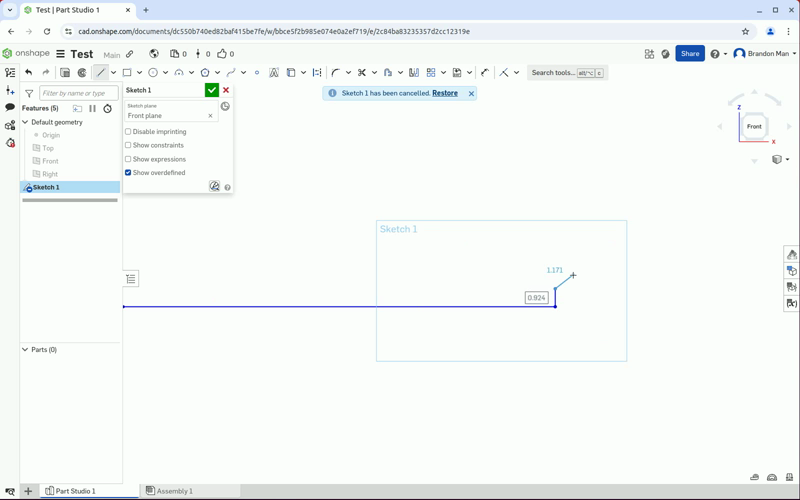
scroll(6)
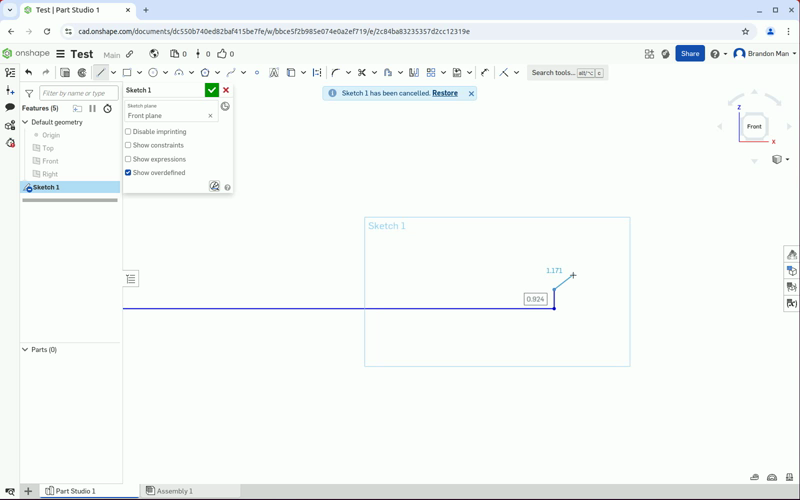
scroll(6)
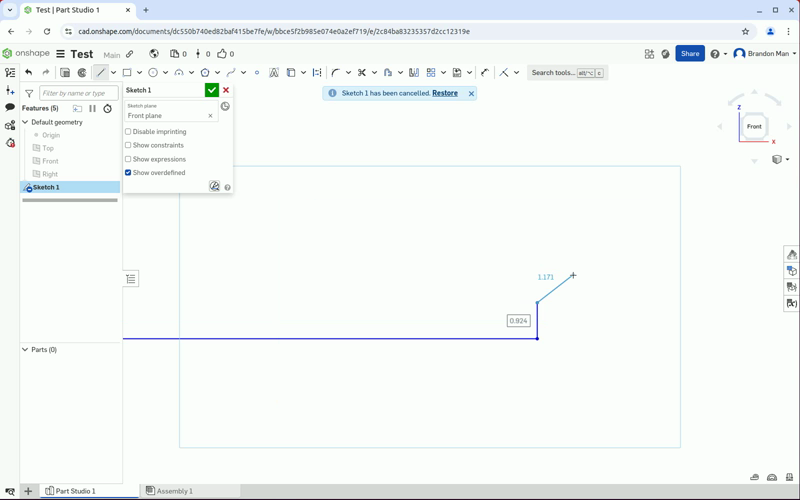
scroll(6)
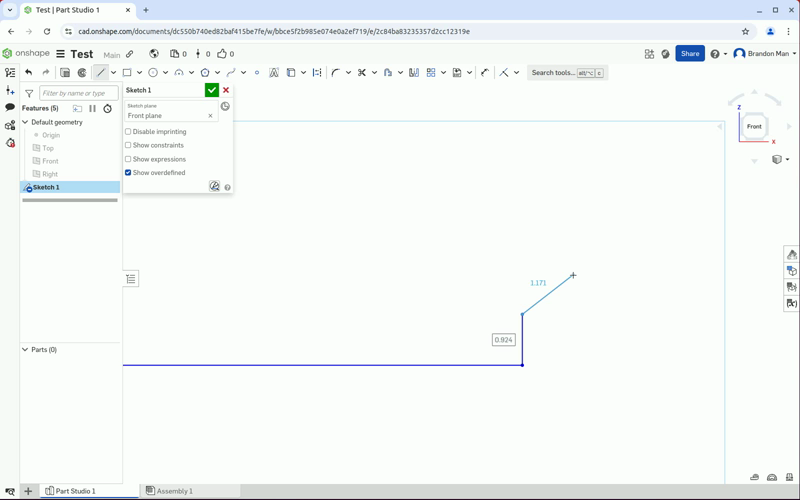
click(573, 274)
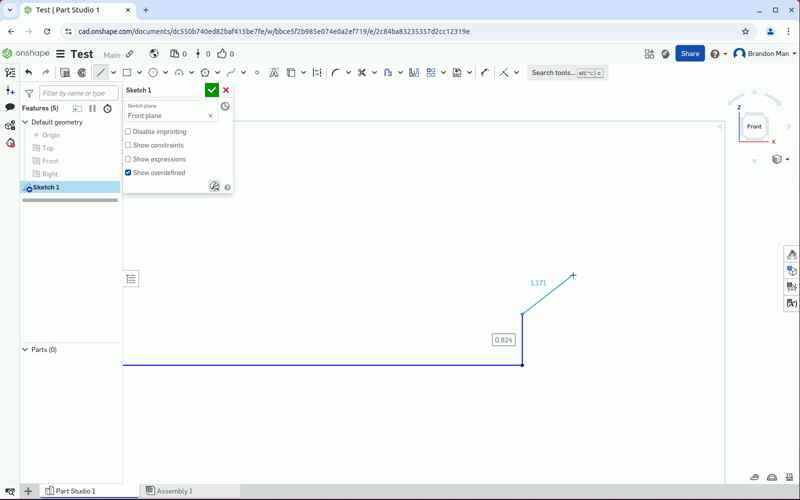
scroll(-6)
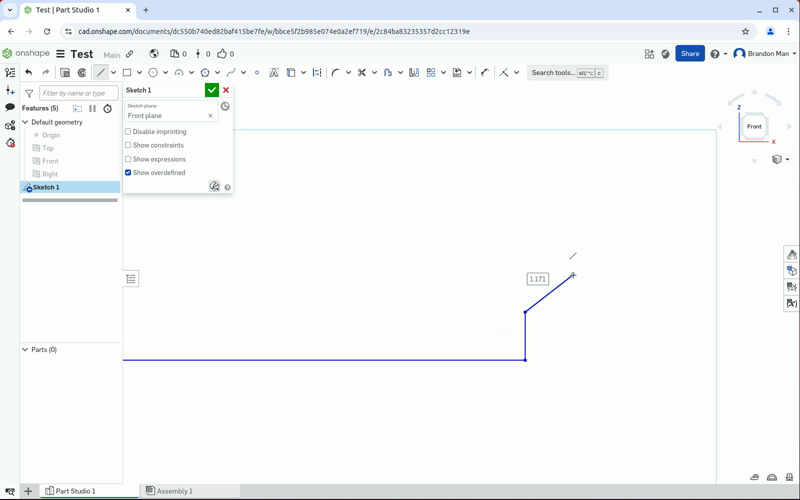
scroll(-6)
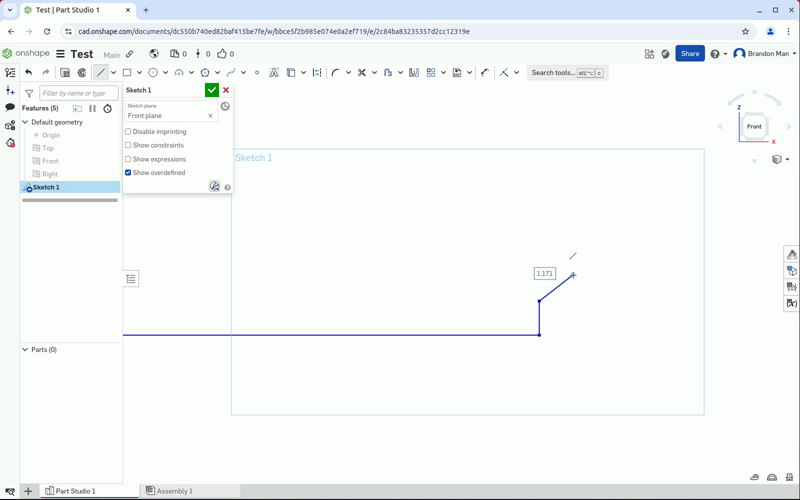
scroll(-6)
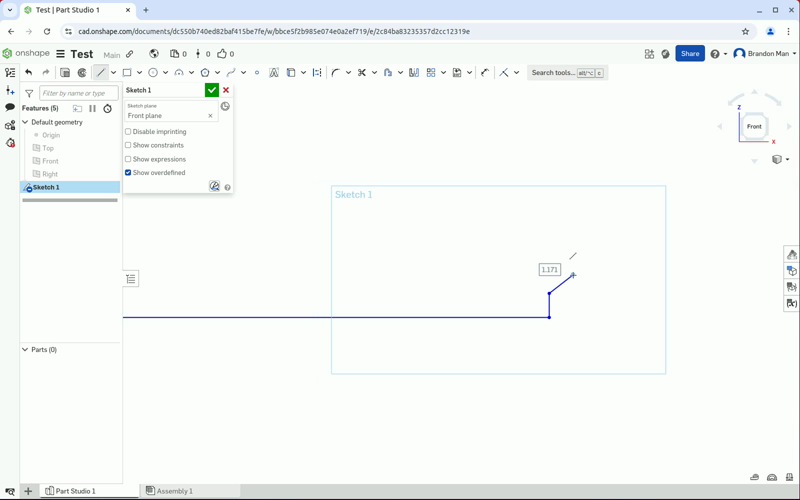
scroll(-6)
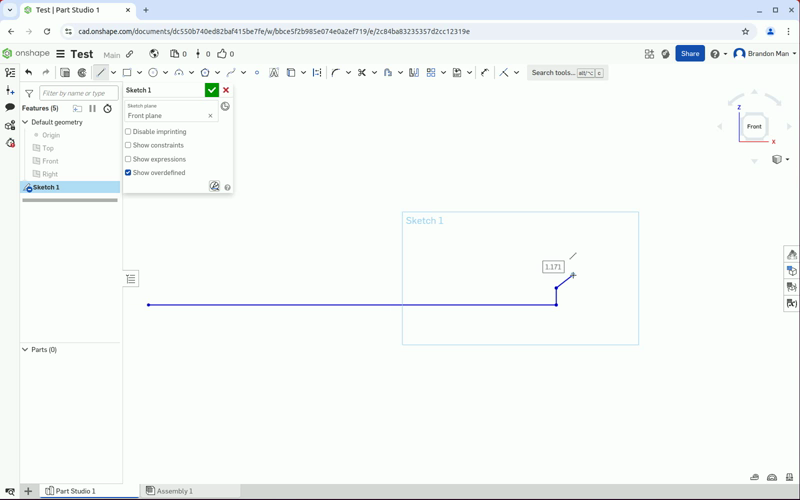
scroll(-6)
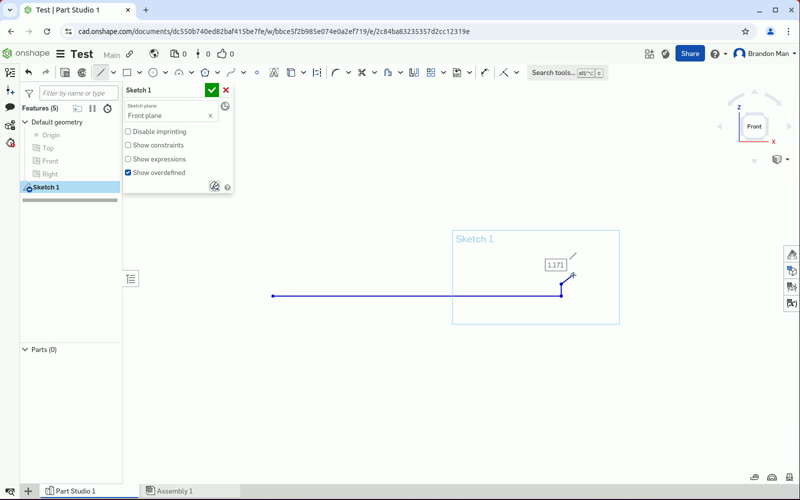
scroll(-6)
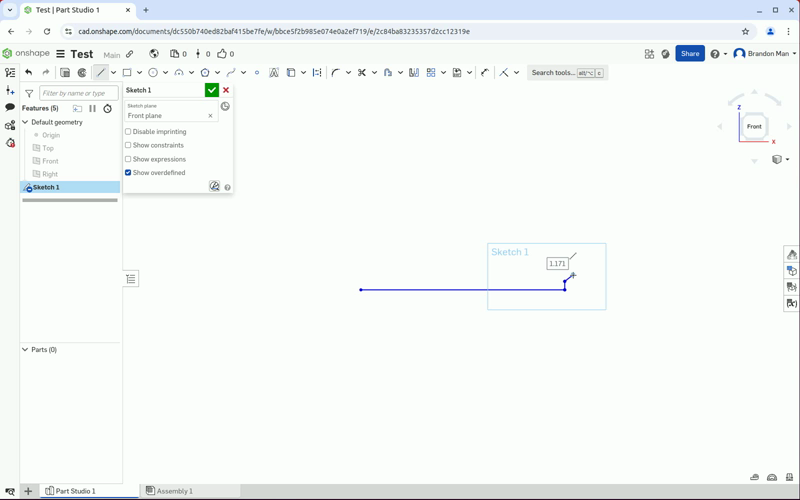
scroll(-6)
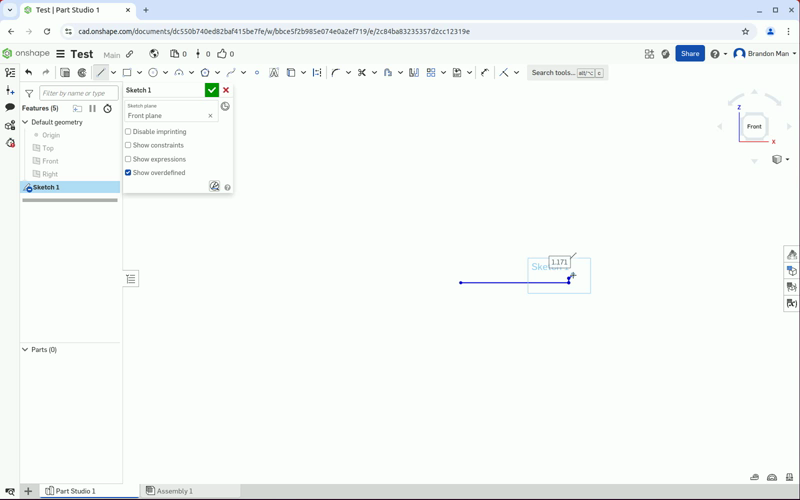
key_up(shift)
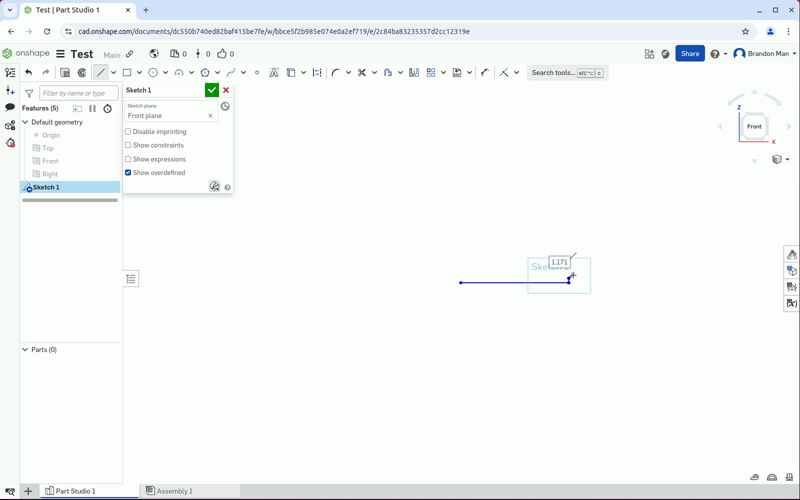
key_down(shift)
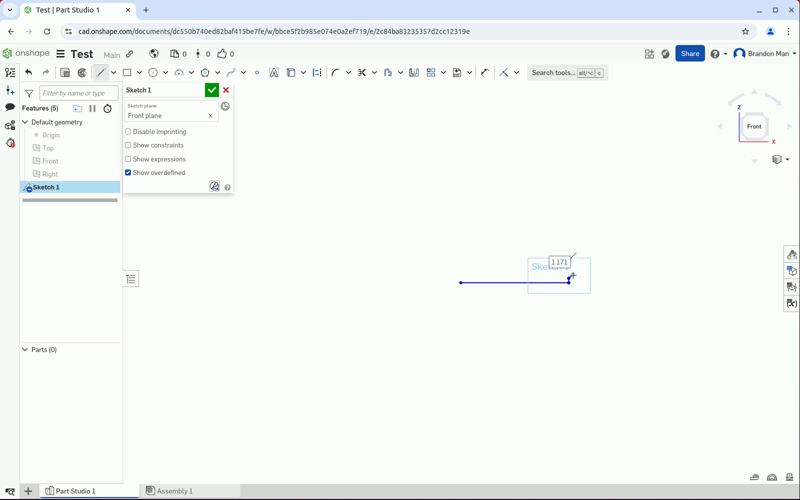
mouse_move(589, 274)
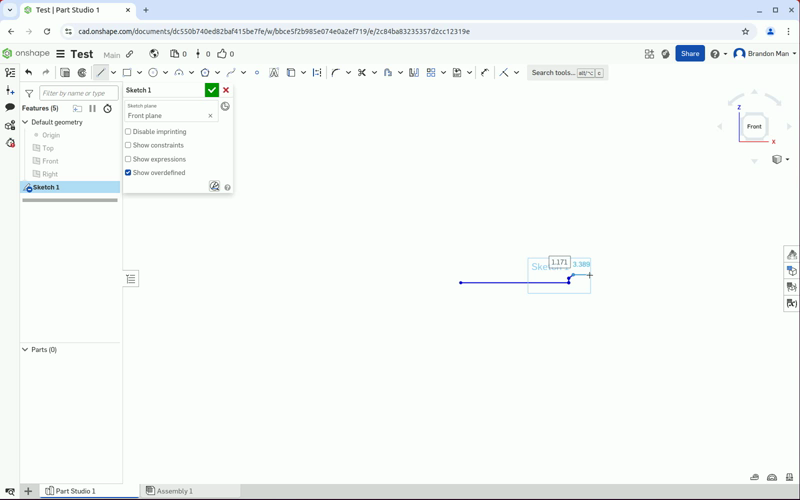
mouse_move(573, 221)
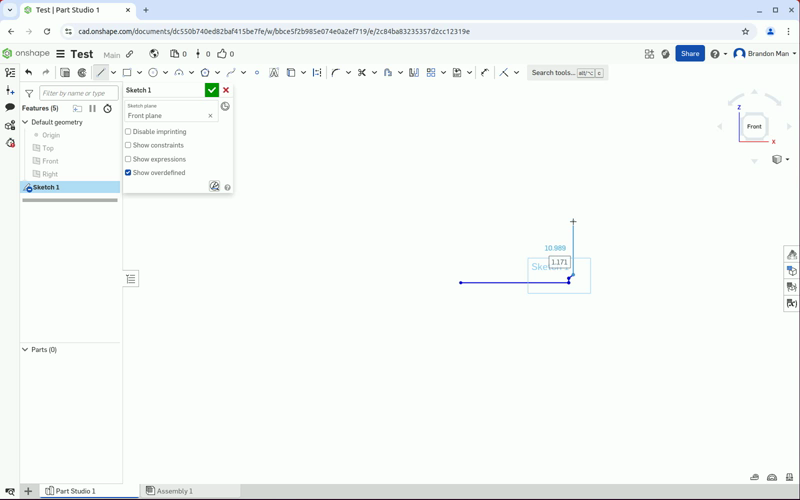
click(573, 221)
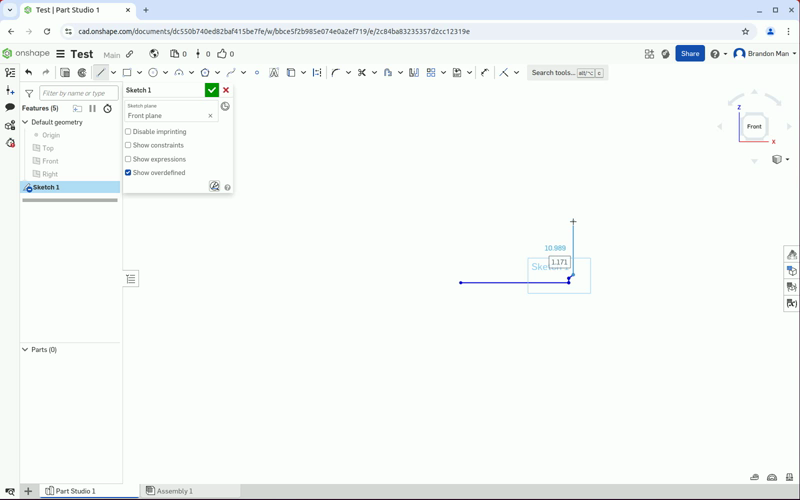
key_up(shift)
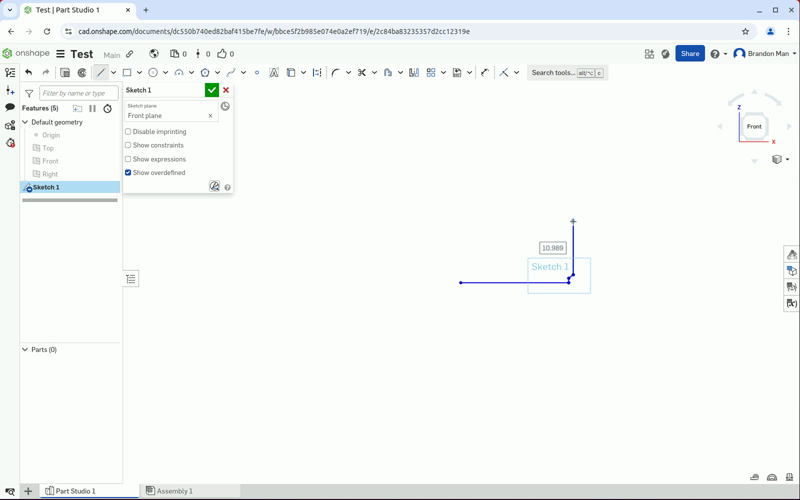
key_down(shift)
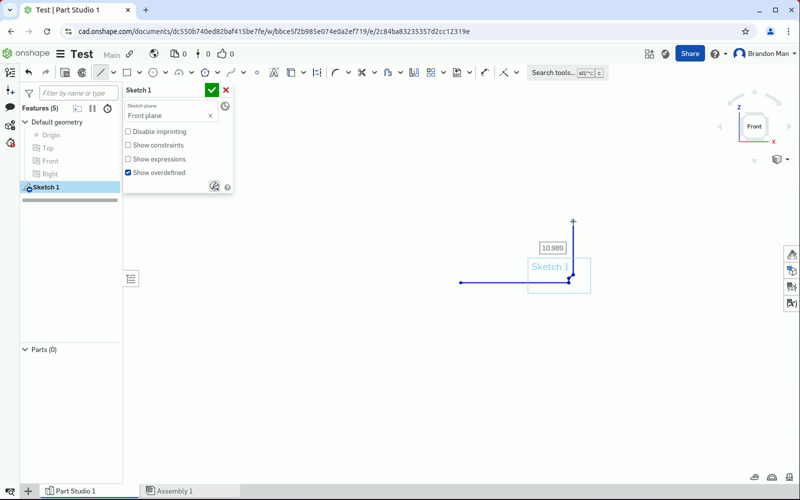
mouse_move(589, 221)
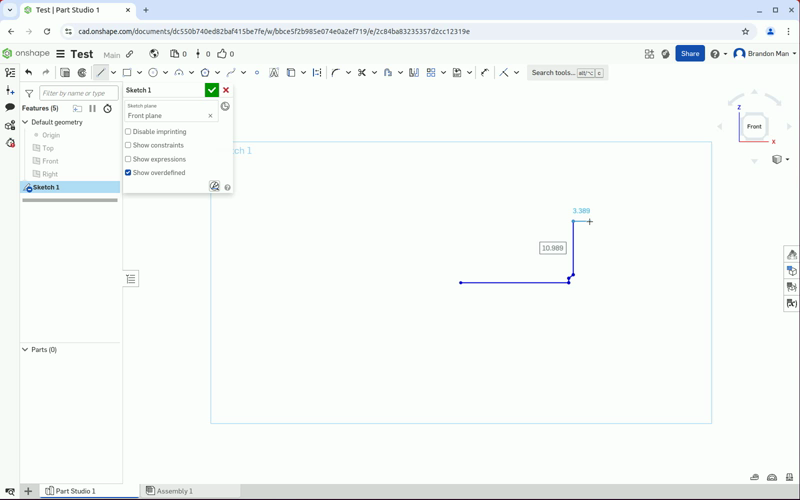
mouse_move(568, 216)
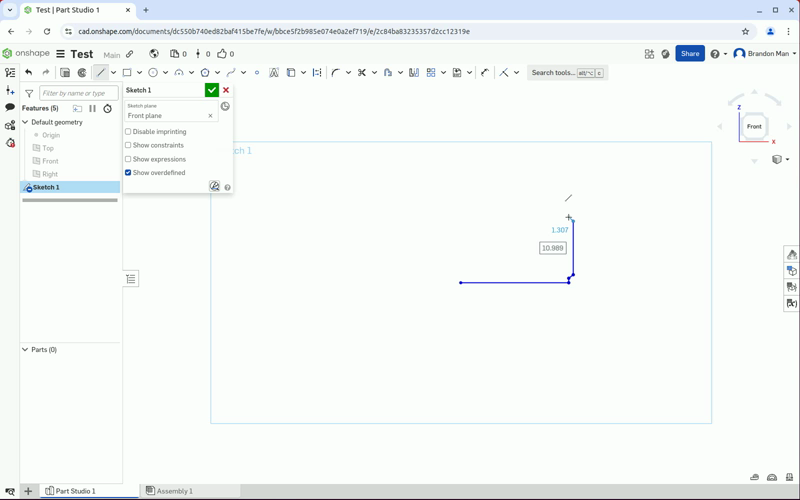
scroll(6)
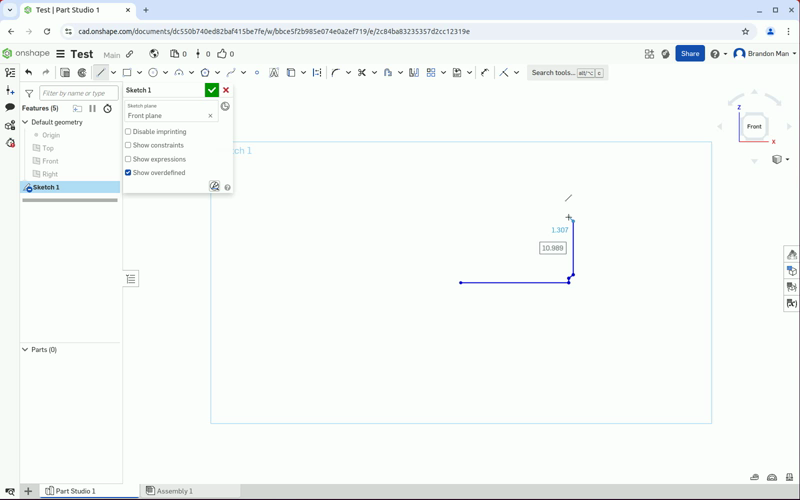
scroll(6)
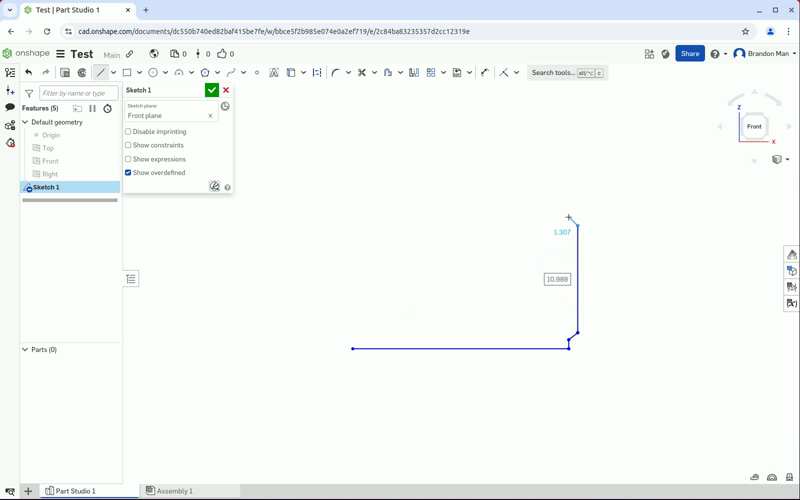
scroll(6)
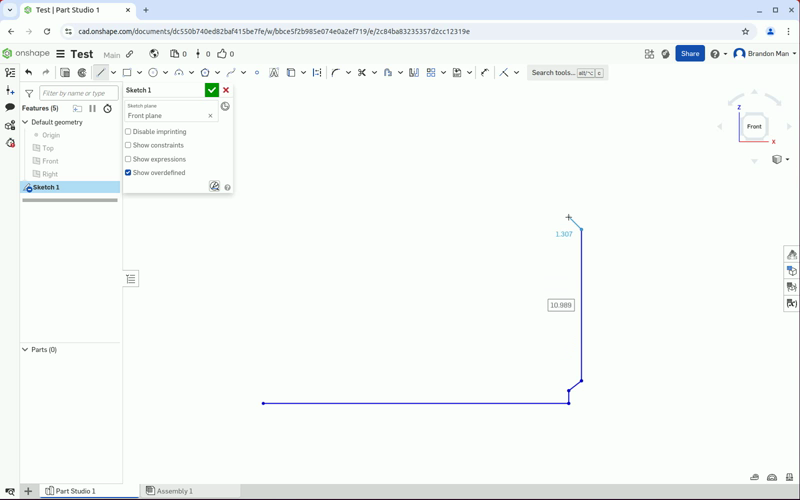
scroll(6)
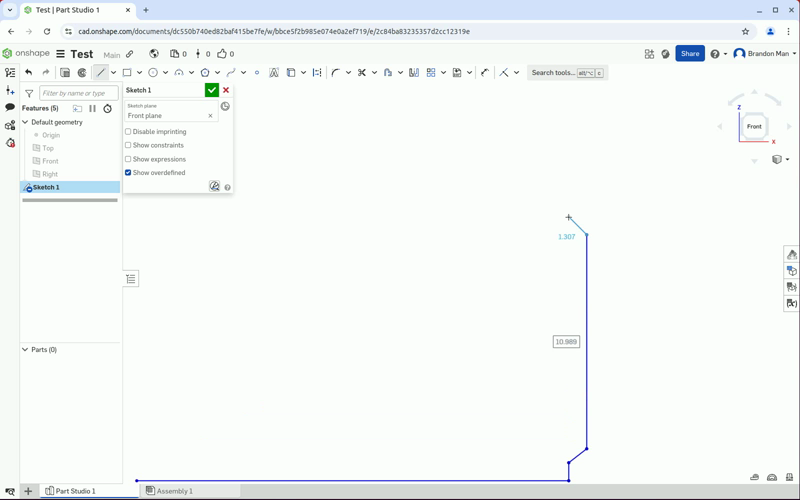
scroll(6)
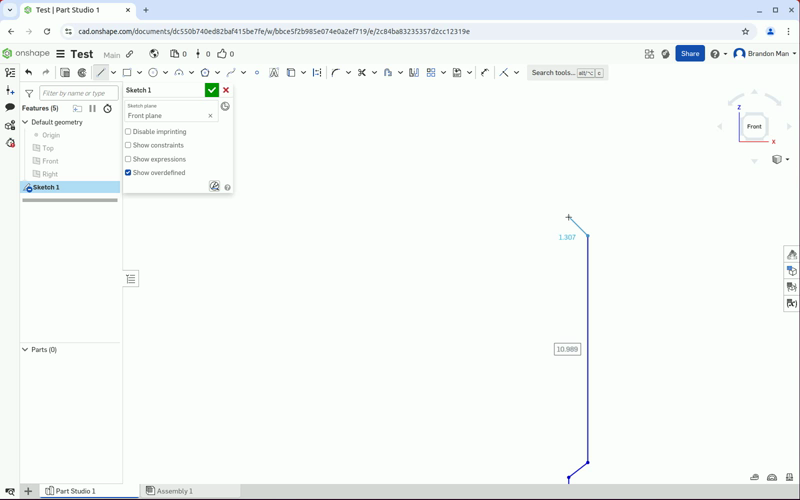
scroll(6)
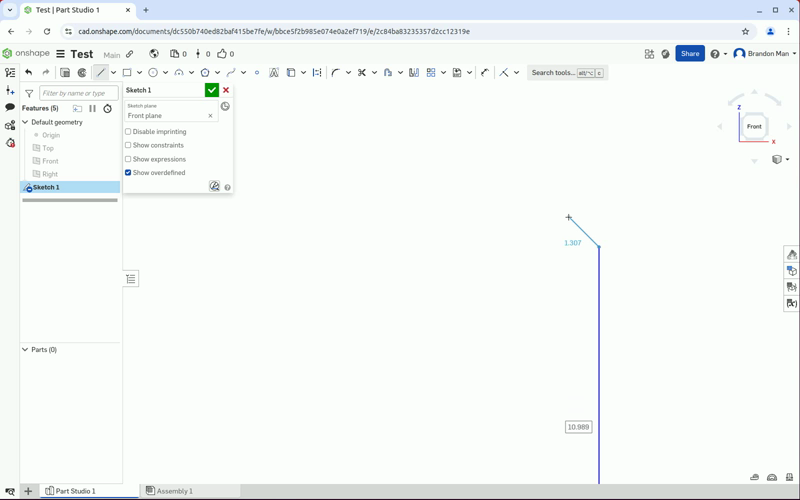
scroll(6)
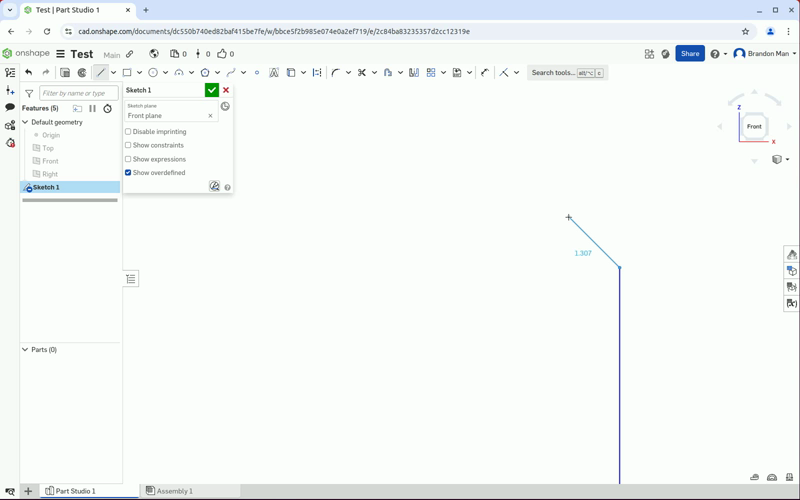
click(568, 216)
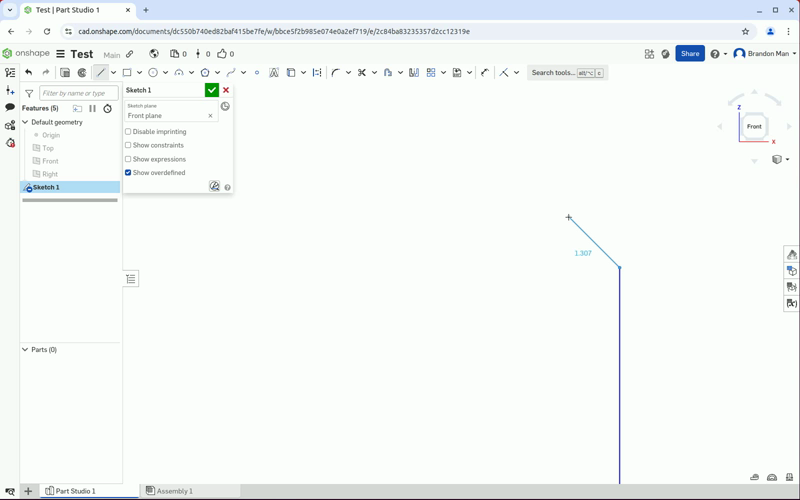
scroll(-6)
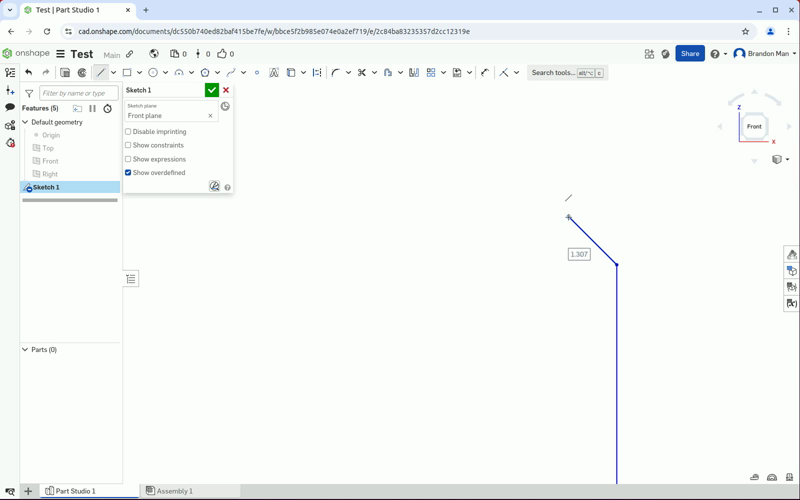
scroll(-6)
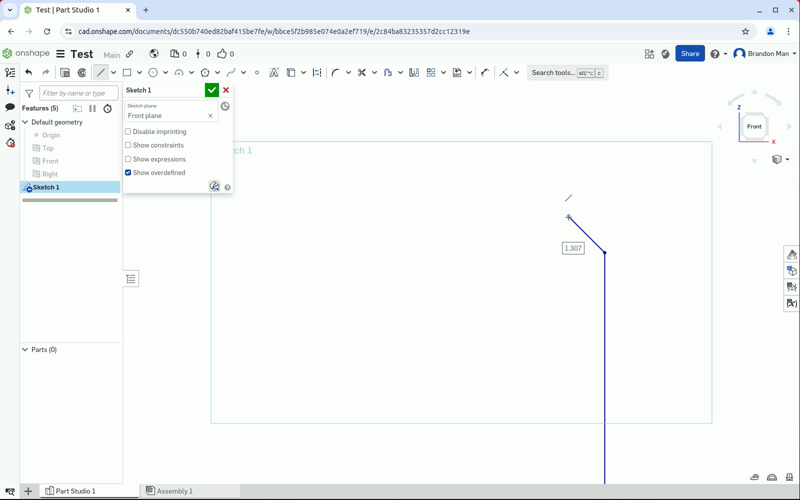
scroll(-6)
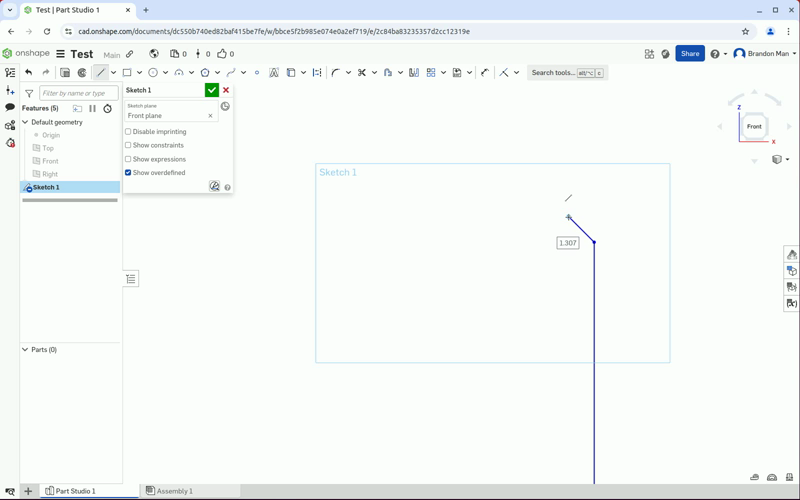
scroll(-6)
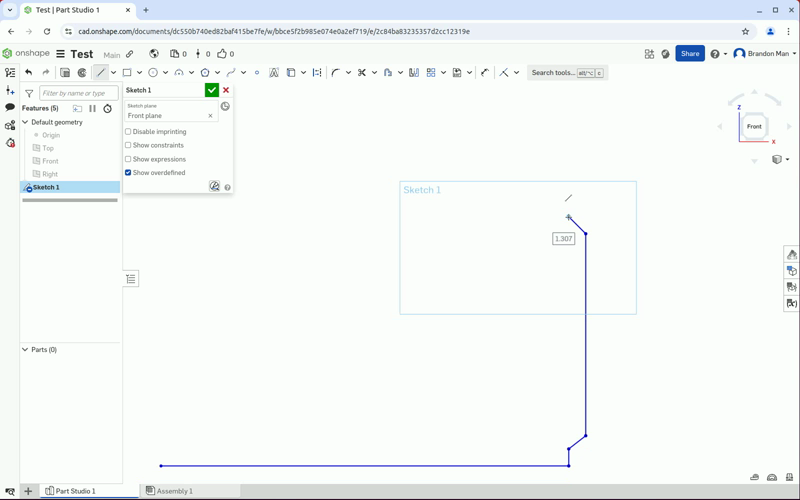
scroll(-6)
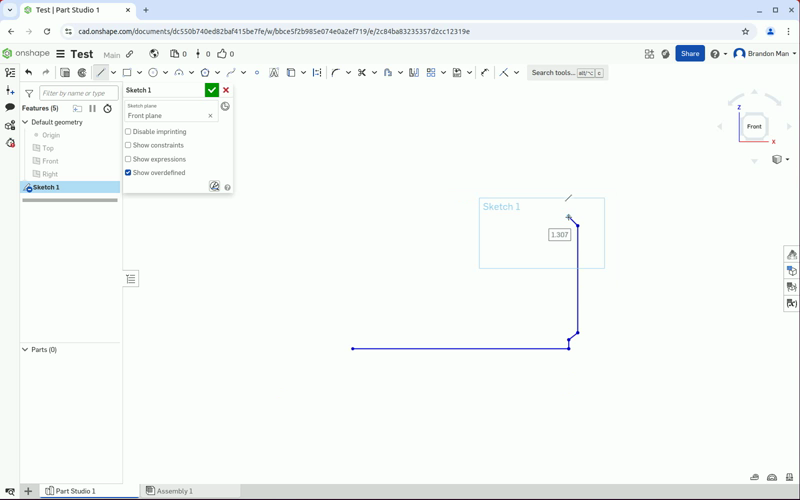
scroll(-6)
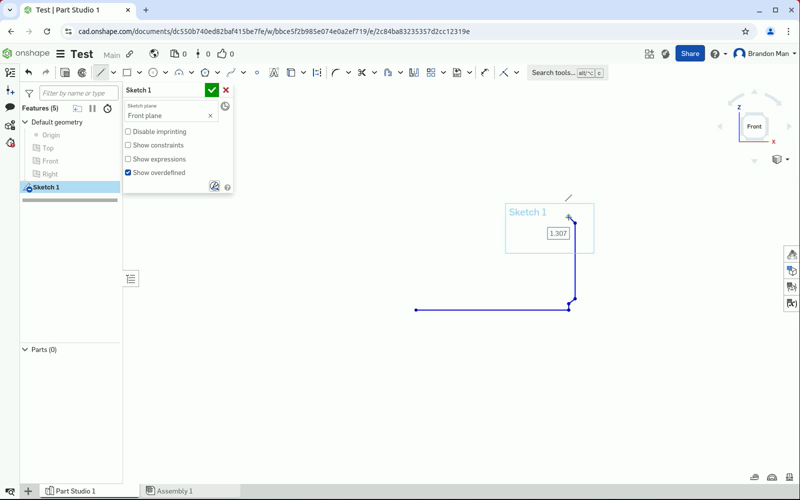
scroll(-6)
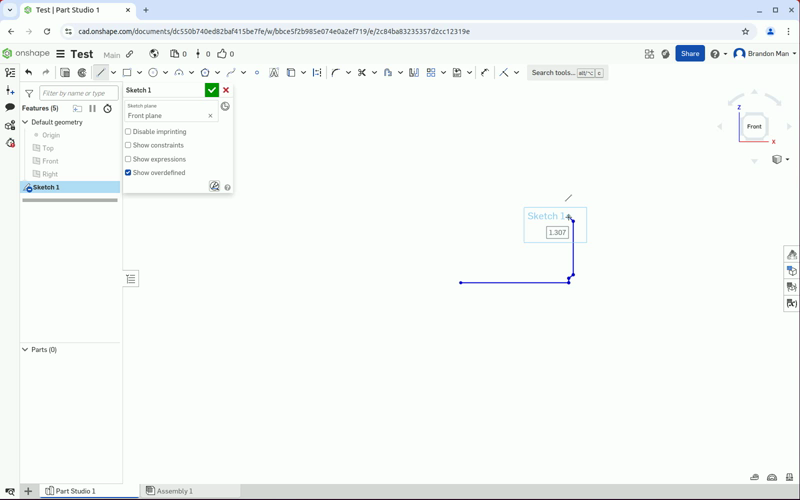
key_up(shift)
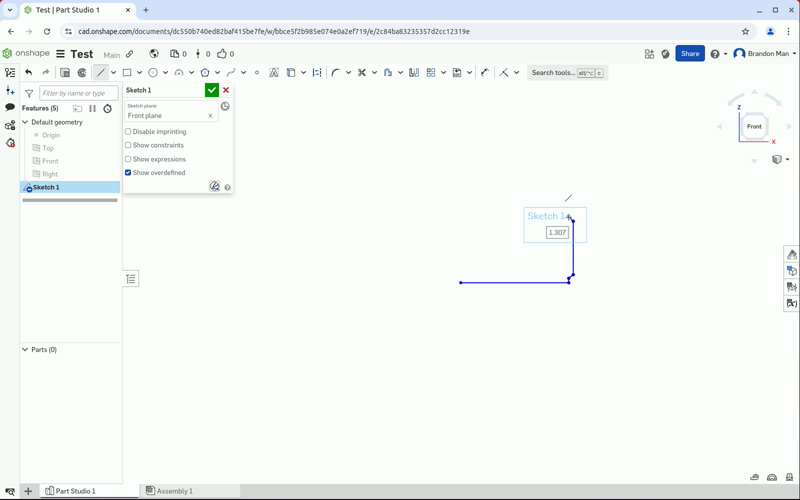
key_down(shift)
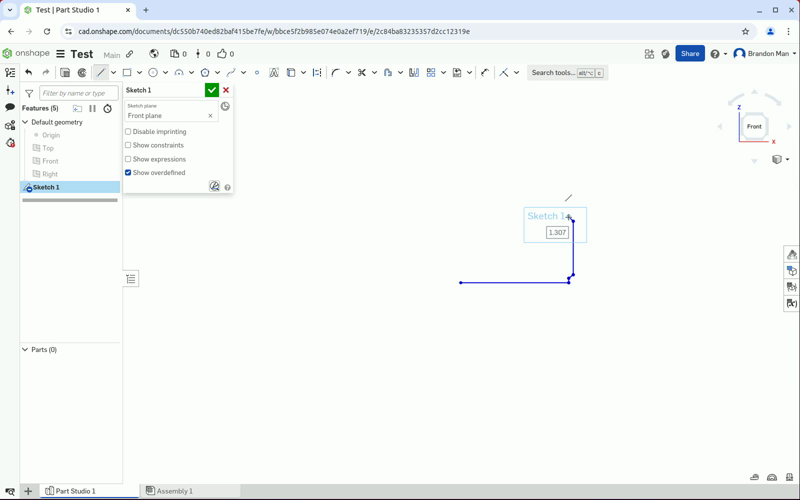
mouse_move(589, 216)
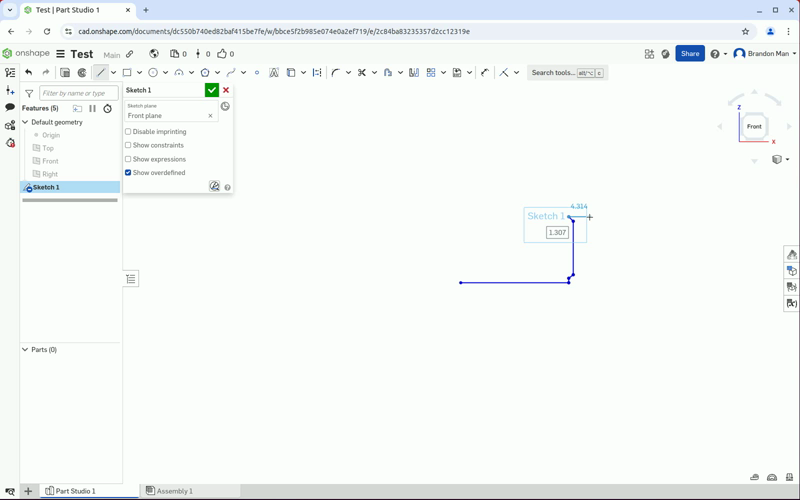
mouse_move(568, 200)
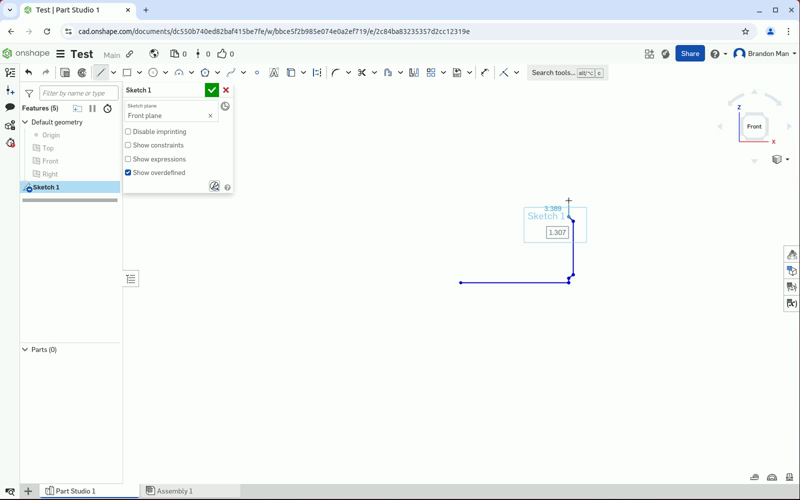
click(568, 200)
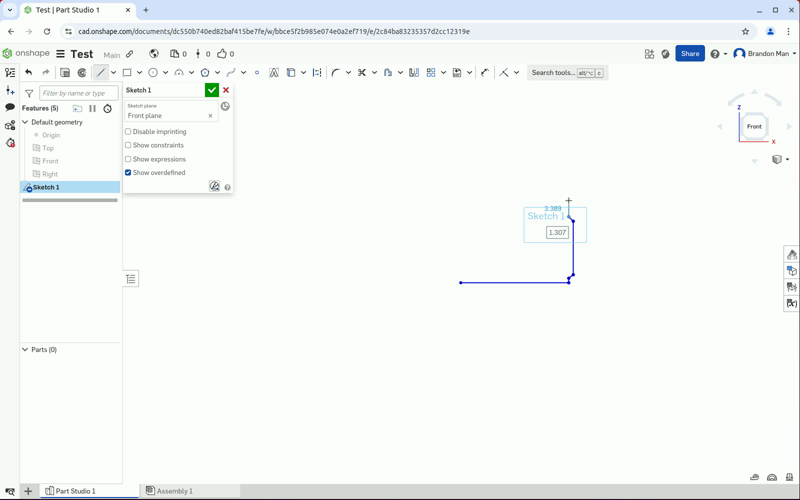
key_up(shift)
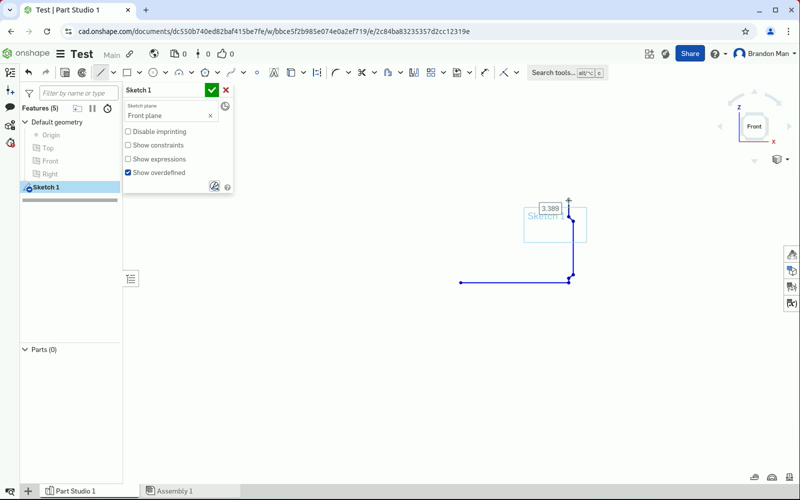
key_down(shift)
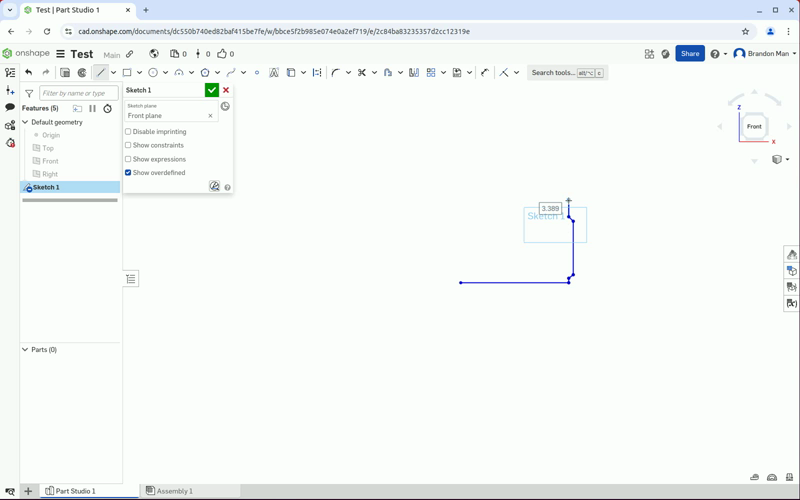
mouse_move(589, 200)
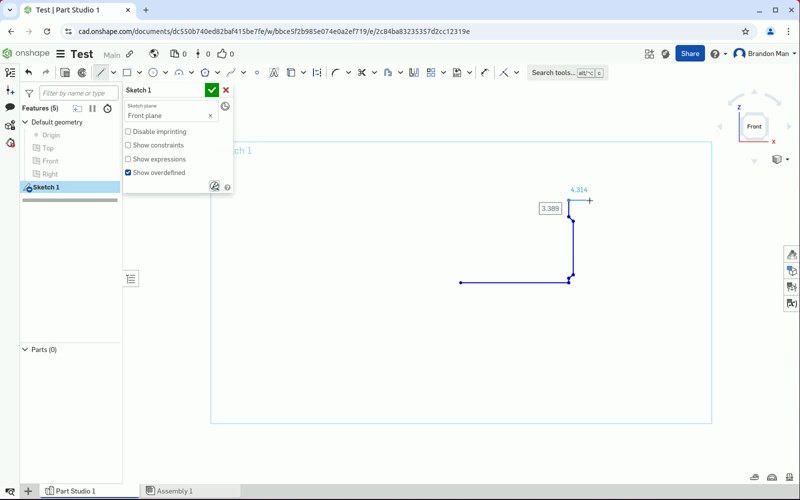
mouse_move(566, 195)
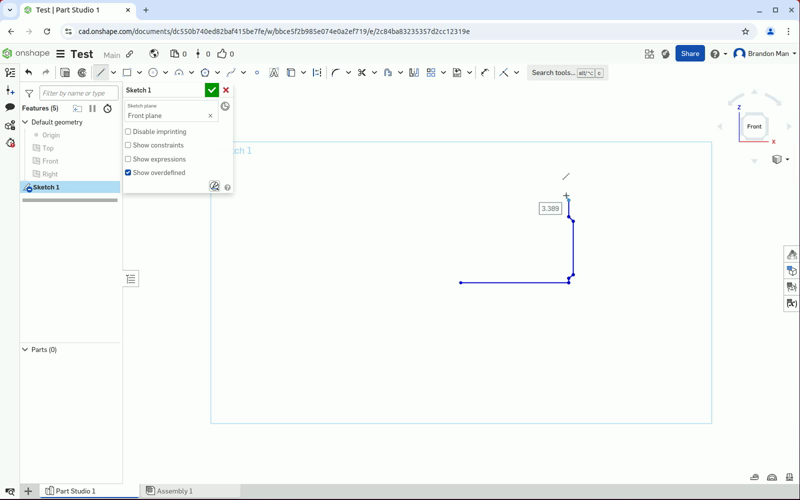
scroll(6)
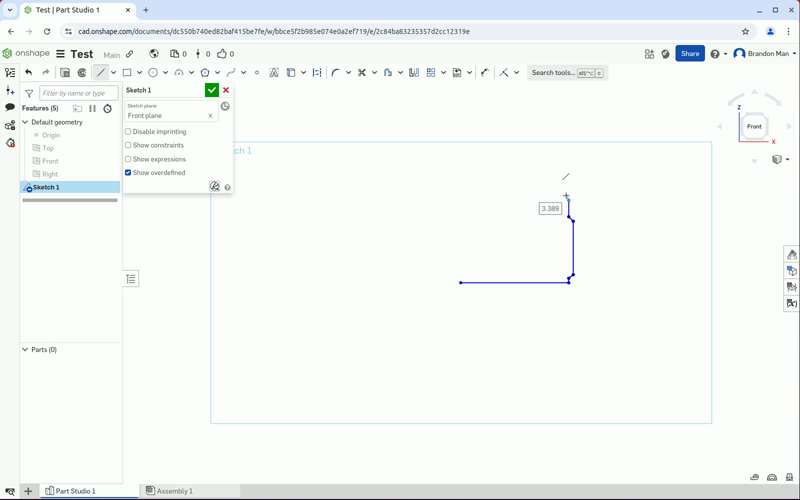
scroll(6)
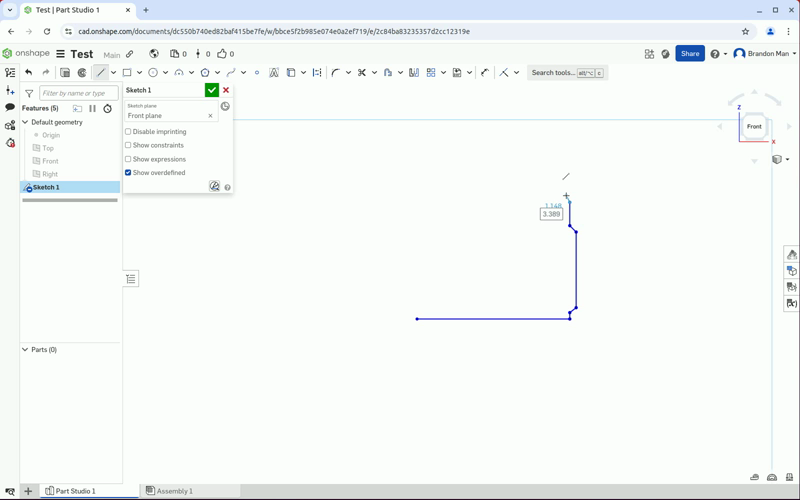
scroll(6)
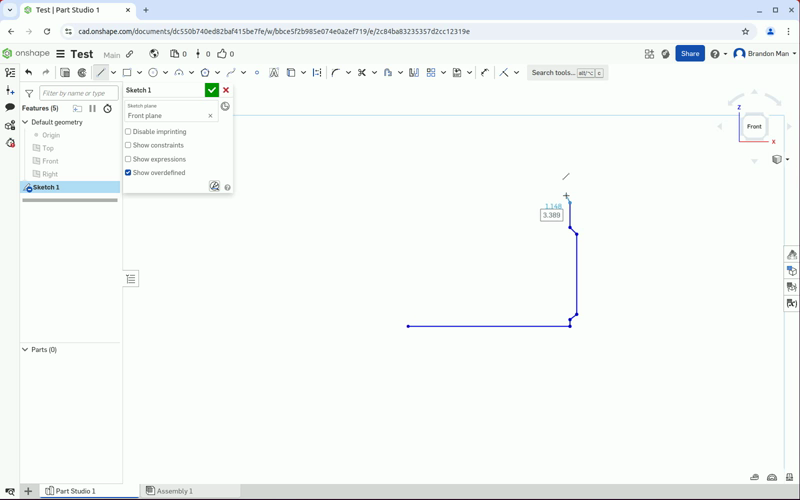
scroll(6)
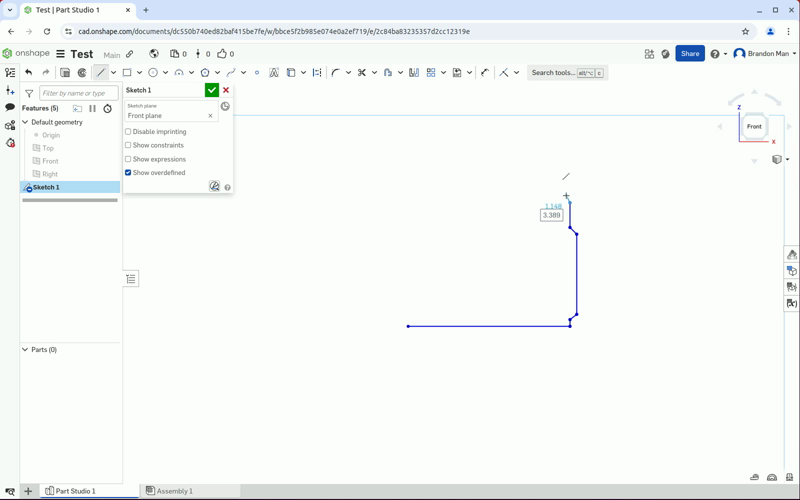
scroll(6)
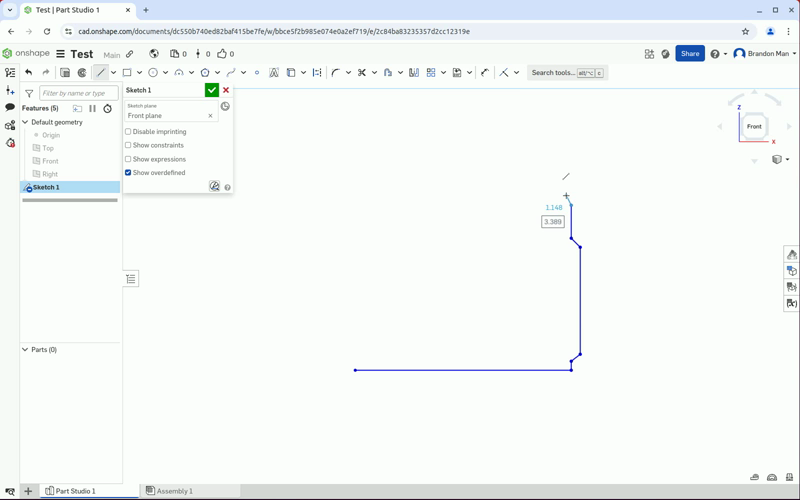
scroll(6)
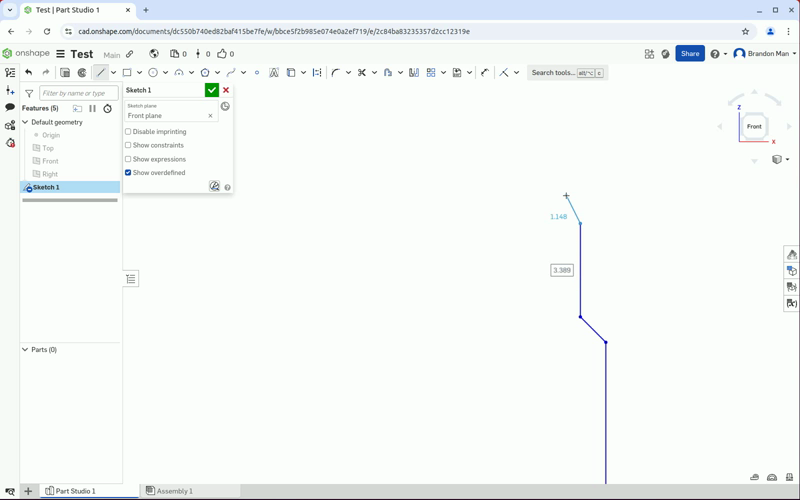
scroll(6)
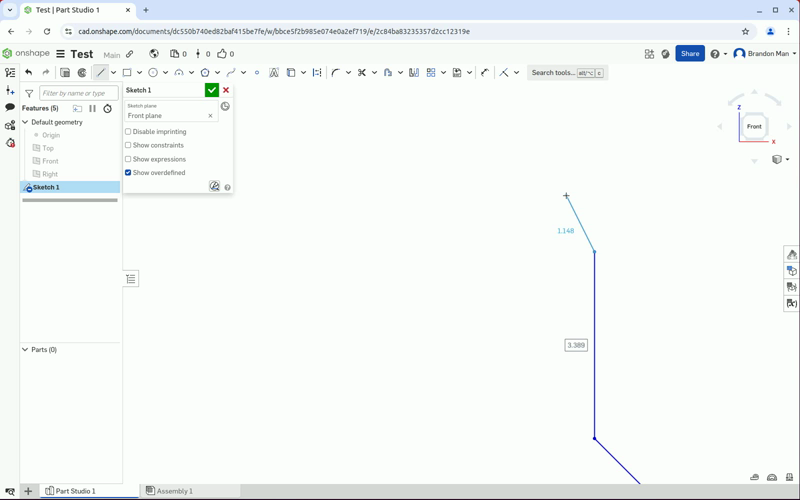
click(566, 195)
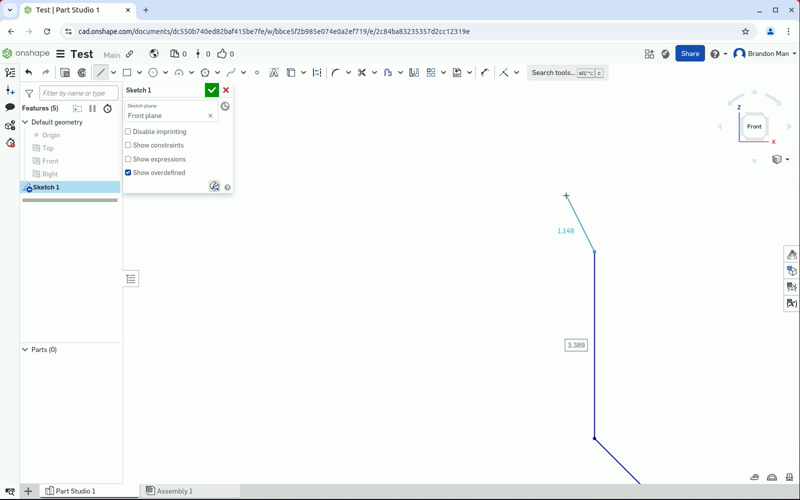
scroll(-6)
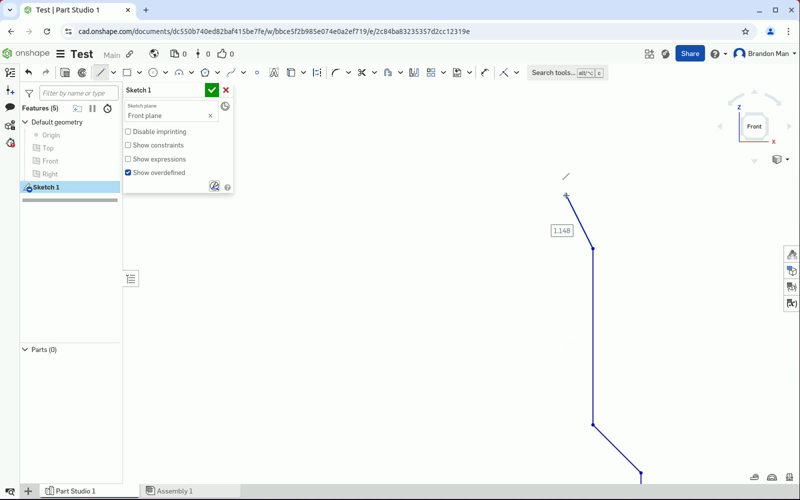
scroll(-6)
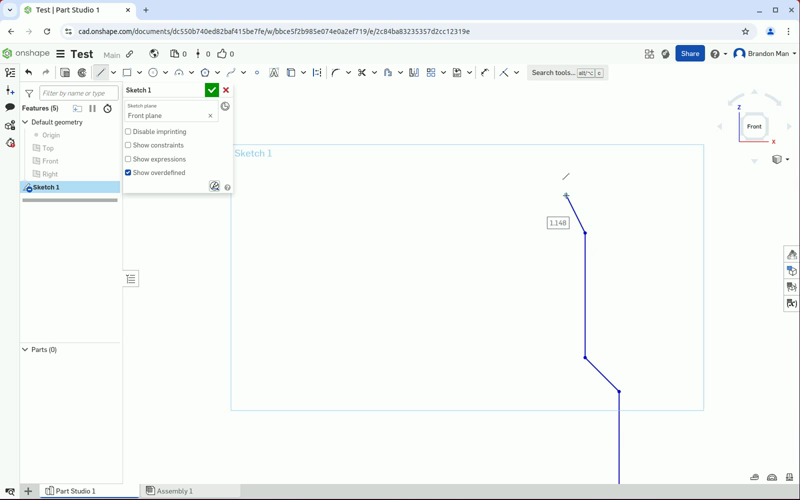
scroll(-6)
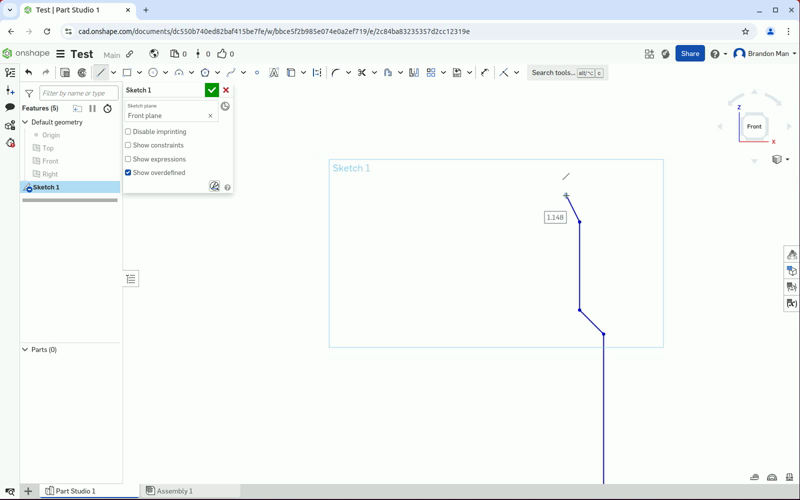
scroll(-6)
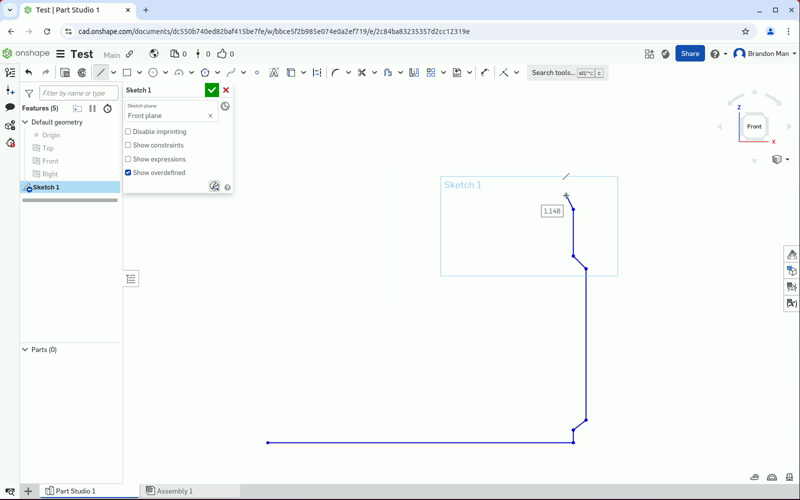
scroll(-6)
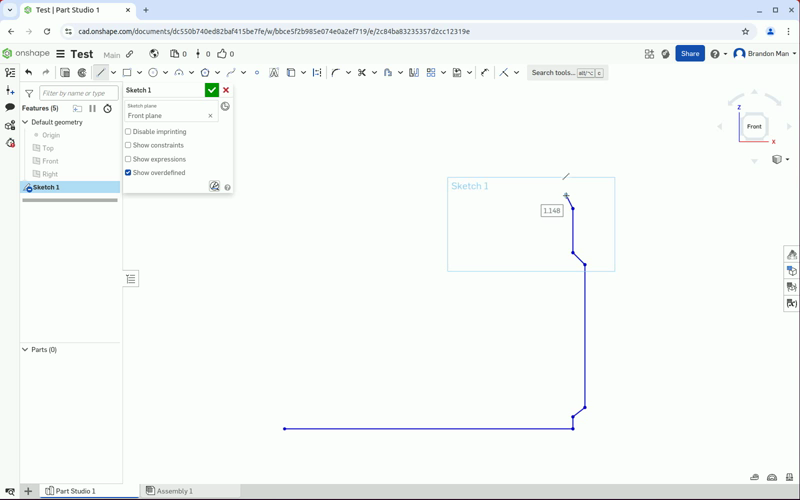
scroll(-6)
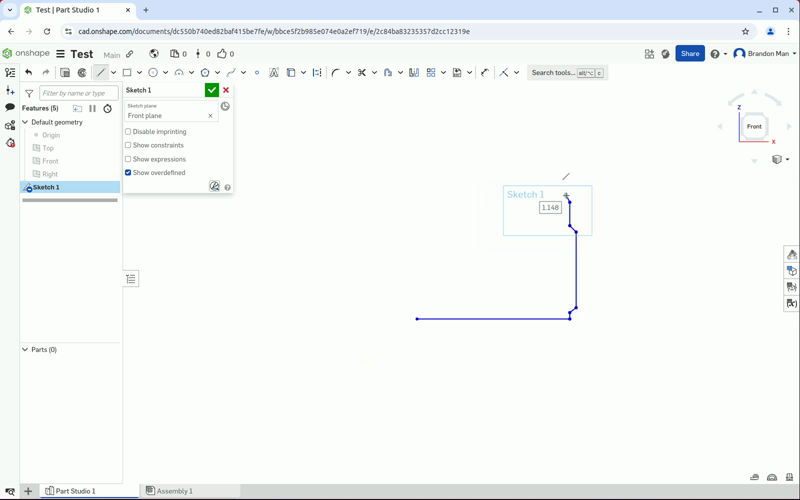
scroll(-6)
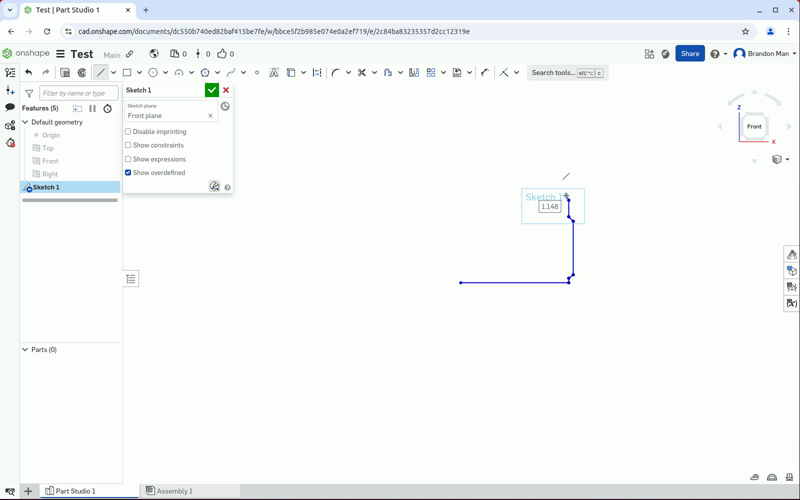
key_up(shift)
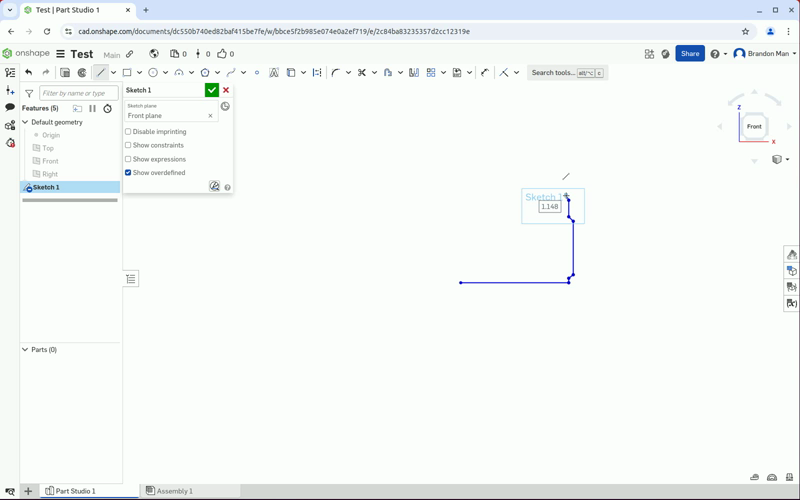
key_down(shift)
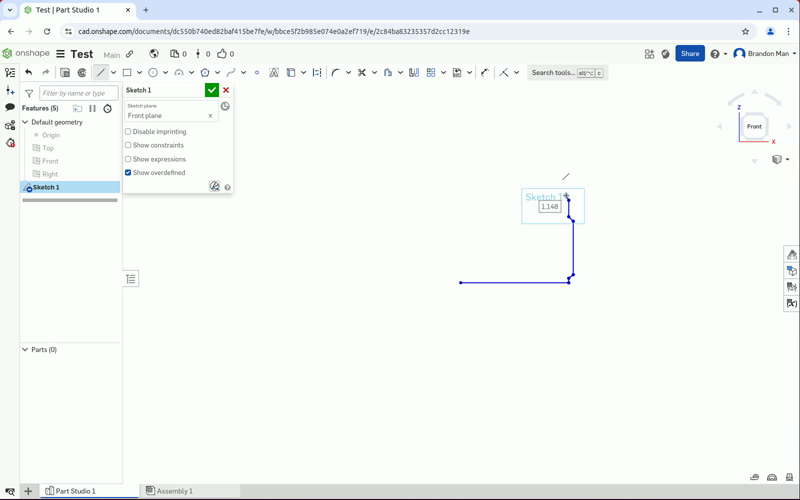
mouse_move(460, 195)
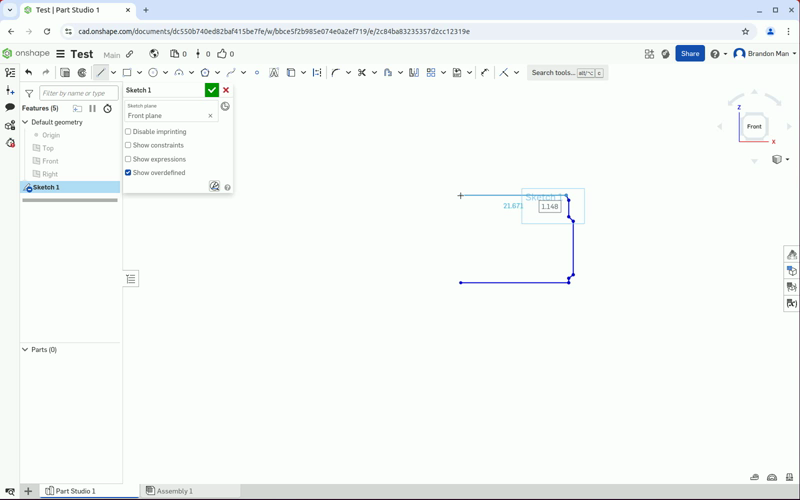
click(460, 195)
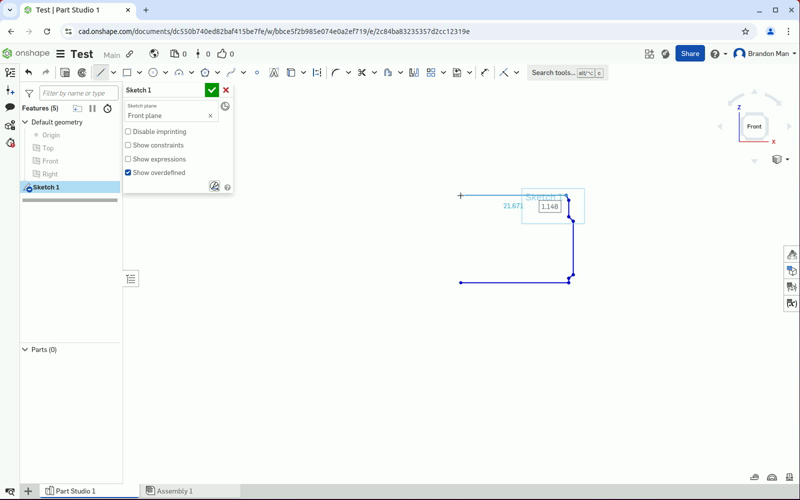
key_up(shift)
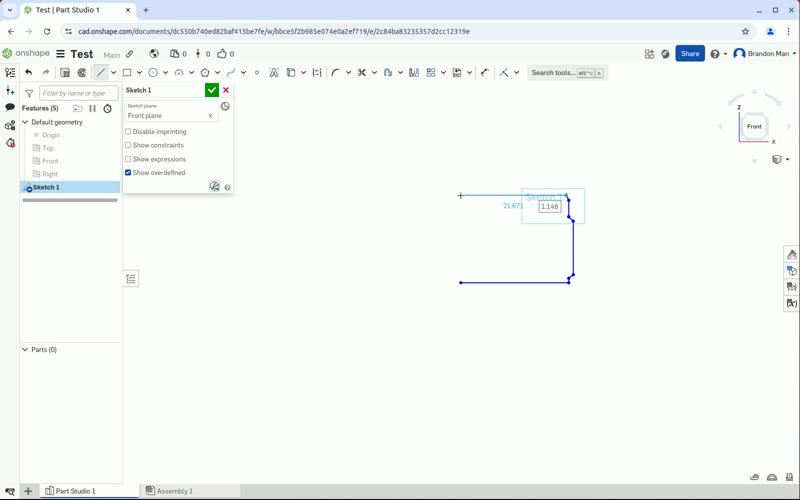
key_down(shift)
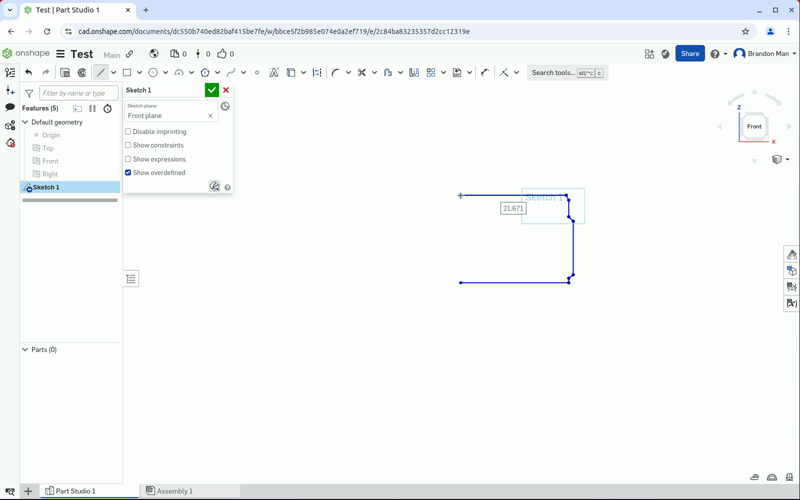
mouse_move(460, 282)
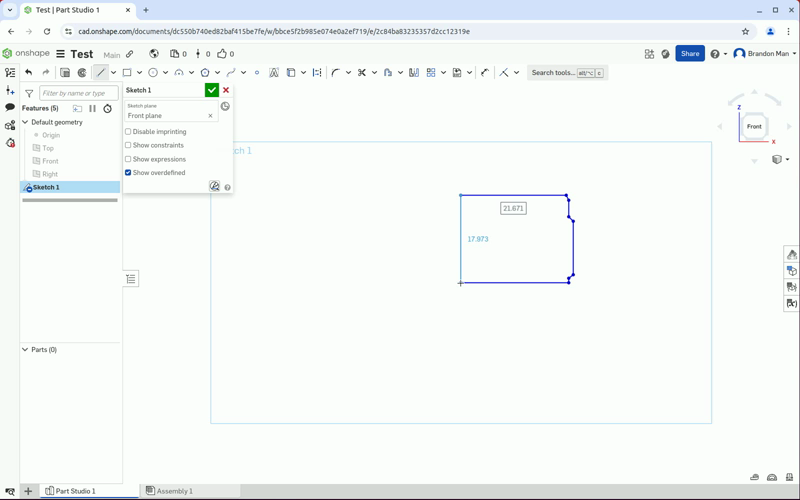
key_up(shift)
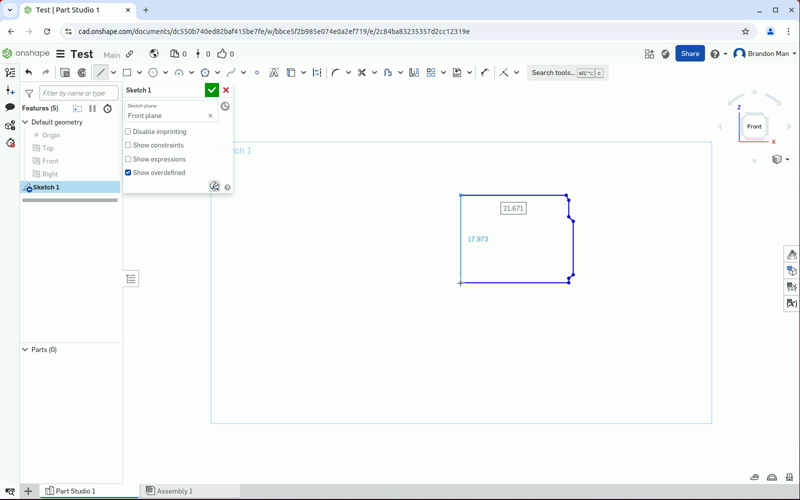
click(460, 282)
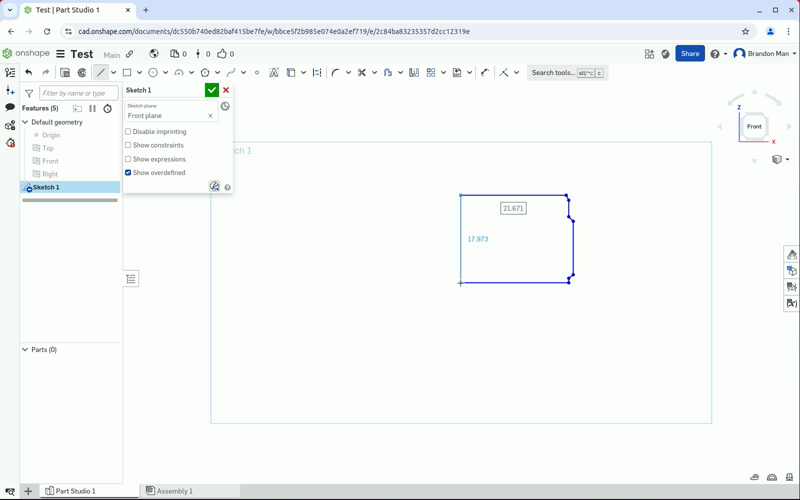
key(esc)
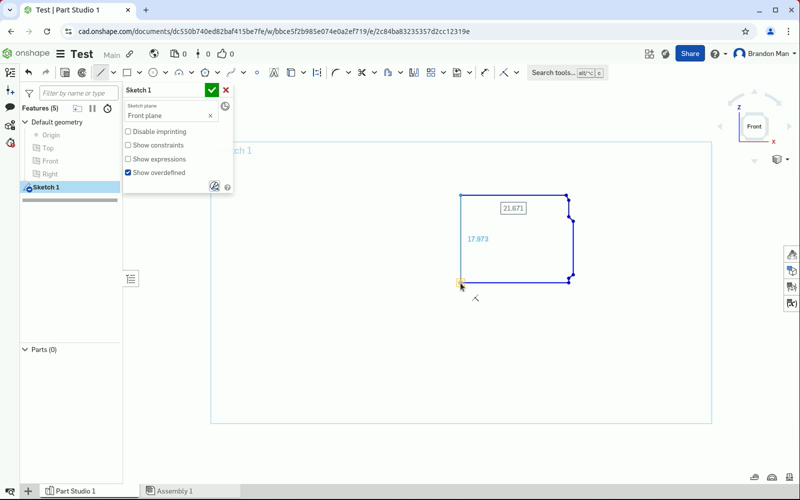
mouse_move(543, 238)
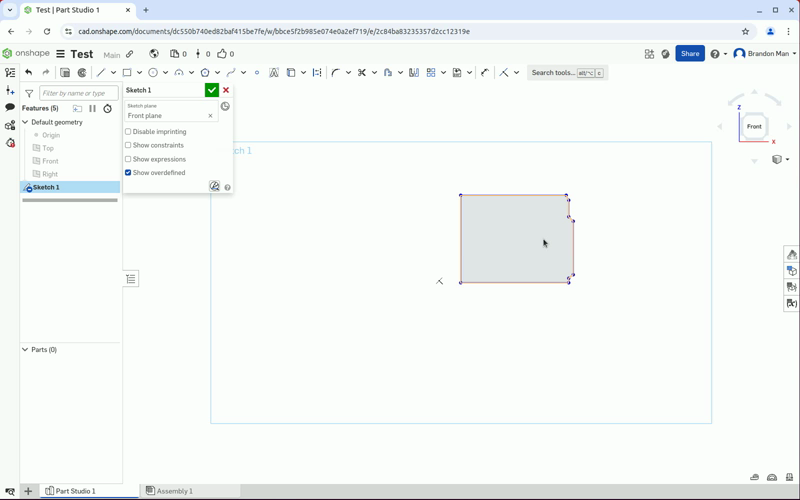
click(543, 238)
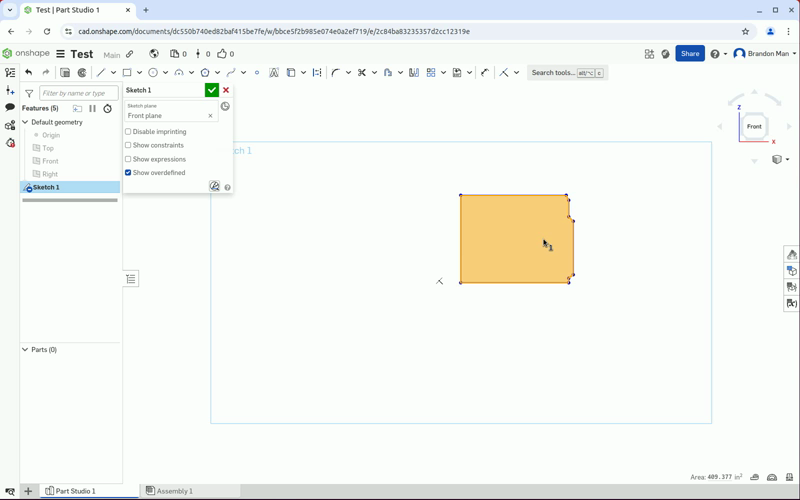
mouse_move(73, 352)
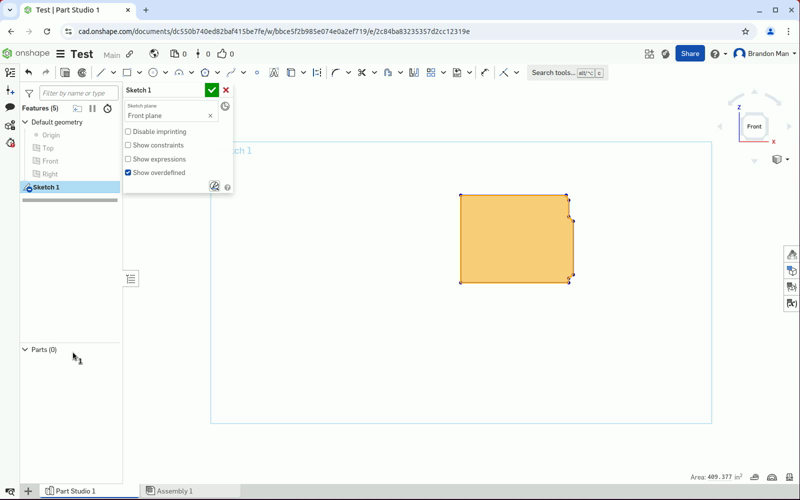
key(shift+y)
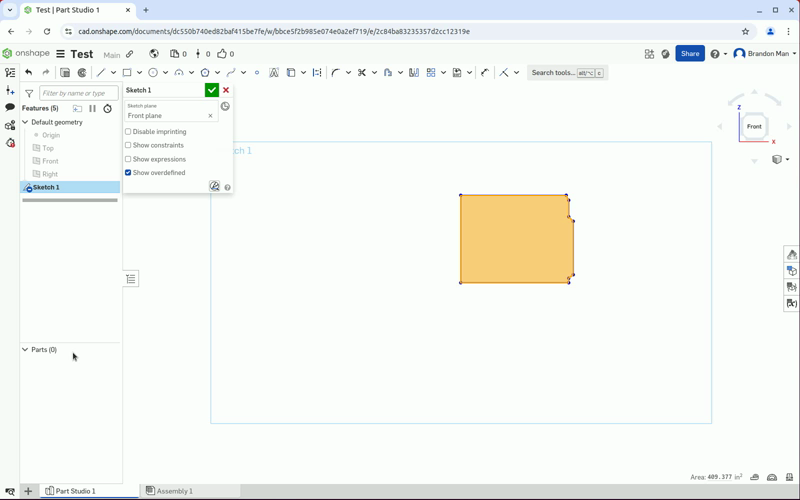
key(shift+e)
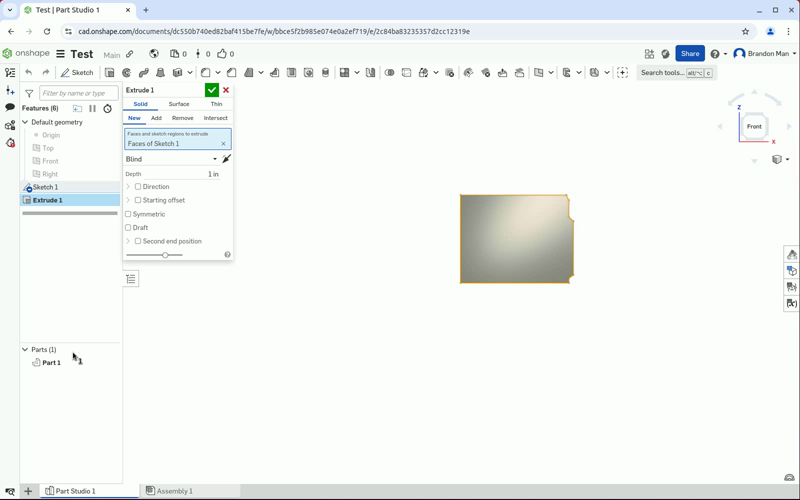
mouse_move(143, 106)
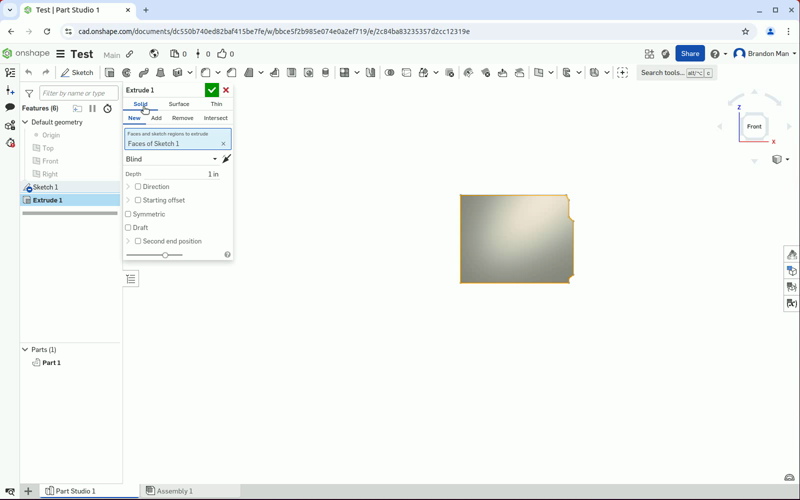
click(143, 106)
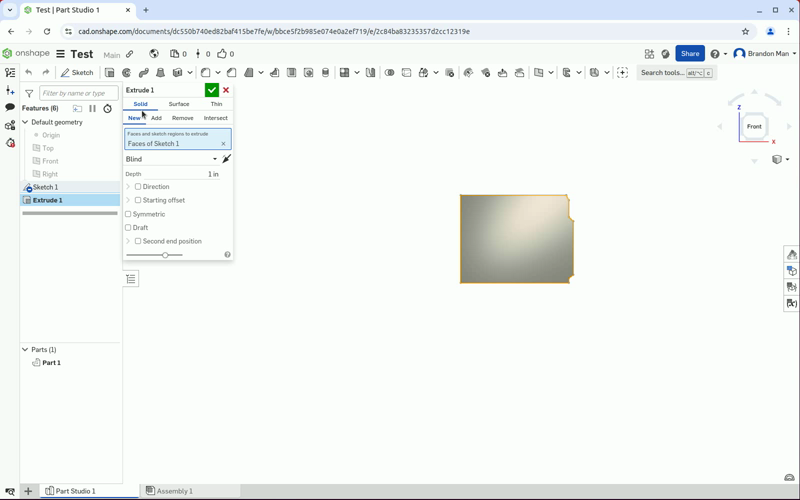
mouse_move(137, 120)
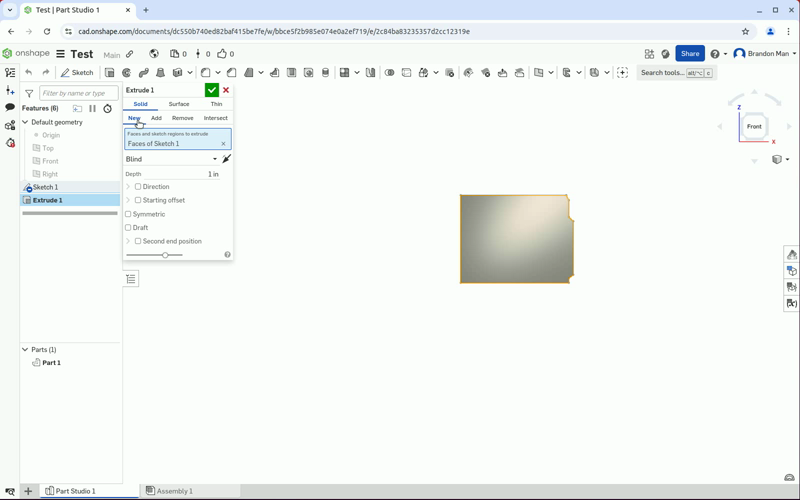
click(137, 120)
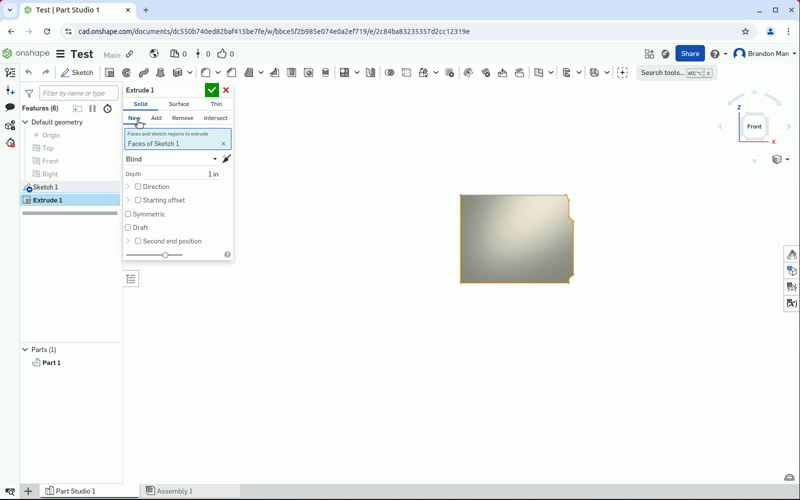
key(tab, 4)
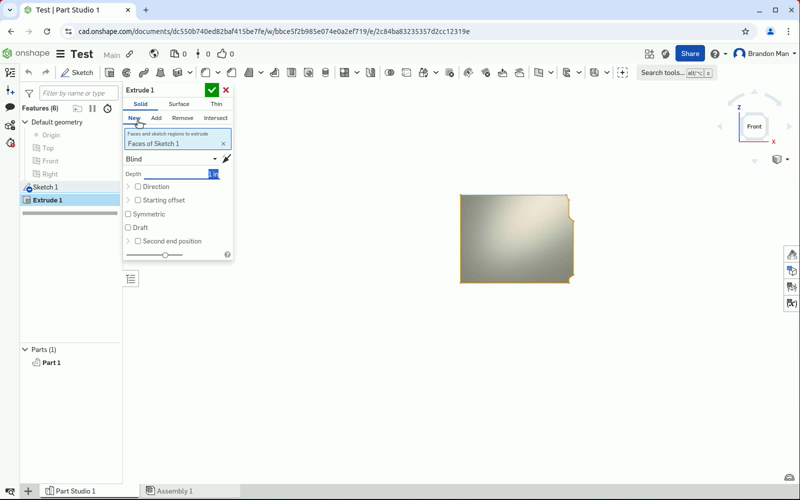
text(0.482)
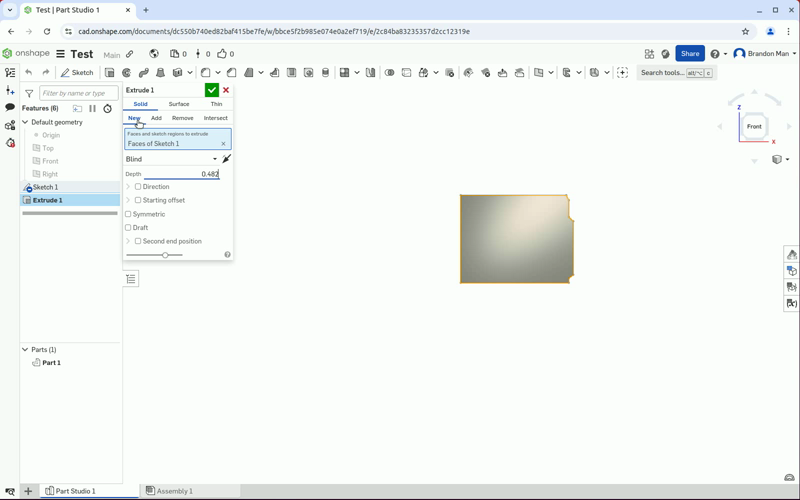
key(tab, 3)
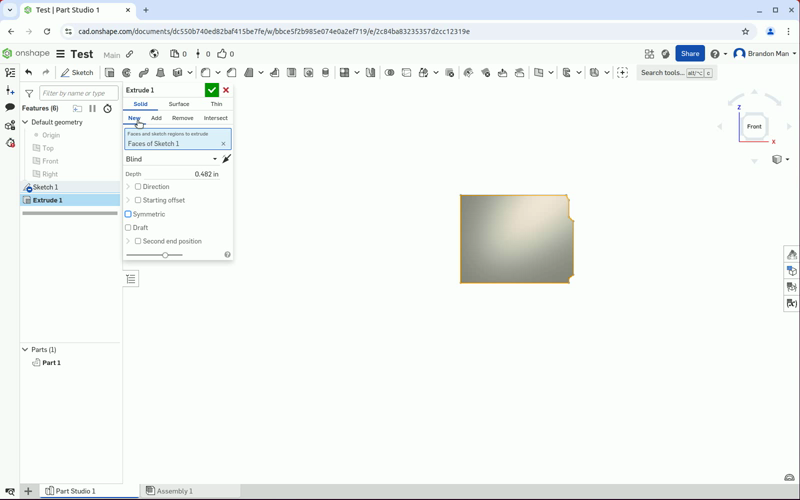
key(space)
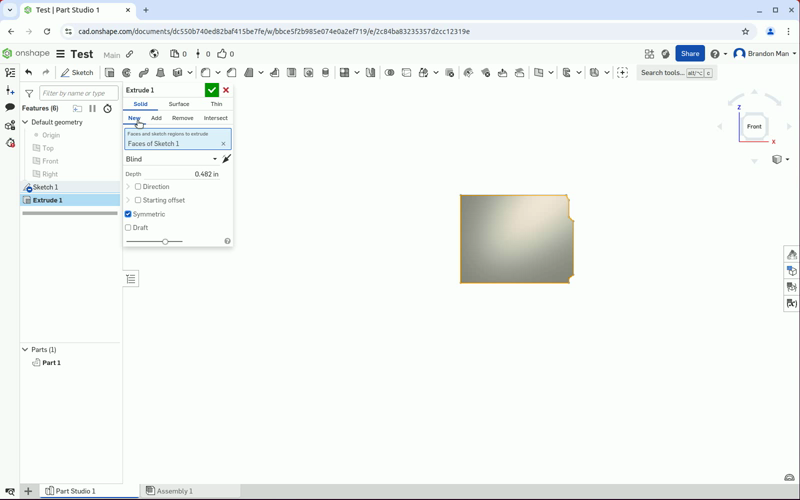
key(enter)
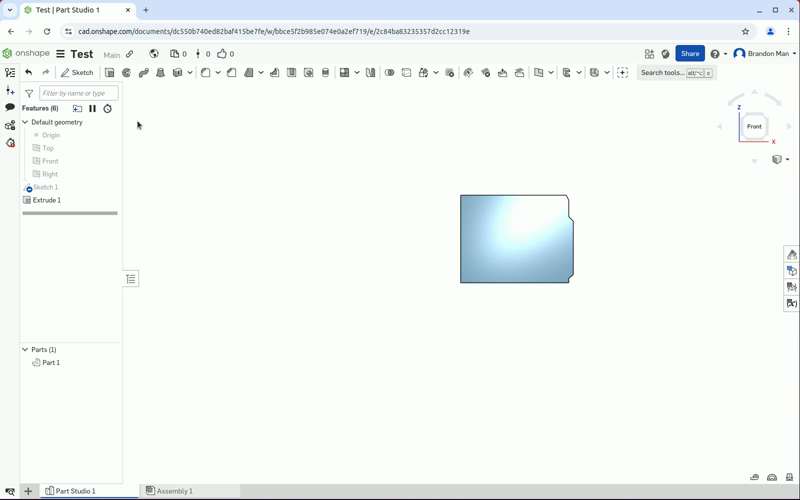
key(shift+h)
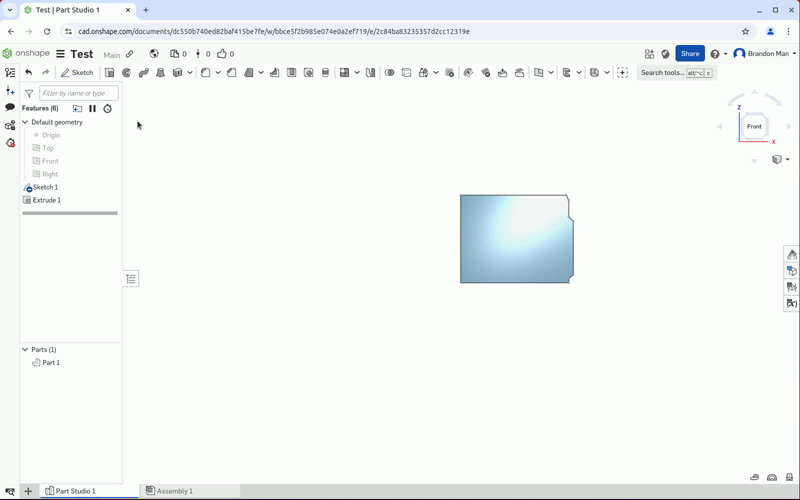
key(shift+h)
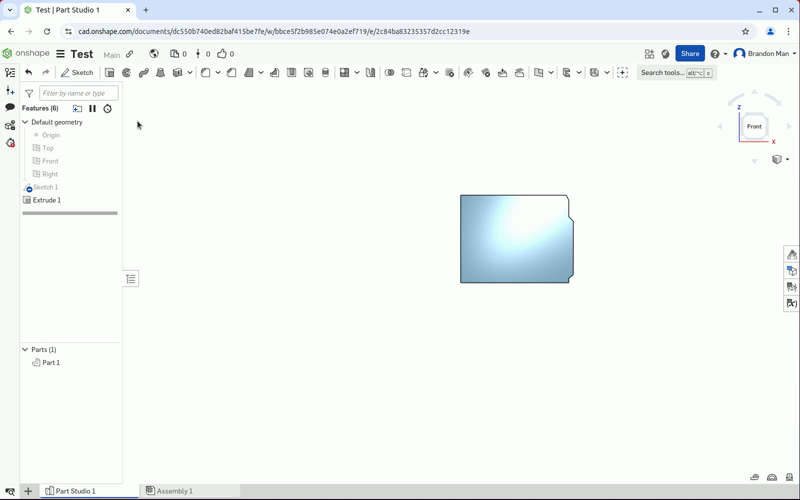
mouse_move(73, 189)
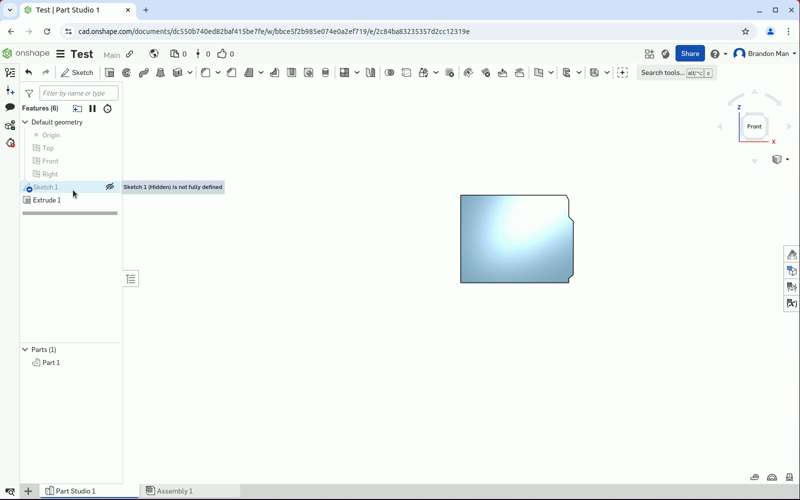
click(73, 189)
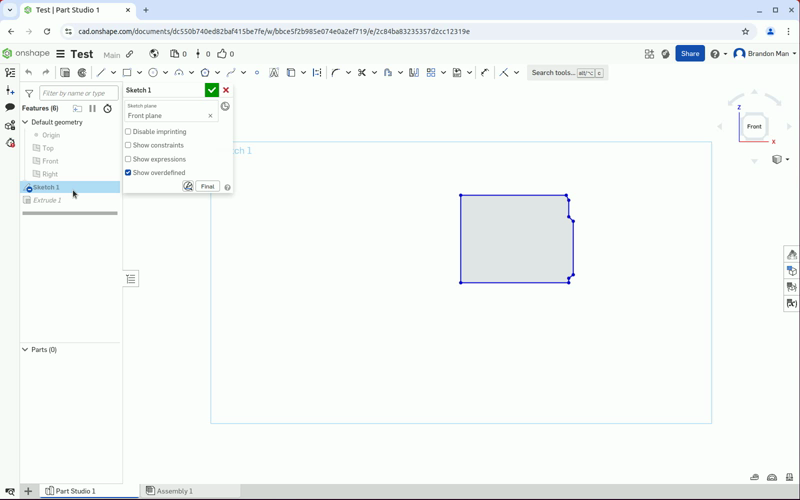
mouse_move(229, 92)
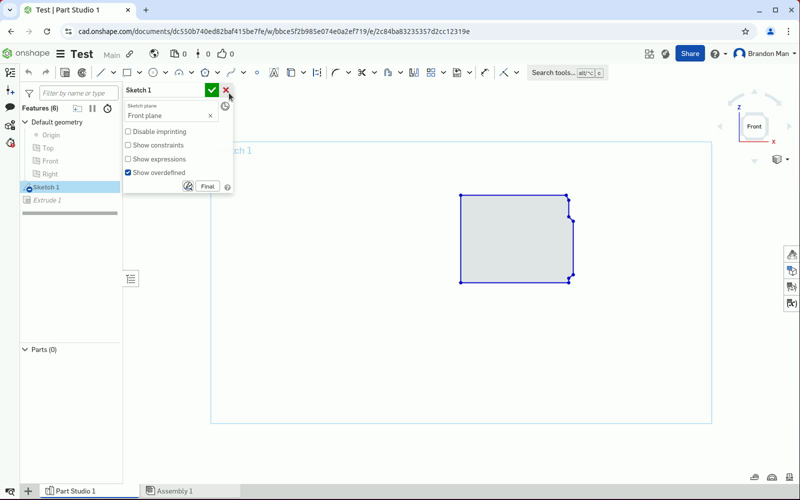
click(229, 92)
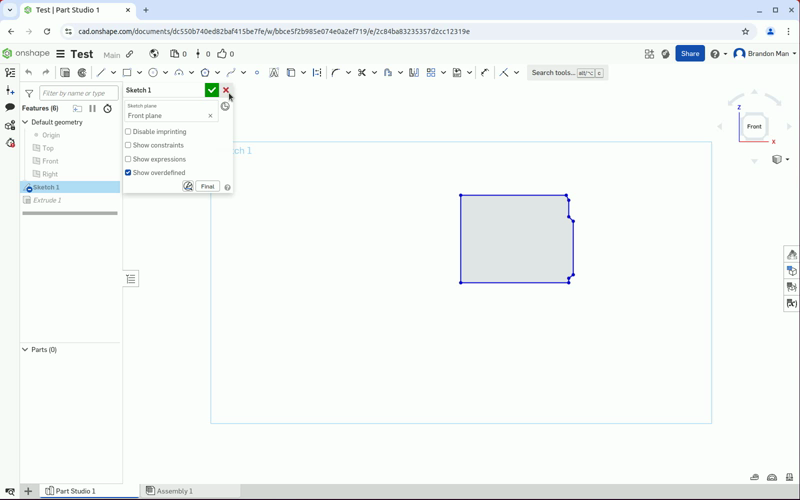
key(shift+s)
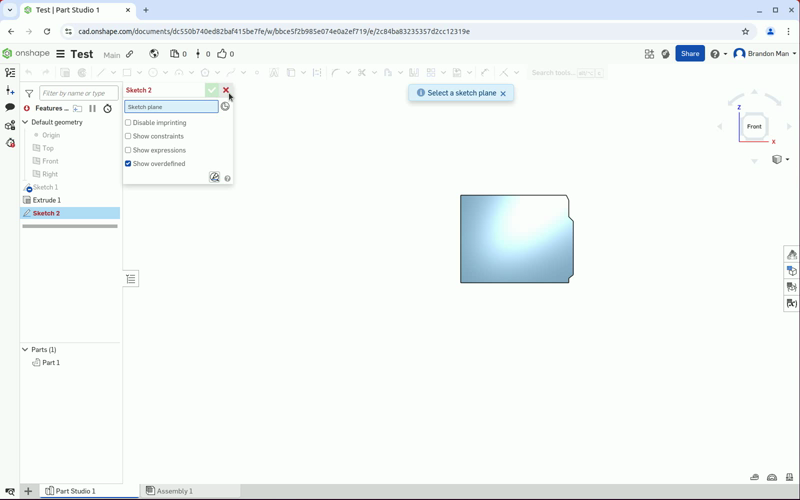
mouse_move(73, 163)
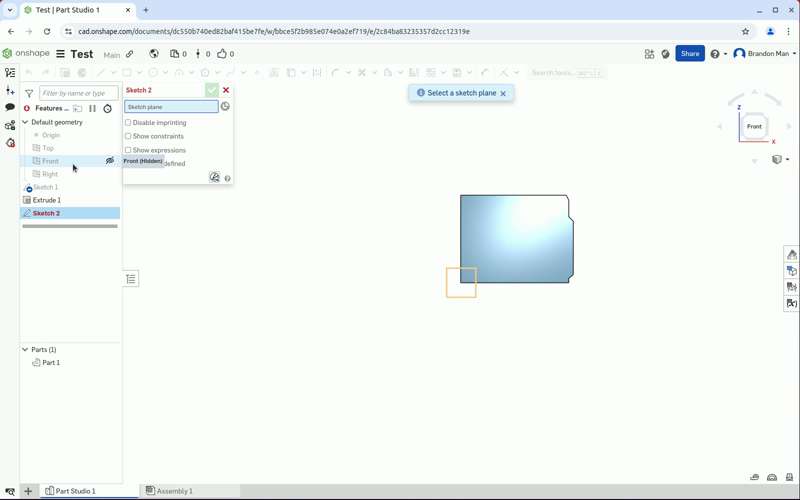
click(73, 163)
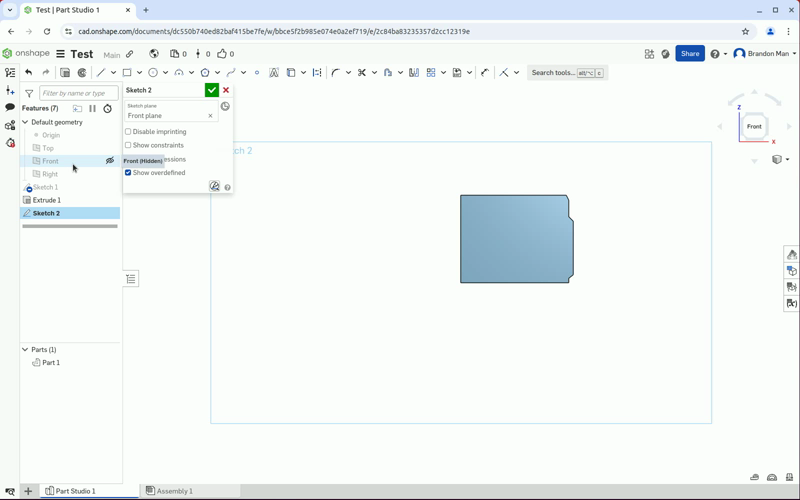
mouse_move(73, 352)
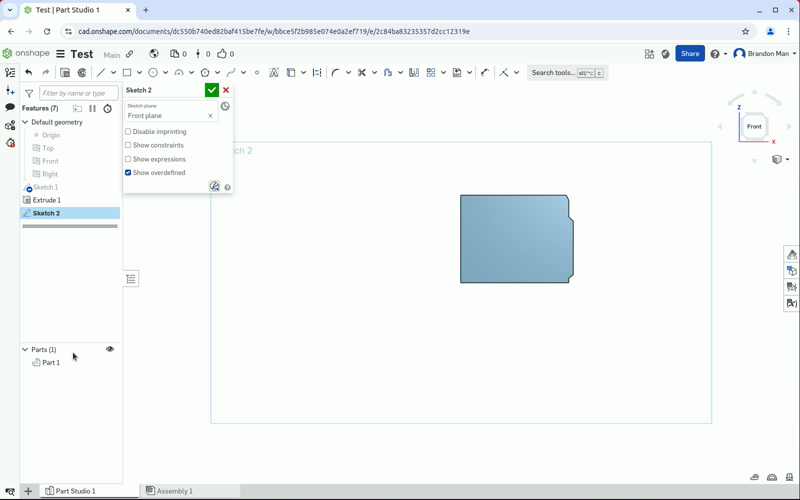
key(y)
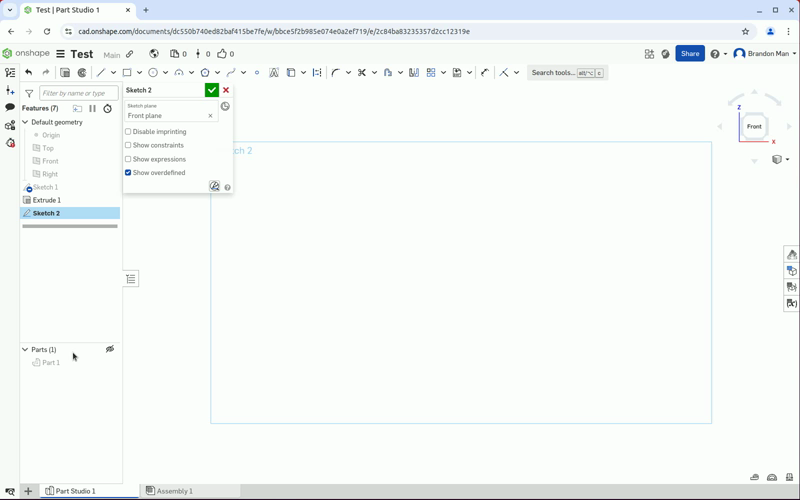
key(l)
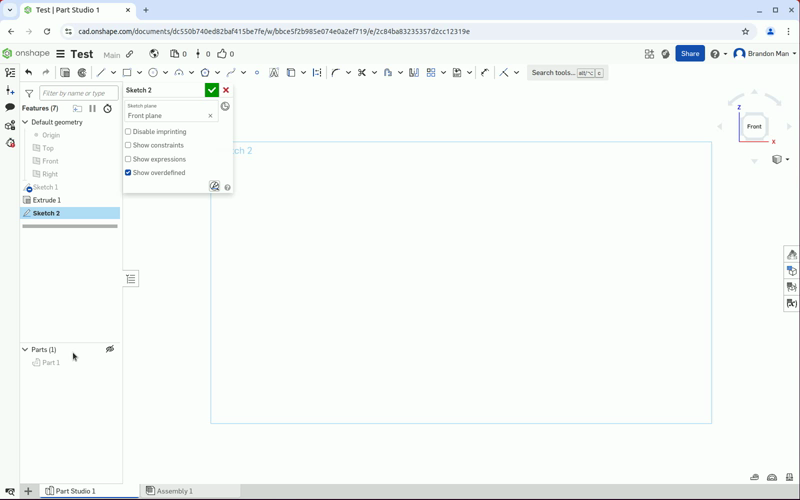
key_down(shift)
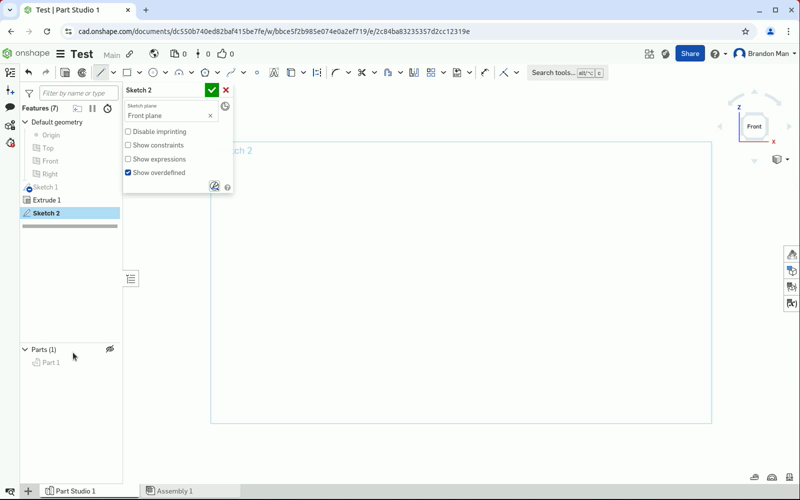
mouse_move(457, 278)
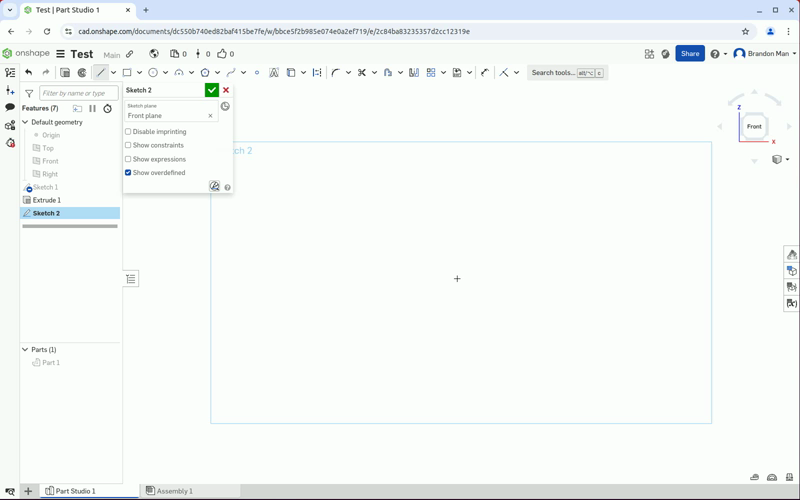
click(457, 278)
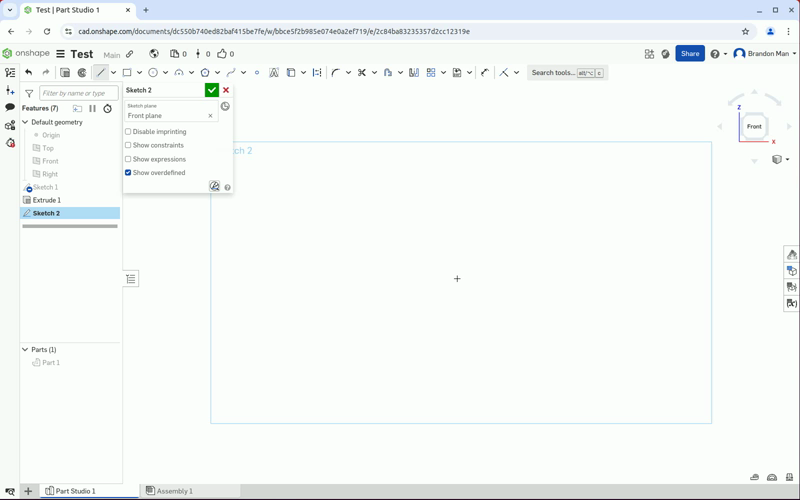
key_up(shift)
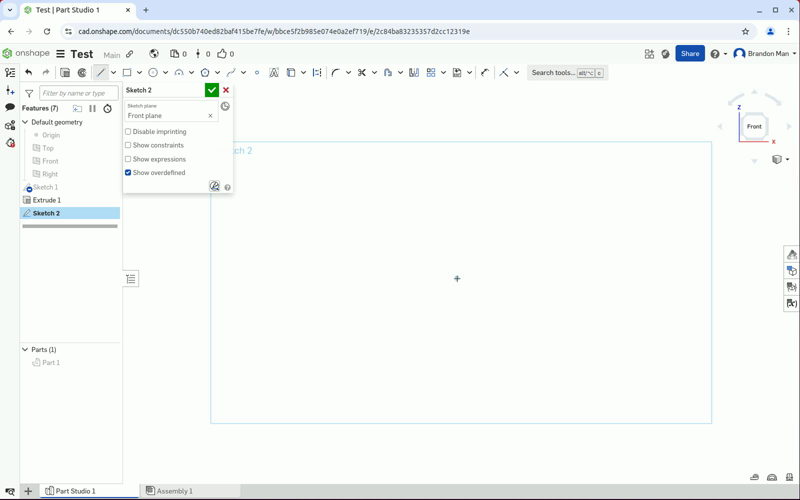
key_down(shift)
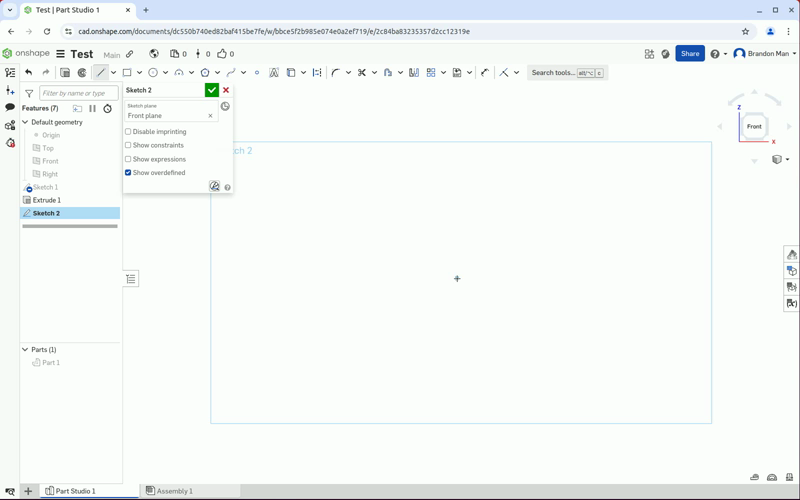
mouse_move(487, 278)
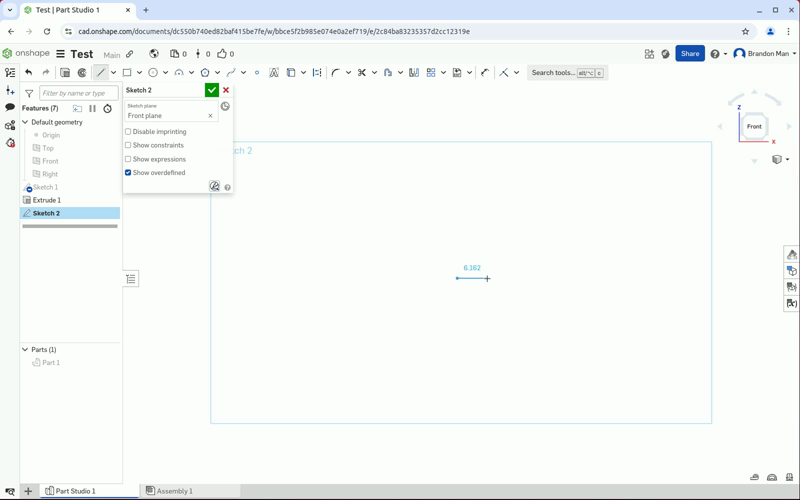
mouse_move(460, 278)
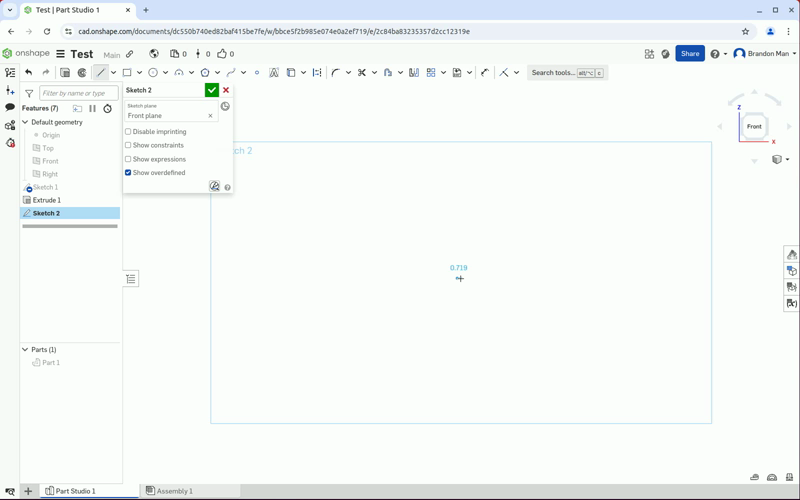
scroll(6)
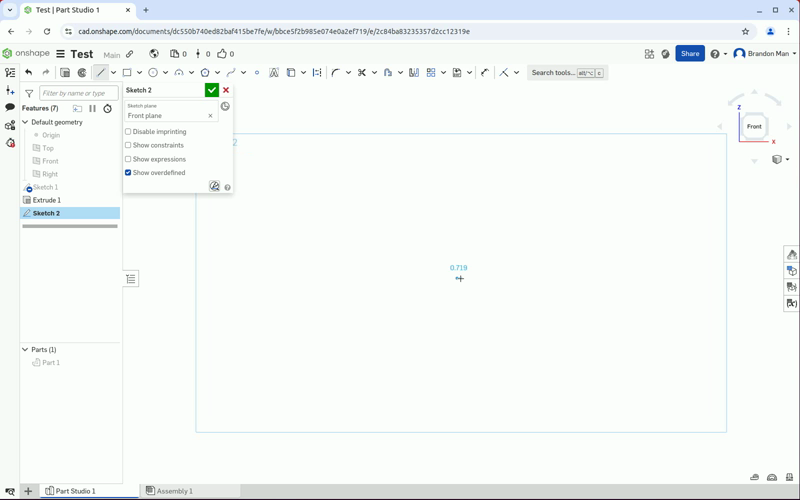
scroll(6)
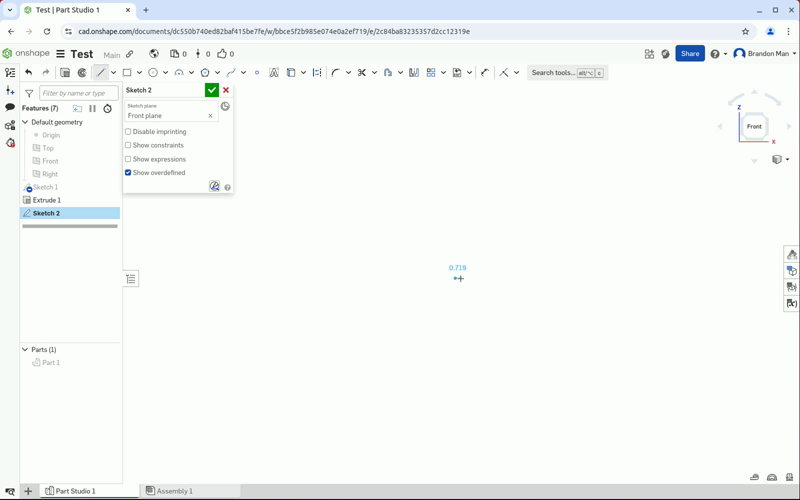
scroll(6)
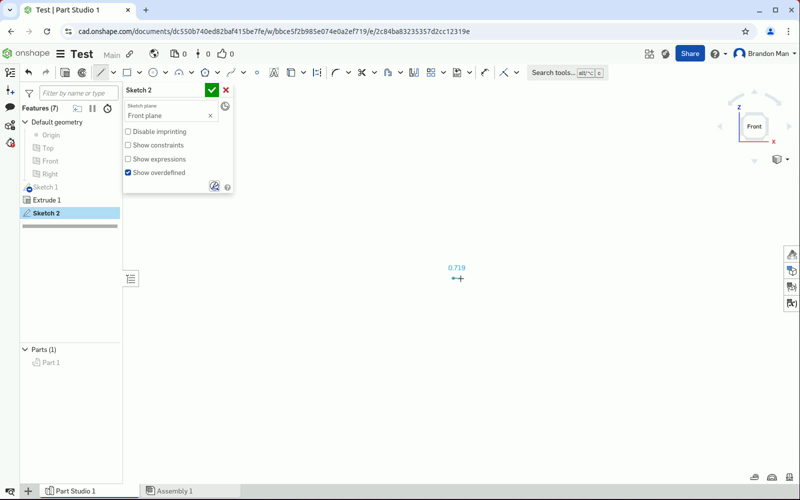
scroll(6)
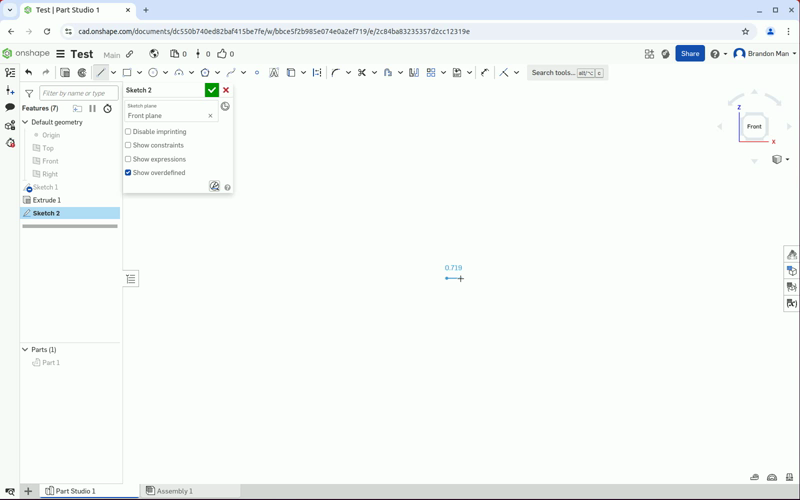
scroll(6)
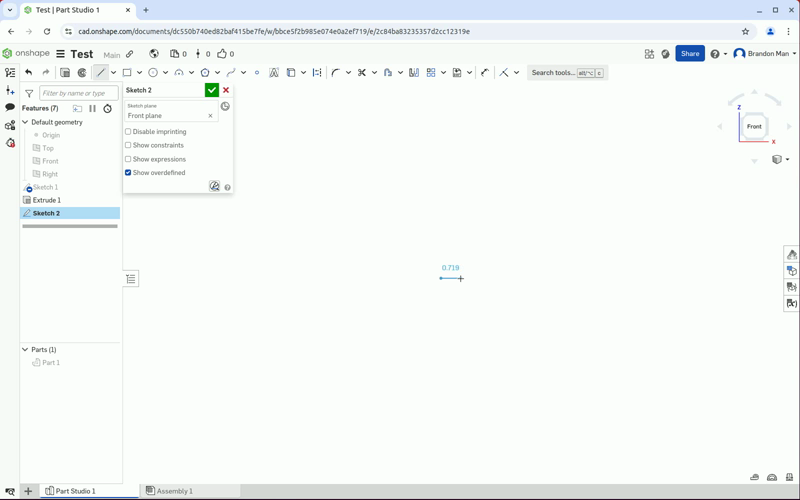
scroll(6)
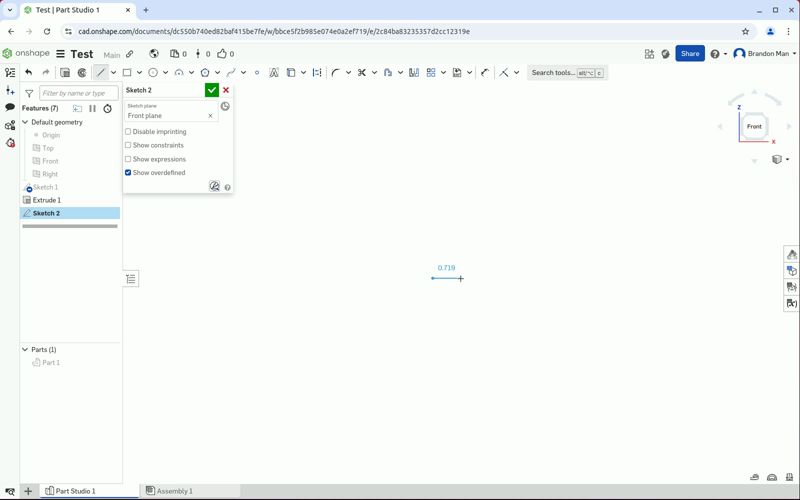
scroll(6)
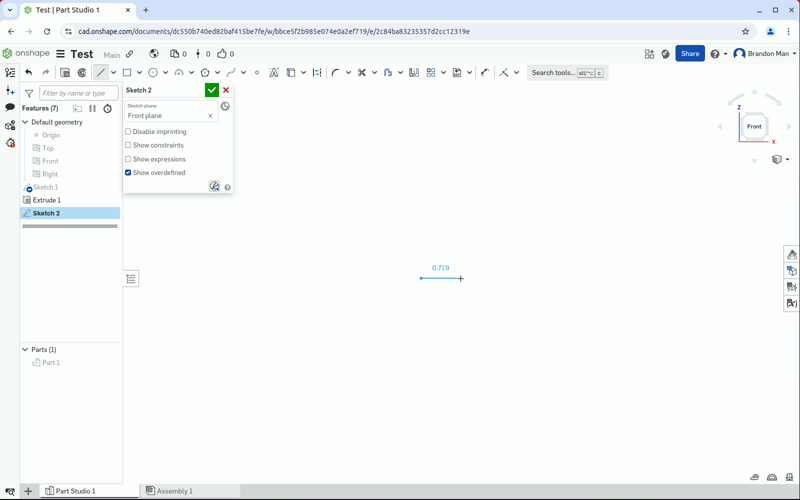
click(460, 278)
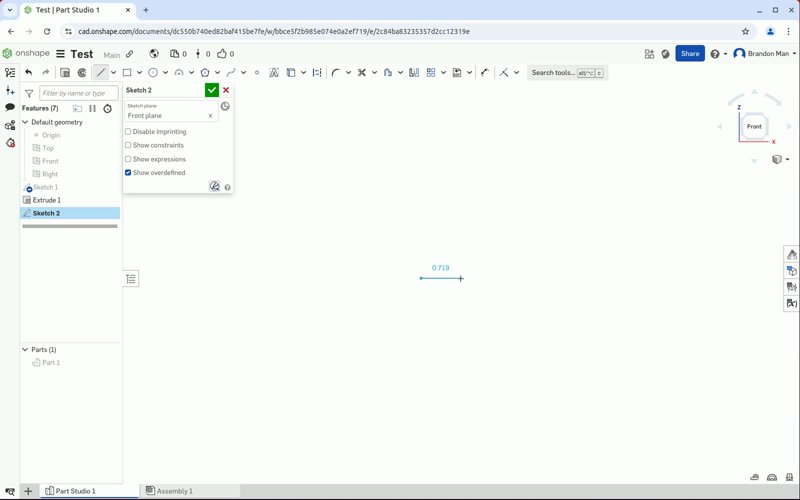
scroll(-6)
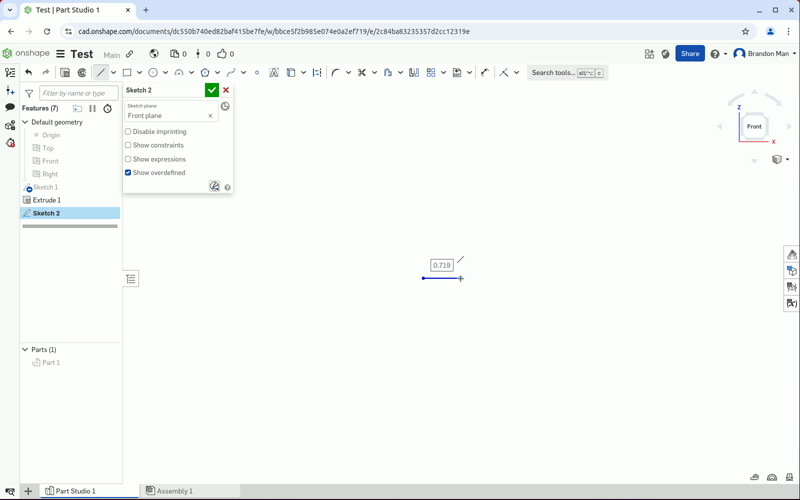
scroll(-6)
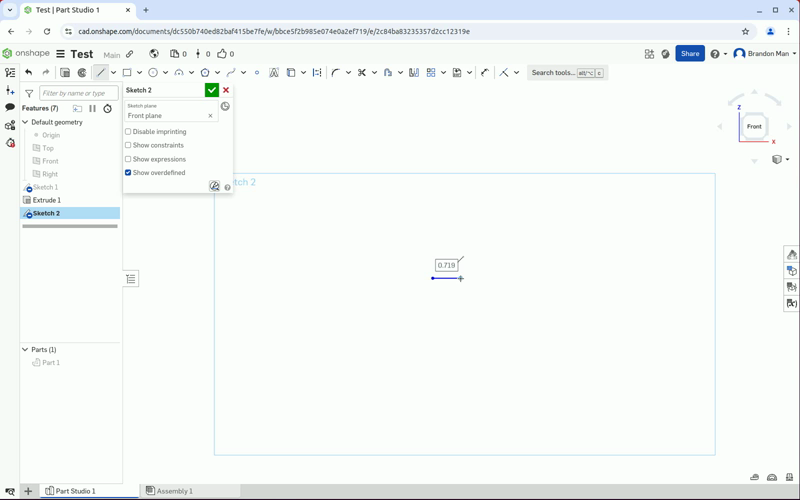
scroll(-6)
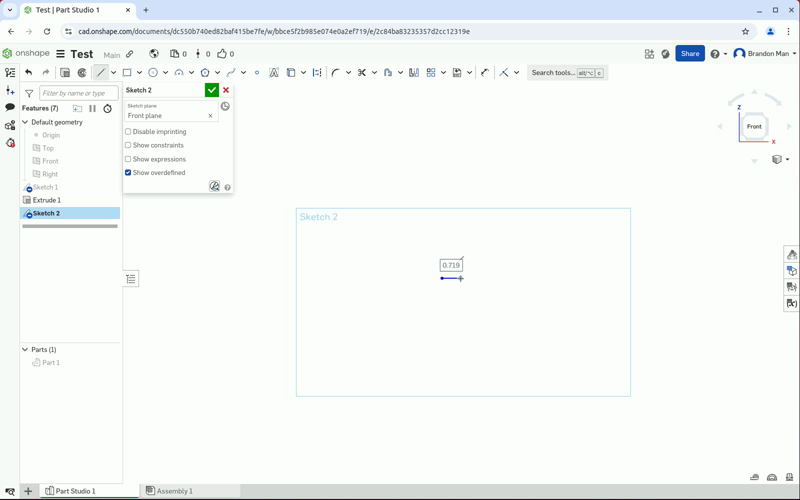
scroll(-6)
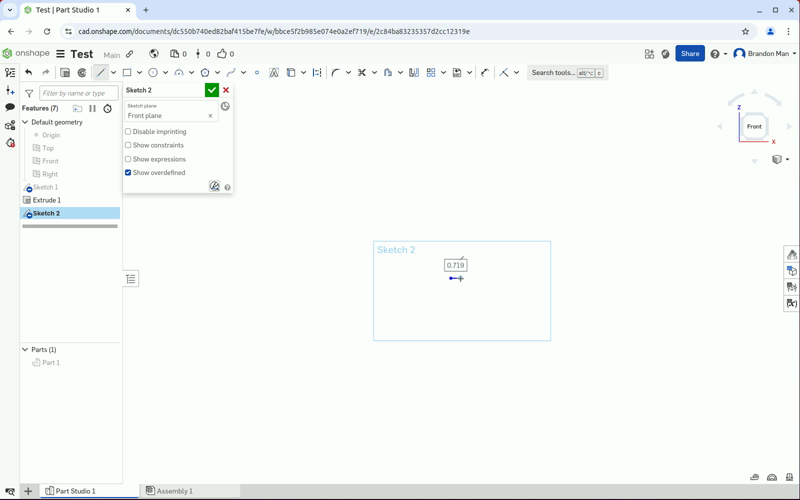
scroll(-6)
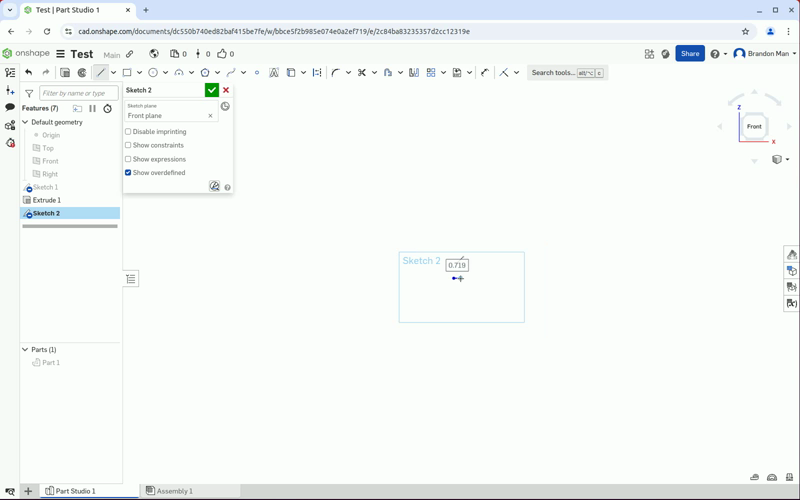
scroll(-6)
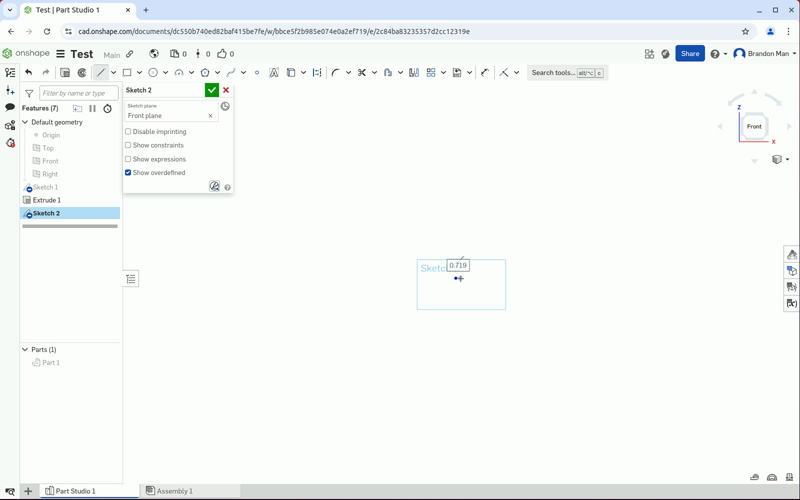
scroll(-6)
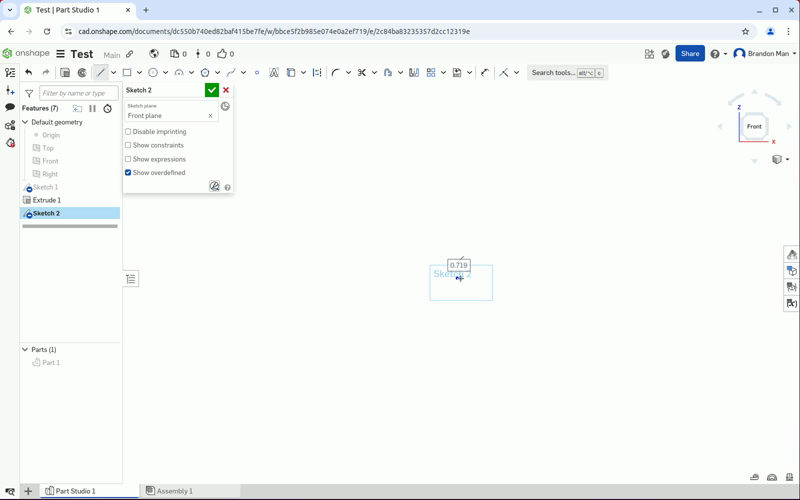
key_up(shift)
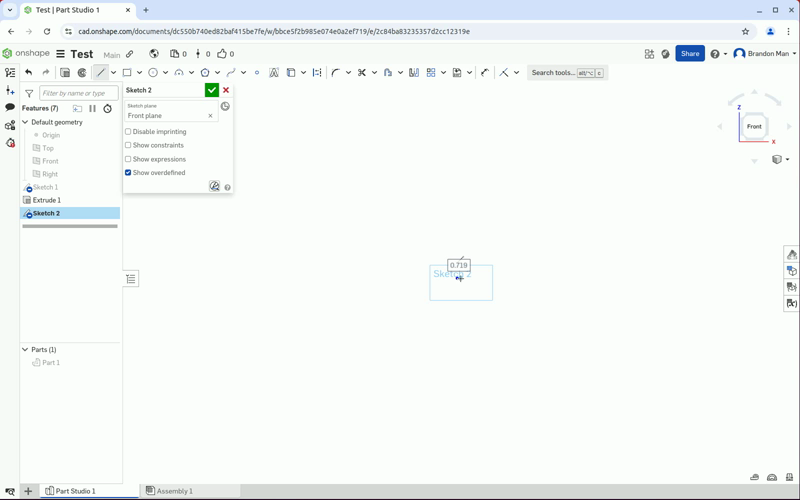
key_down(shift)
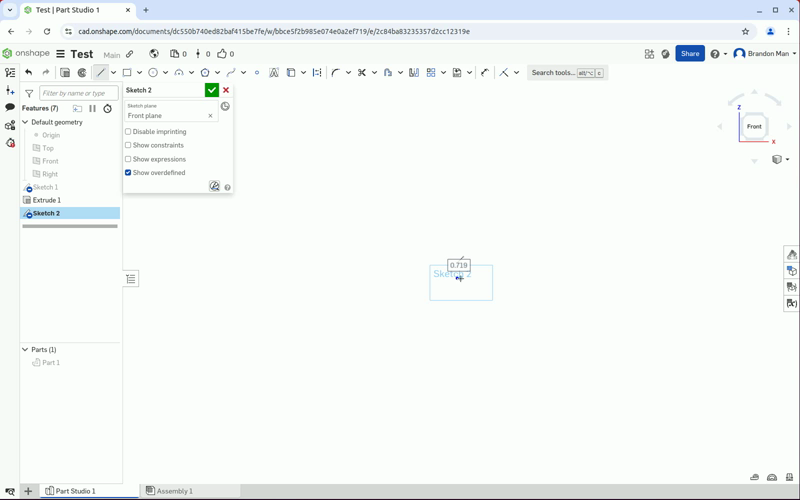
mouse_move(490, 278)
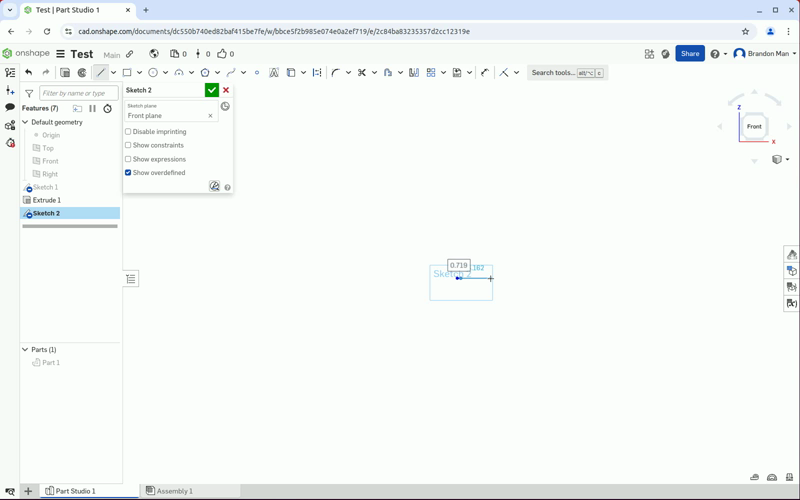
mouse_move(480, 278)
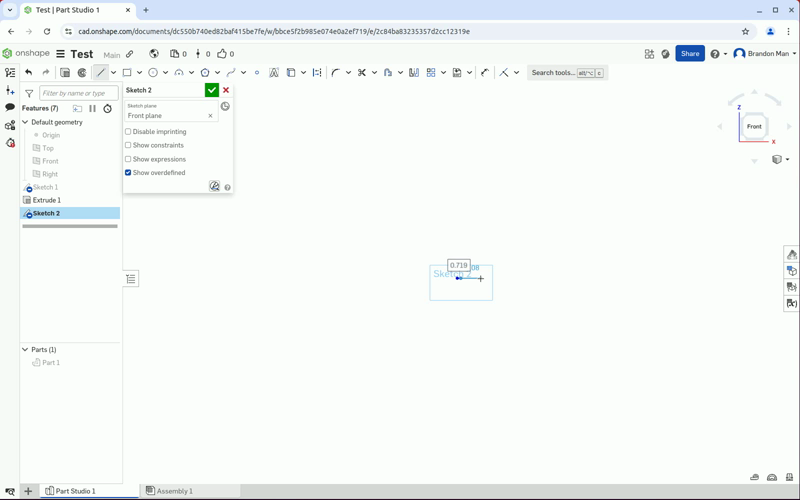
click(480, 278)
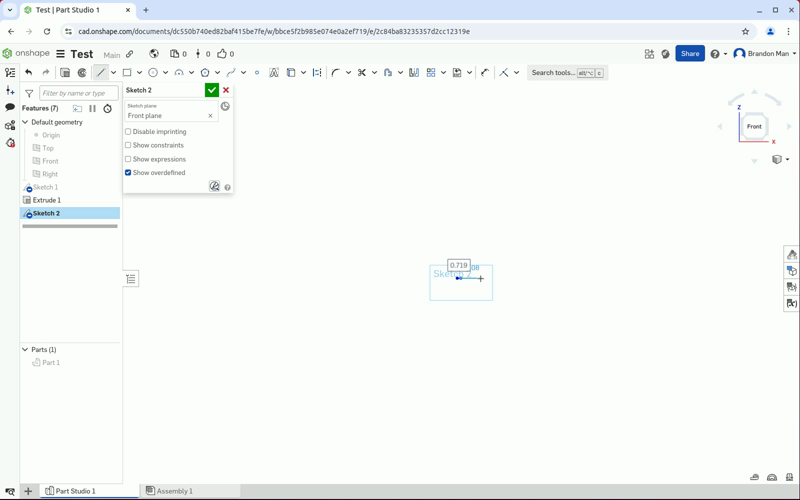
key_up(shift)
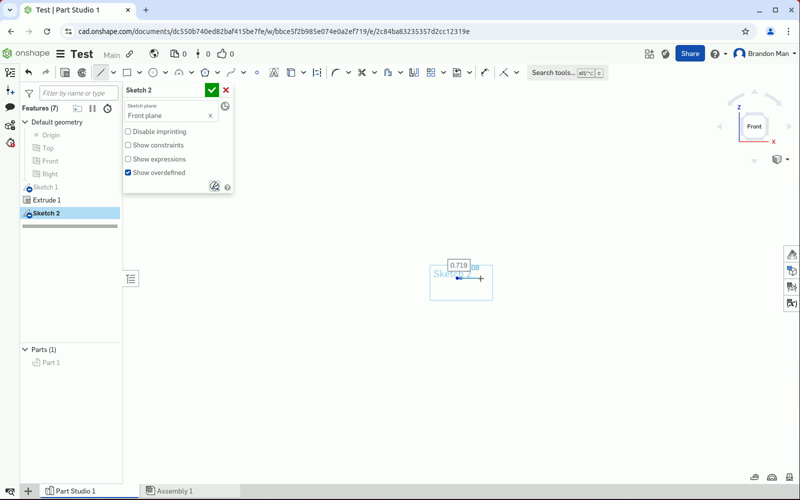
key_down(shift)
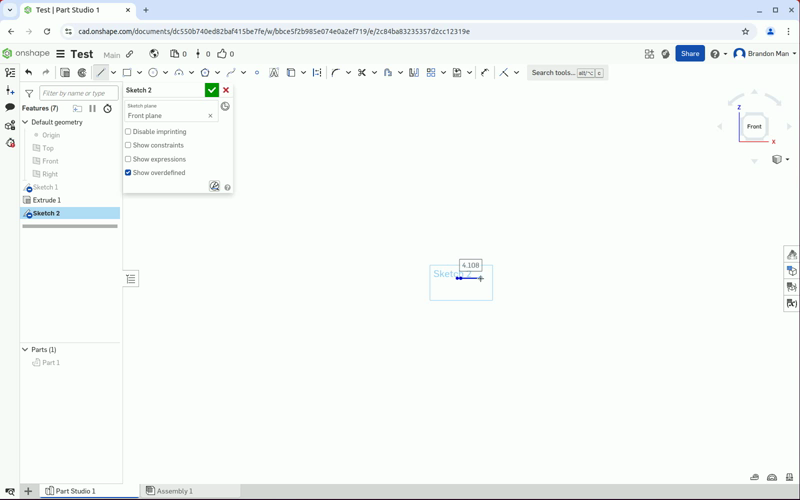
mouse_move(510, 278)
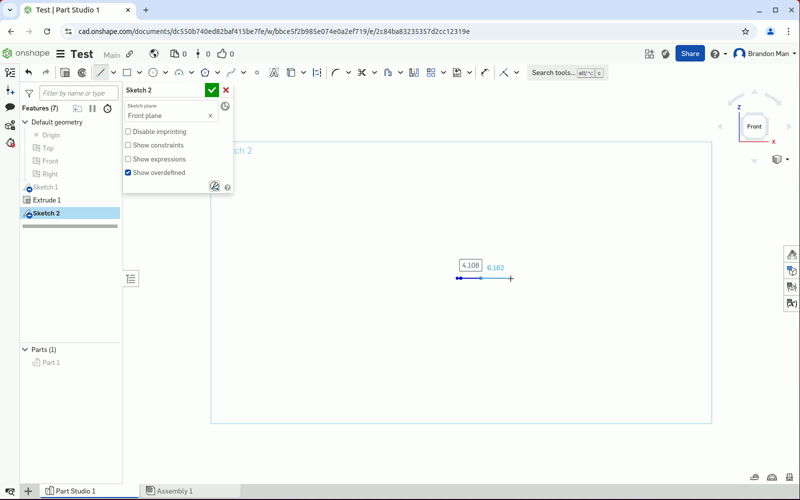
mouse_move(480, 262)
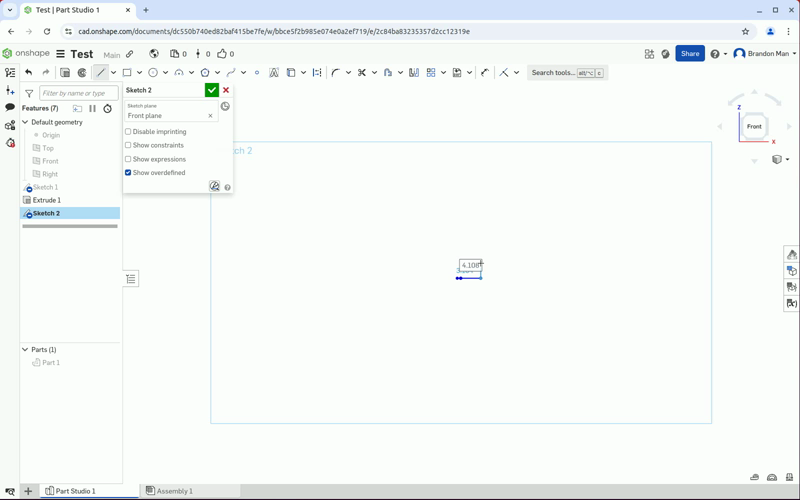
click(480, 262)
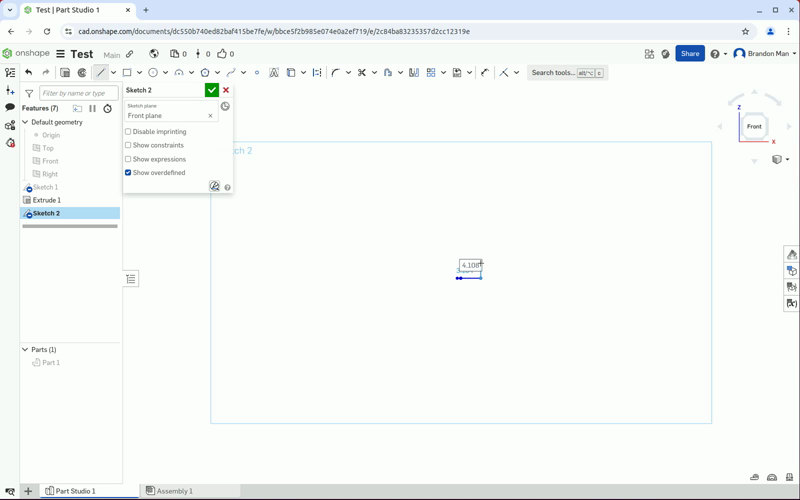
key_up(shift)
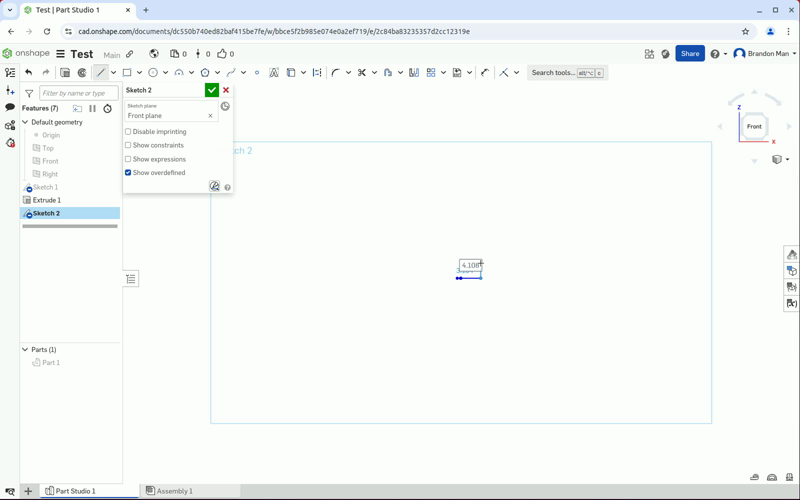
key_down(shift)
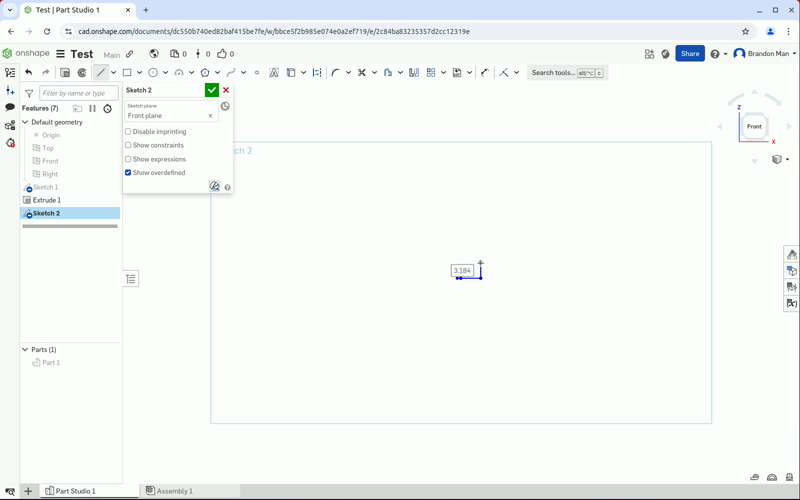
mouse_move(510, 262)
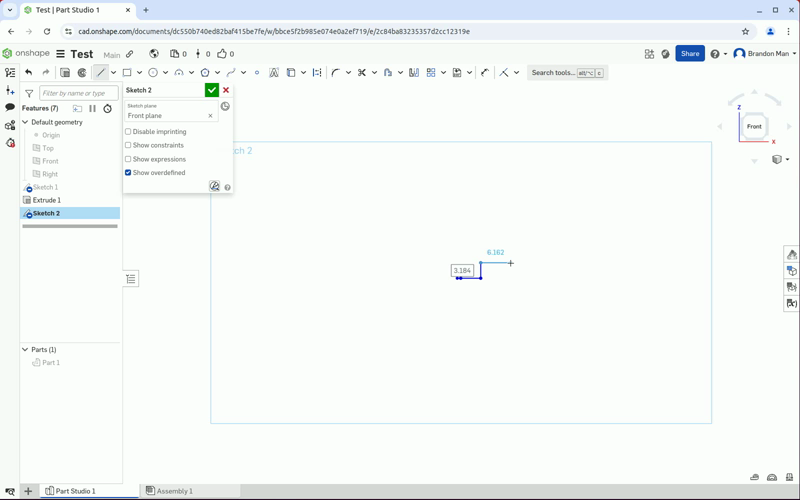
mouse_move(460, 262)
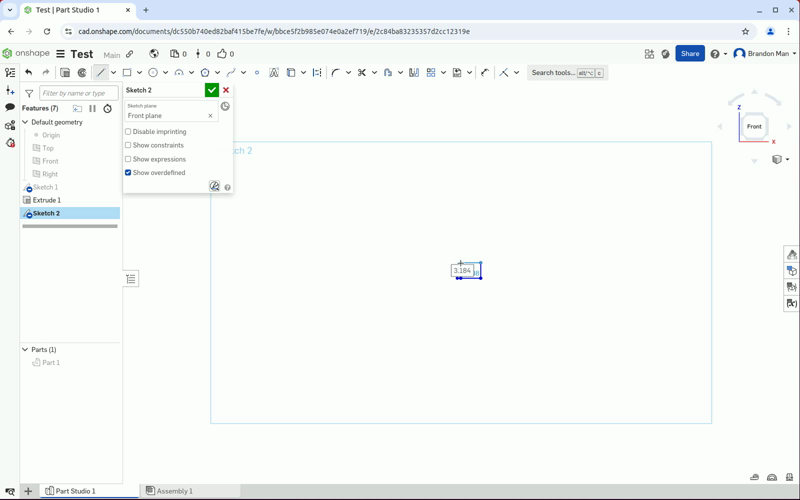
click(460, 262)
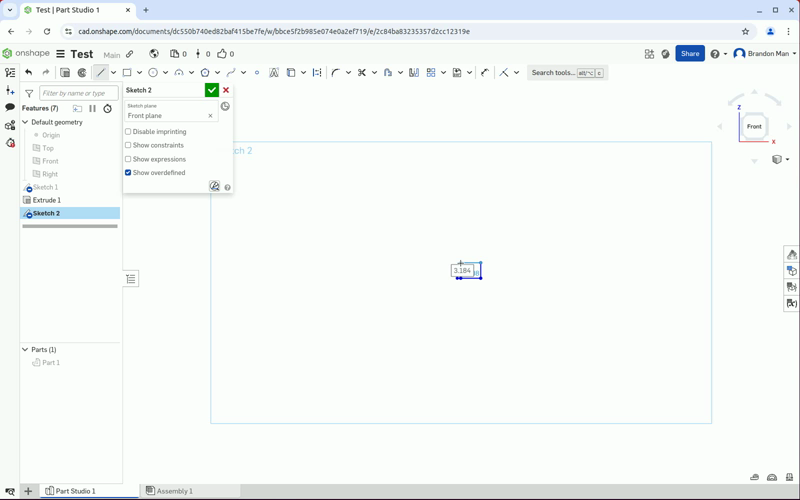
key_up(shift)
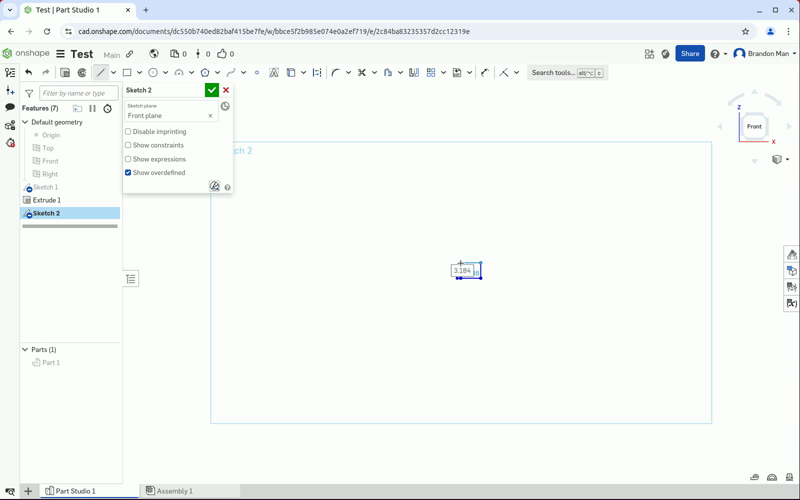
key_down(shift)
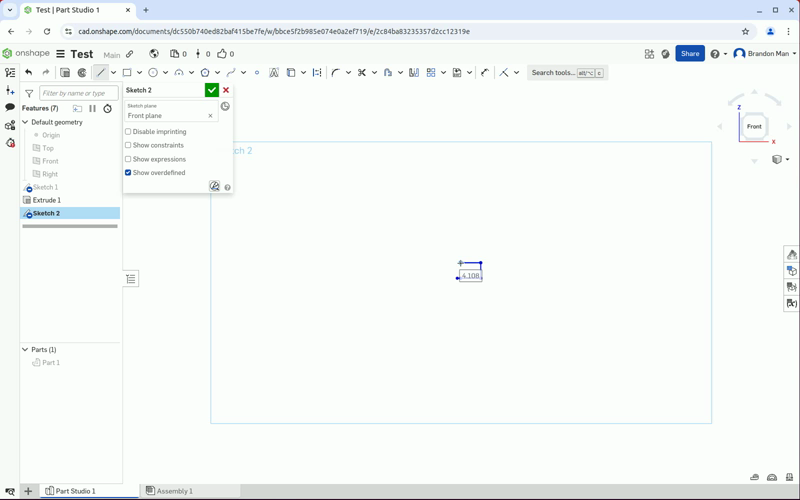
mouse_move(490, 262)
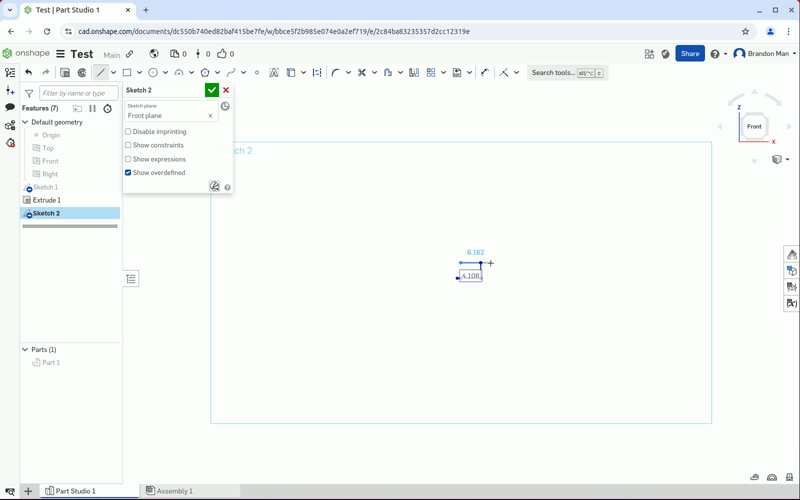
mouse_move(457, 262)
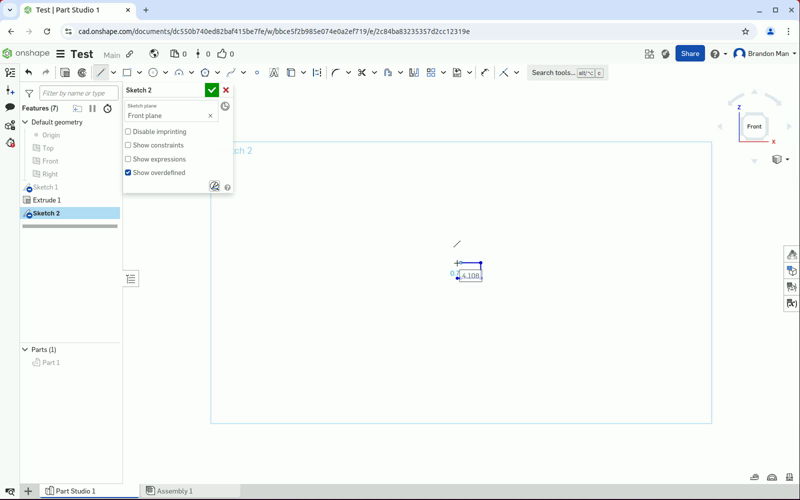
scroll(6)
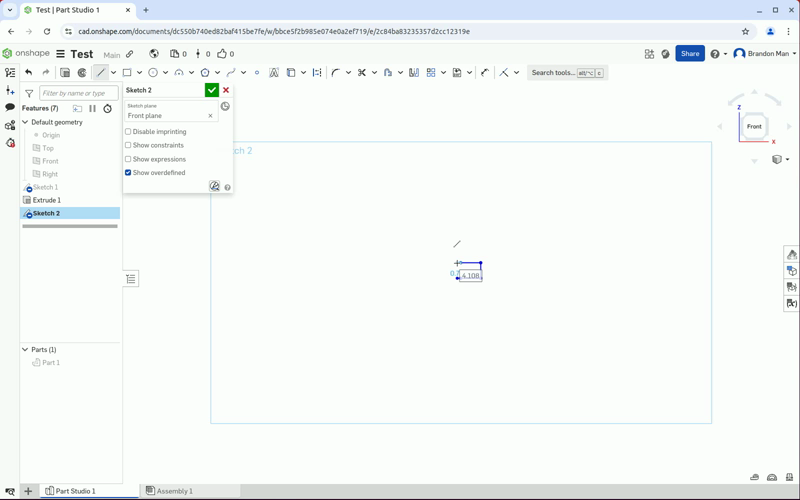
scroll(6)
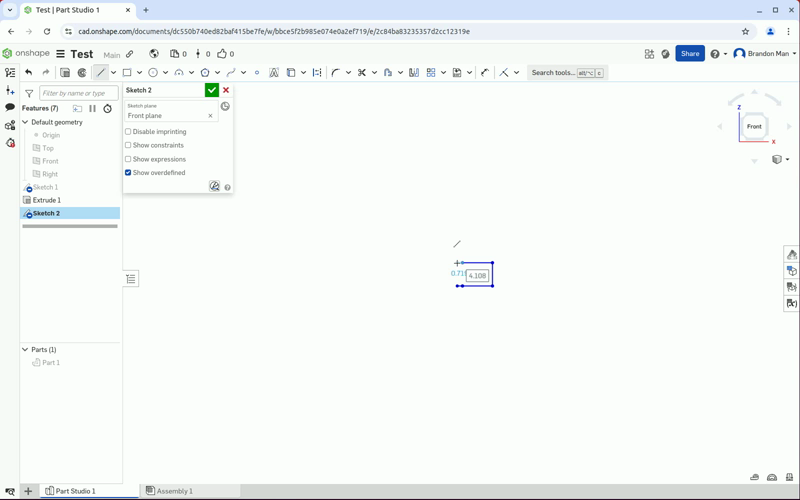
scroll(6)
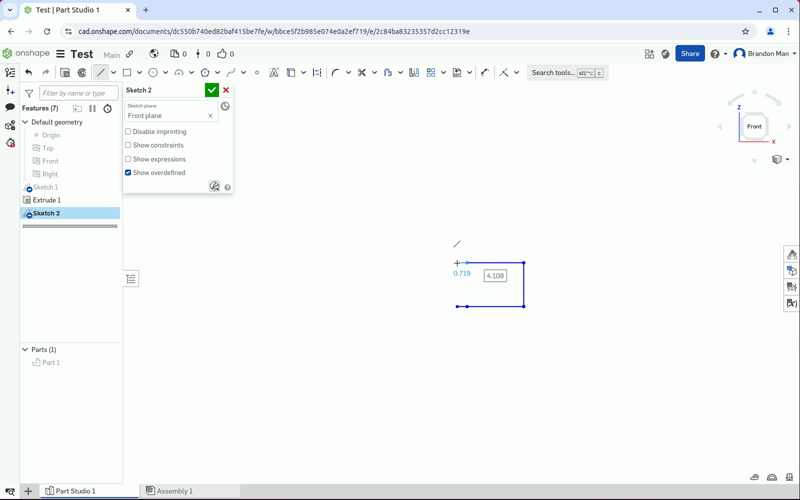
scroll(6)
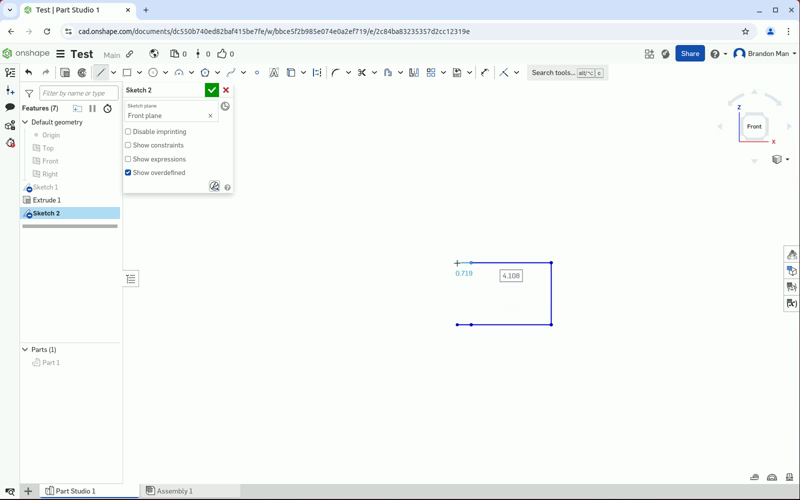
scroll(6)
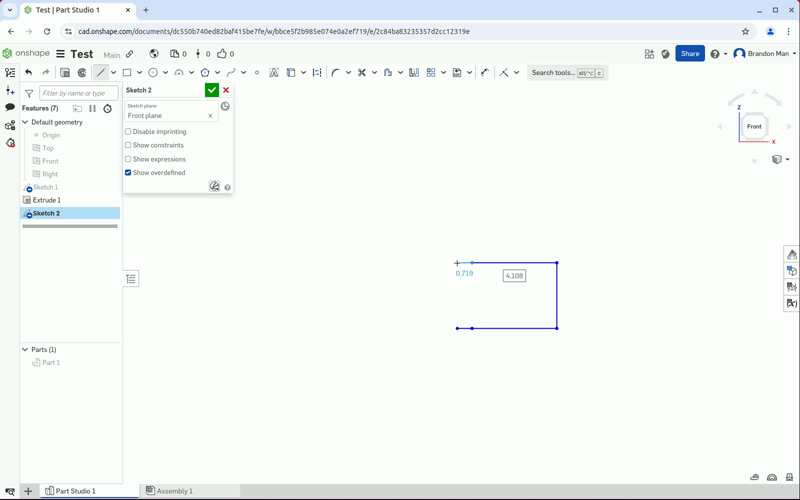
scroll(6)
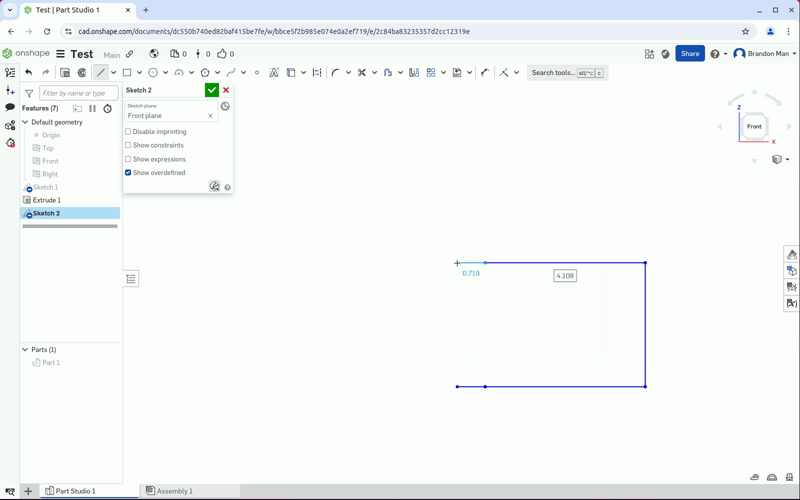
scroll(6)
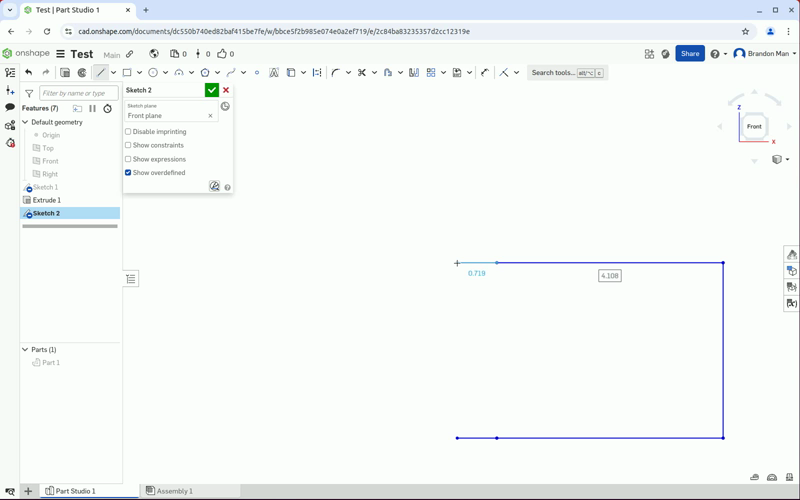
click(457, 262)
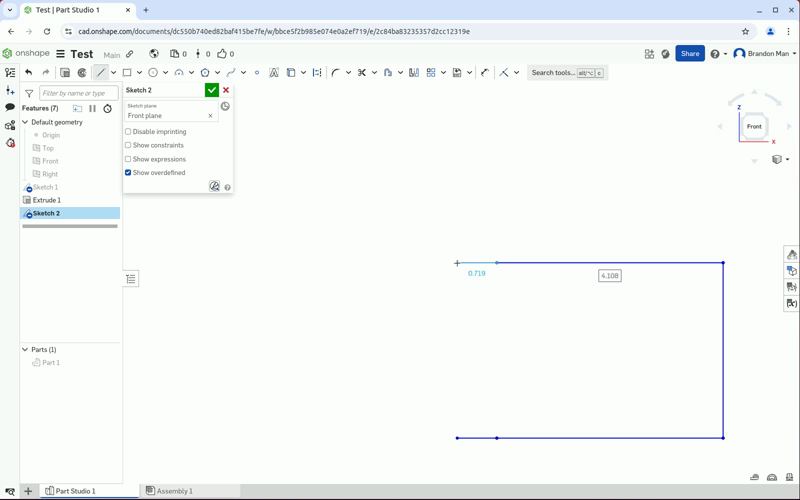
scroll(-6)
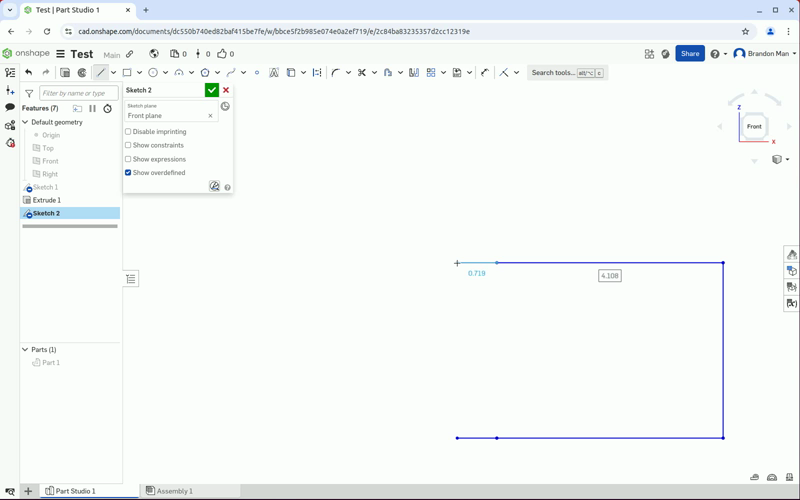
scroll(-6)
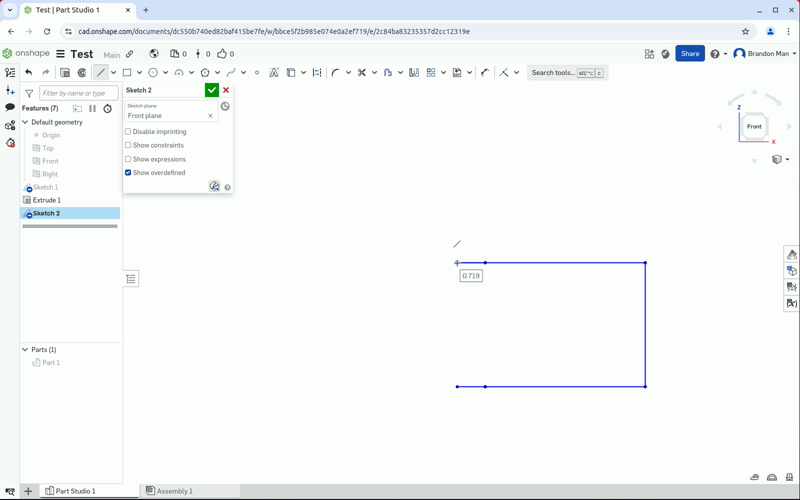
scroll(-6)
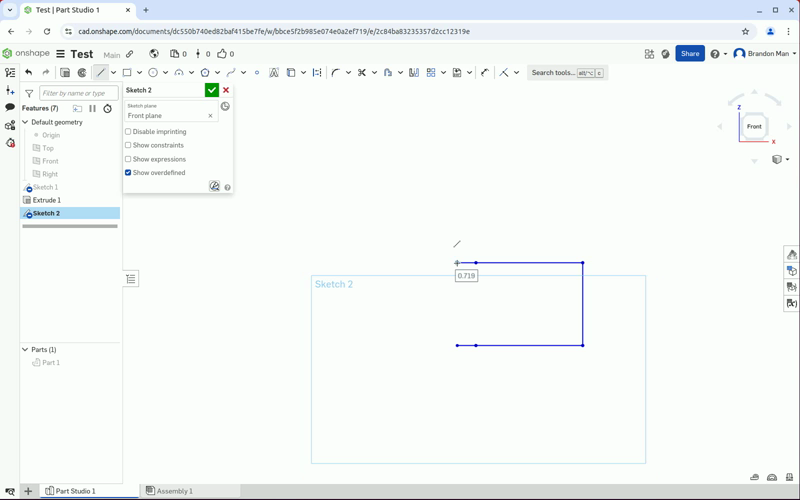
scroll(-6)
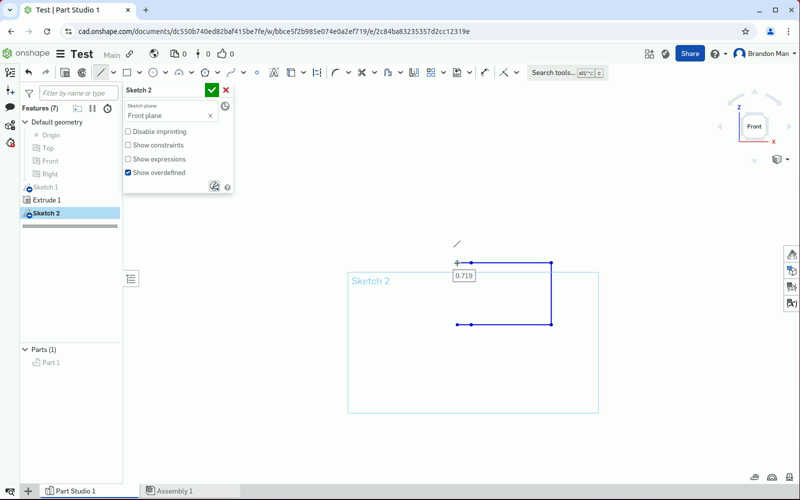
scroll(-6)
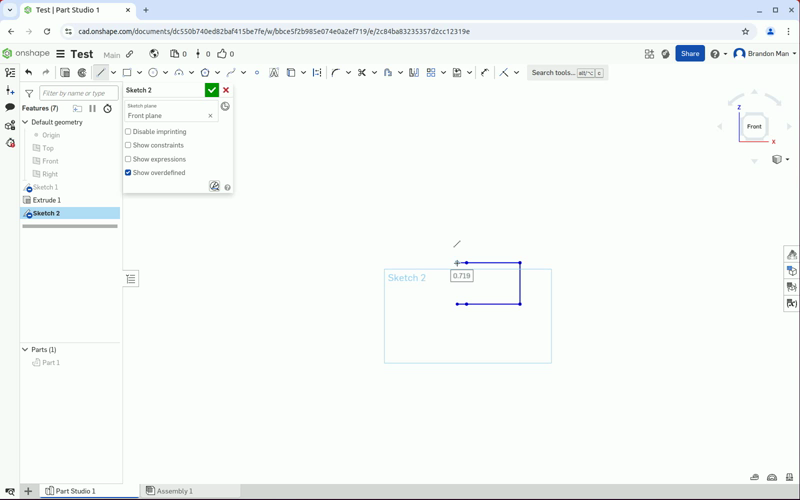
scroll(-6)
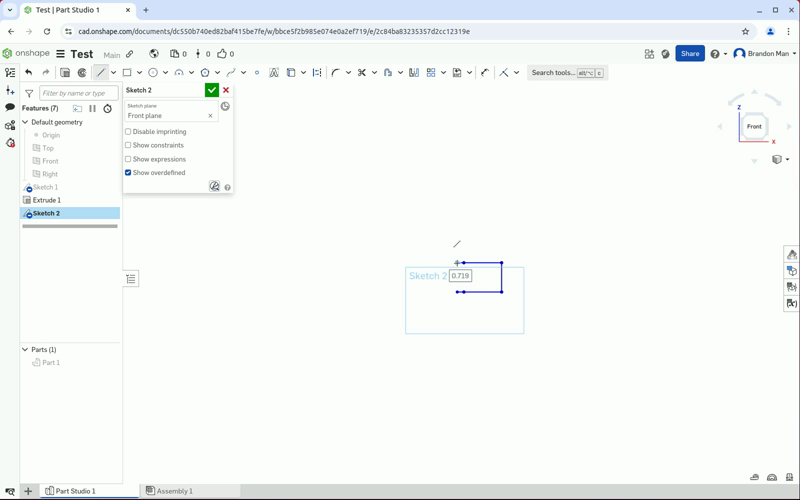
scroll(-6)
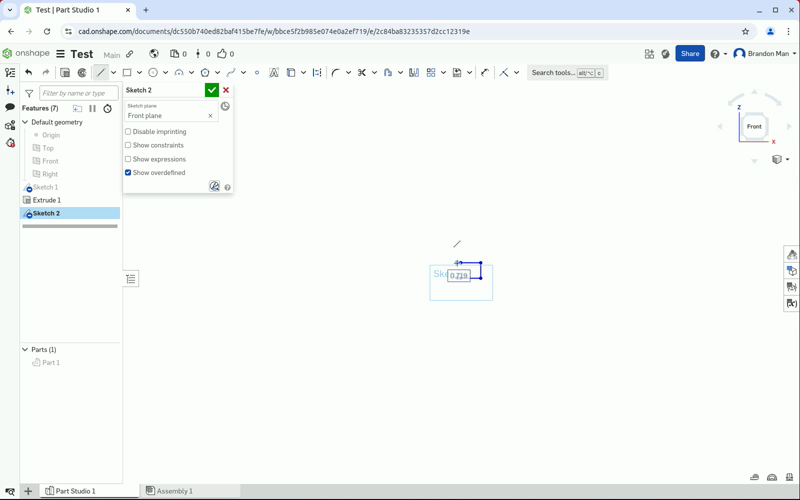
key_up(shift)
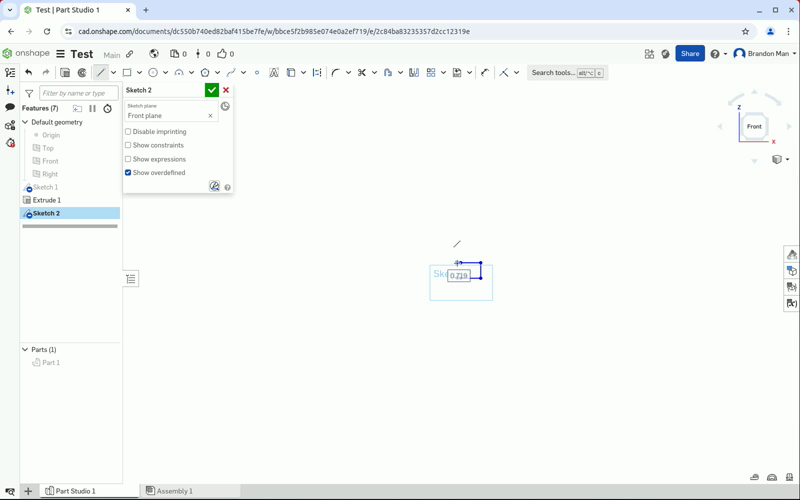
mouse_move(487, 262)
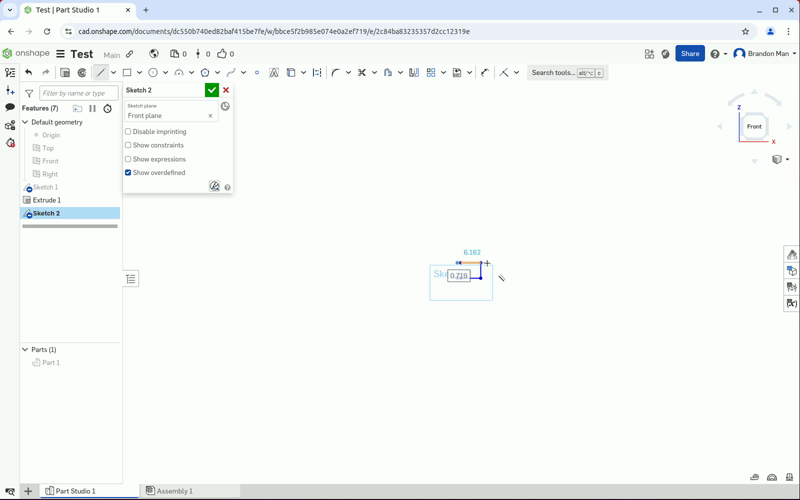
key_down(shift)
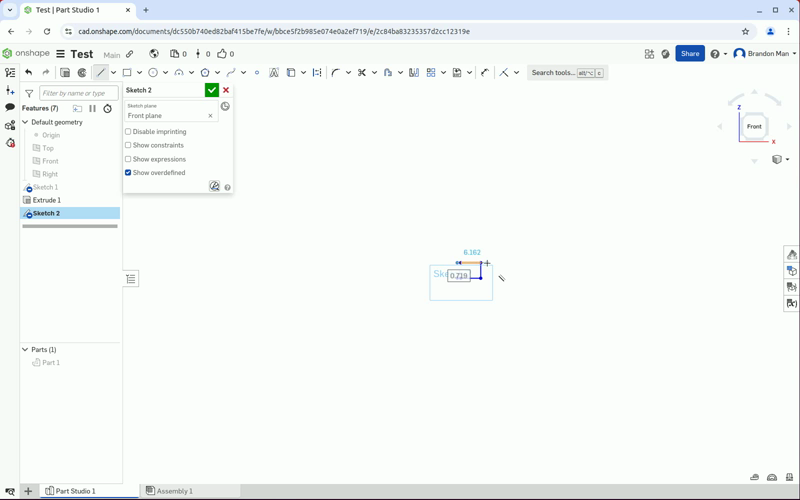
mouse_move(457, 278)
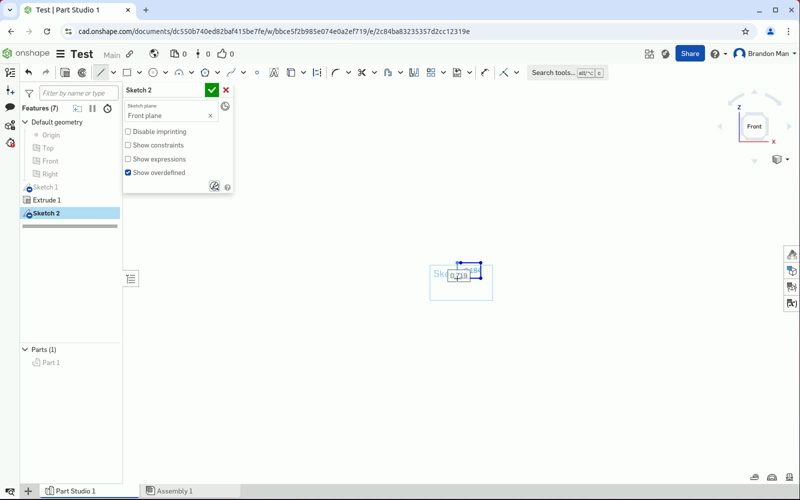
scroll(6)
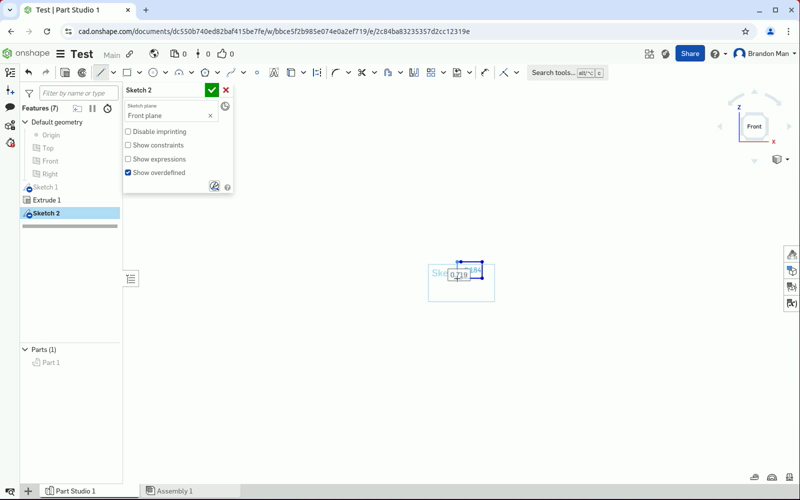
scroll(6)
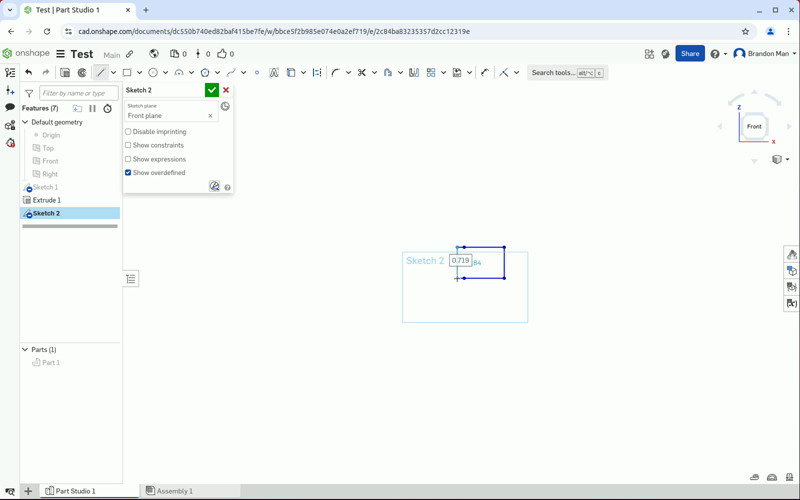
scroll(6)
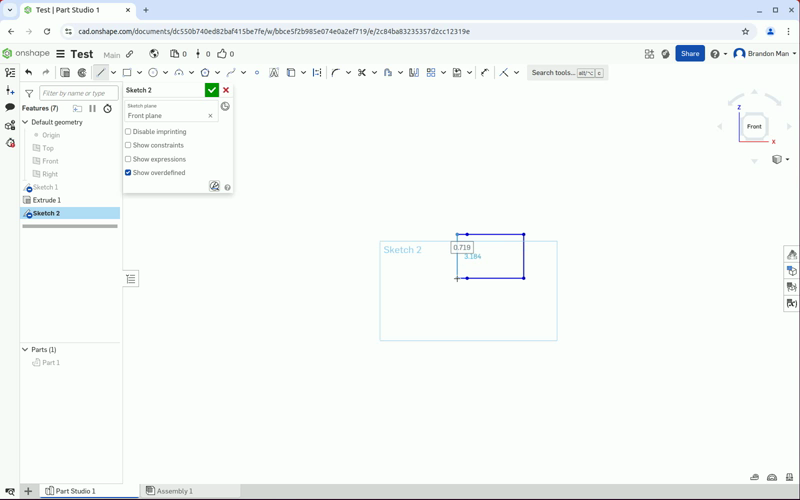
scroll(6)
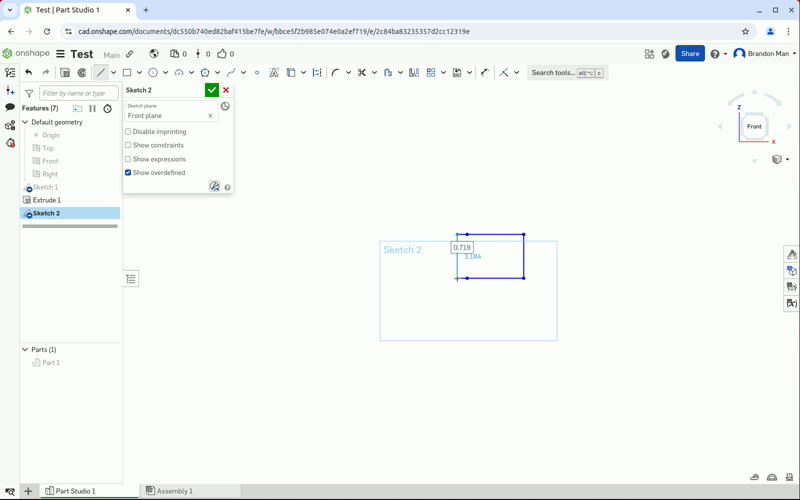
scroll(6)
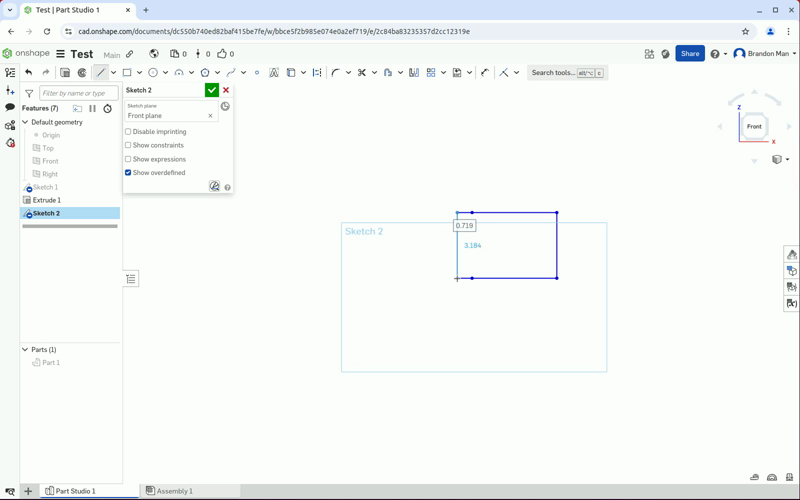
scroll(6)
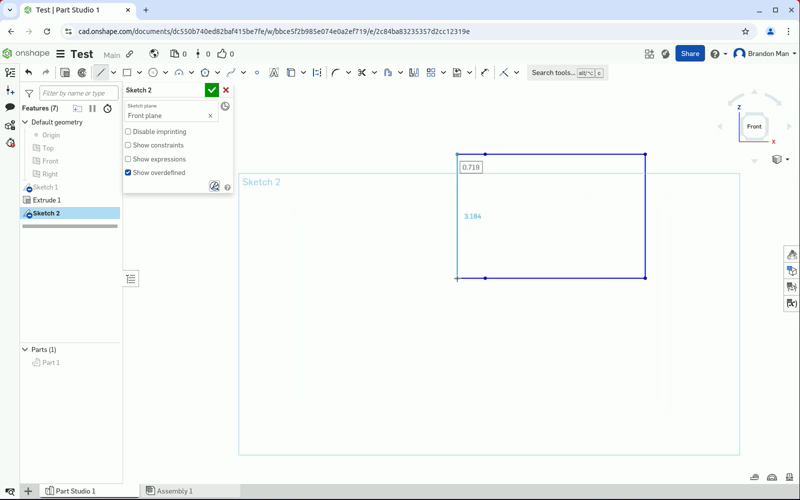
scroll(6)
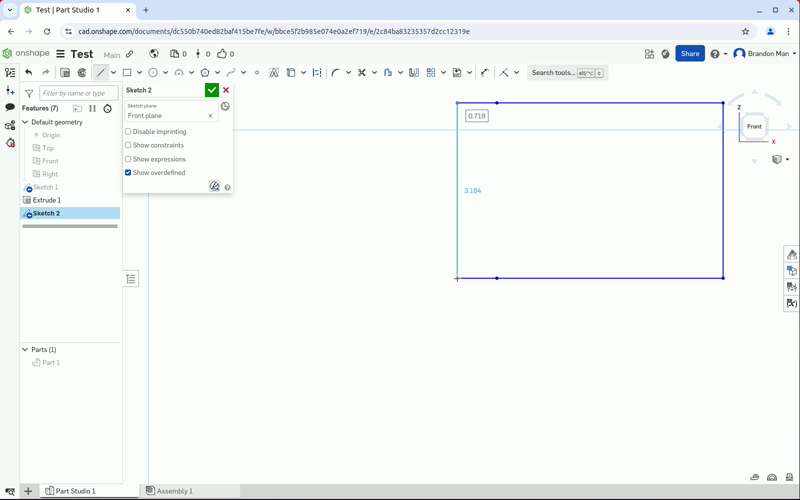
key_up(shift)
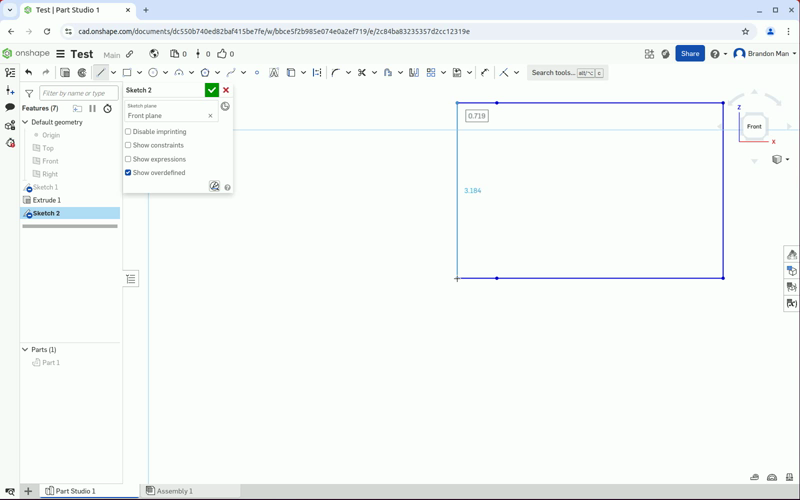
click(457, 278)
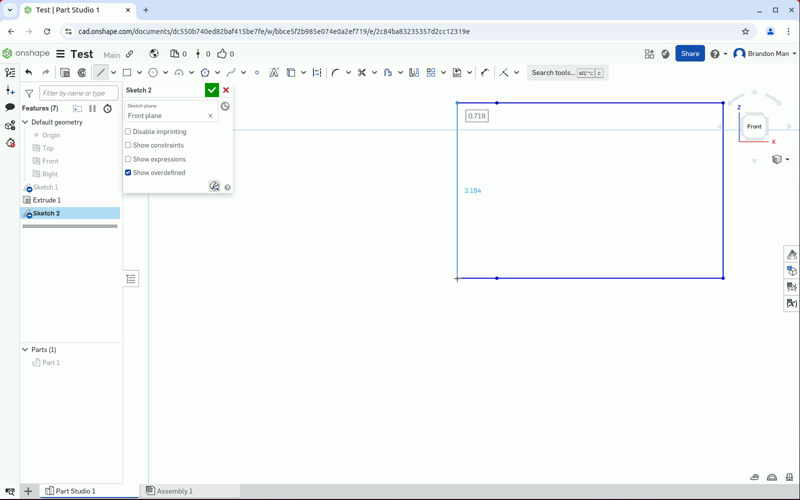
scroll(-6)
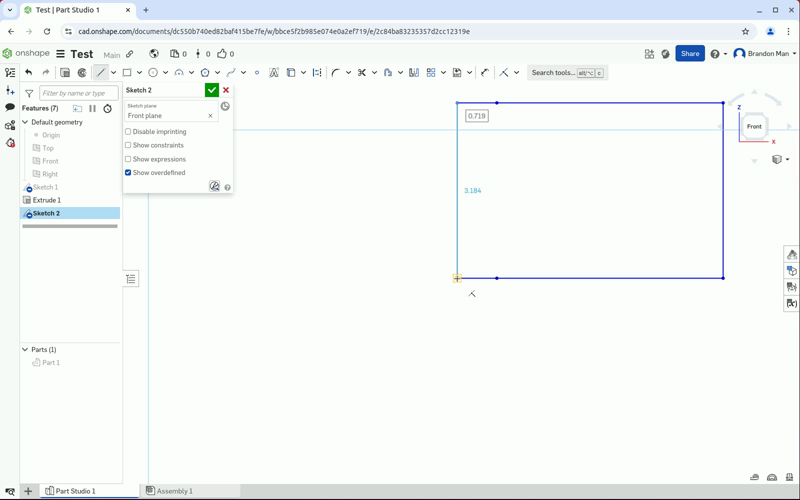
scroll(-6)
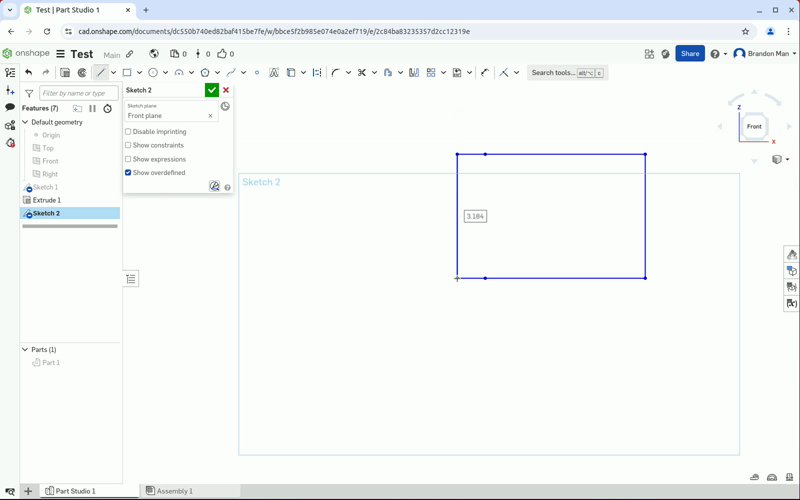
scroll(-6)
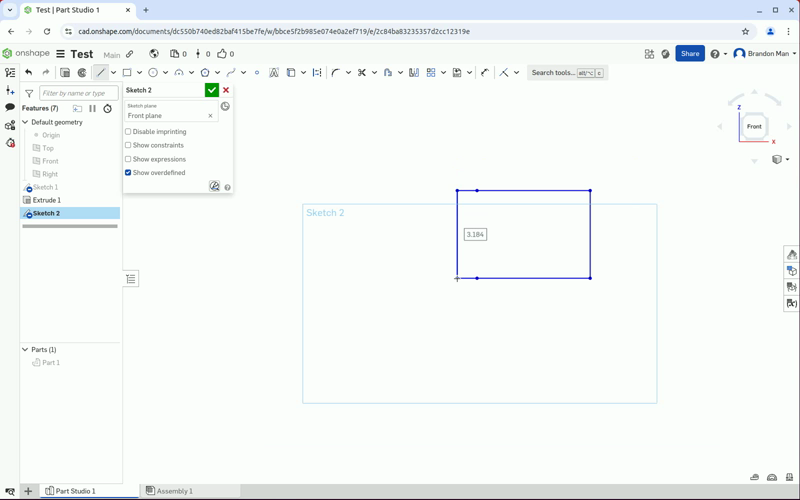
scroll(-6)
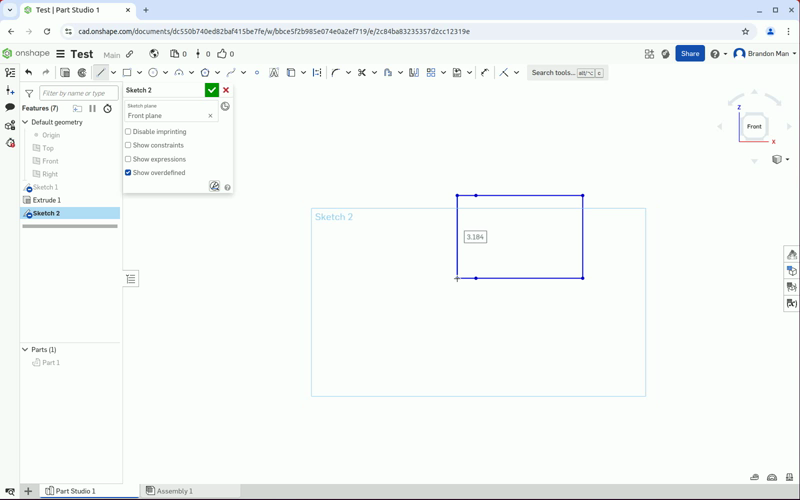
scroll(-6)
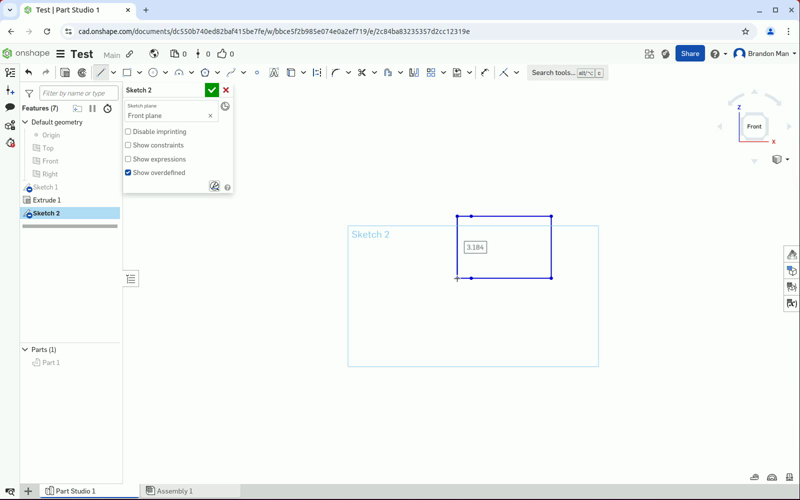
scroll(-6)
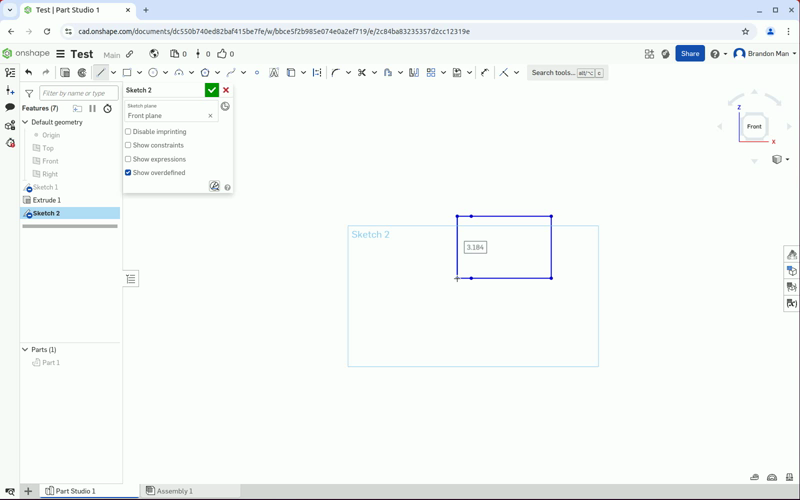
scroll(-6)
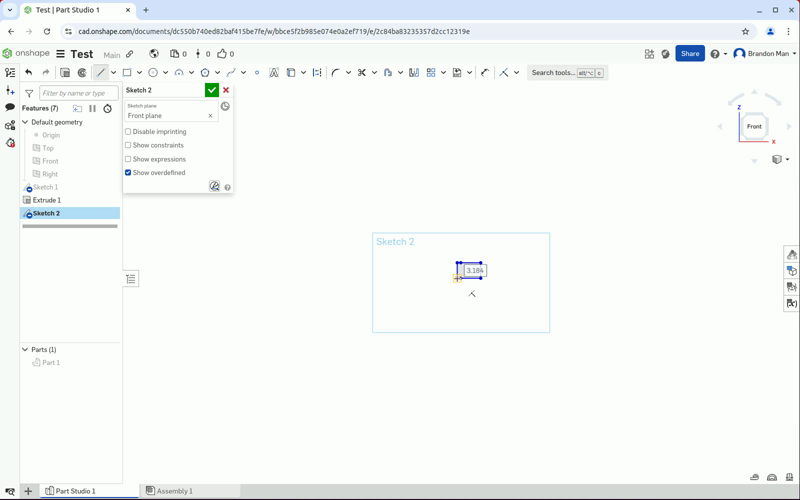
key(esc)
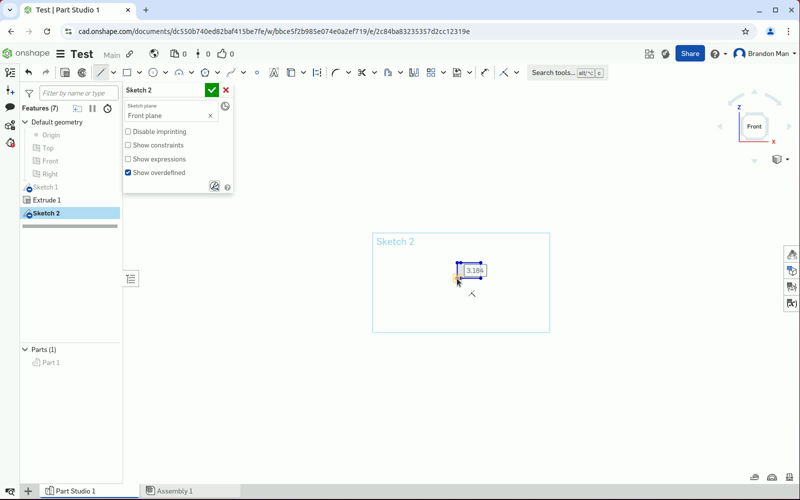
mouse_move(473, 264)
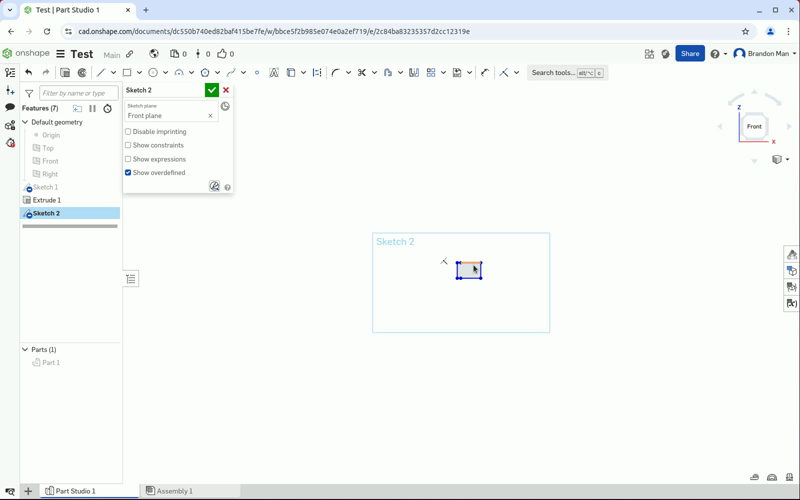
scroll(6)
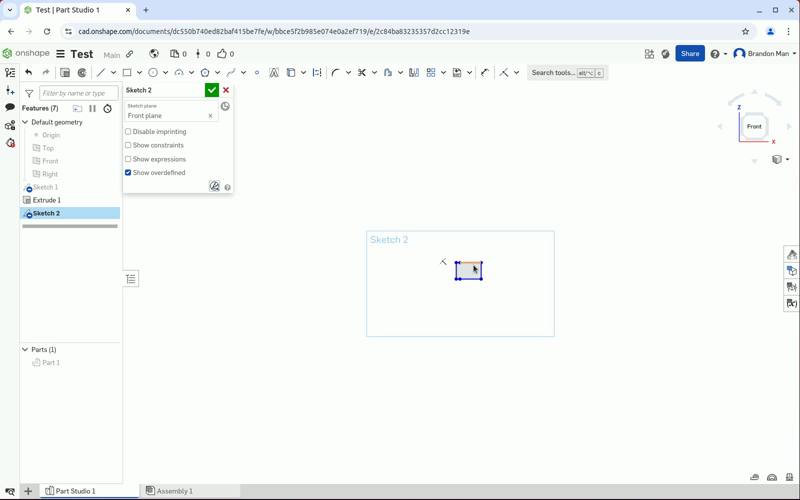
scroll(6)
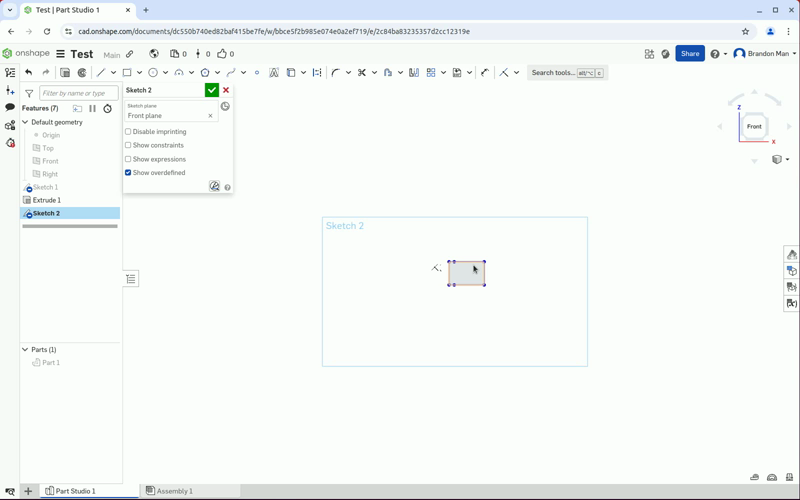
scroll(6)
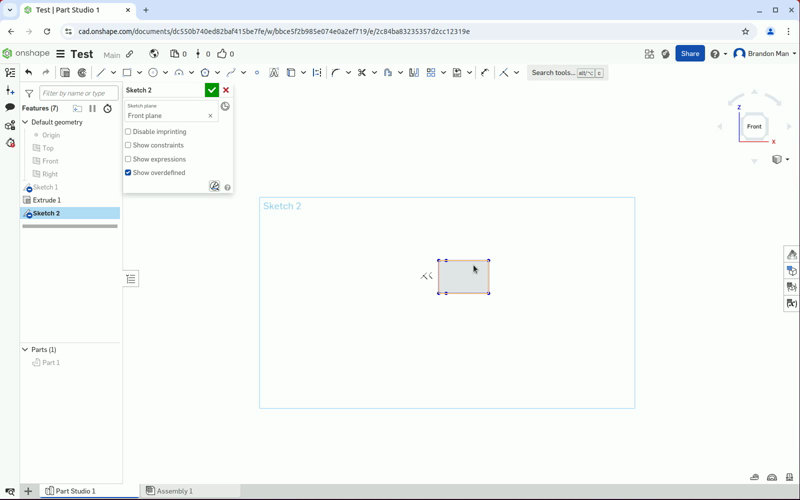
scroll(6)
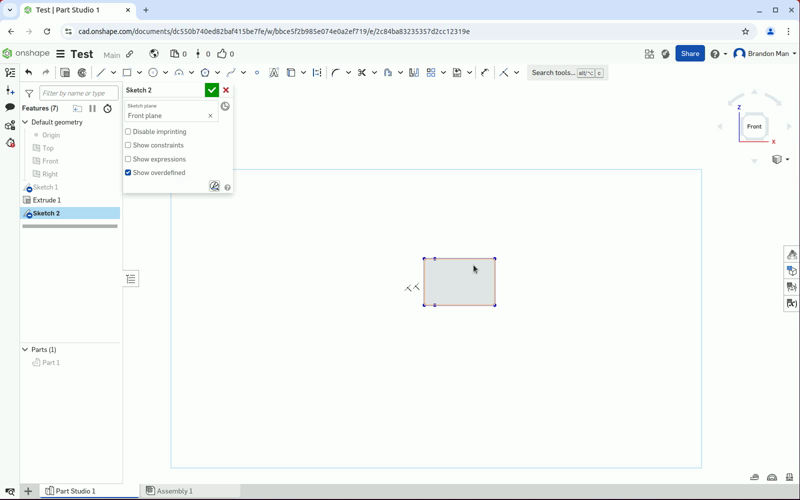
scroll(6)
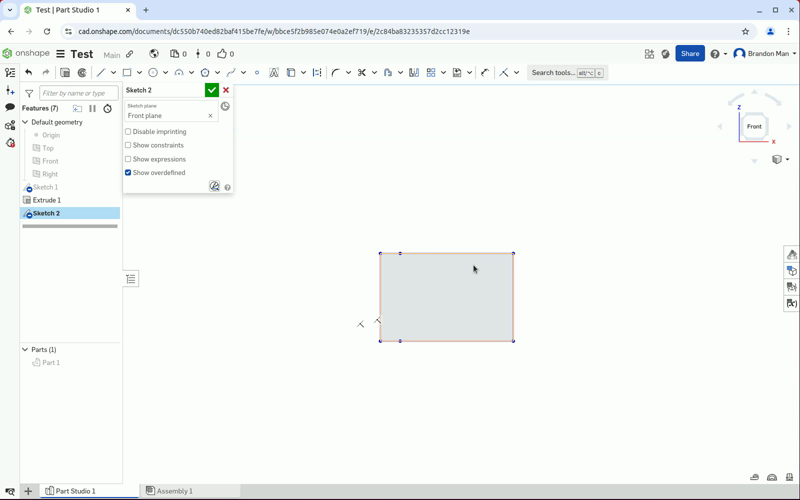
scroll(6)
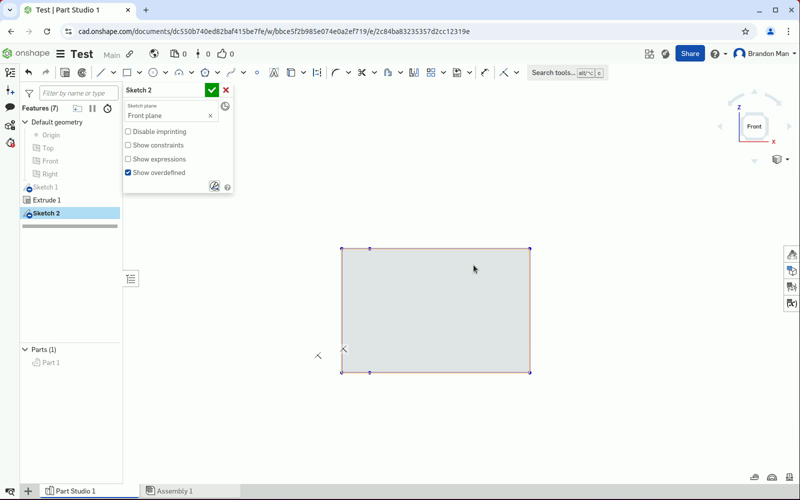
scroll(6)
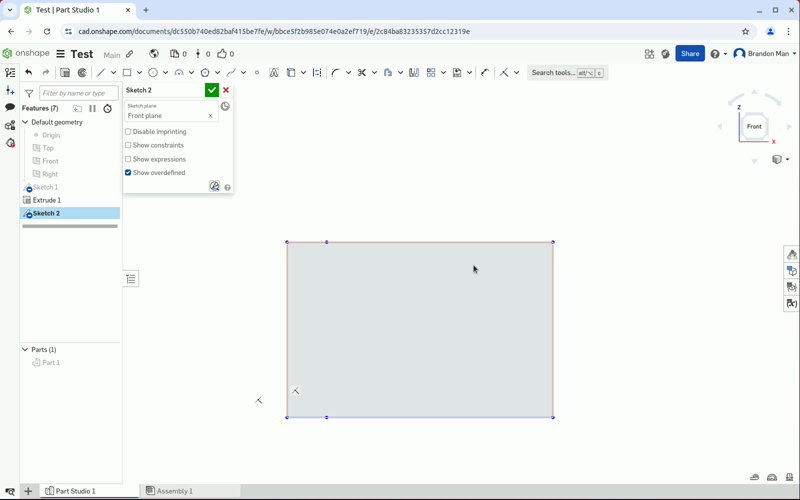
click(473, 264)
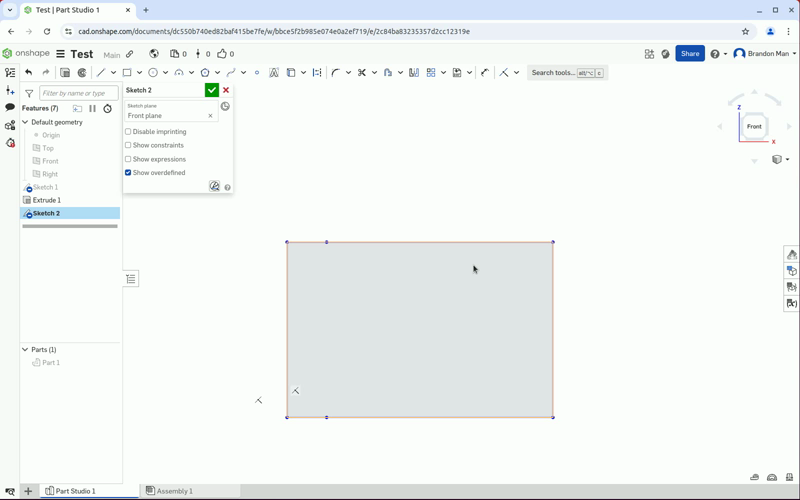
scroll(-6)
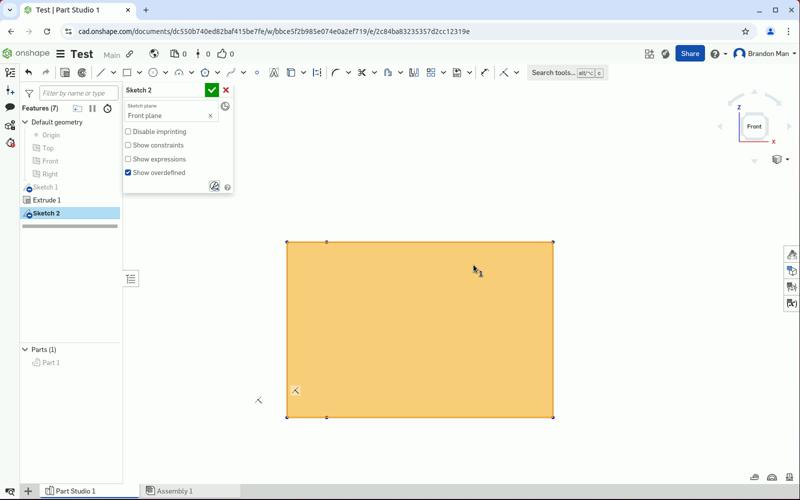
scroll(-6)
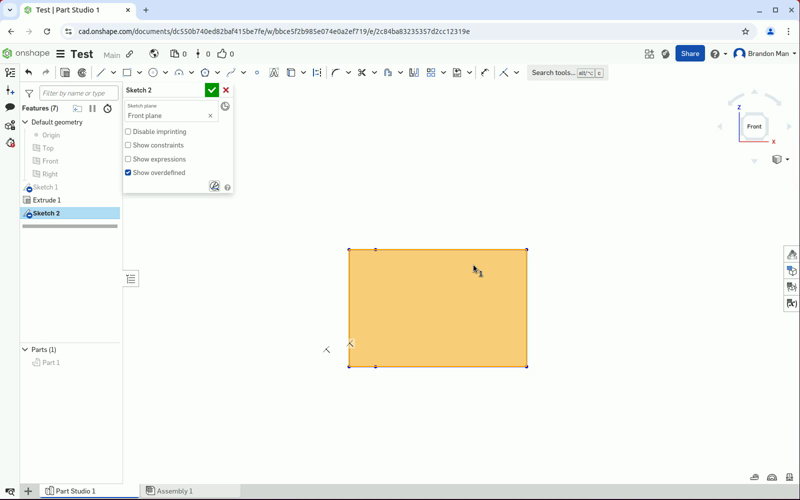
scroll(-6)
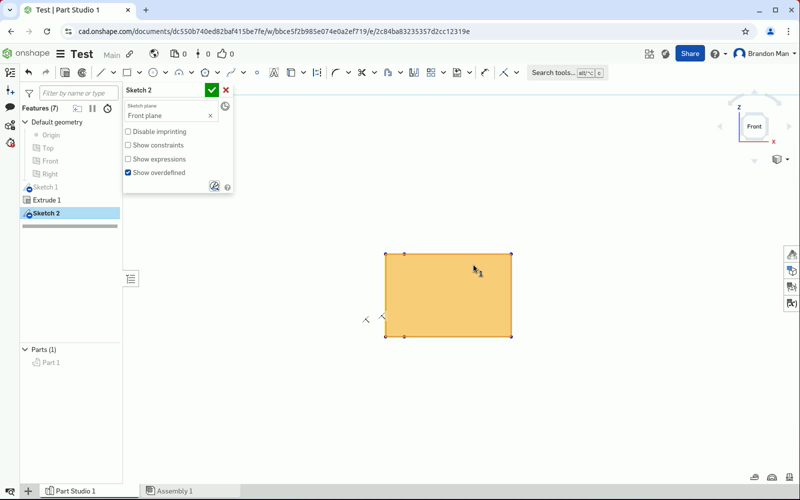
scroll(-6)
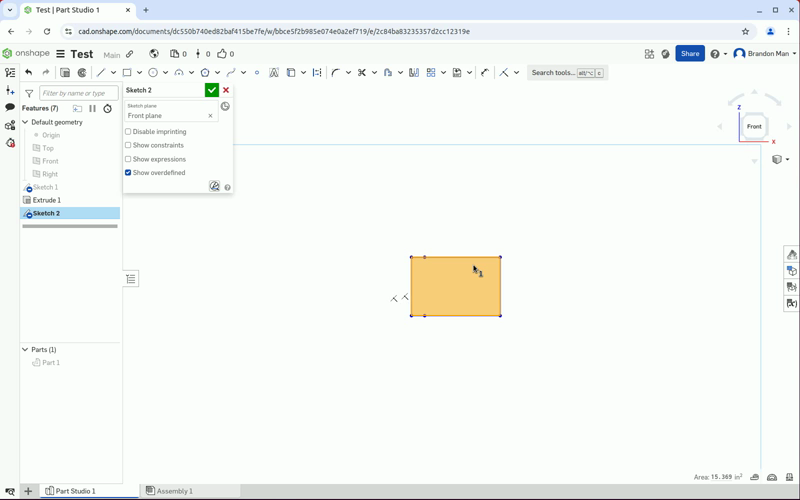
scroll(-6)
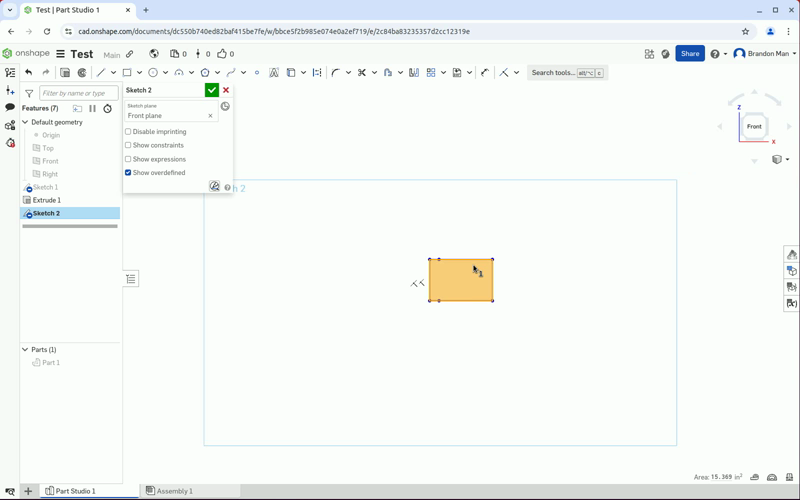
scroll(-6)
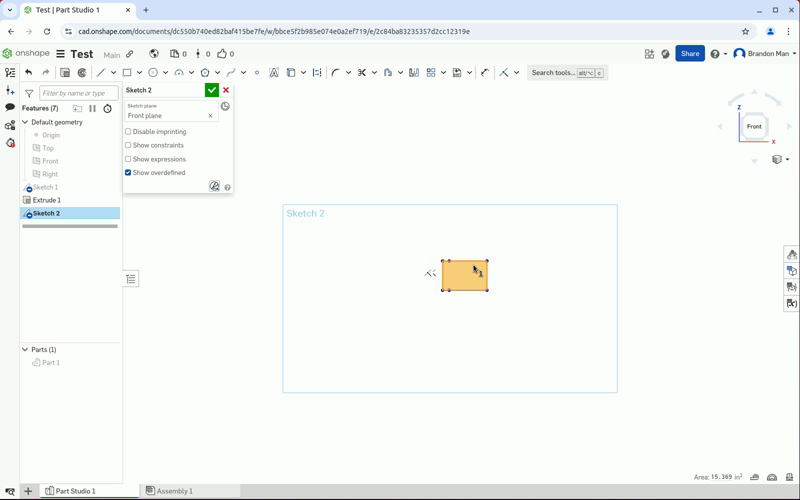
scroll(-6)
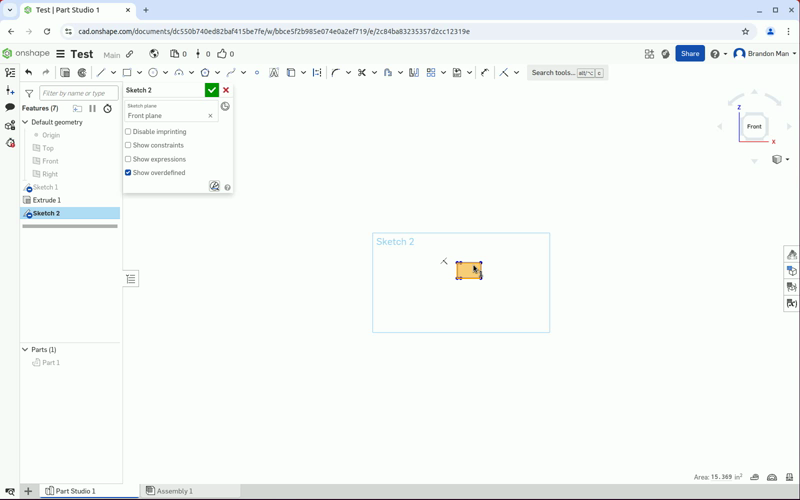
mouse_move(73, 352)
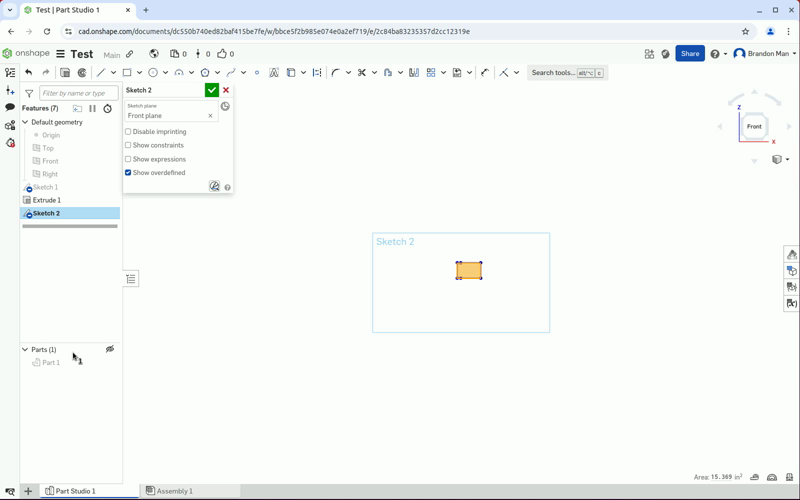
key(shift+y)
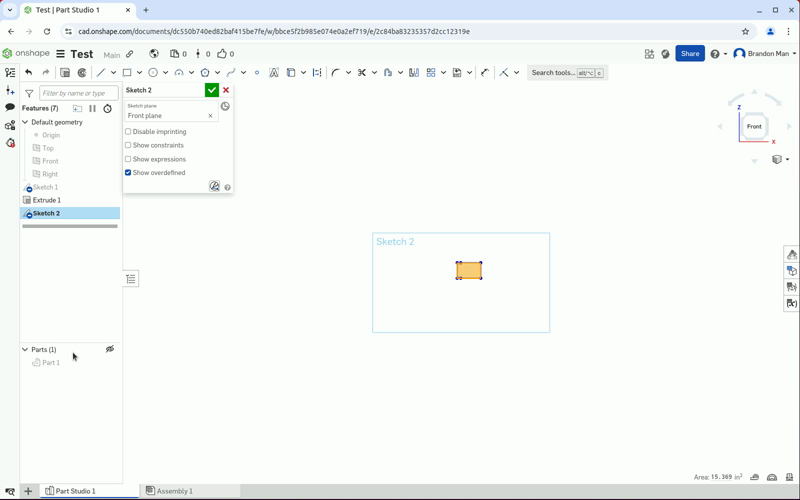
key(shift+e)
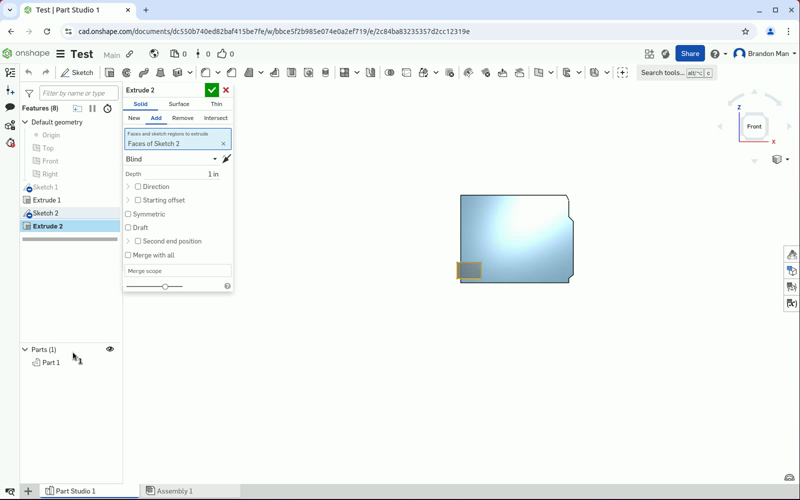
mouse_move(143, 106)
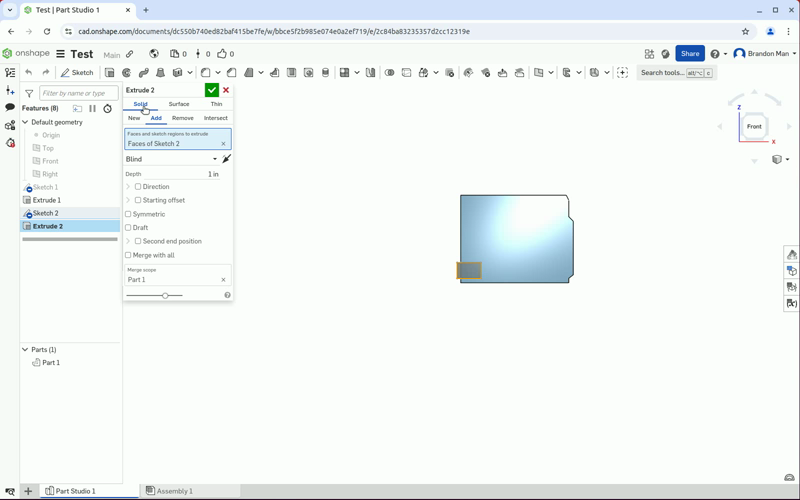
click(143, 106)
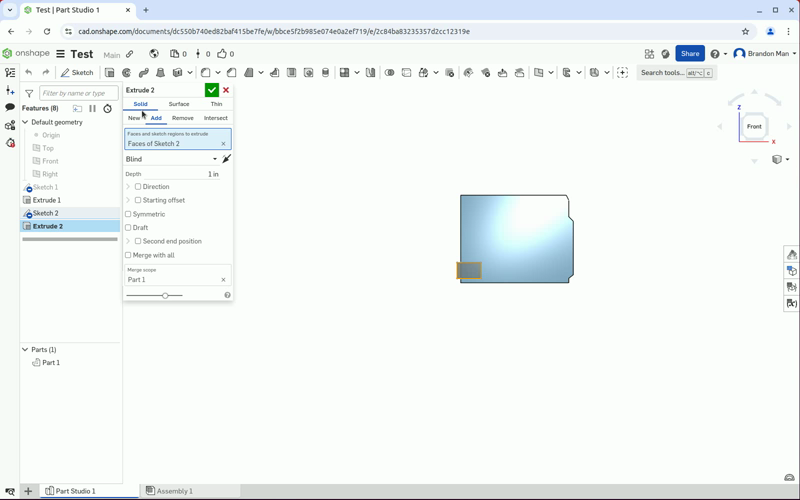
mouse_move(137, 120)
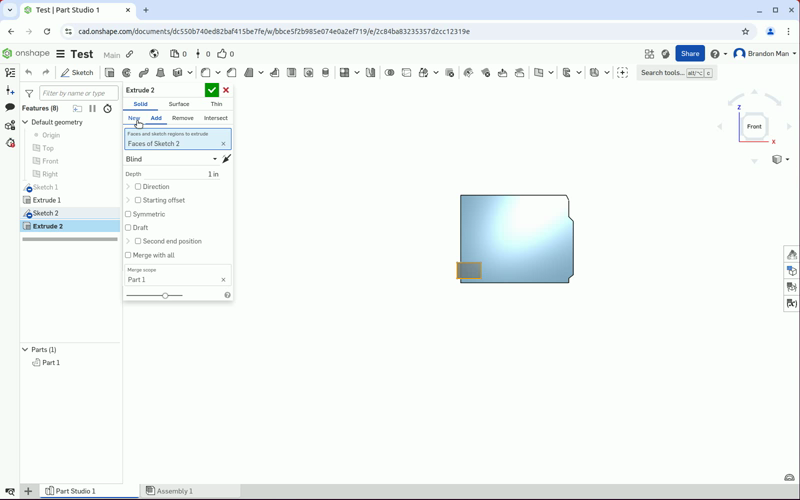
click(137, 120)
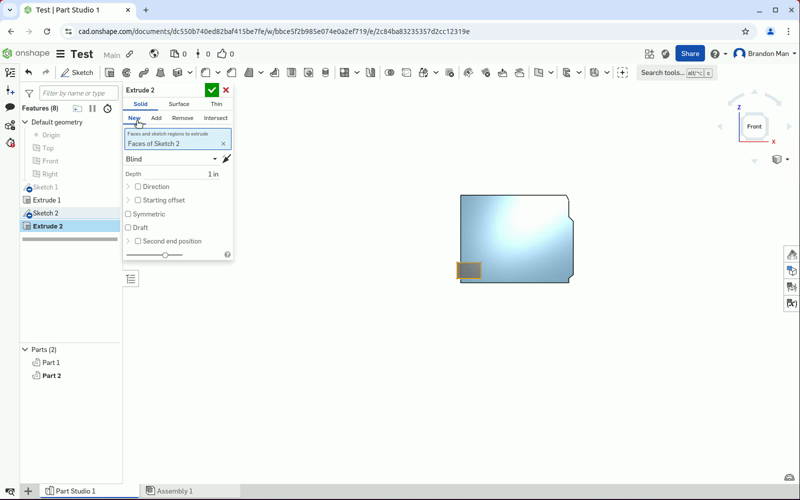
key(tab, 4)
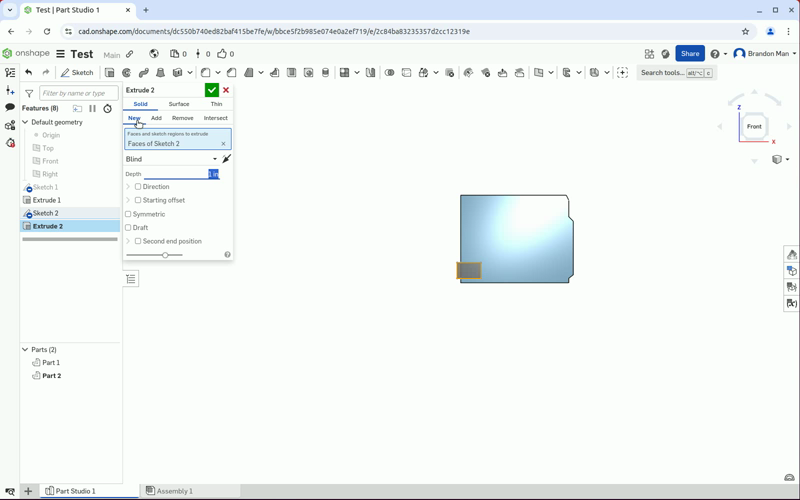
text(3.129)
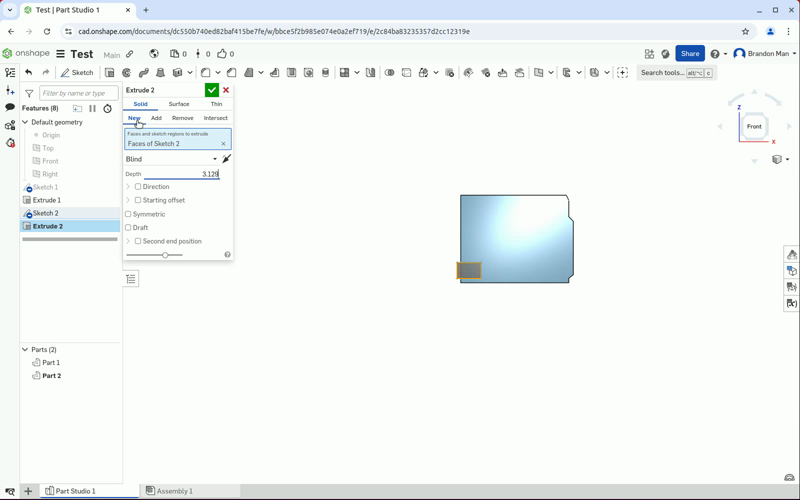
key(enter)
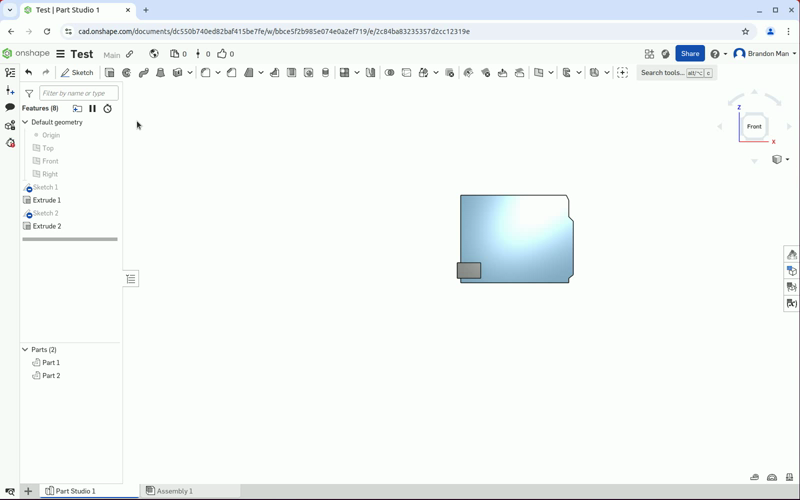
key(shift+h)
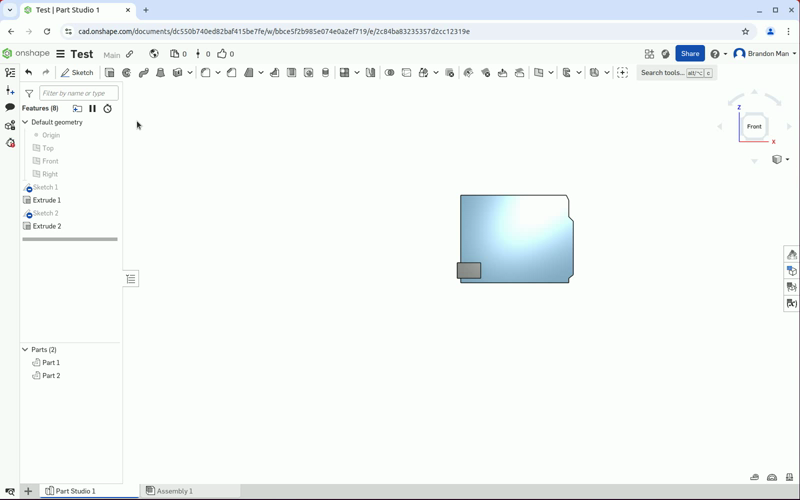
key(shift+h)
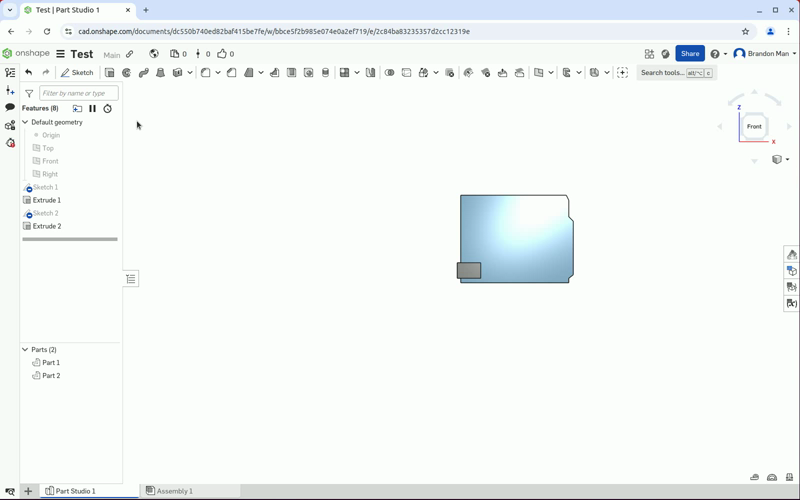
mouse_move(73, 189)
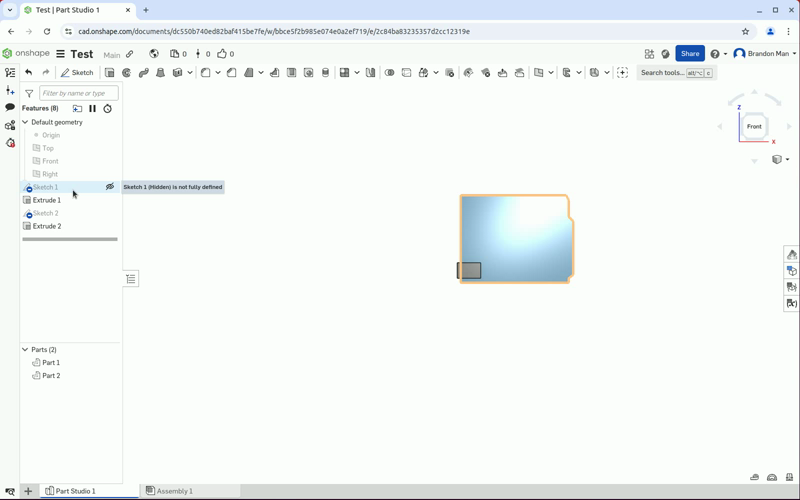
click(73, 189)
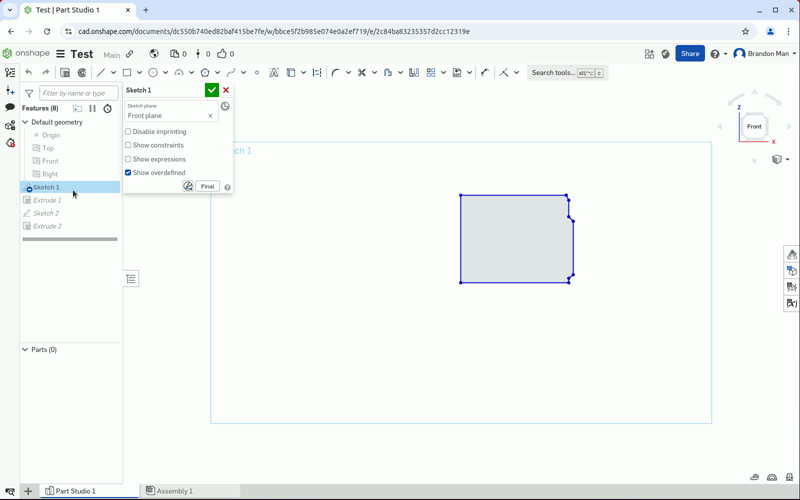
mouse_move(229, 92)
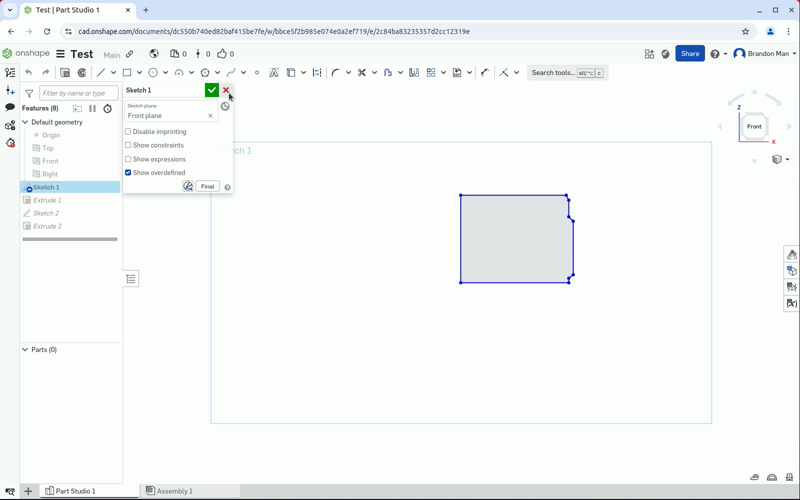
click(229, 92)
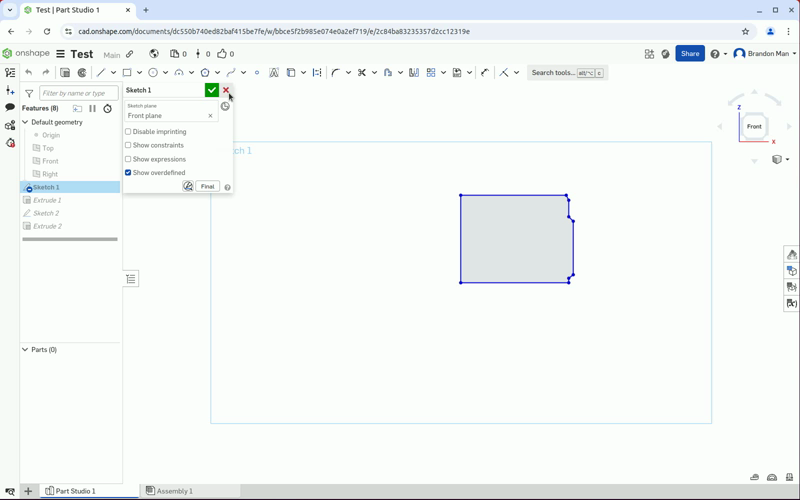
key(shift+s)
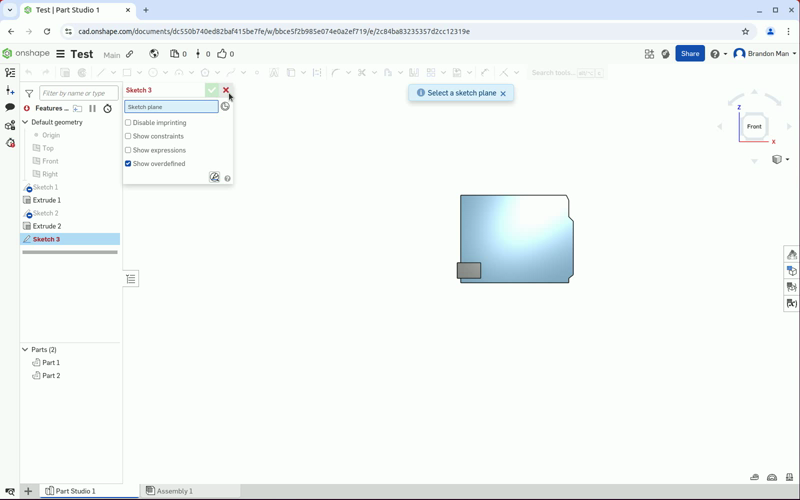
mouse_move(73, 163)
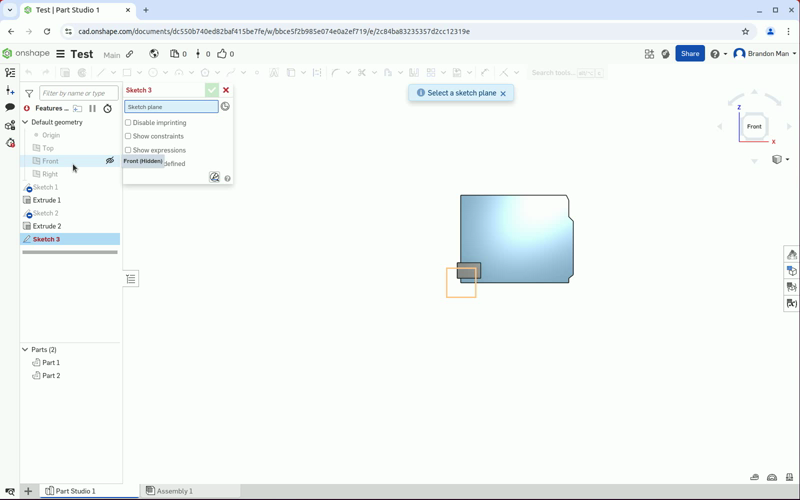
click(73, 163)
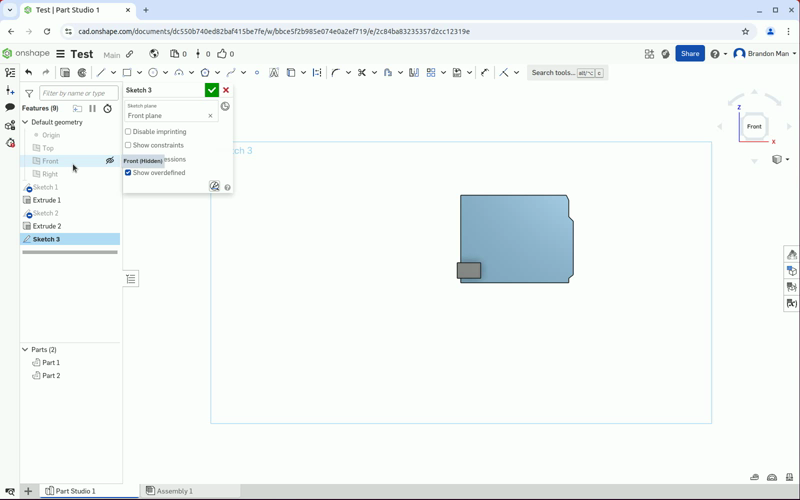
mouse_move(73, 352)
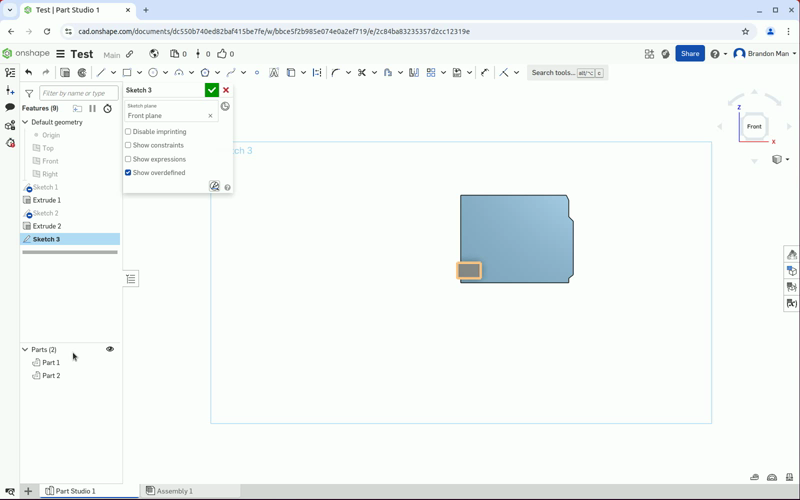
key(y)
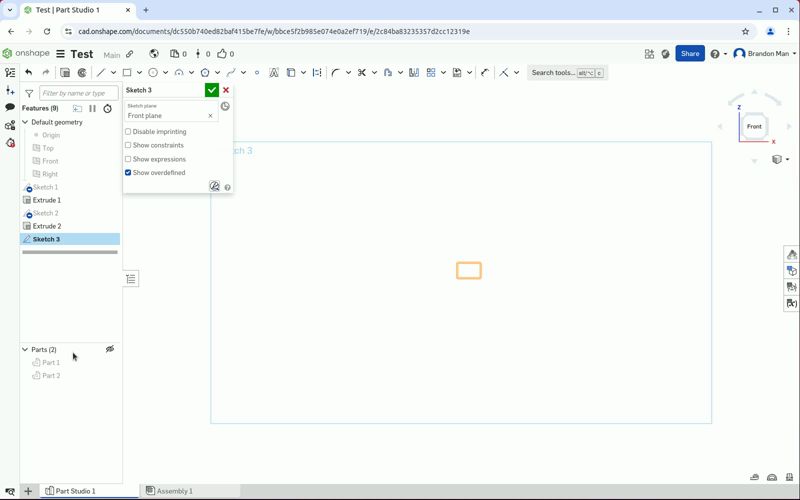
key(l)
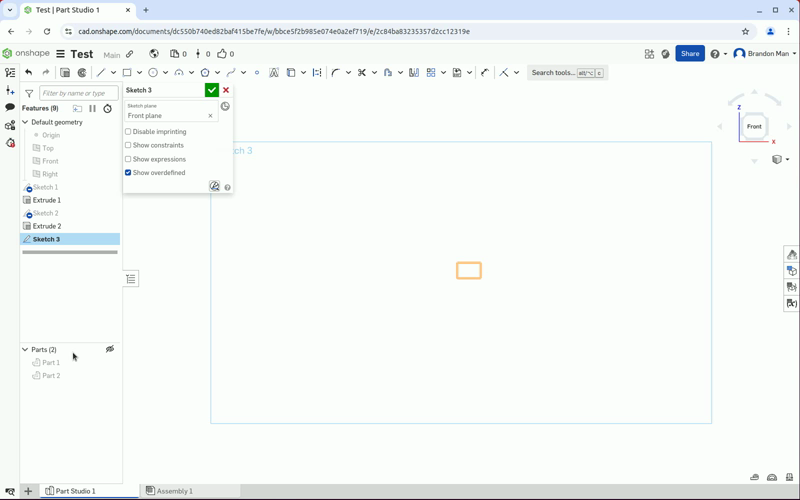
key_down(shift)
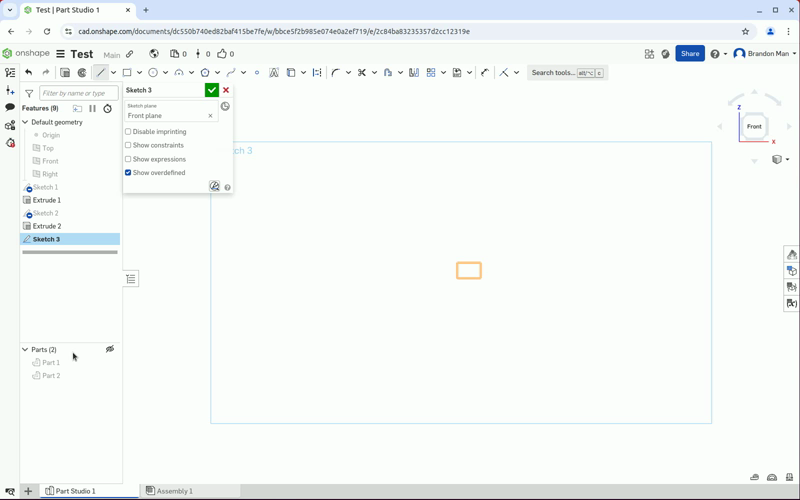
mouse_move(450, 230)
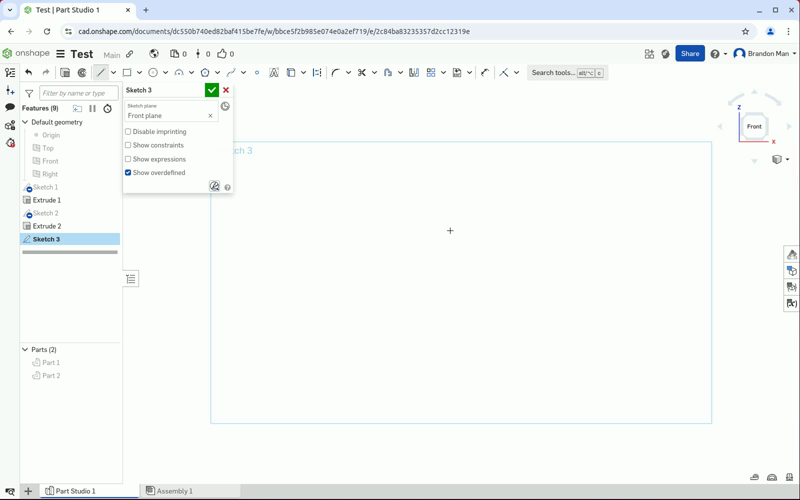
click(450, 230)
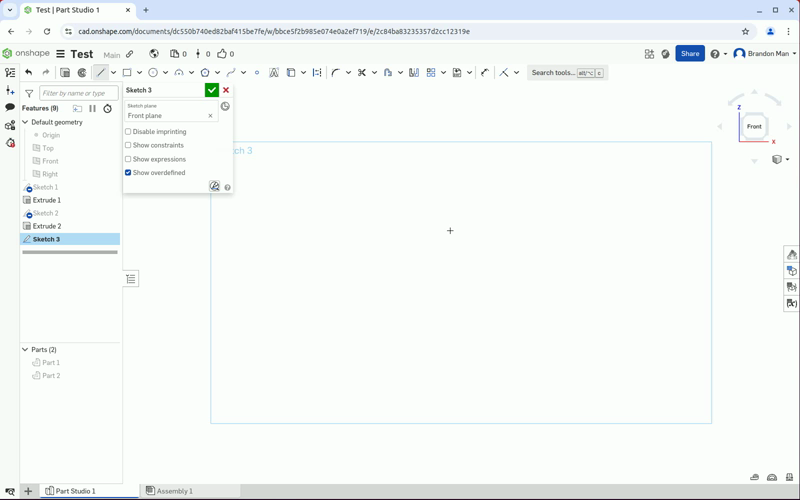
key_up(shift)
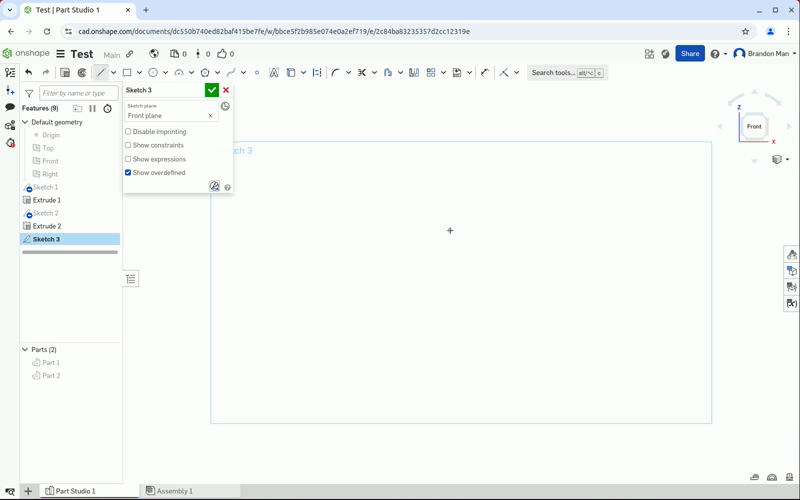
key_down(shift)
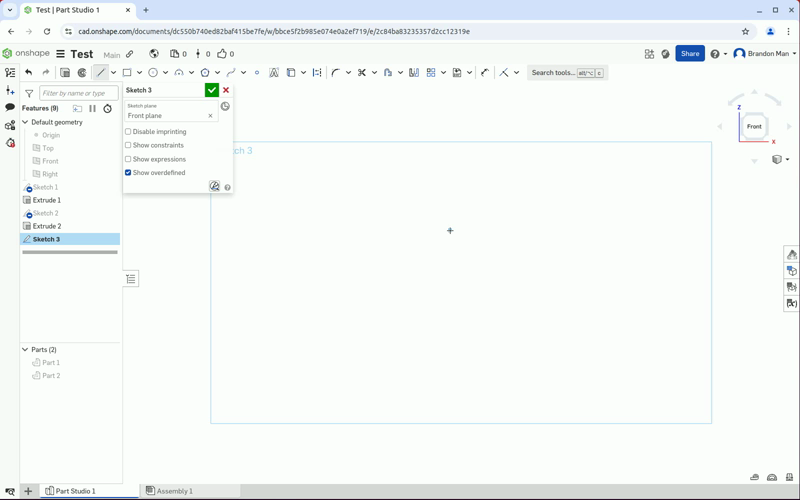
mouse_move(480, 230)
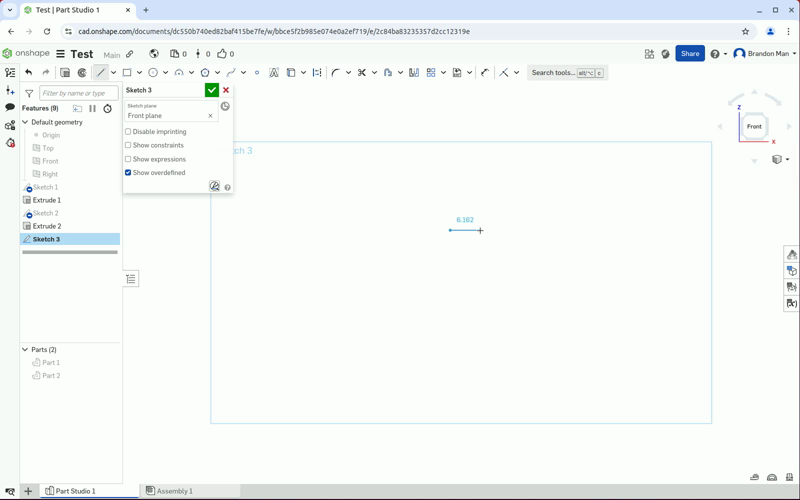
mouse_move(461, 230)
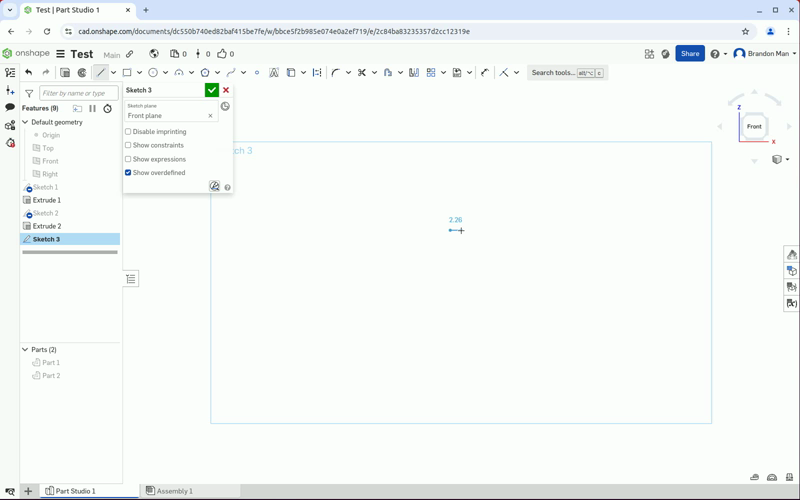
click(461, 230)
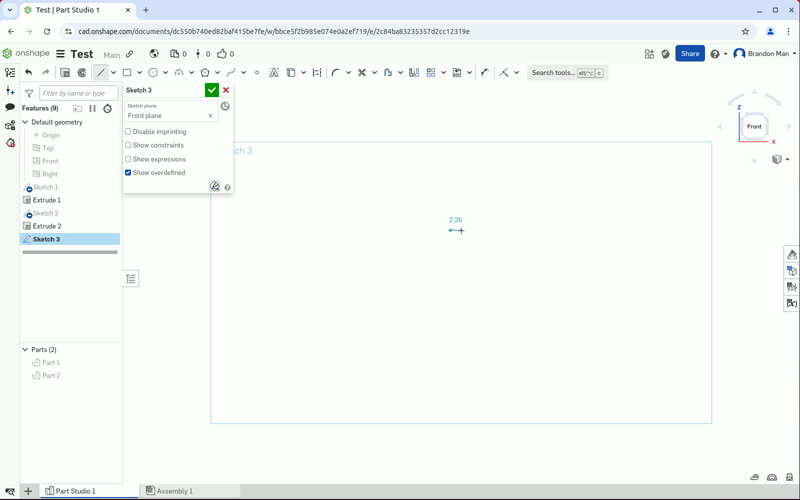
key_up(shift)
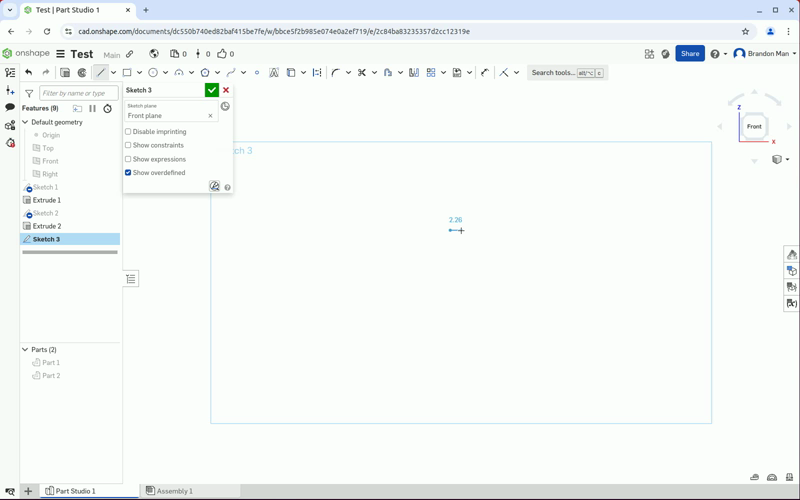
key_down(shift)
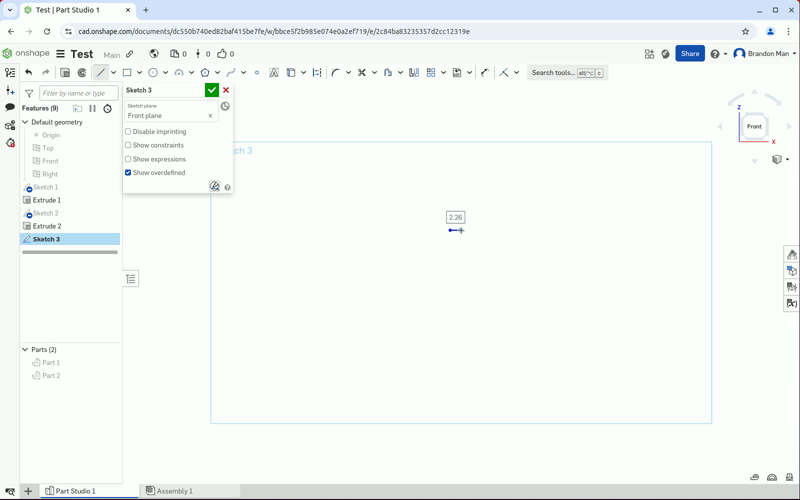
mouse_move(491, 230)
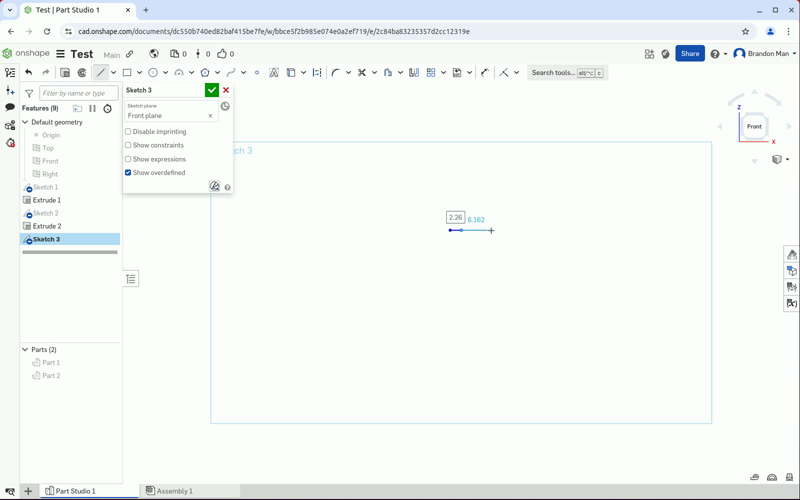
mouse_move(477, 230)
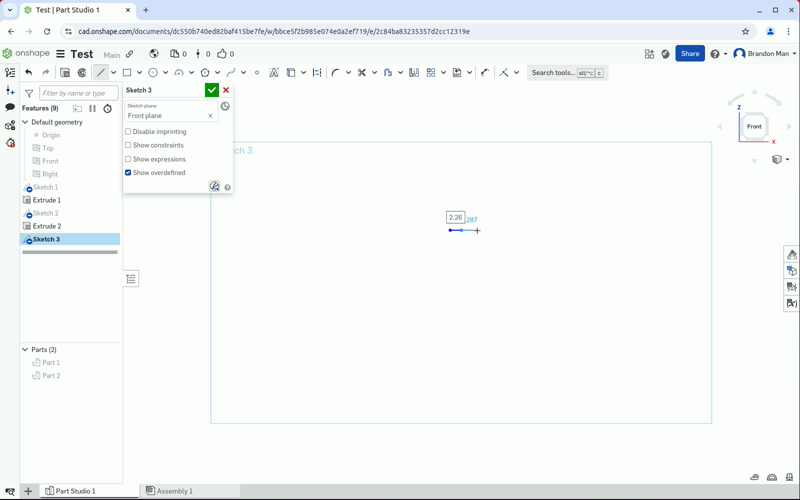
click(477, 230)
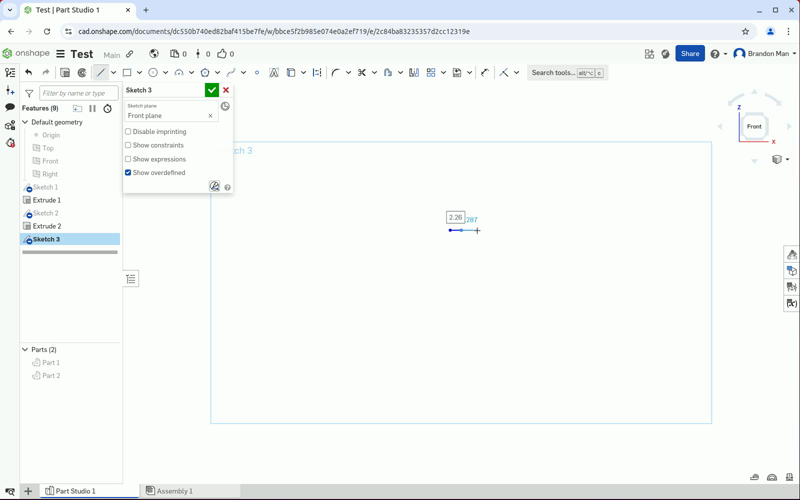
key_up(shift)
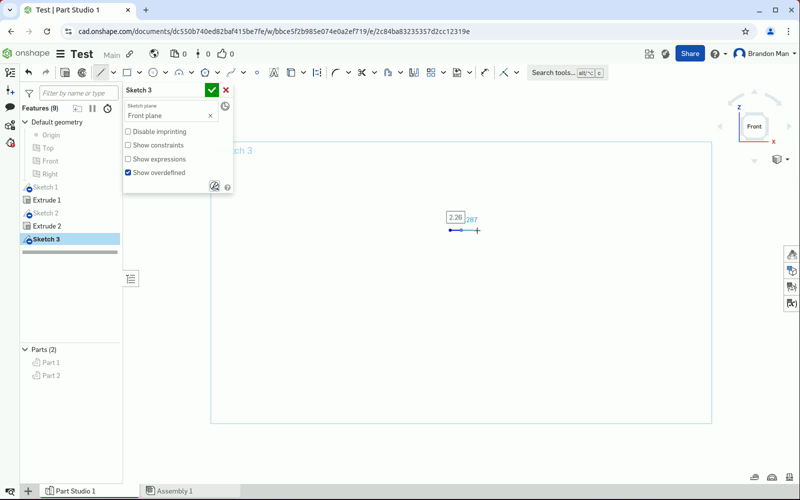
key_down(shift)
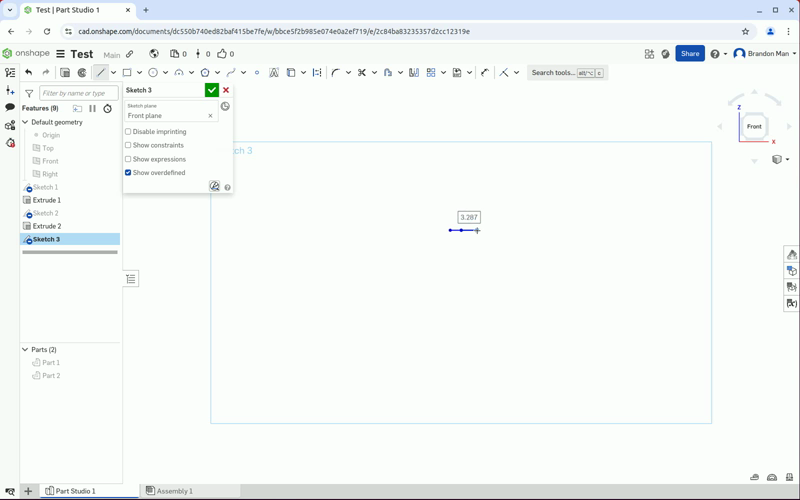
mouse_move(507, 230)
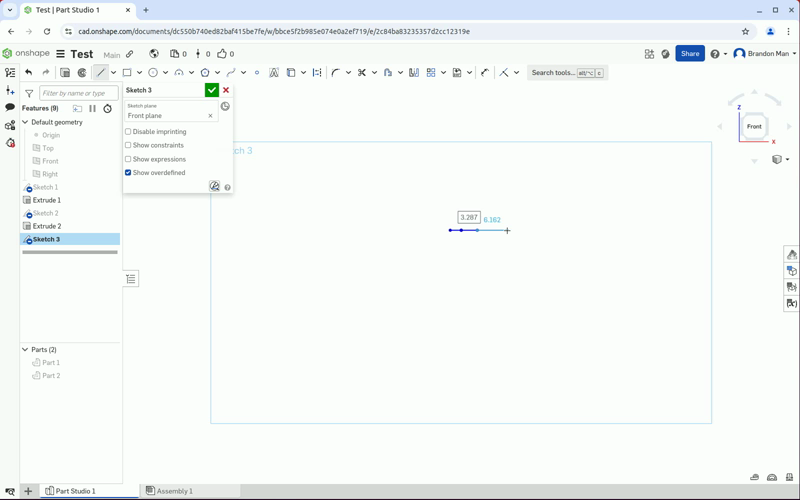
mouse_move(477, 210)
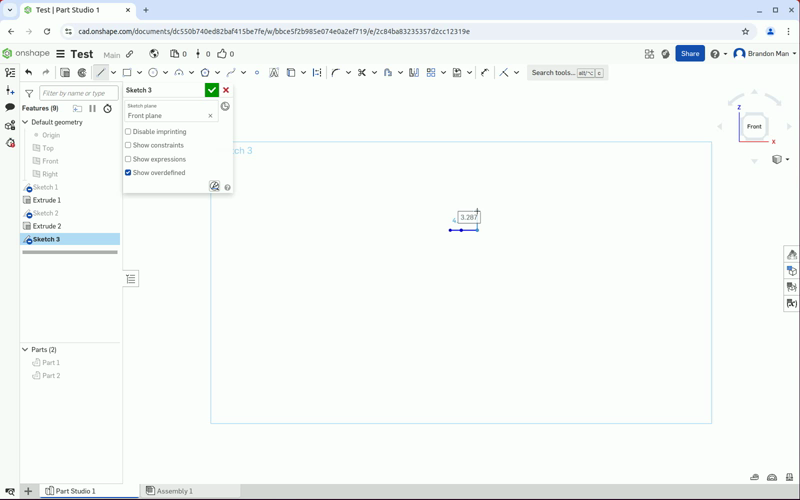
click(477, 210)
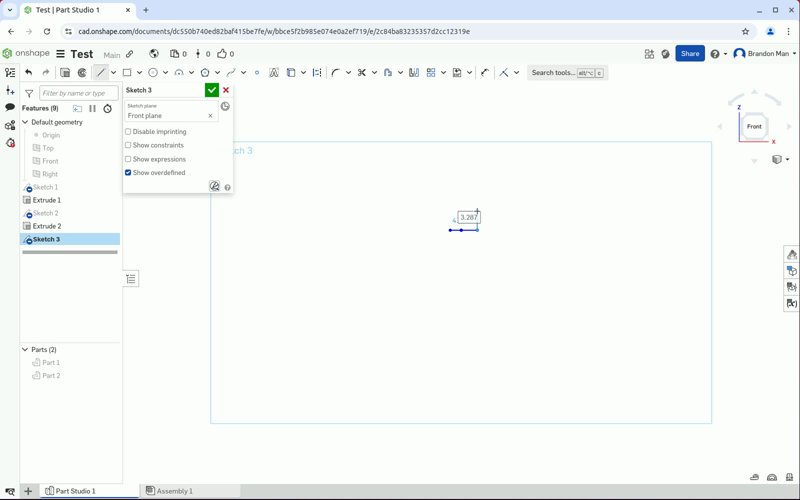
key_up(shift)
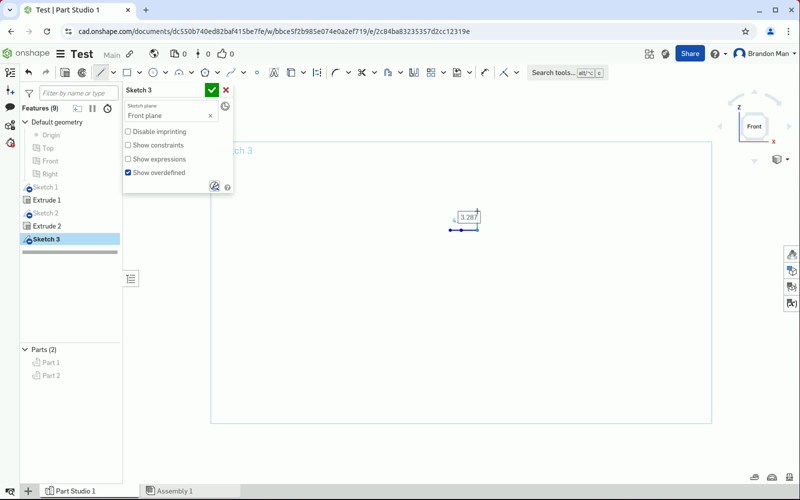
key_down(shift)
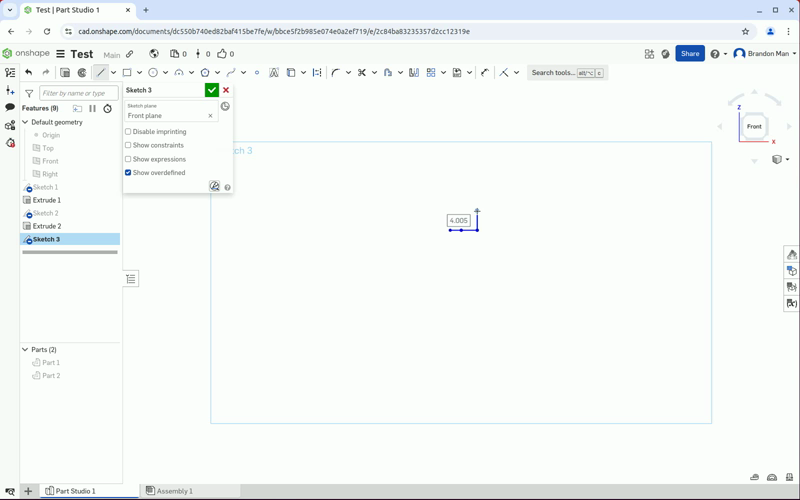
mouse_move(507, 210)
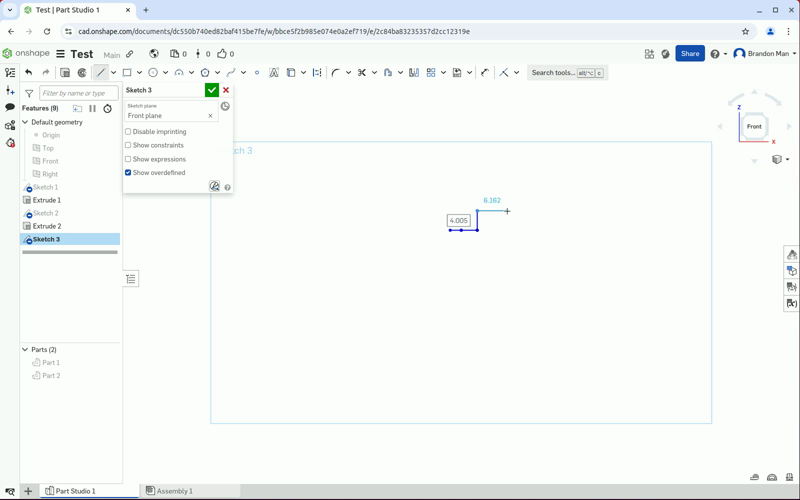
mouse_move(450, 210)
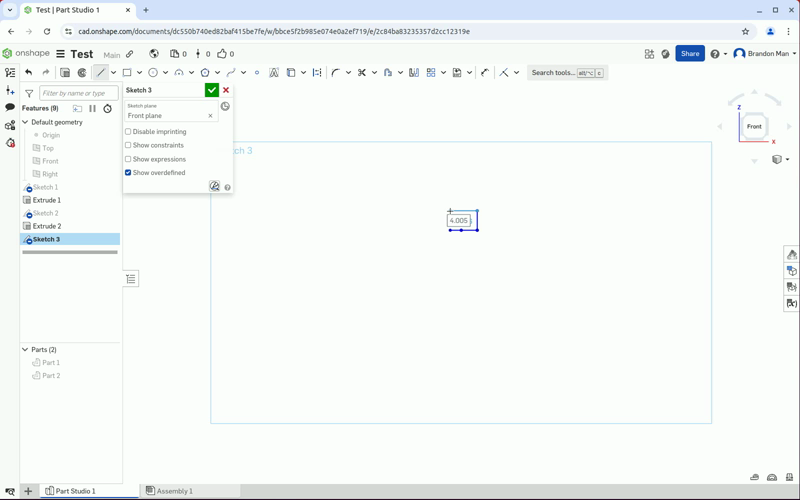
click(450, 210)
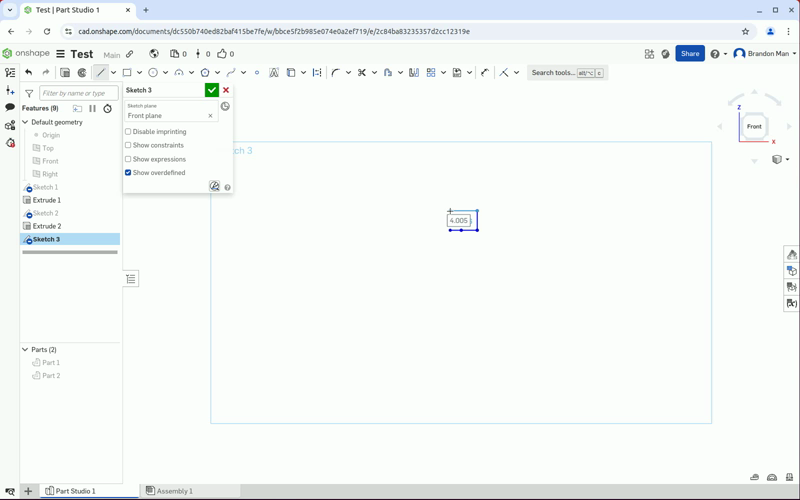
key_up(shift)
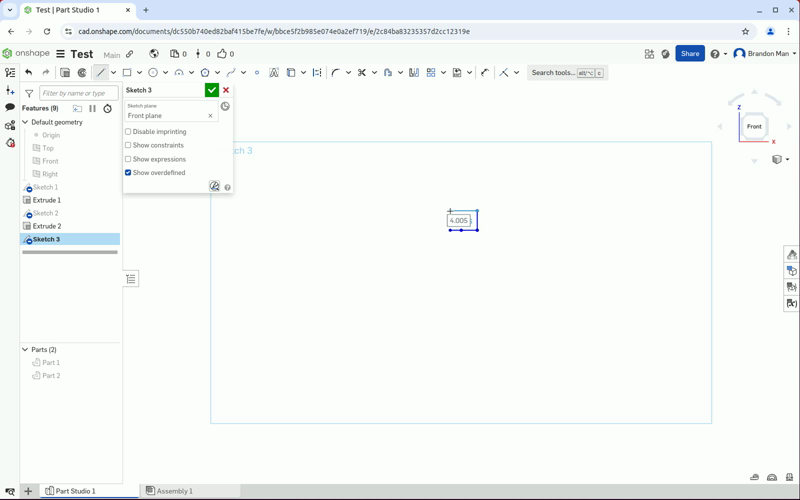
mouse_move(480, 210)
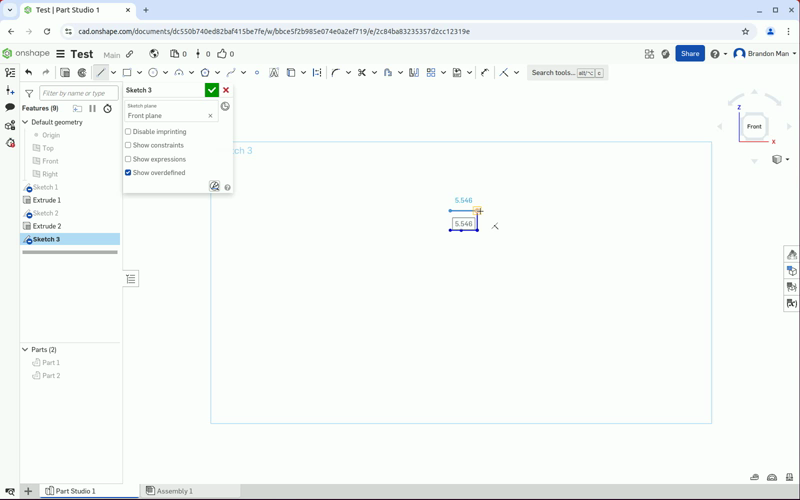
key_down(shift)
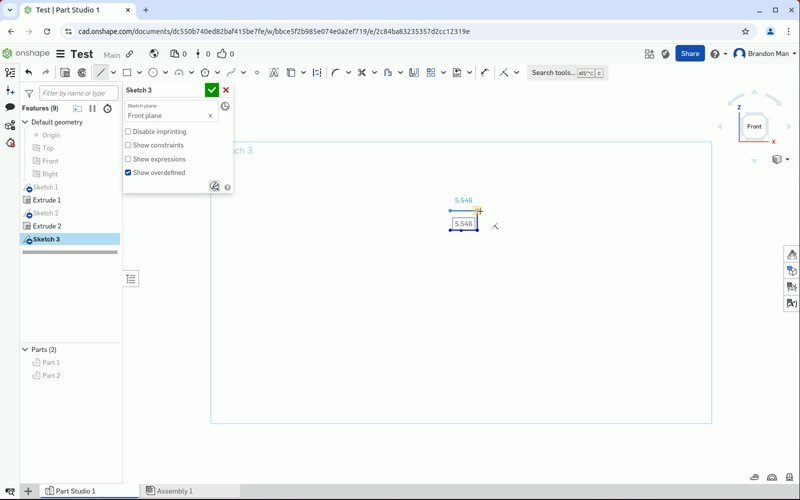
mouse_move(450, 230)
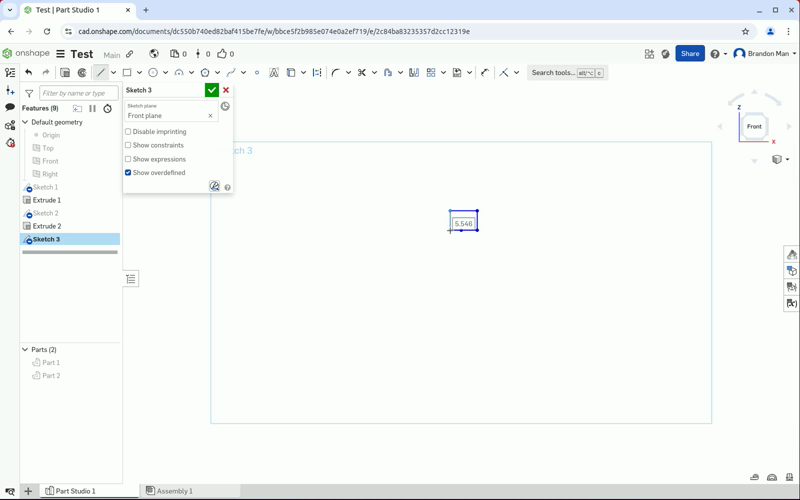
key_up(shift)
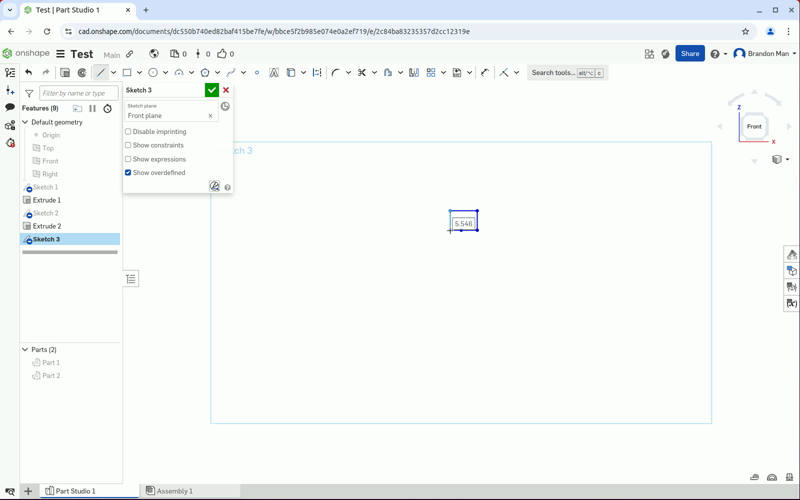
click(450, 230)
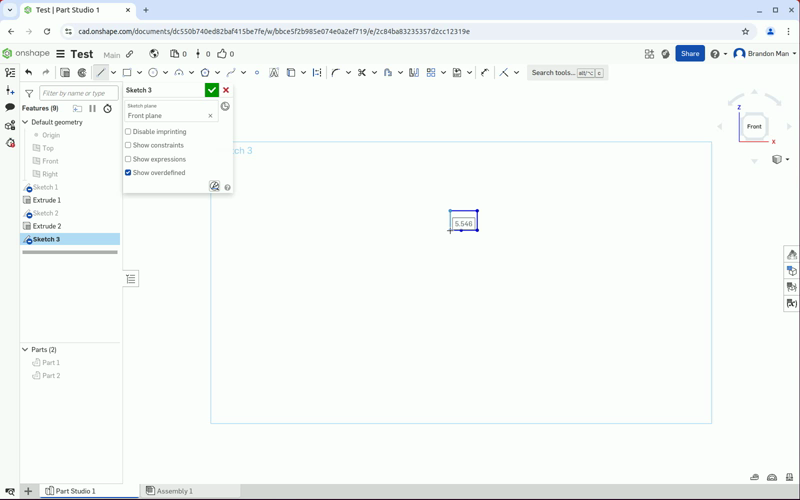
key(esc)
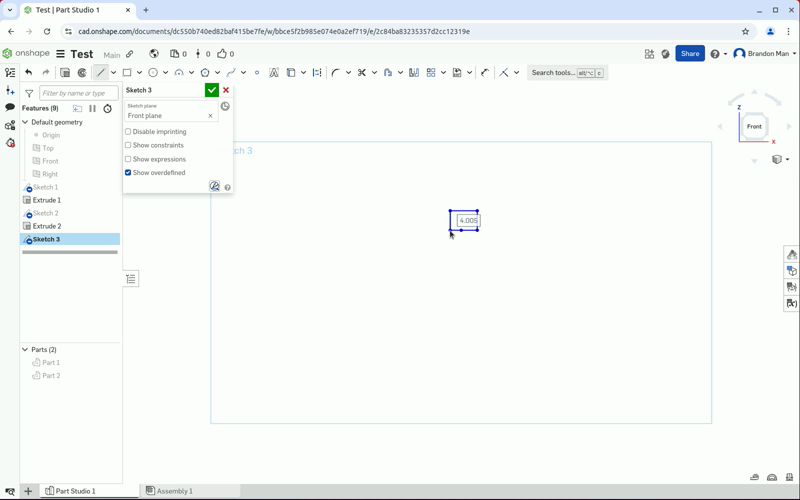
mouse_move(464, 218)
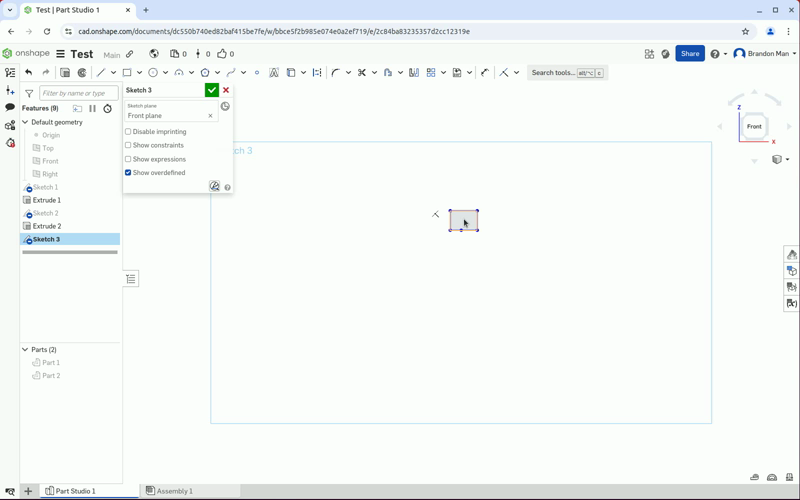
scroll(6)
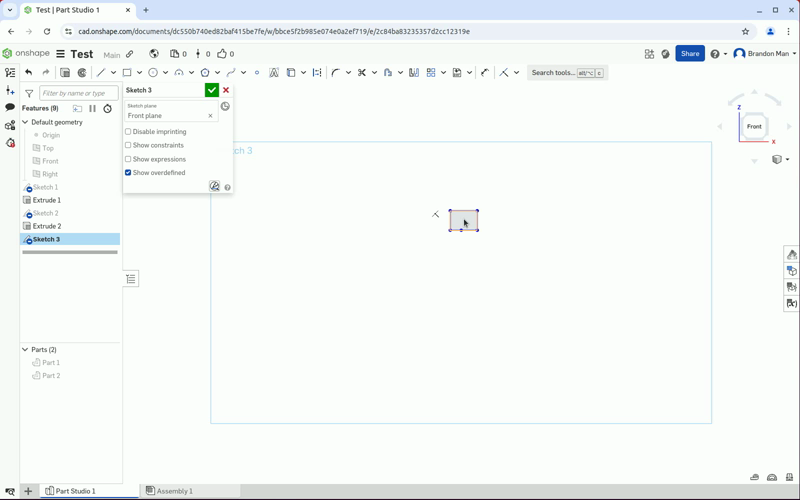
scroll(6)
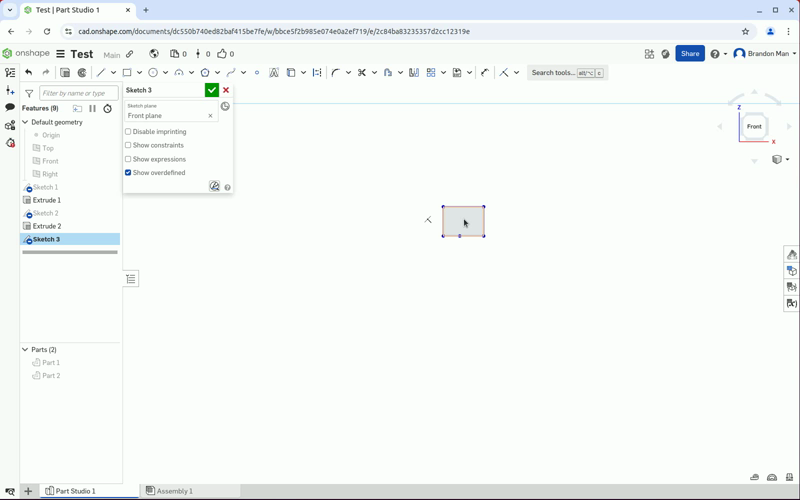
scroll(6)
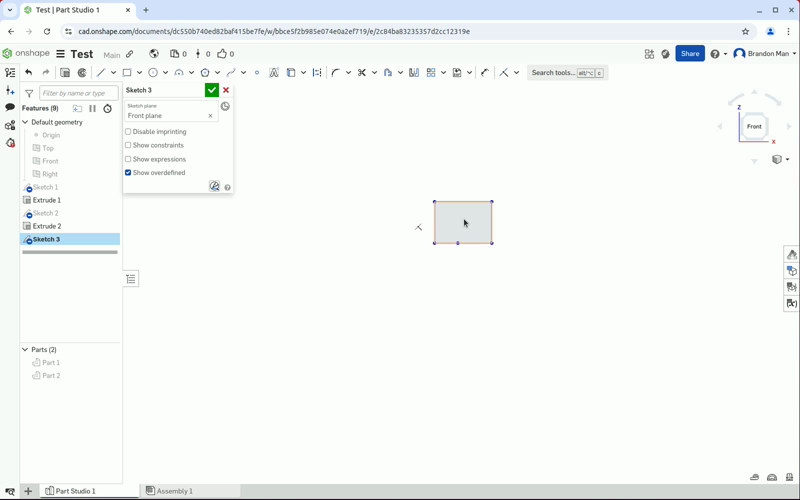
scroll(6)
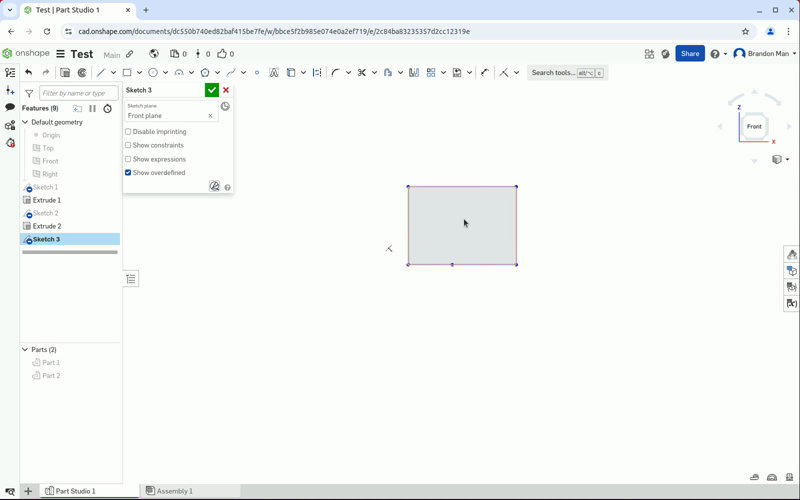
scroll(6)
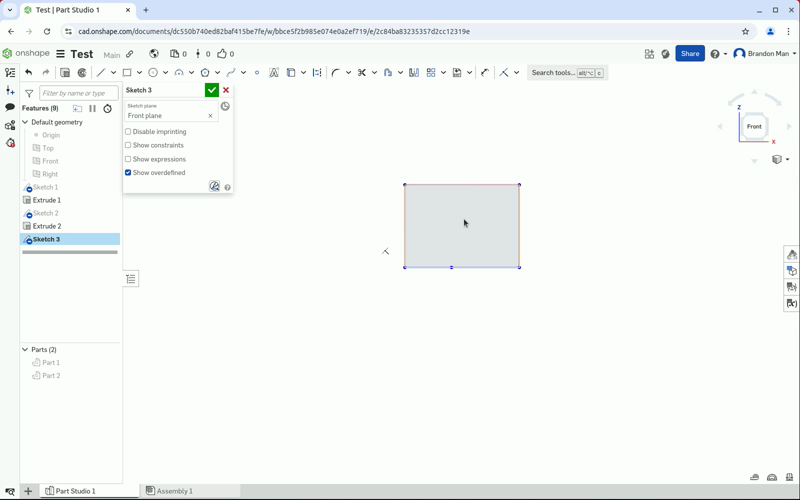
scroll(6)
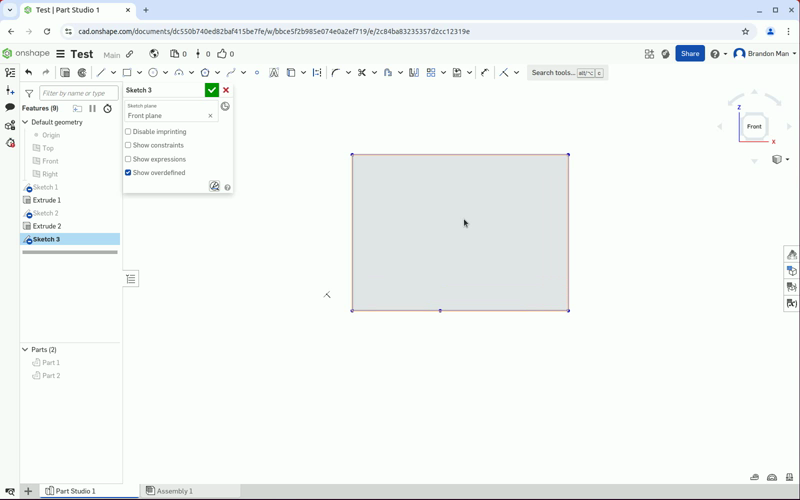
scroll(6)
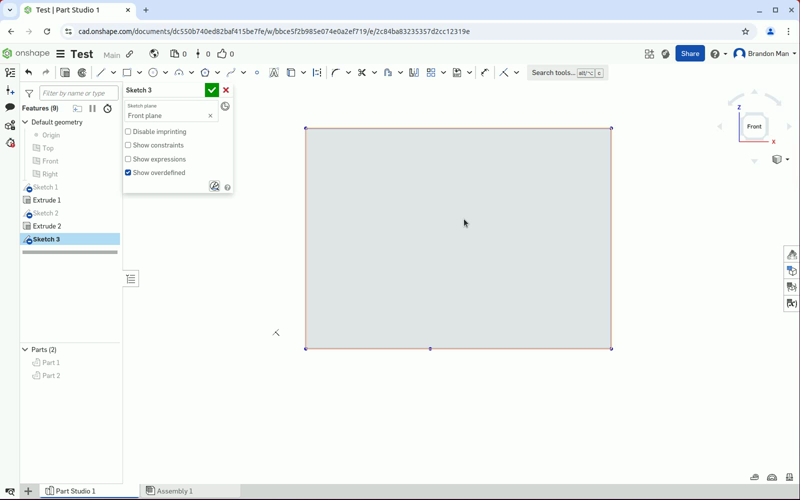
click(464, 218)
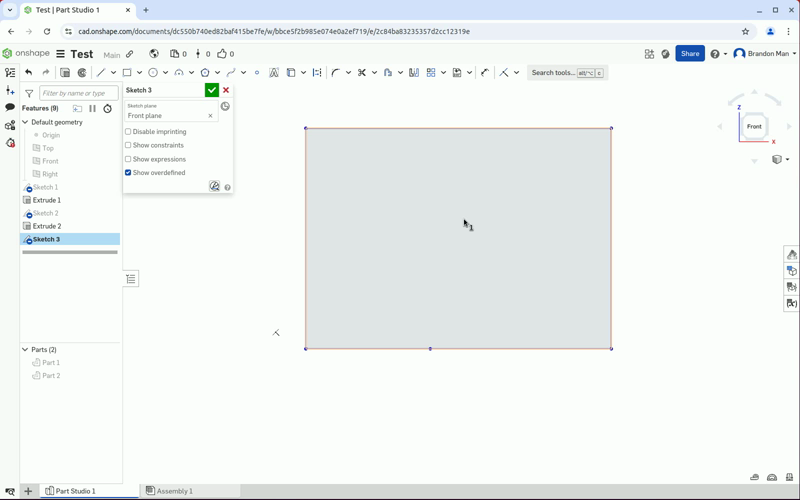
scroll(-6)
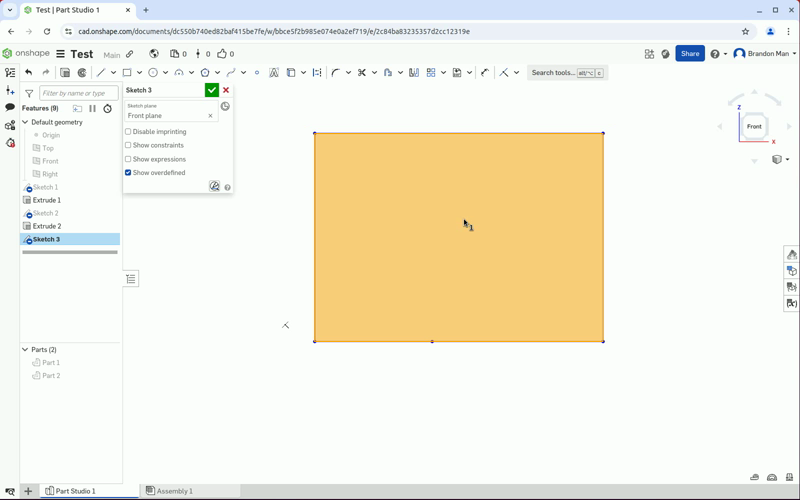
scroll(-6)
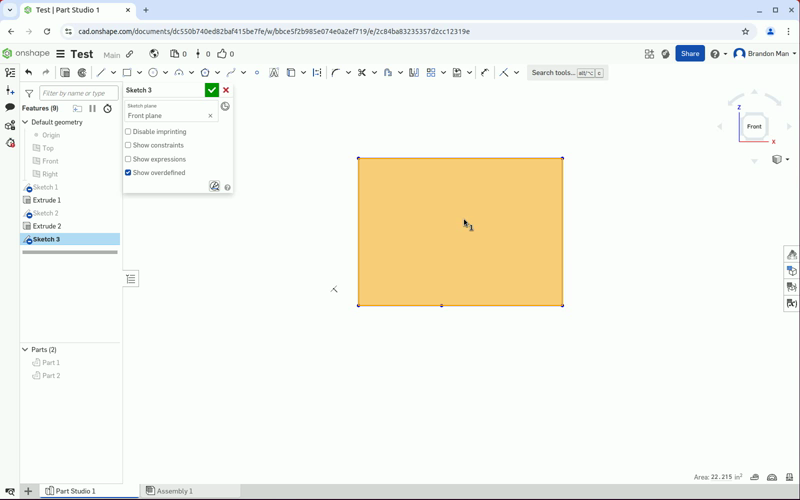
scroll(-6)
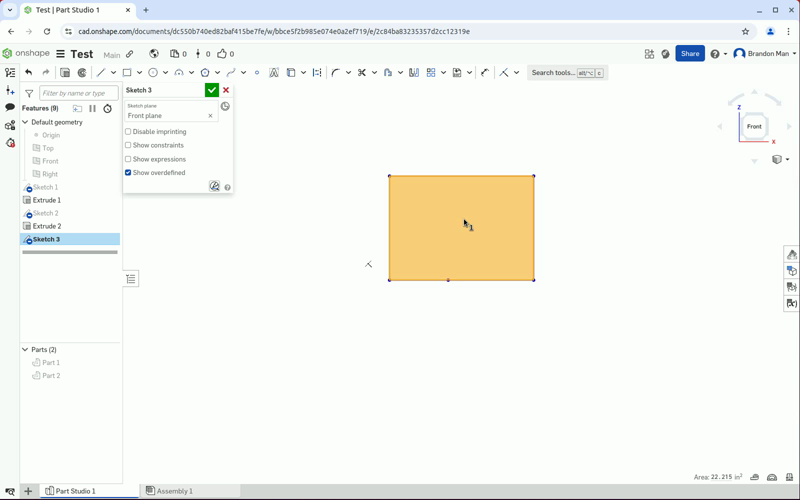
scroll(-6)
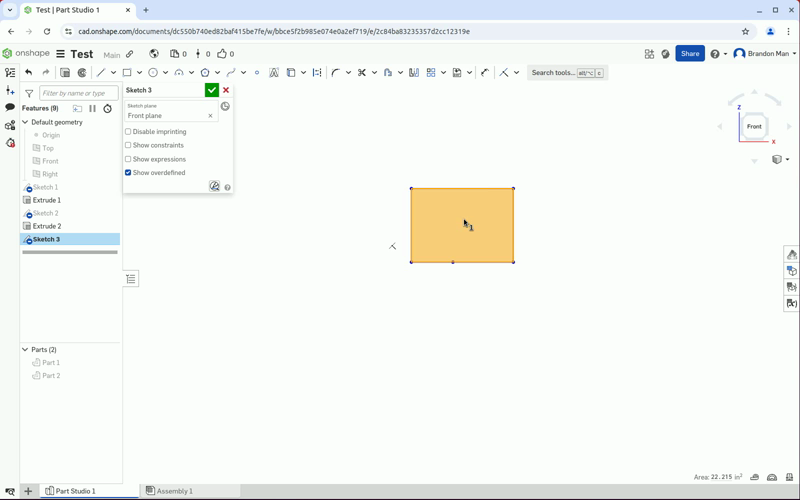
scroll(-6)
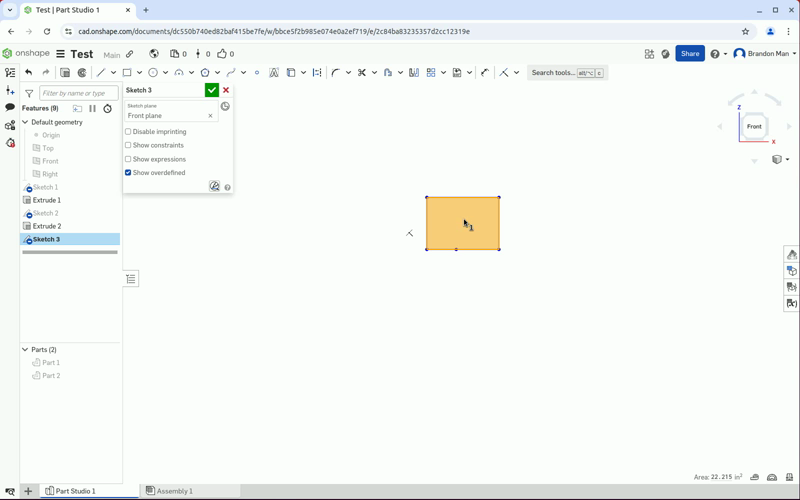
scroll(-6)
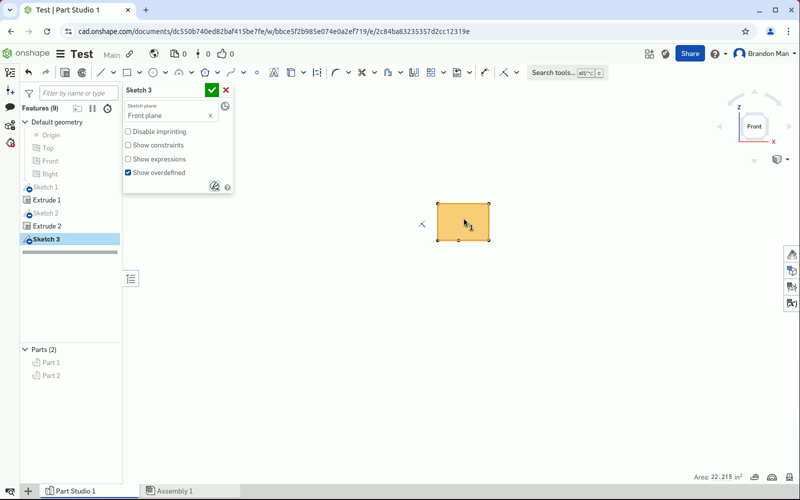
scroll(-6)
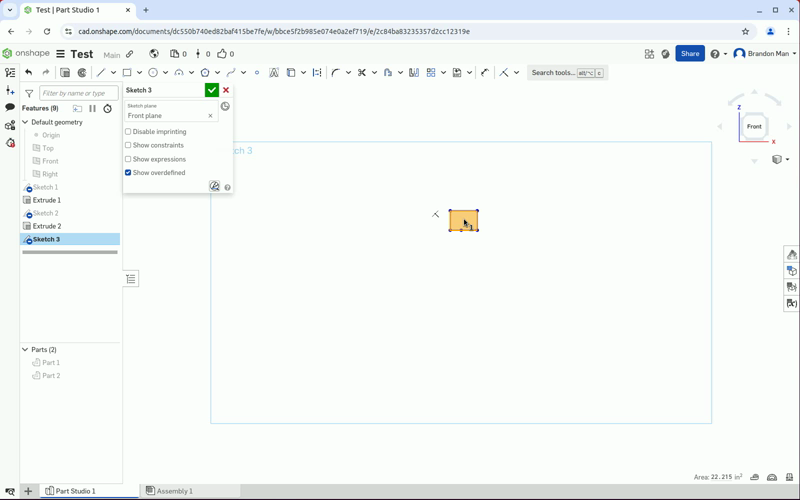
mouse_move(73, 352)
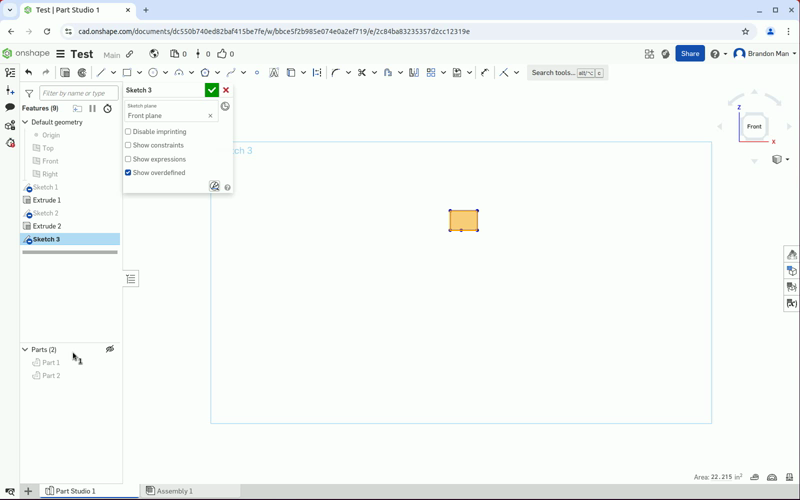
key(shift+y)
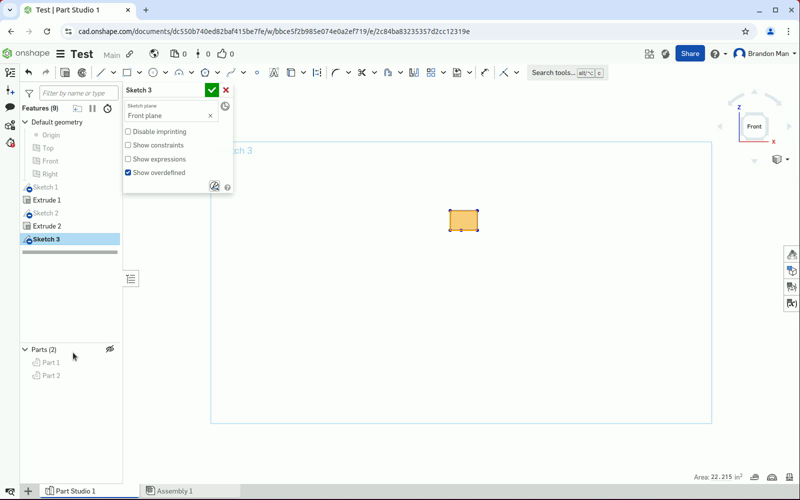
key(shift+e)
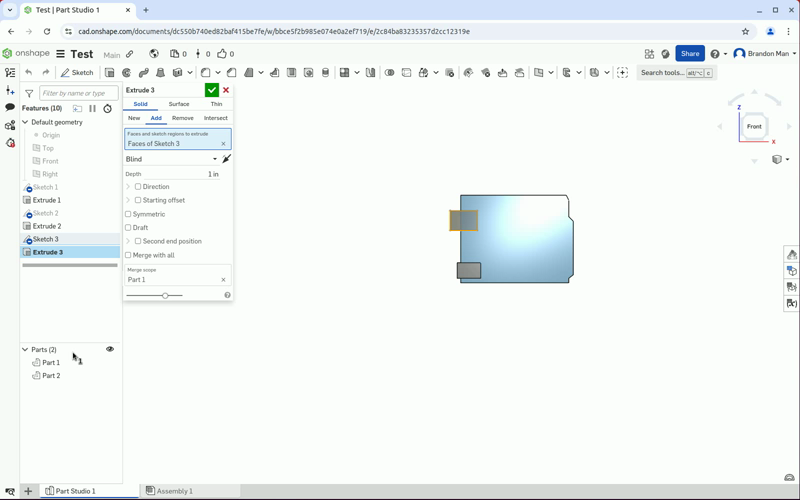
mouse_move(143, 106)
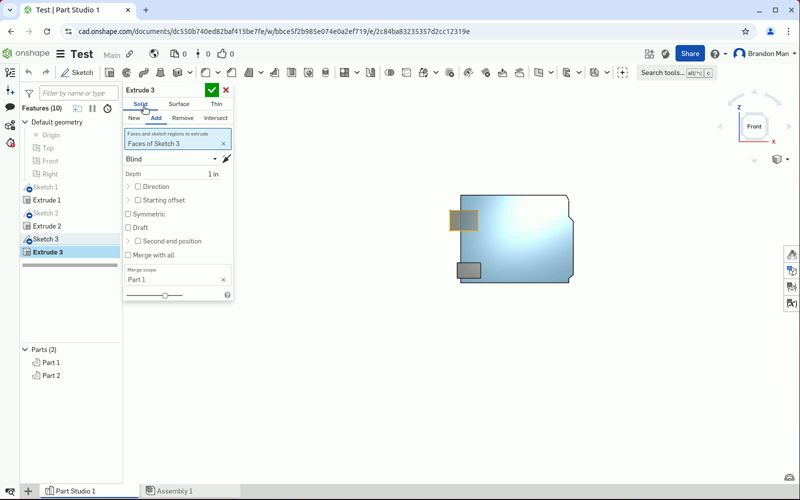
click(143, 106)
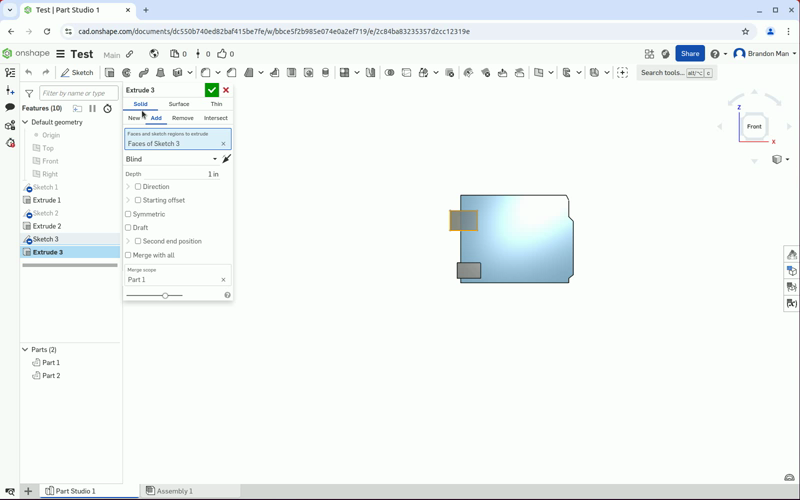
mouse_move(137, 120)
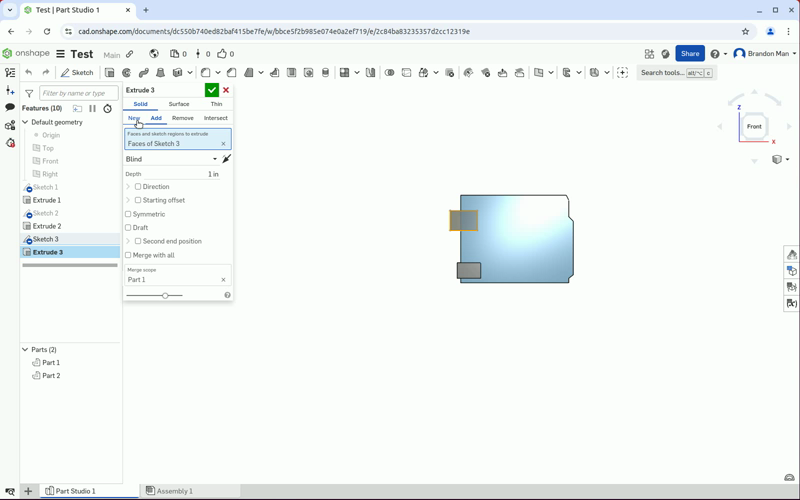
click(137, 120)
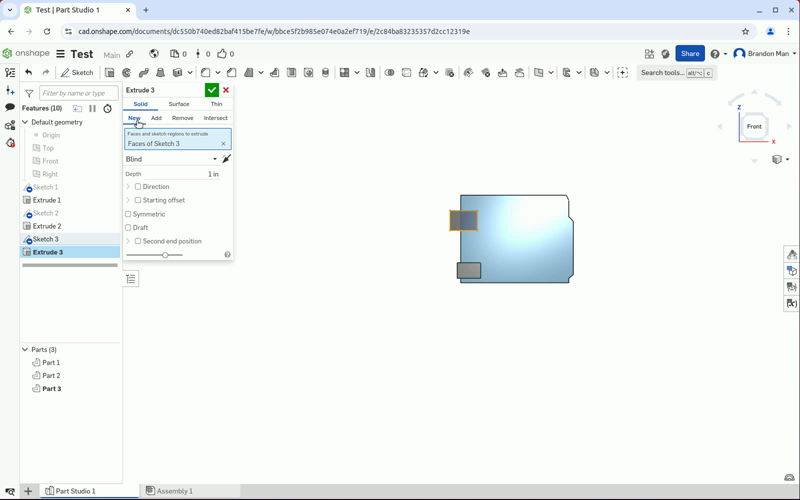
key(tab, 4)
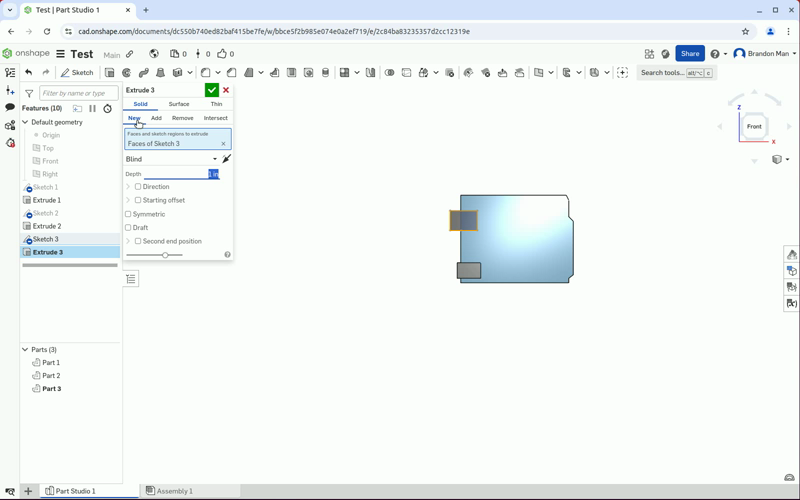
text(3.129)
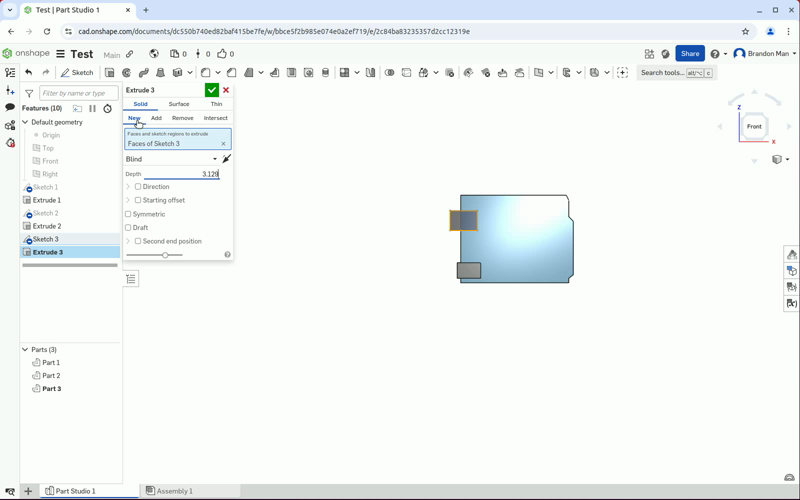
key(enter)
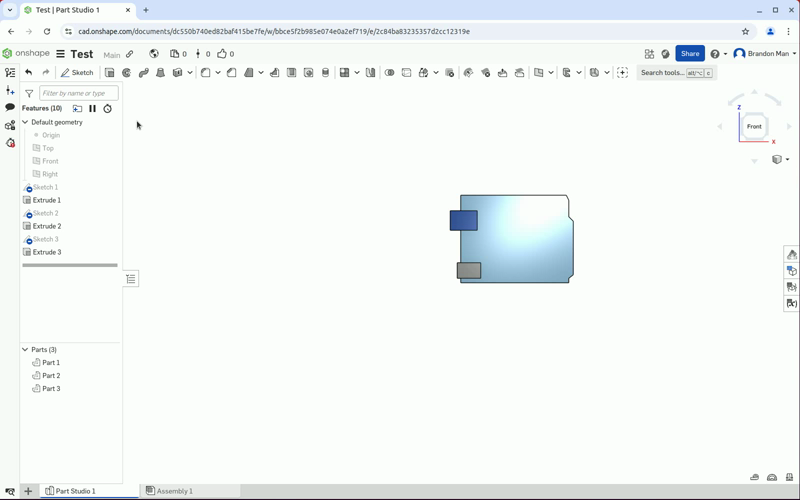
key(shift+h)
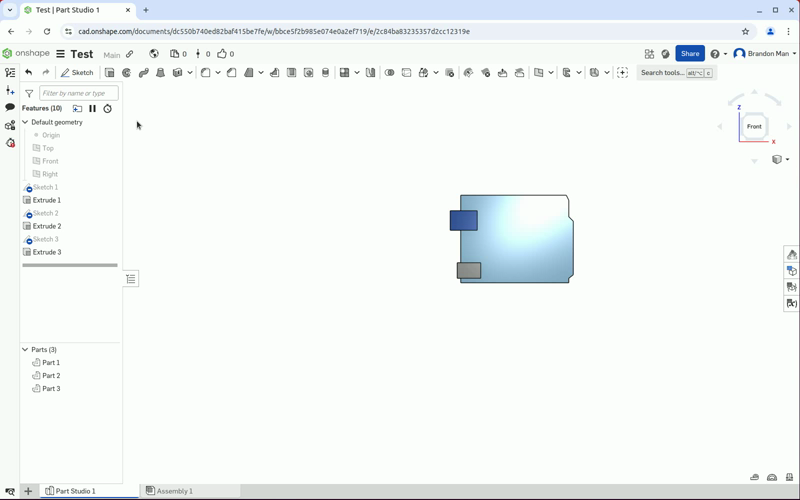
key(shift+h)
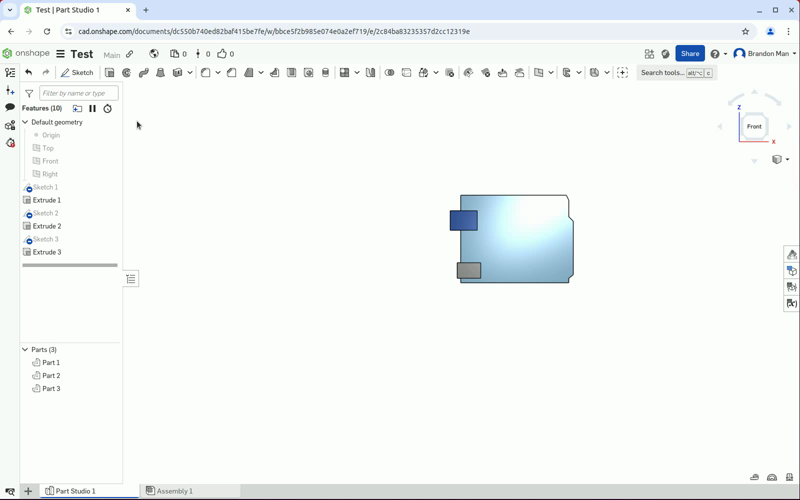
mouse_move(73, 189)
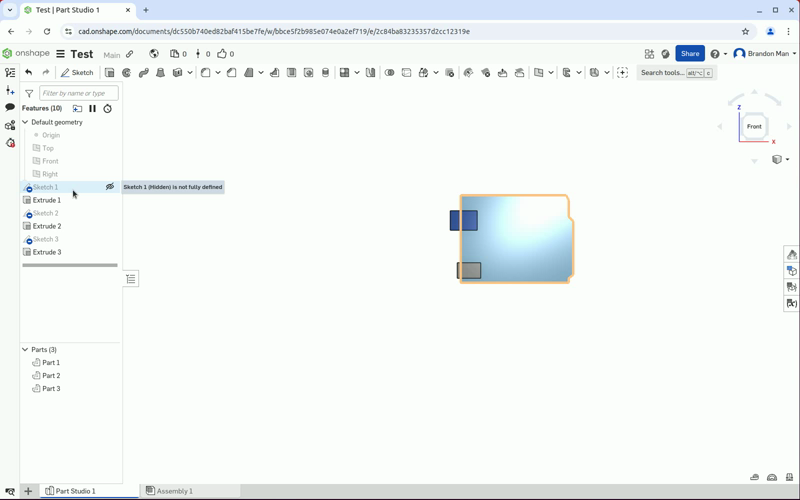
click(73, 189)
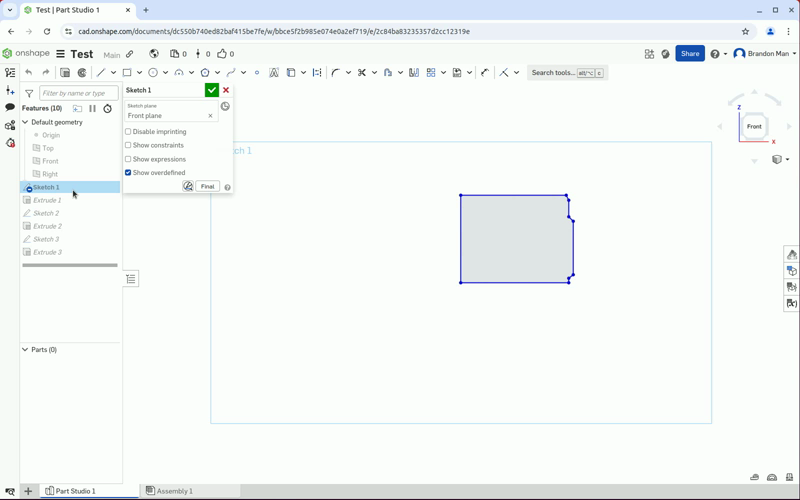
mouse_move(229, 92)
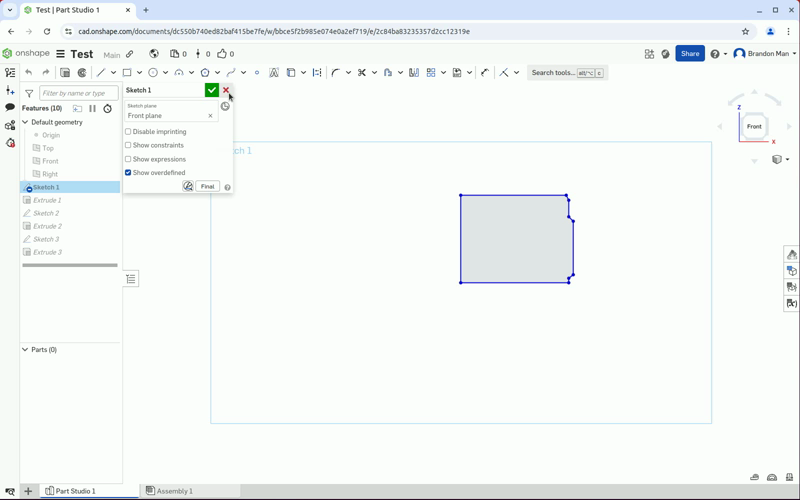
click(229, 92)
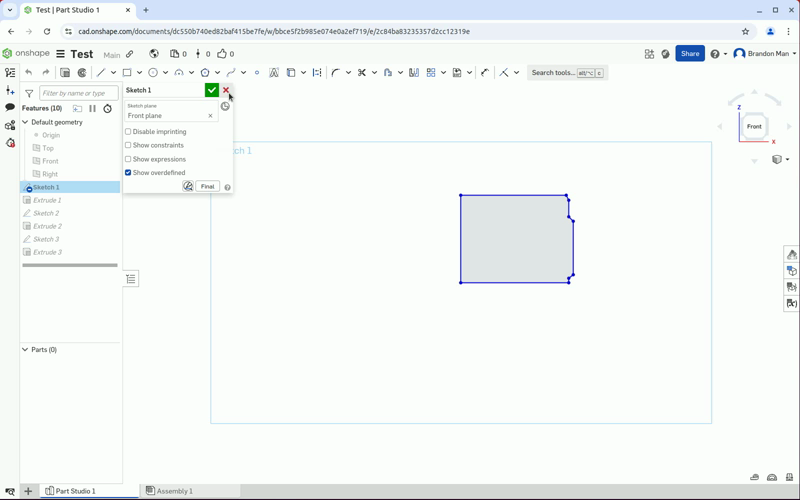
key(shift+s)
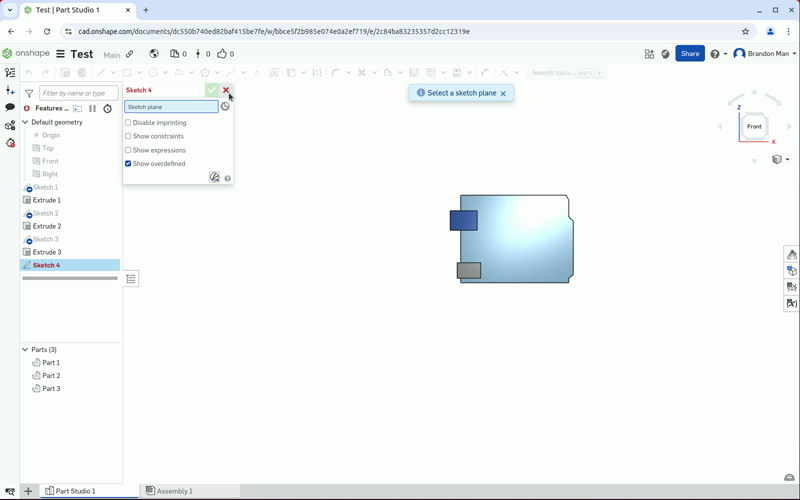
mouse_move(73, 163)
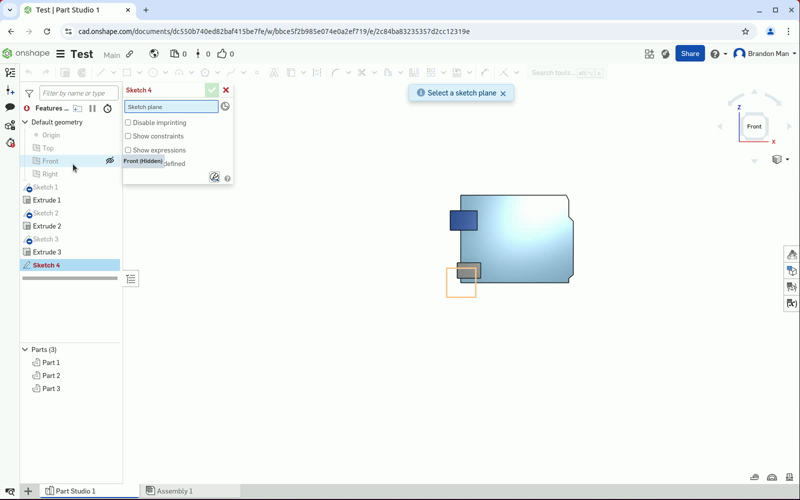
click(73, 163)
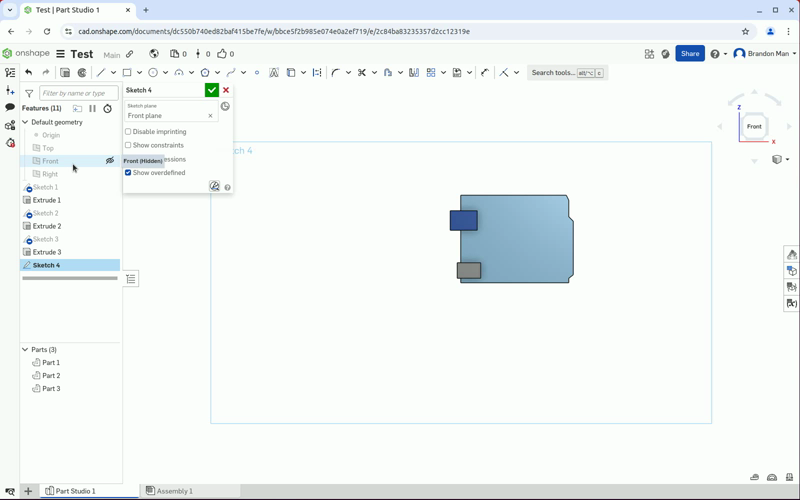
mouse_move(73, 352)
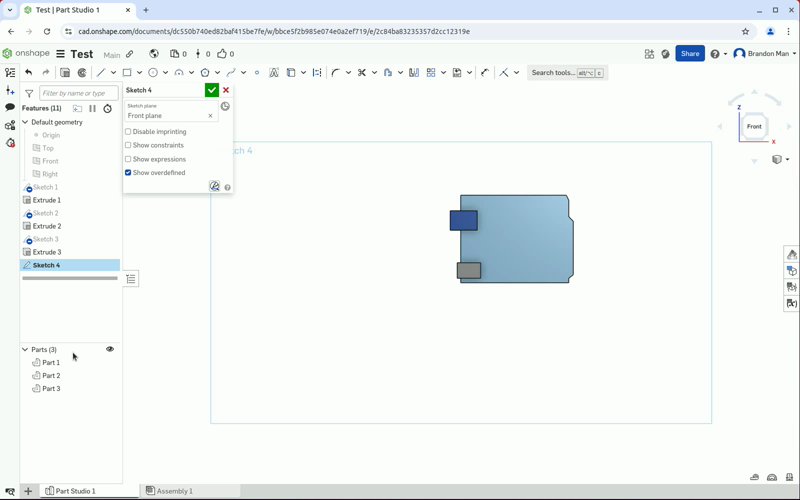
key(y)
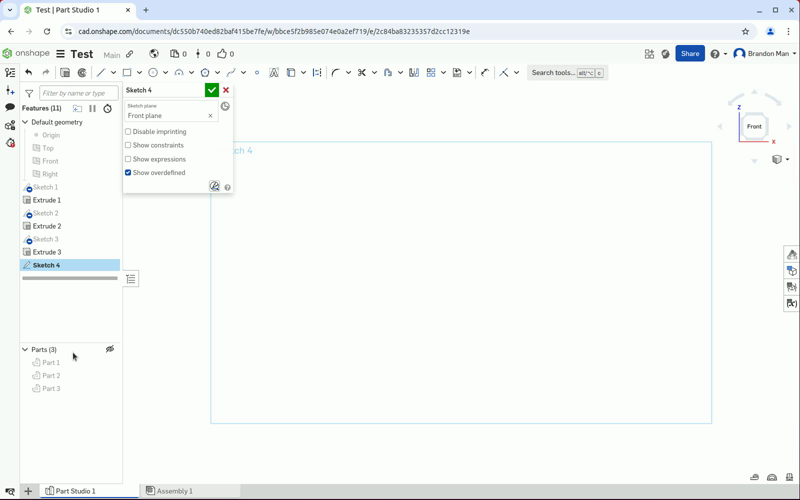
key(c)
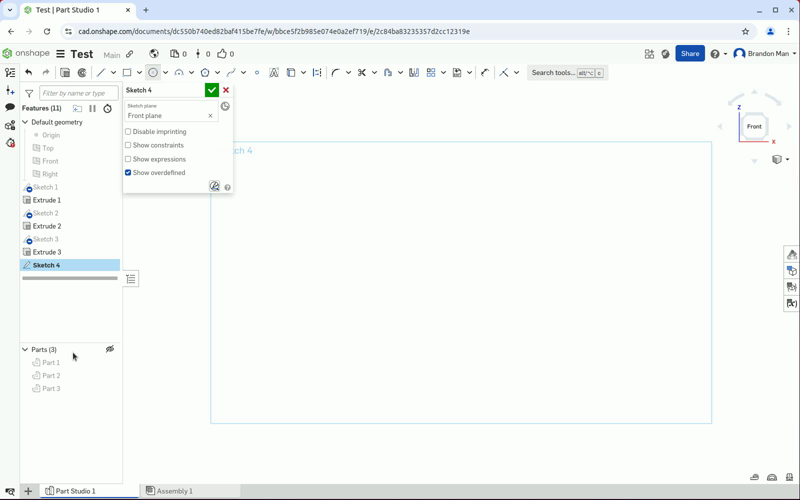
key_down(shift)
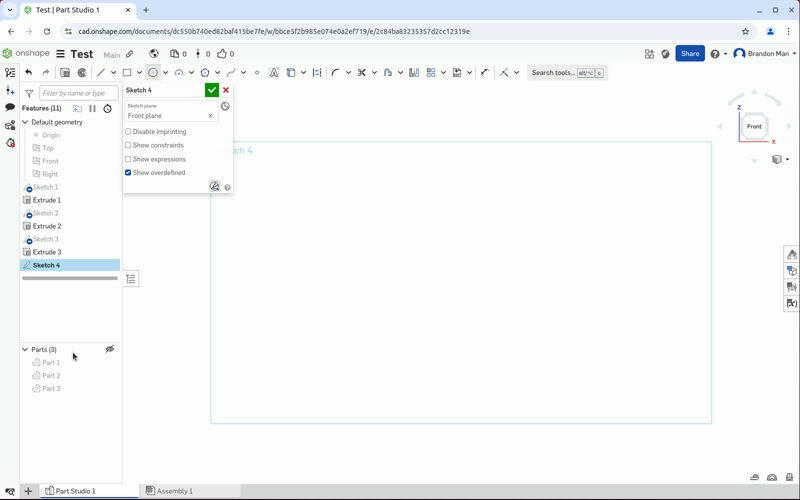
mouse_move(486, 199)
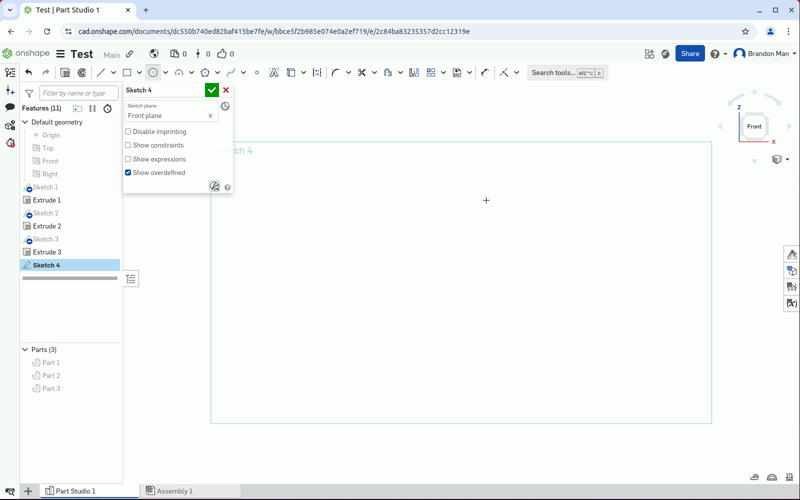
click(486, 199)
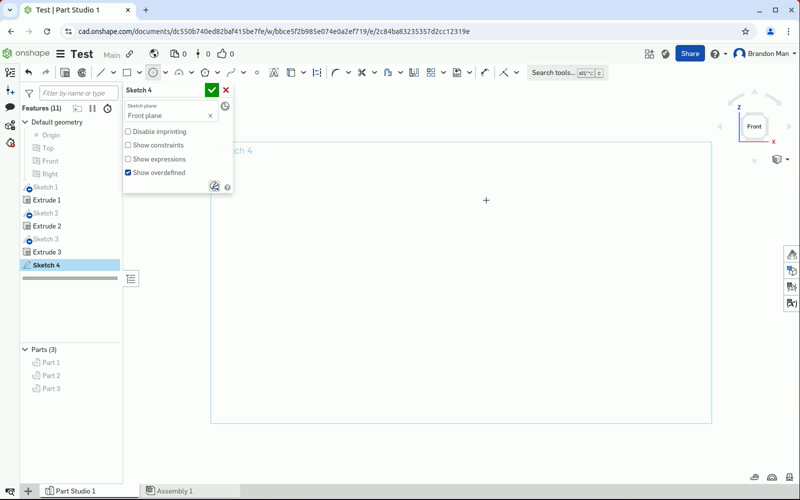
key_up(shift)
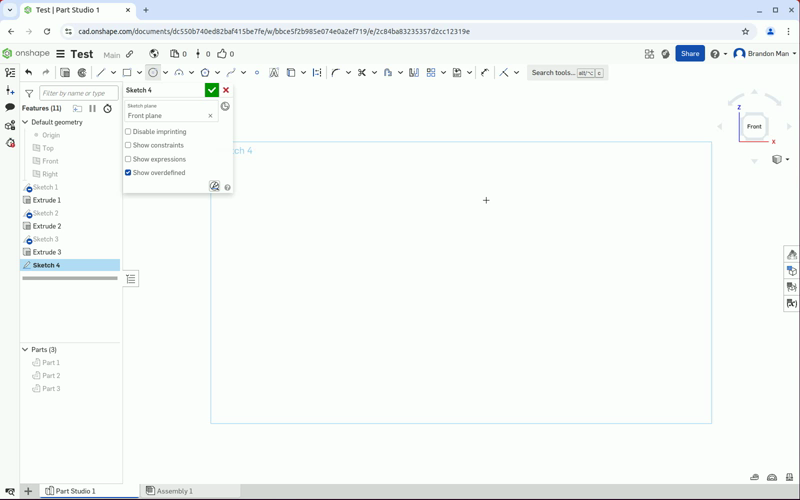
mouse_move(489, 199)
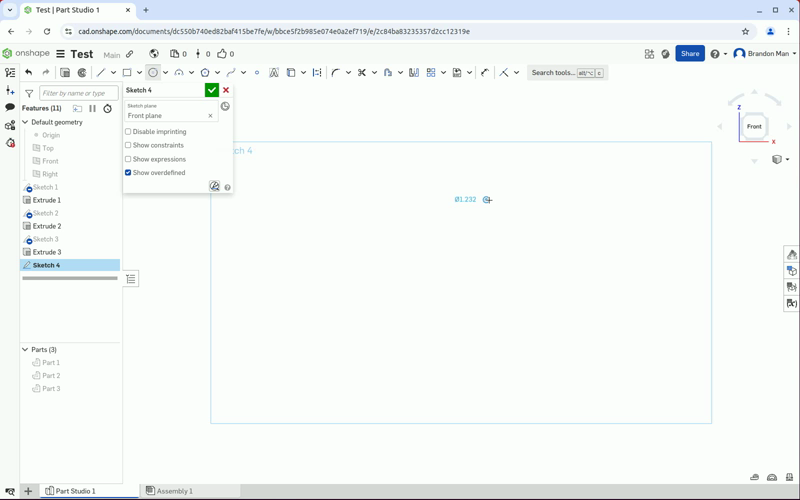
click(489, 199)
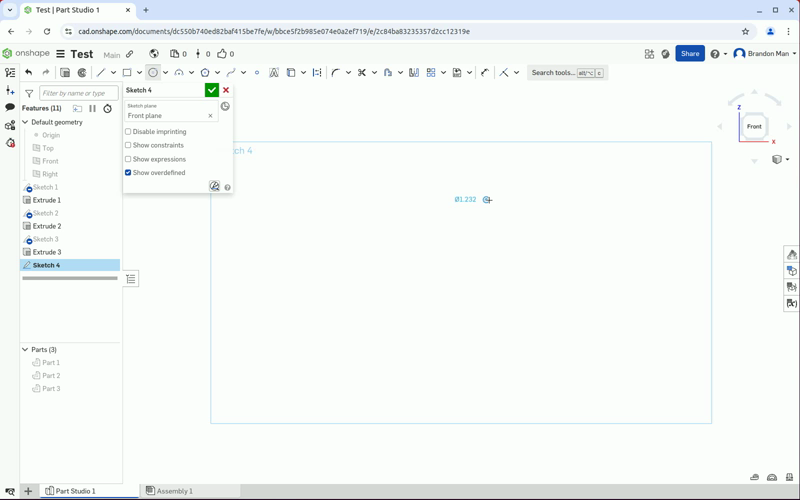
key(esc)
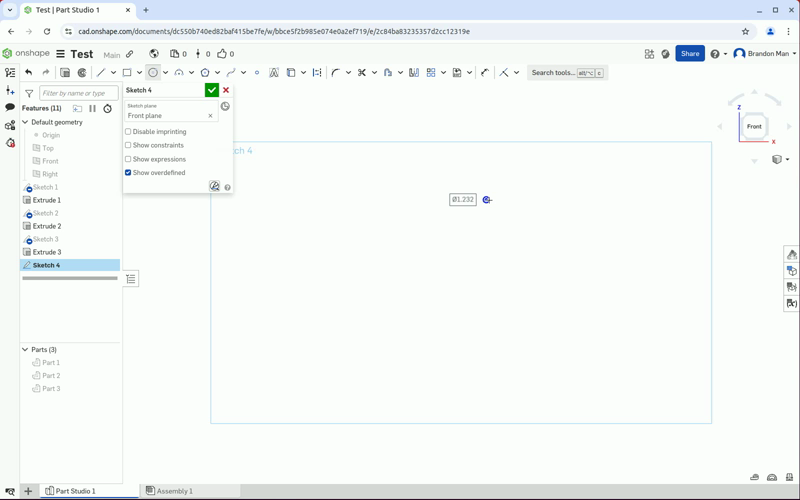
mouse_move(486, 199)
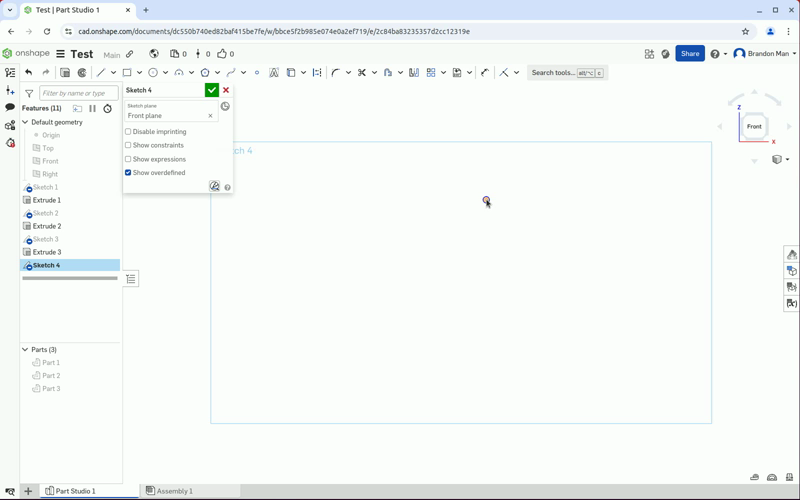
scroll(6)
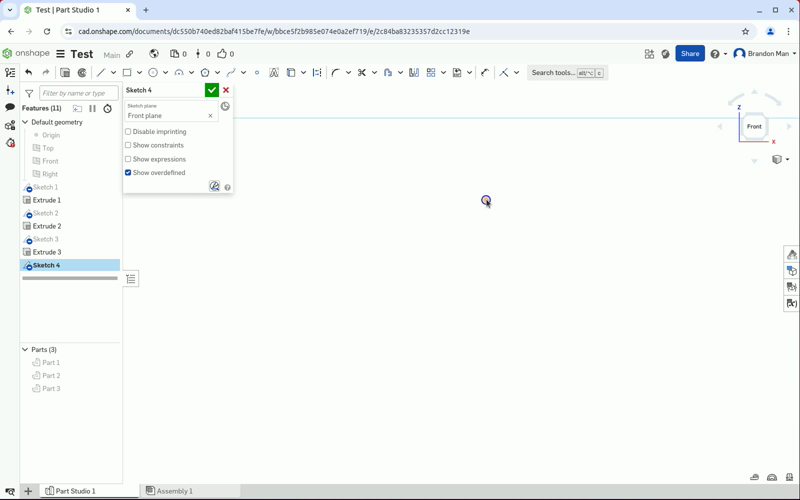
scroll(6)
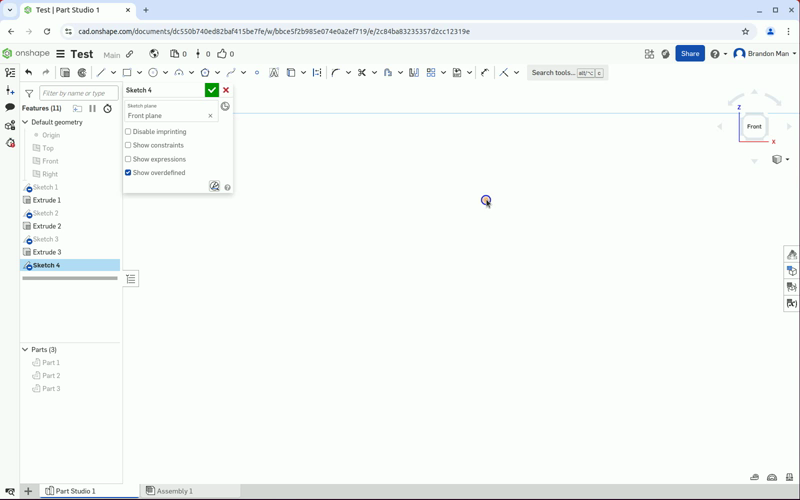
scroll(6)
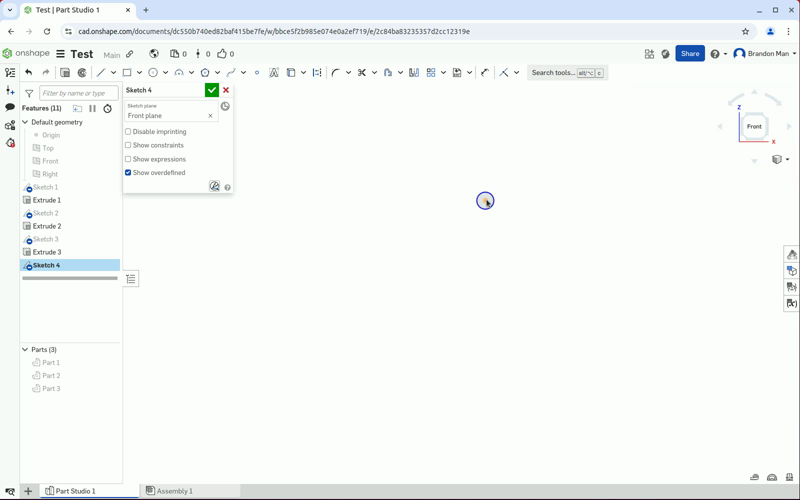
scroll(6)
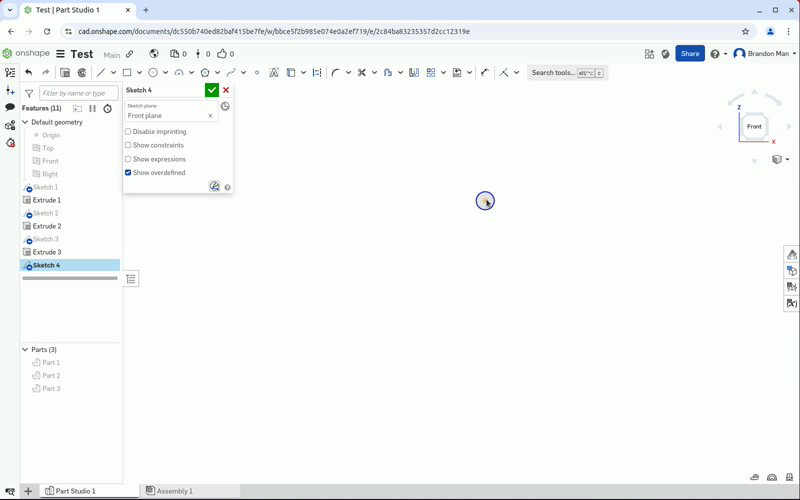
scroll(6)
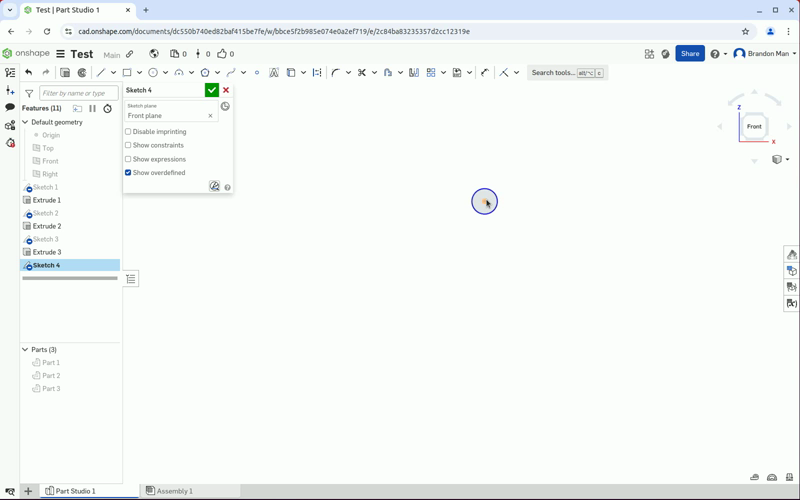
scroll(6)
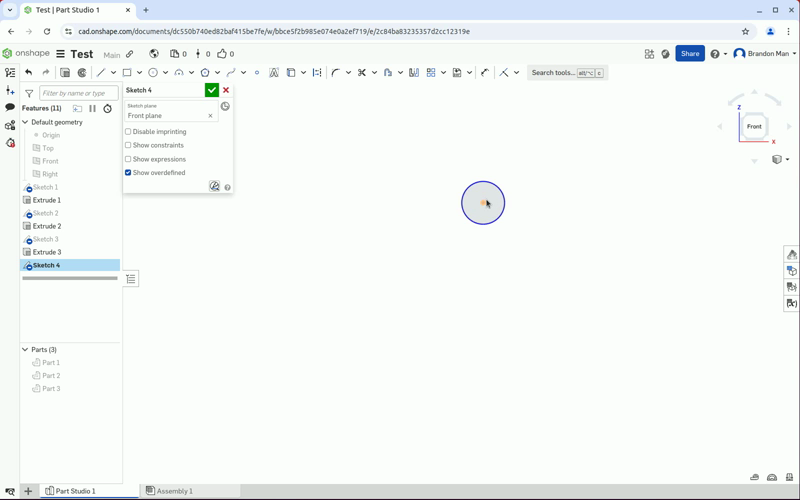
scroll(6)
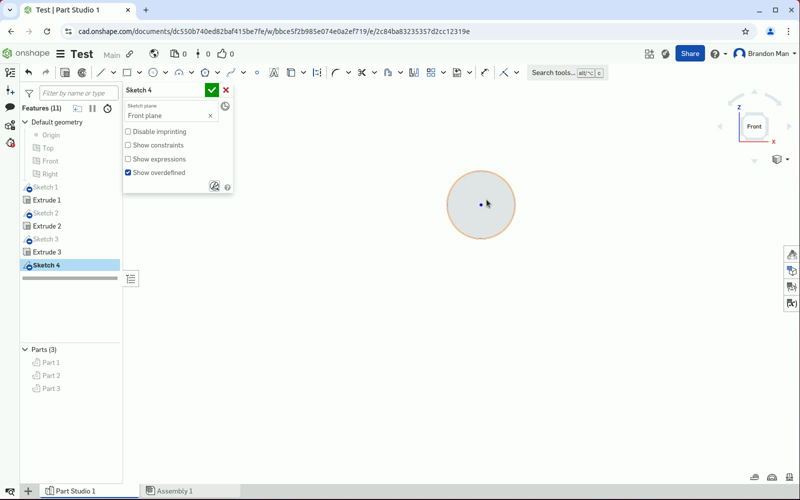
click(486, 199)
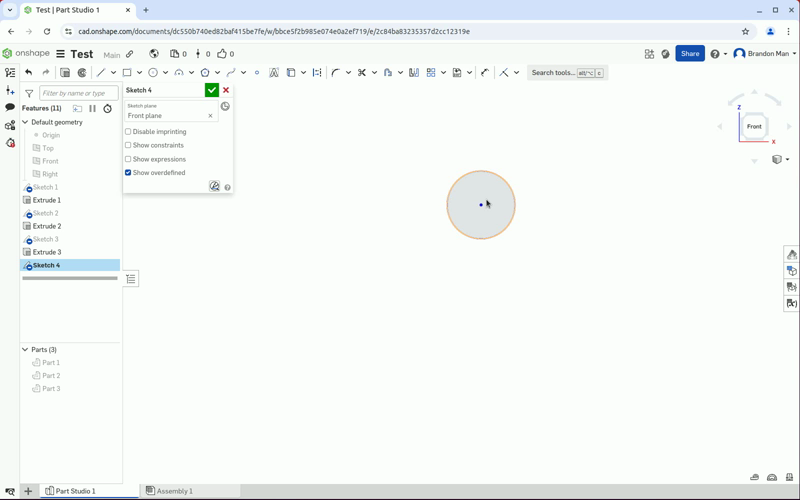
scroll(-6)
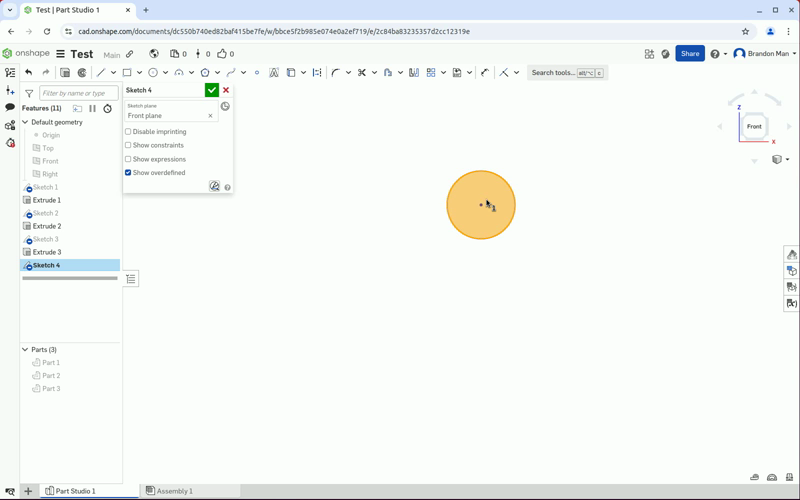
scroll(-6)
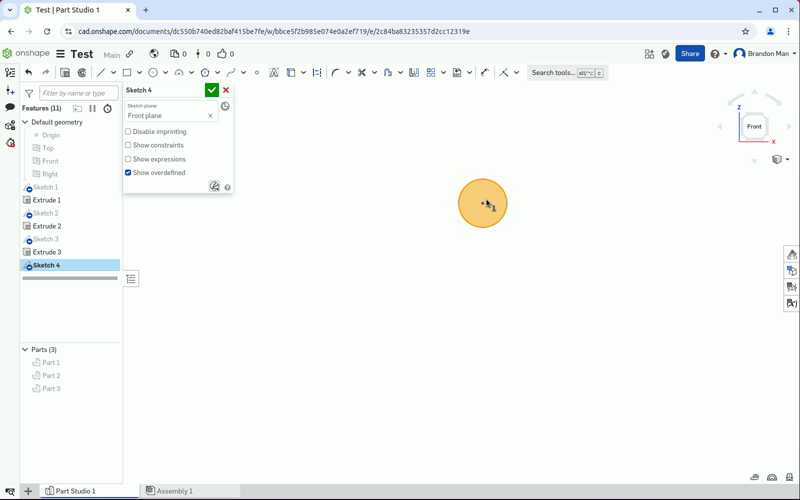
scroll(-6)
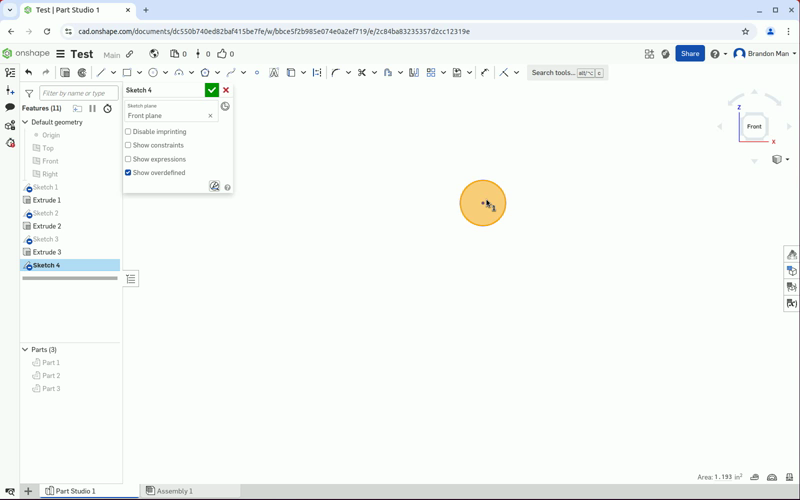
scroll(-6)
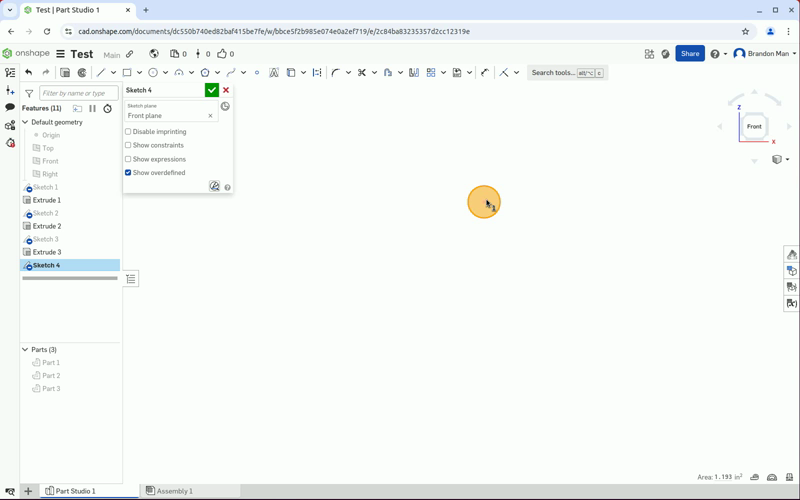
scroll(-6)
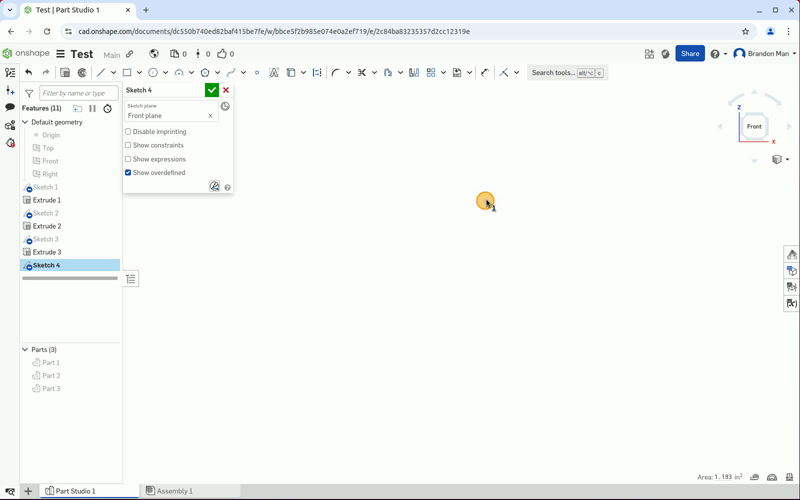
scroll(-6)
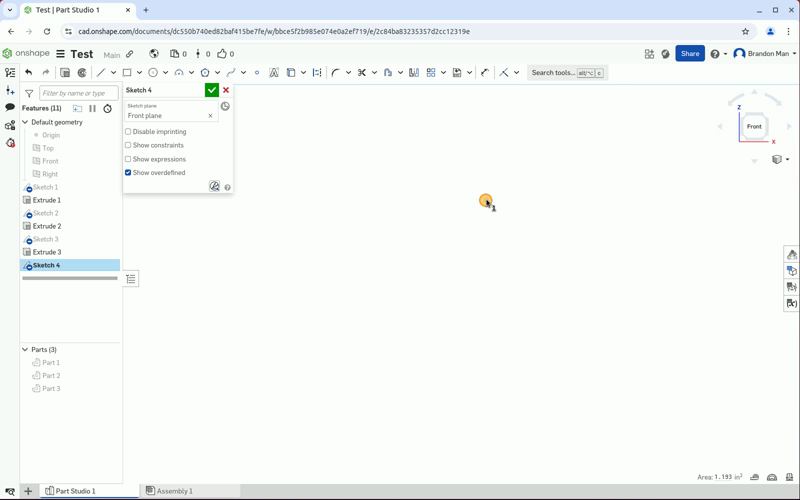
scroll(-6)
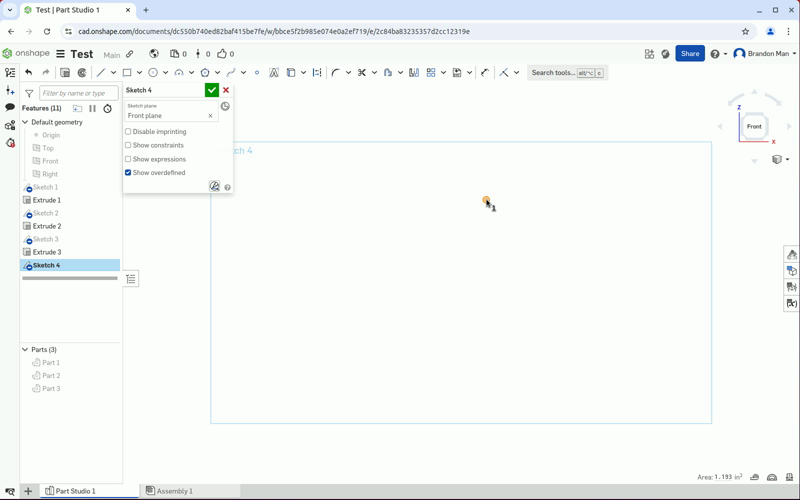
mouse_move(73, 352)
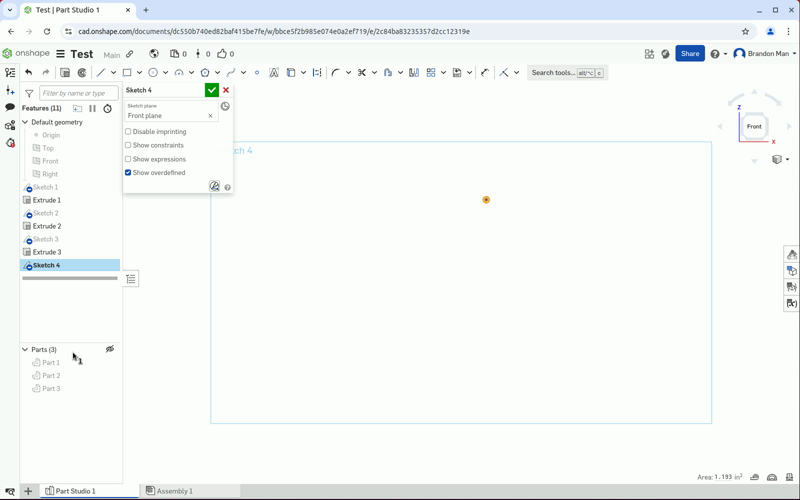
key(shift+y)
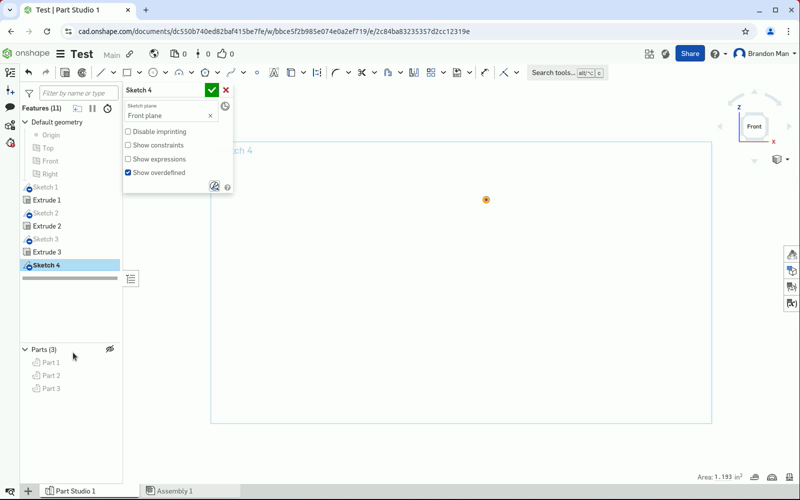
key(shift+e)
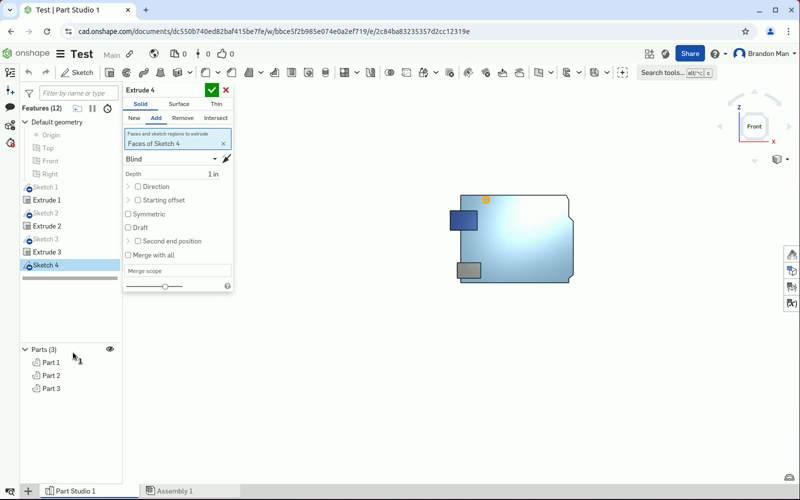
mouse_move(143, 106)
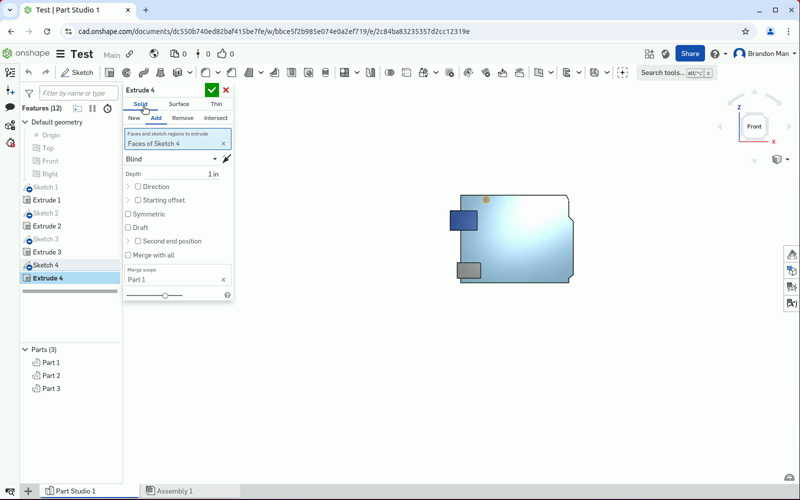
click(143, 106)
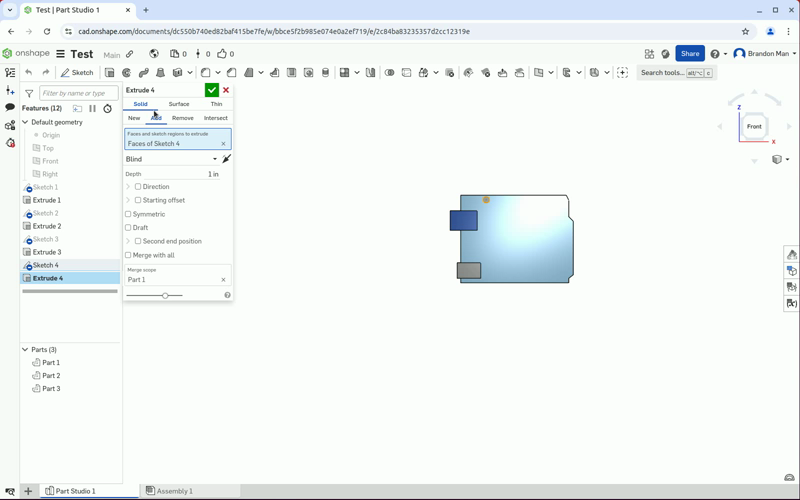
mouse_move(186, 120)
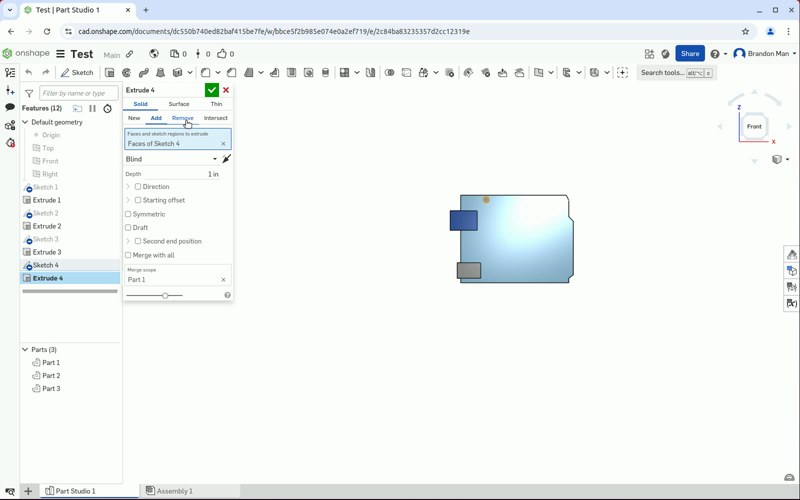
click(186, 120)
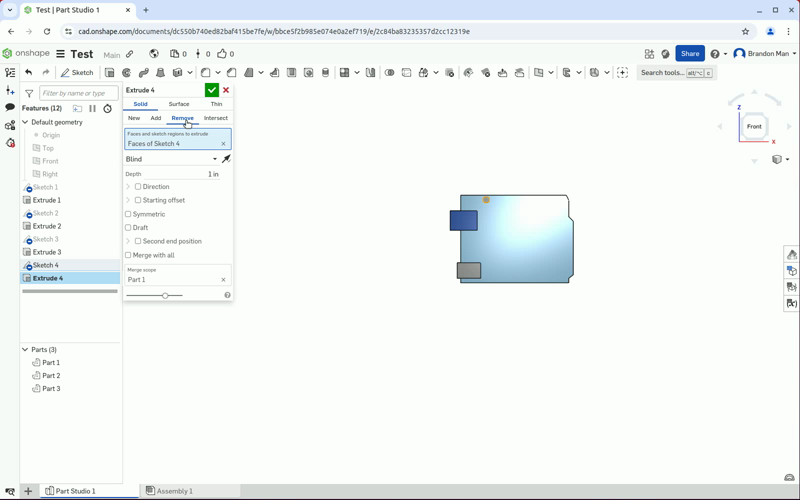
key(tab, 4)
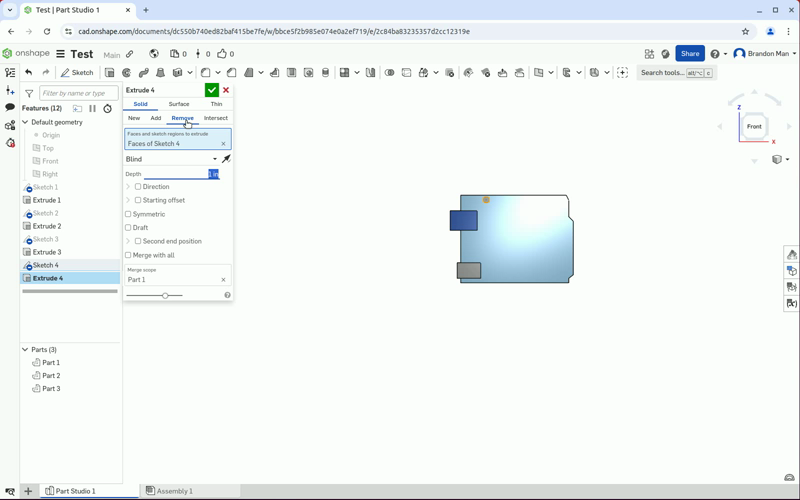
text(-8.666)
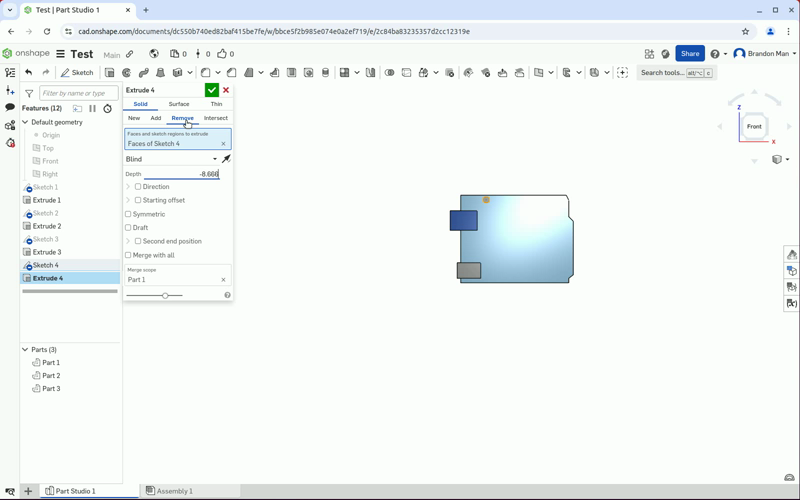
key(tab, 3)
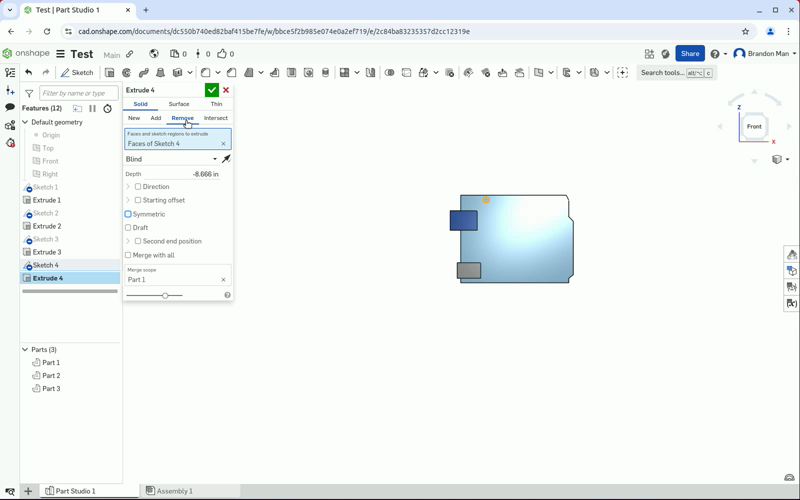
key(space)
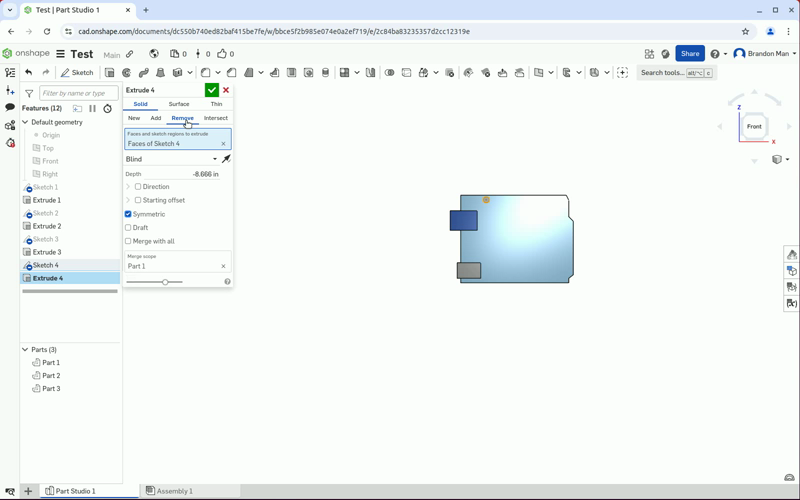
key(tab, 2)
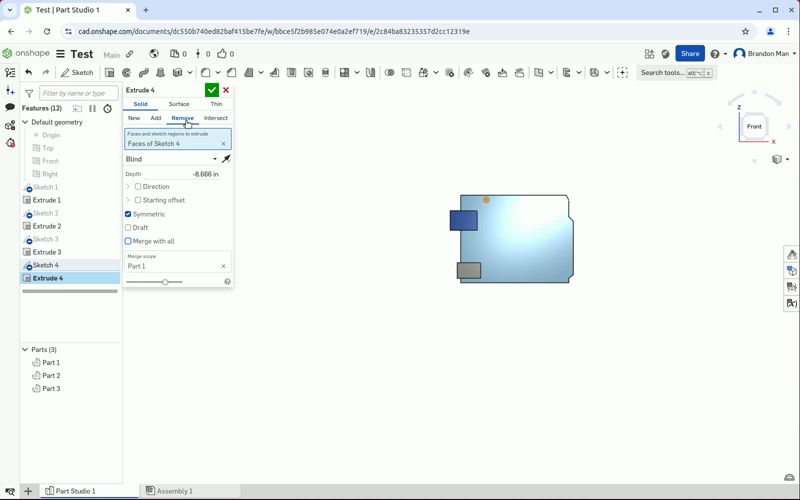
key(space)
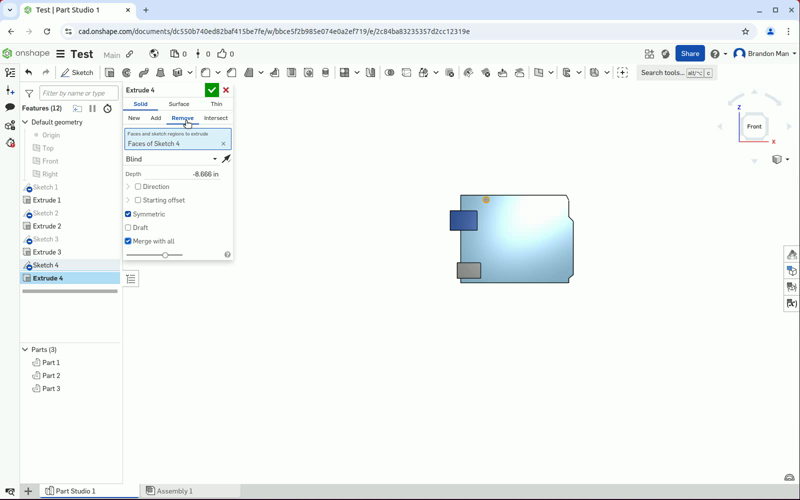
key(enter)
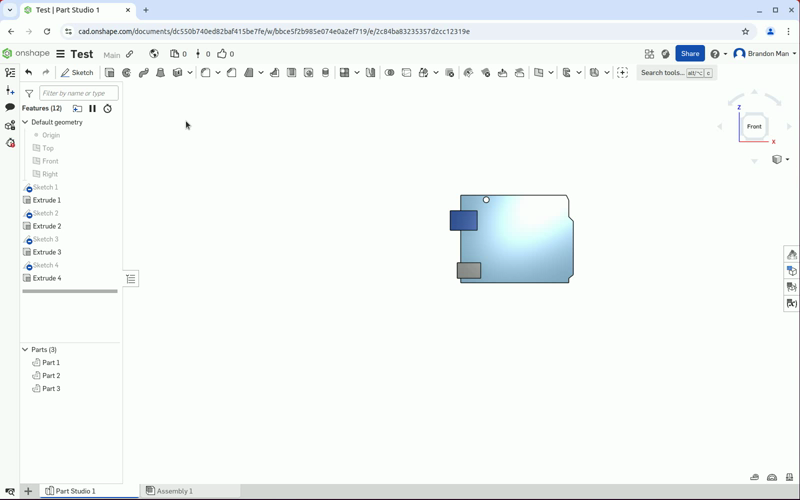
key(shift+h)
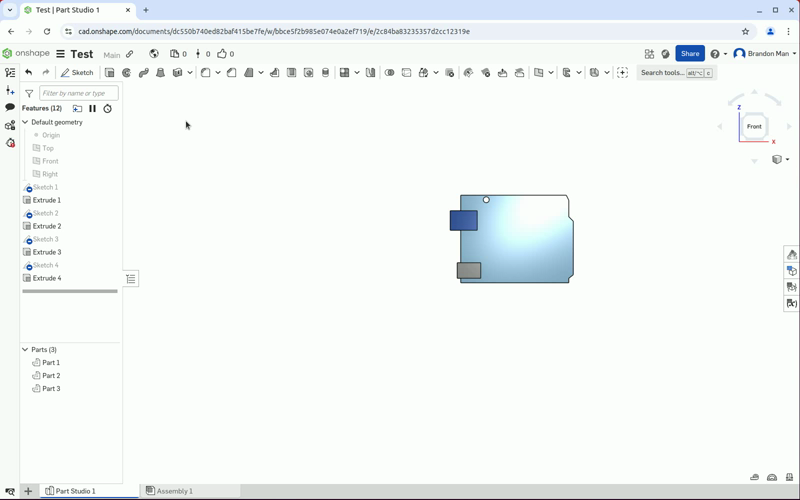
key(shift+h)
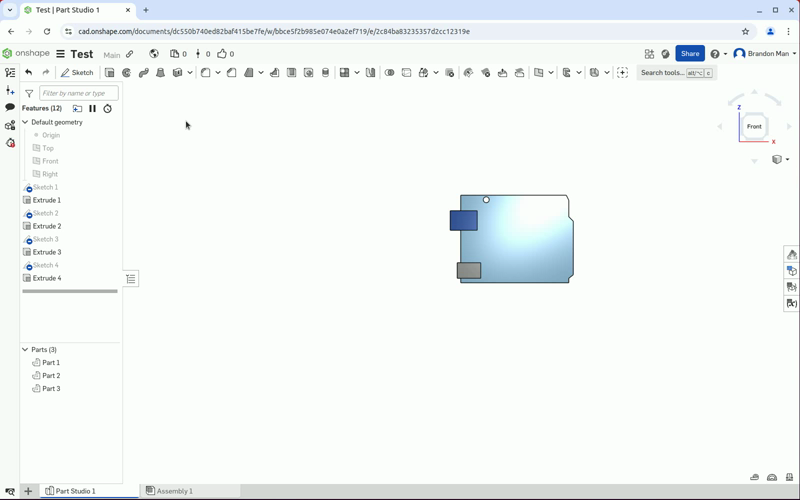
mouse_move(73, 189)
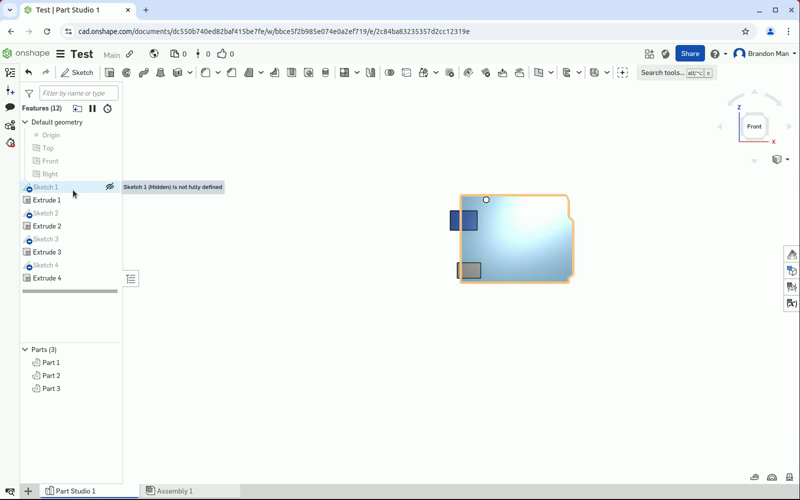
click(73, 189)
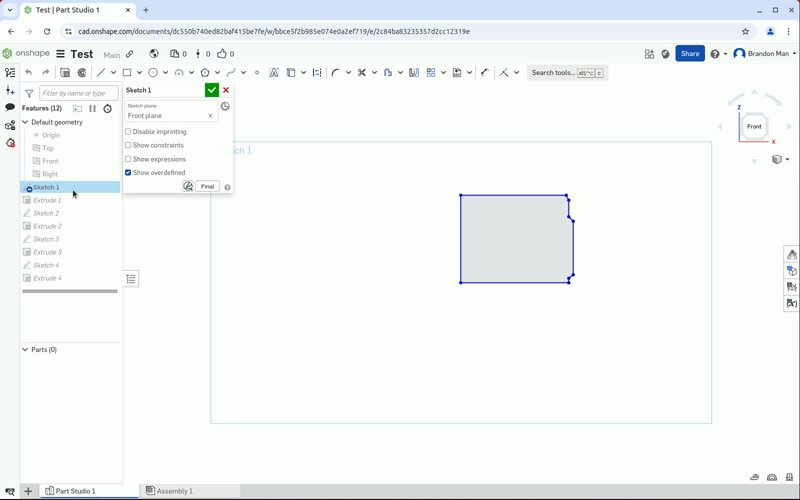
mouse_move(229, 92)
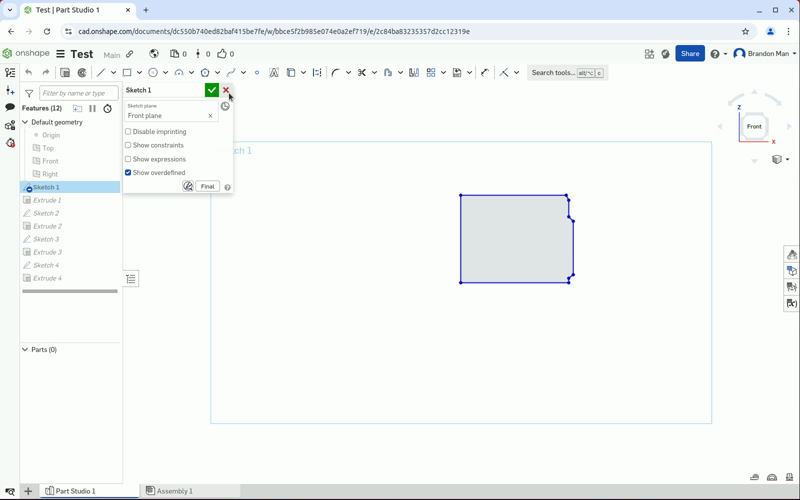
click(229, 92)
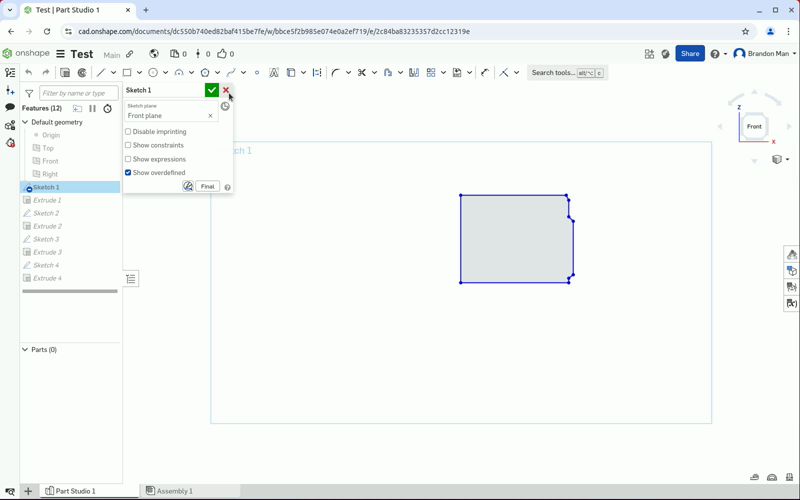
key(shift+s)
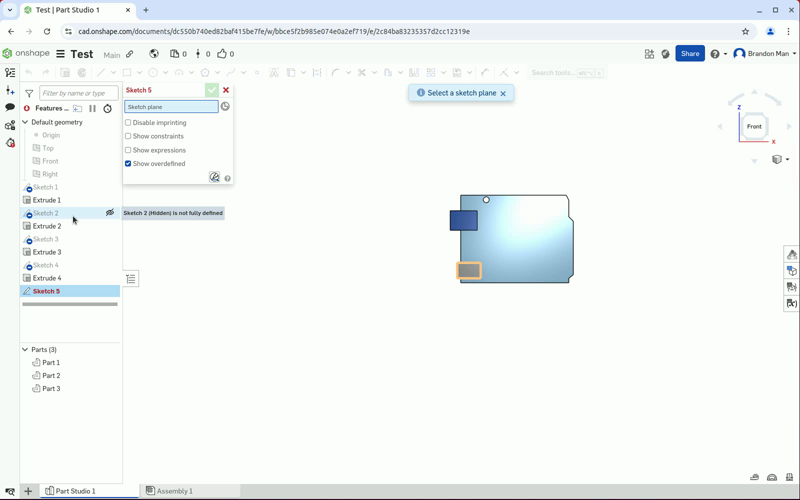
scroll(3)
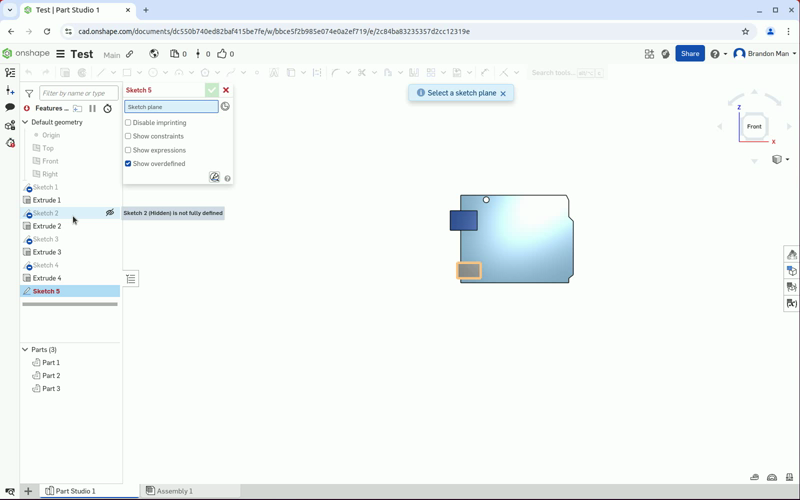
mouse_move(73, 163)
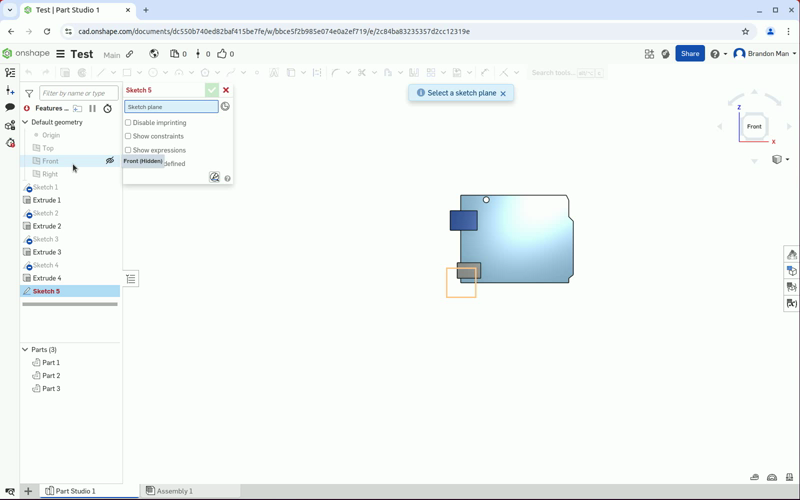
click(73, 163)
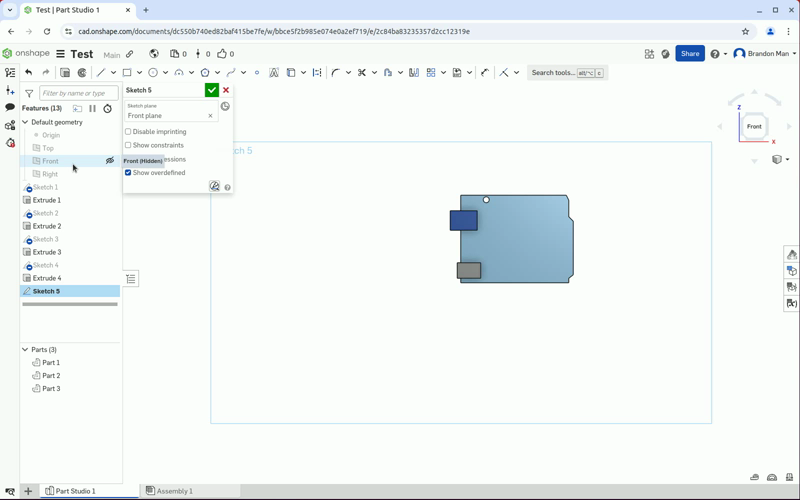
mouse_move(73, 352)
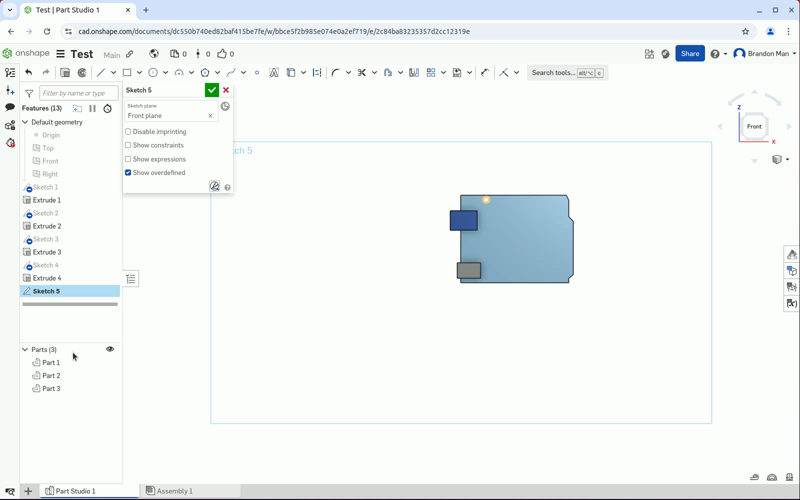
key(y)
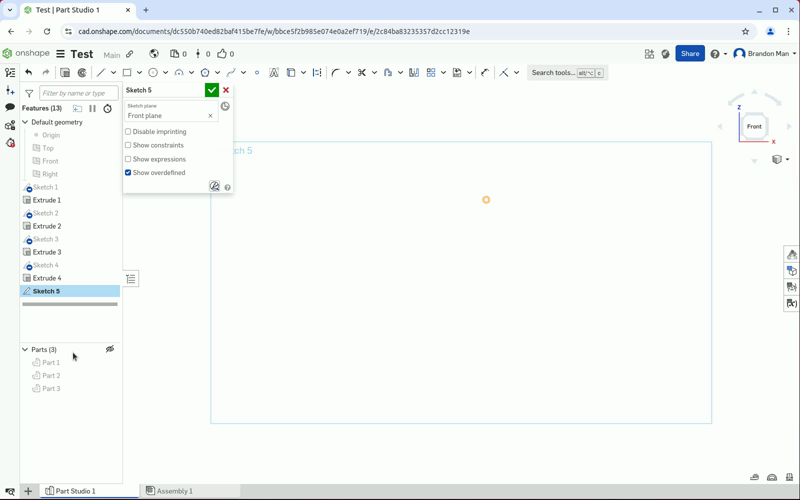
key(c)
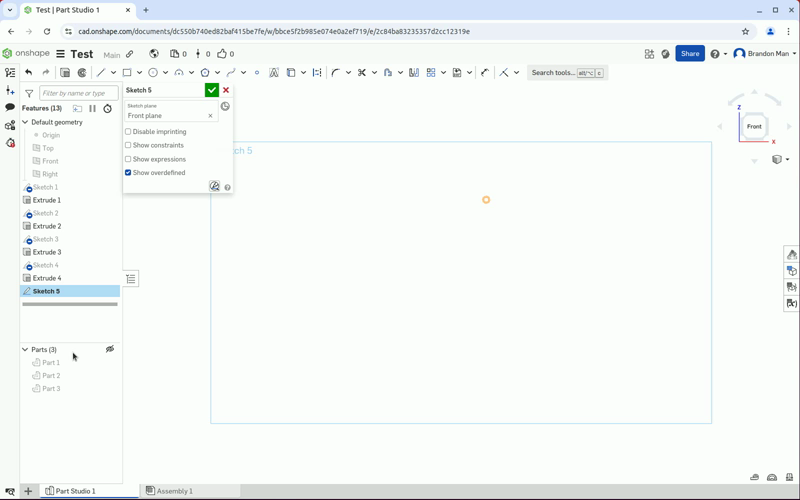
key_down(shift)
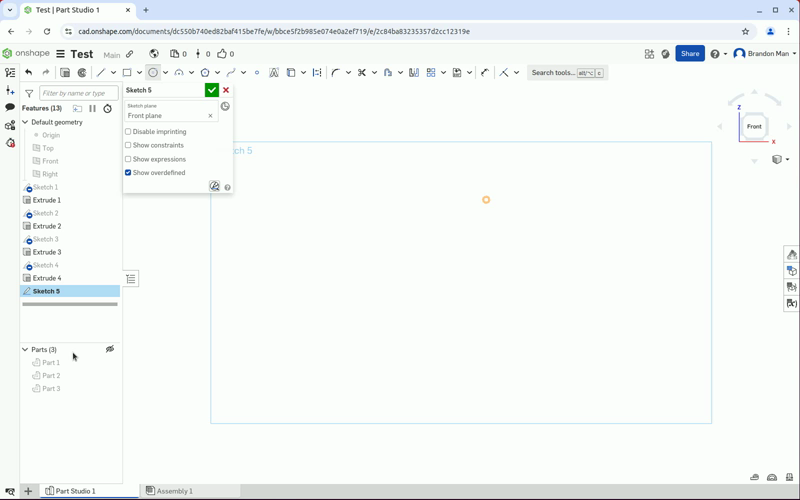
mouse_move(483, 278)
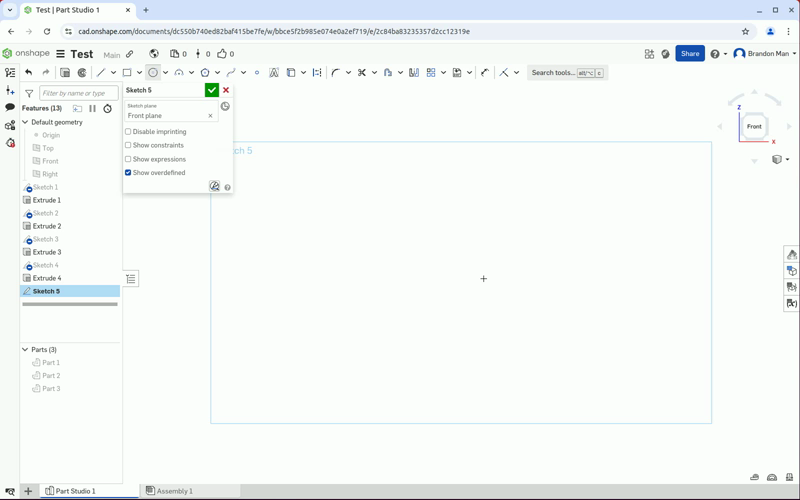
click(483, 278)
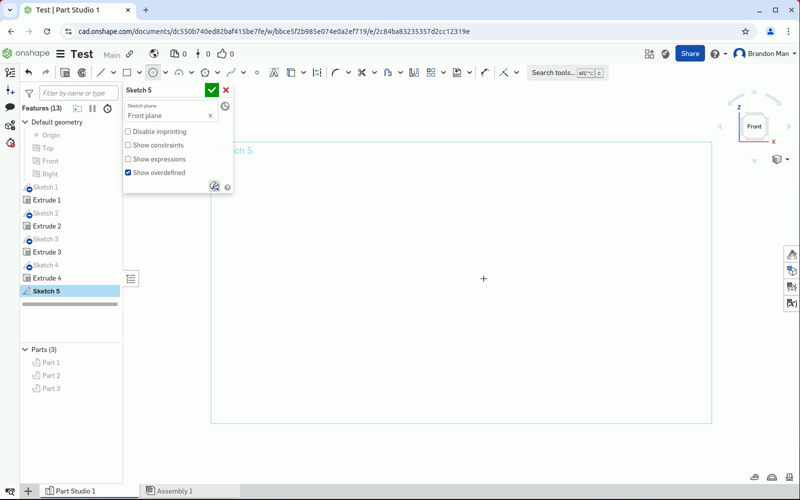
key_up(shift)
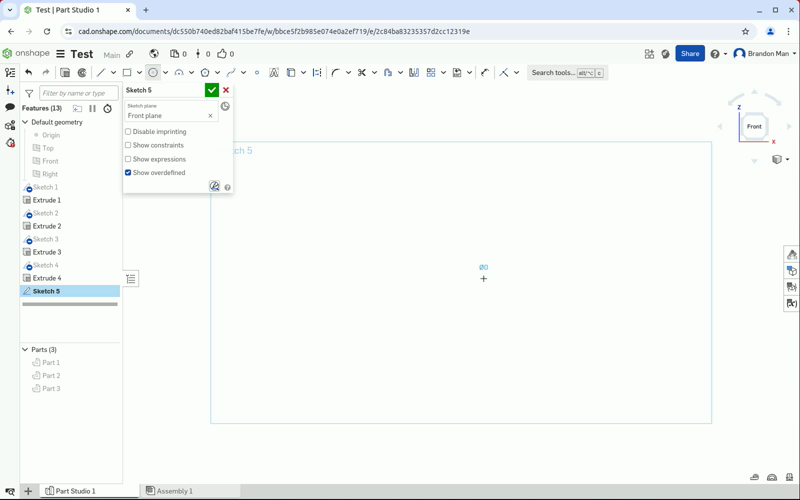
mouse_move(486, 278)
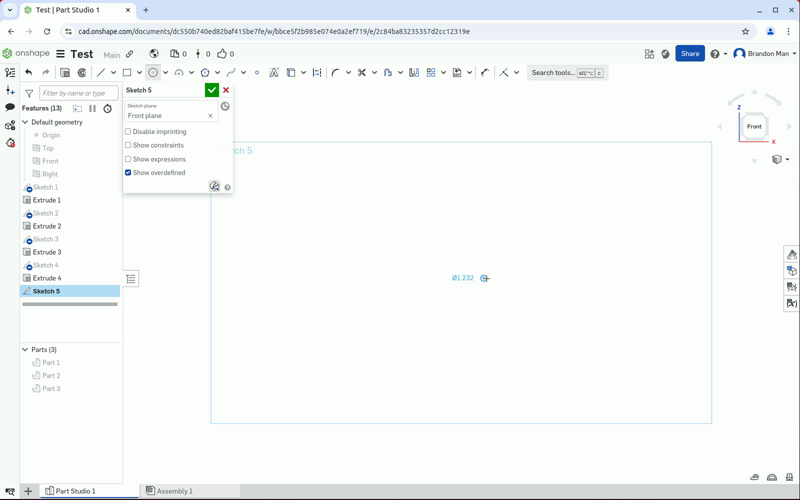
click(486, 278)
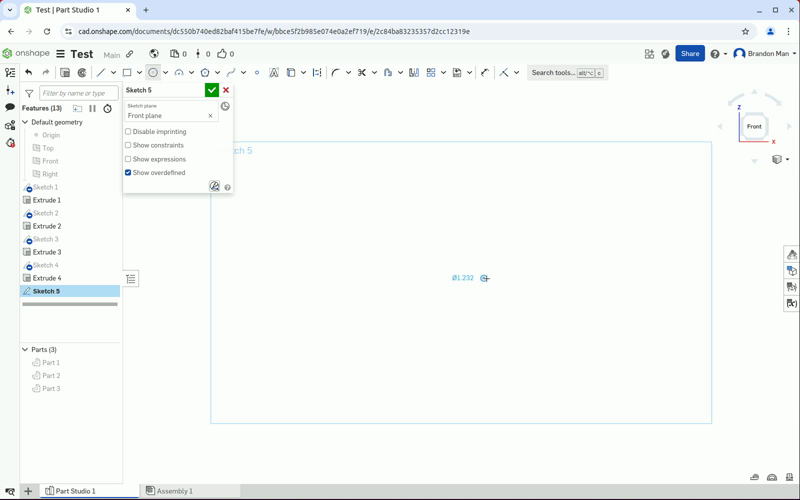
key(esc)
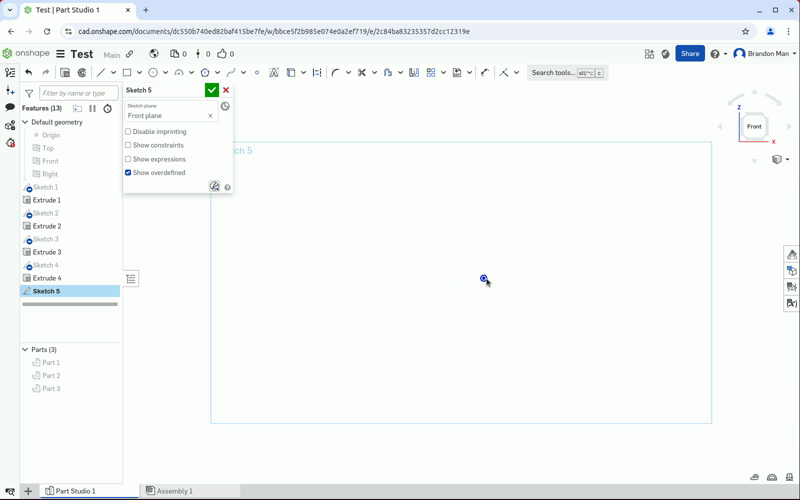
mouse_move(480, 278)
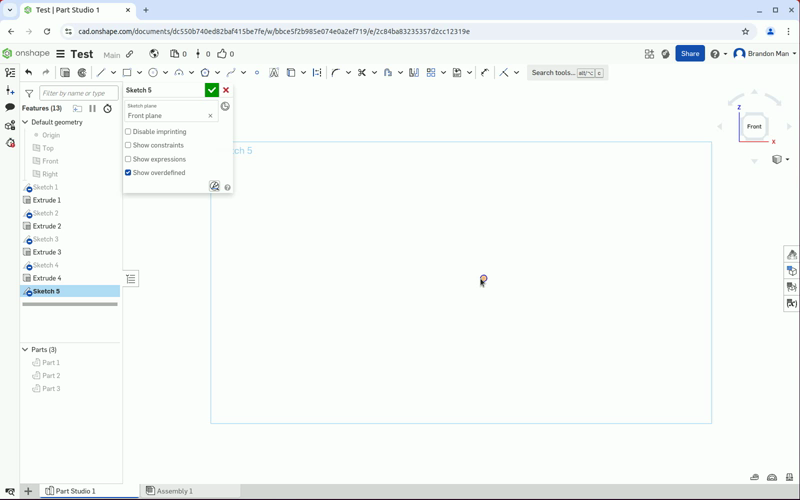
scroll(6)
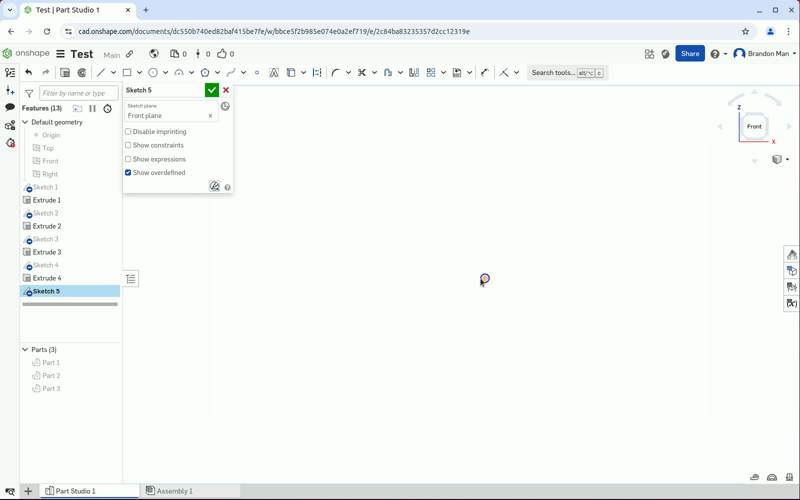
scroll(6)
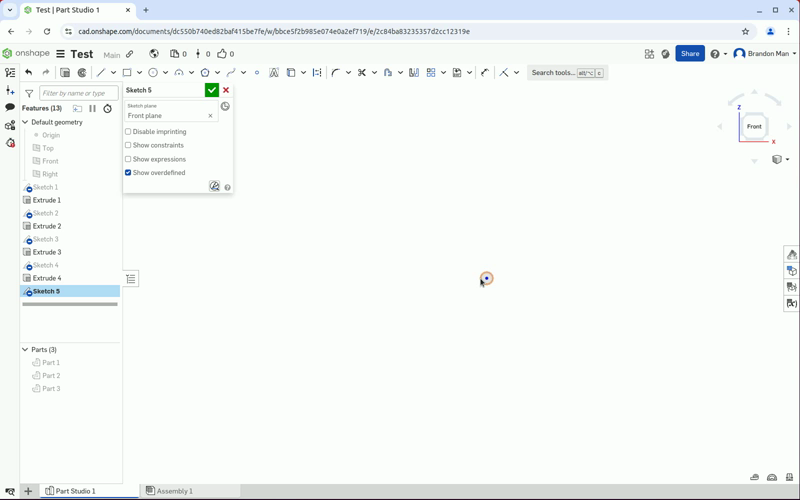
scroll(6)
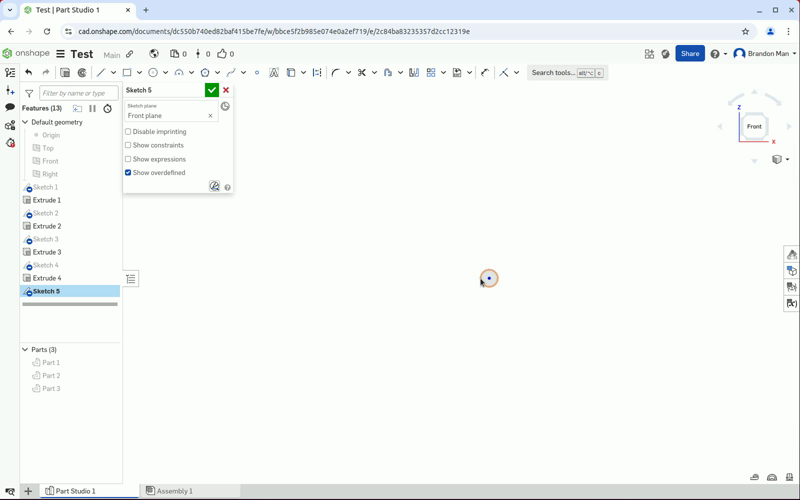
scroll(6)
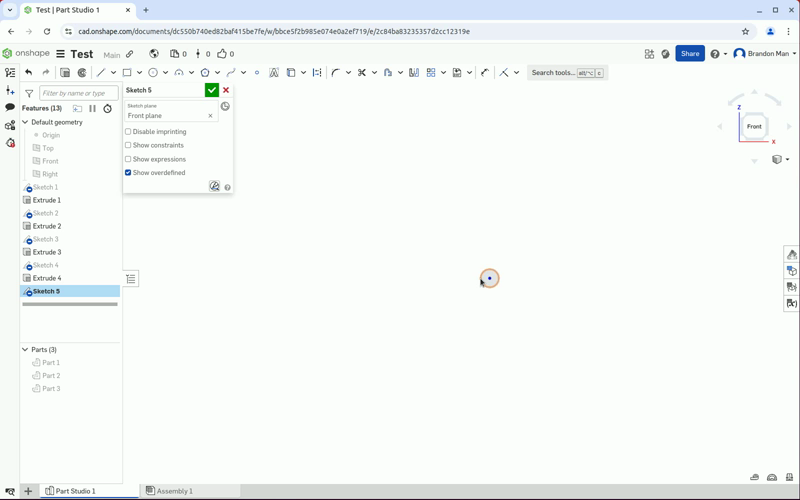
scroll(6)
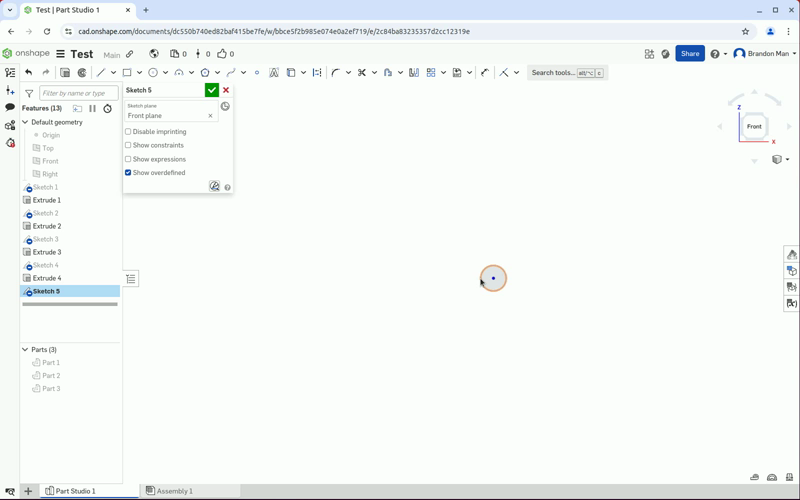
scroll(6)
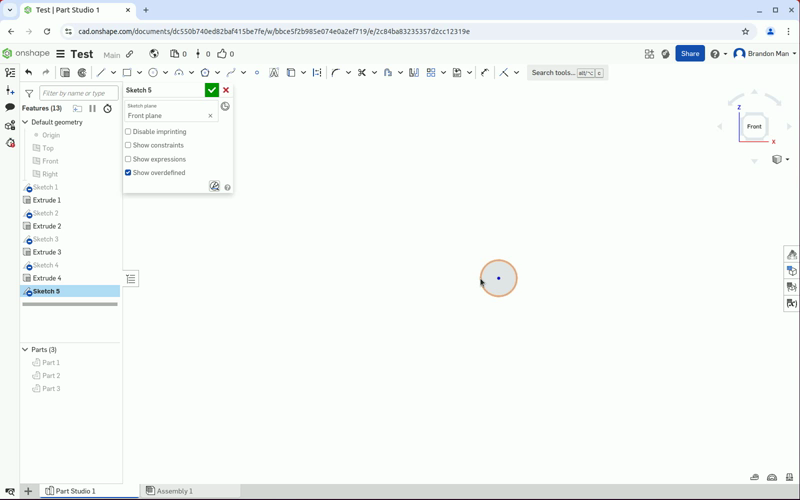
scroll(6)
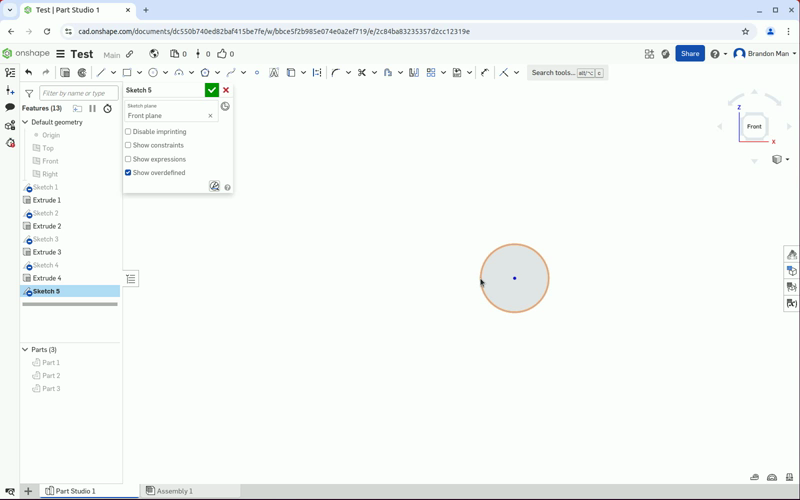
click(480, 278)
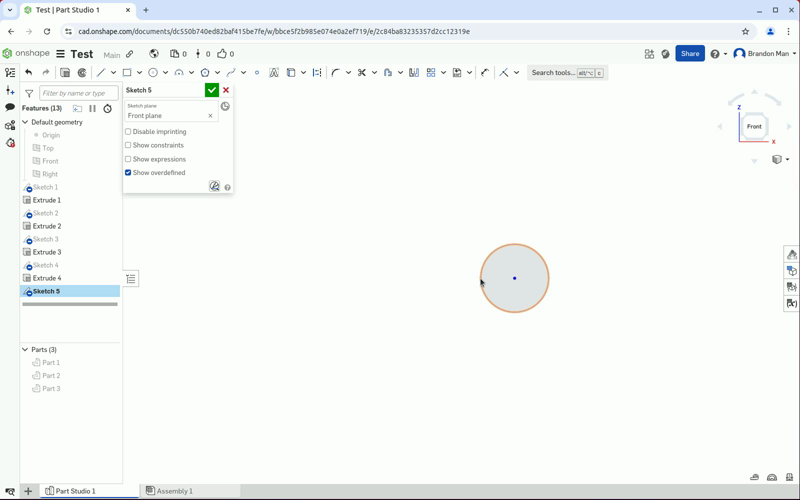
scroll(-6)
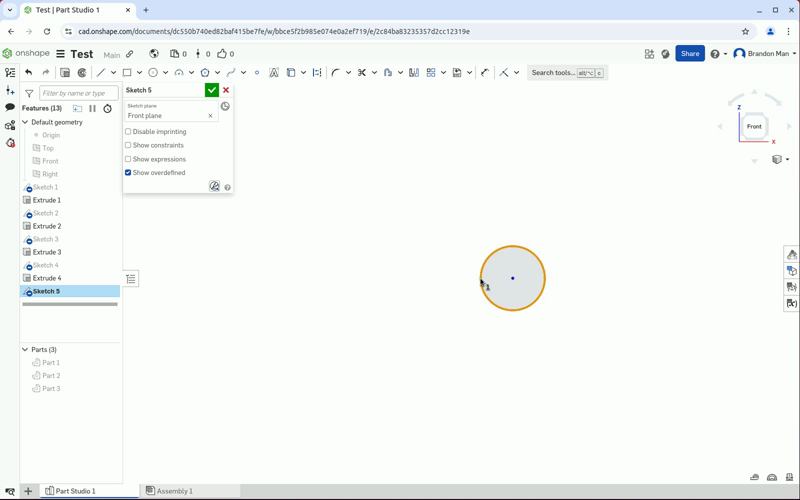
scroll(-6)
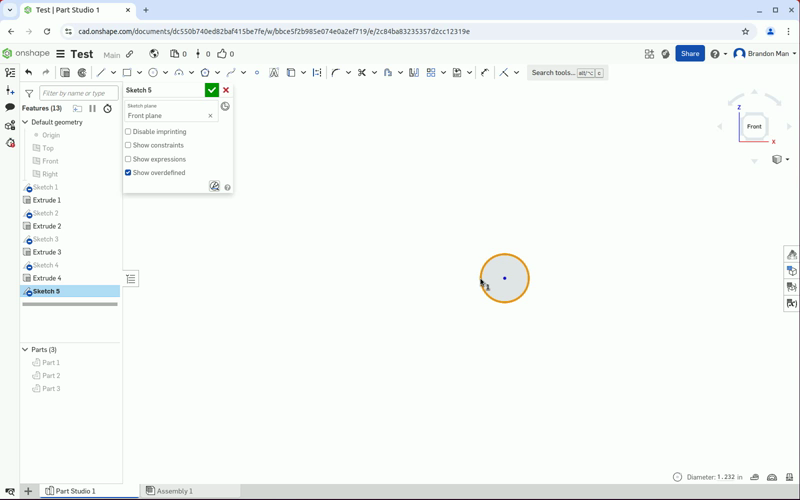
scroll(-6)
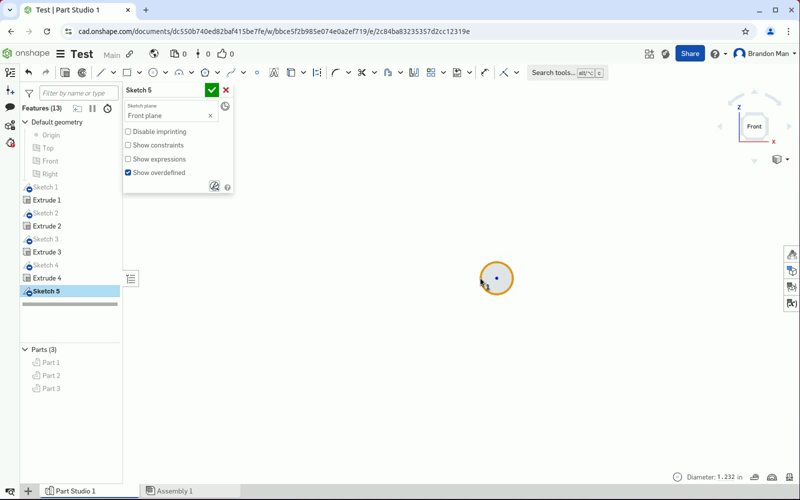
scroll(-6)
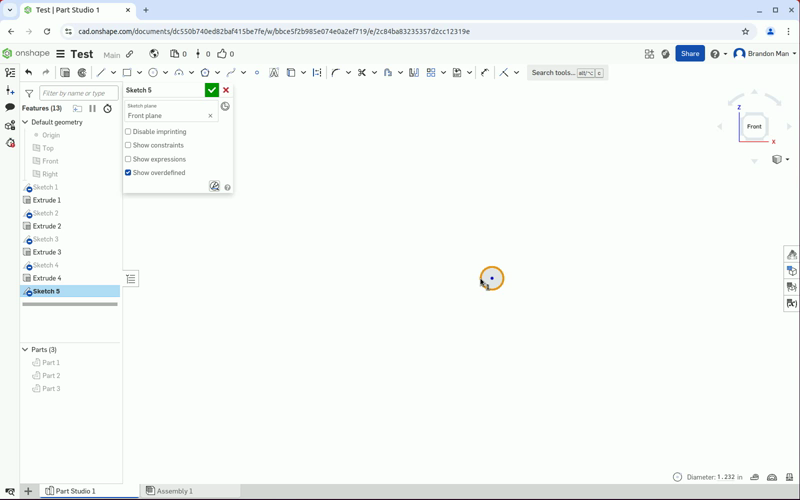
scroll(-6)
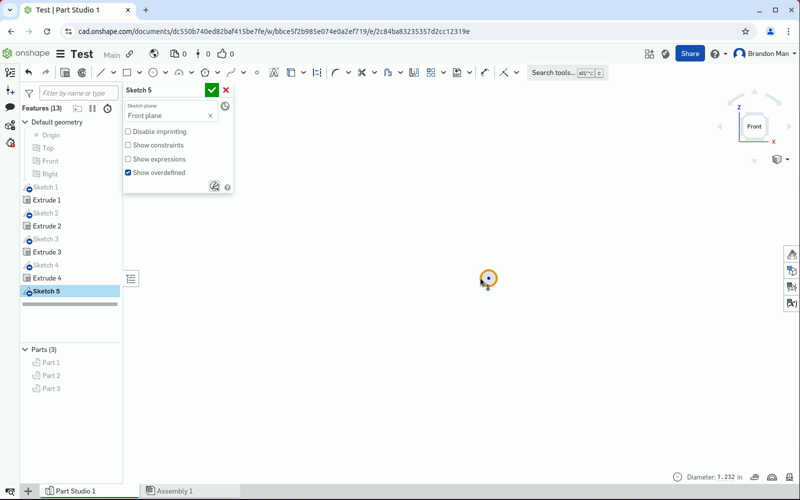
scroll(-6)
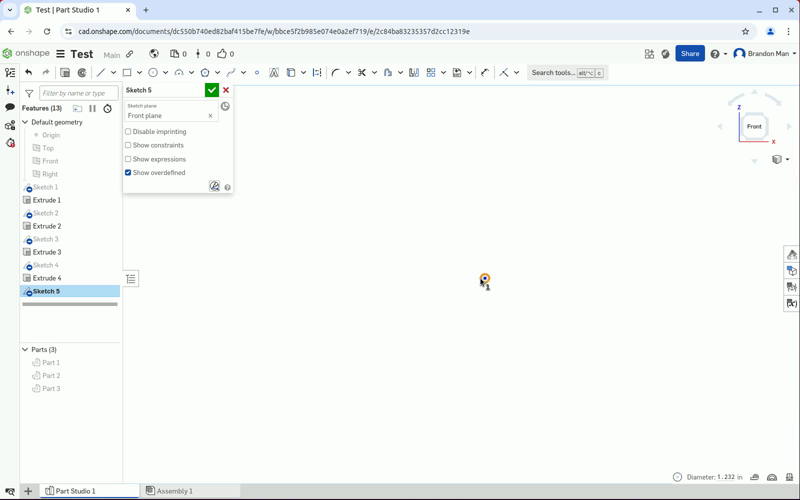
scroll(-6)
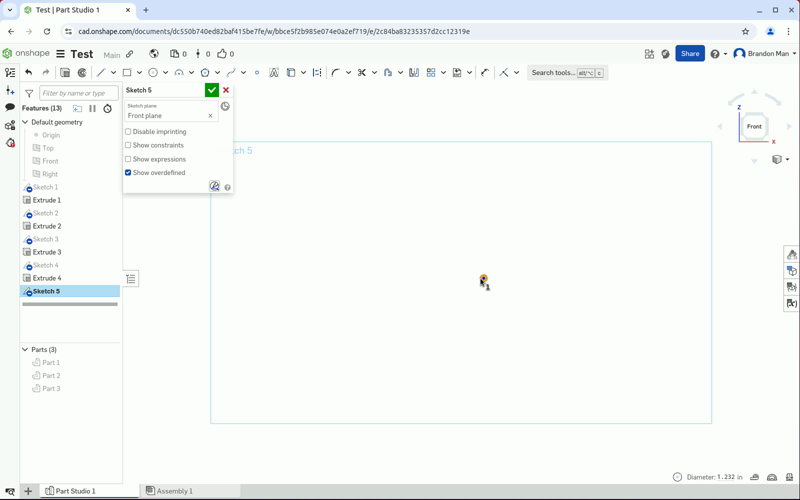
mouse_move(73, 352)
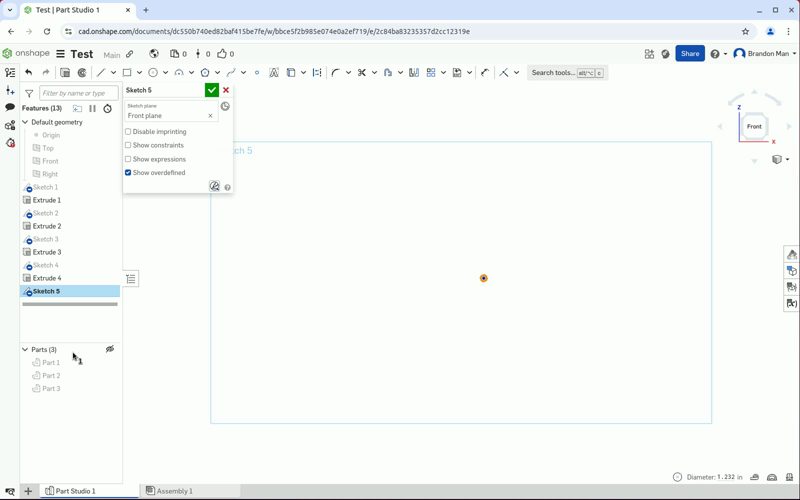
key(shift+y)
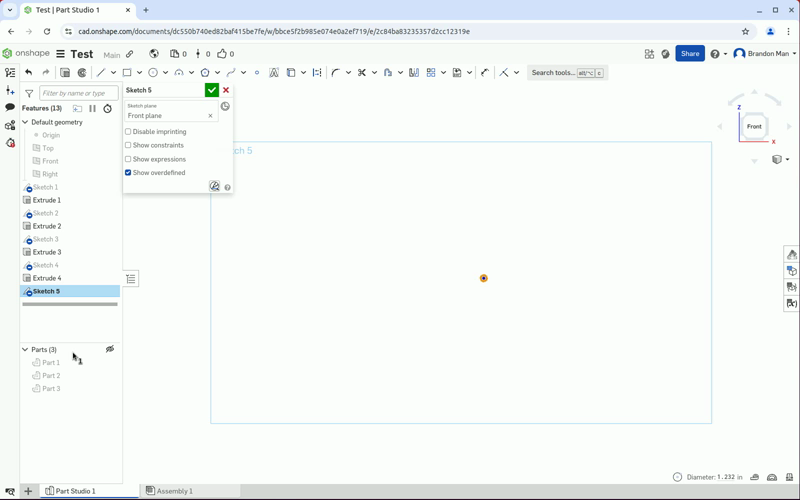
key(shift+e)
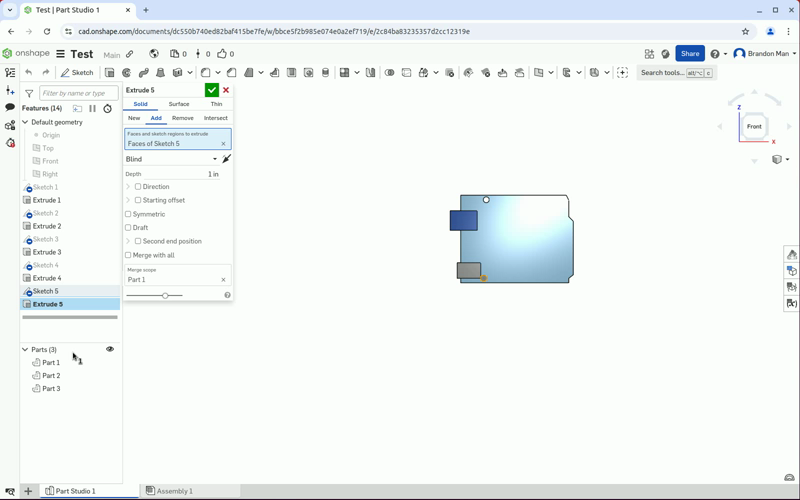
mouse_move(143, 106)
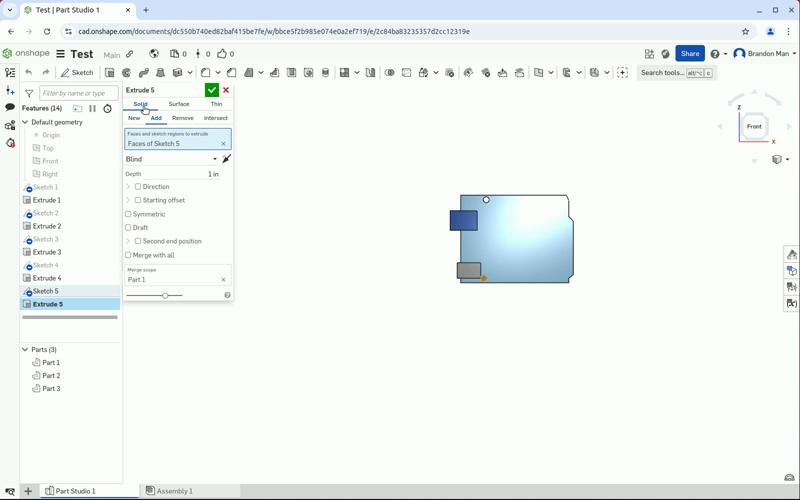
click(143, 106)
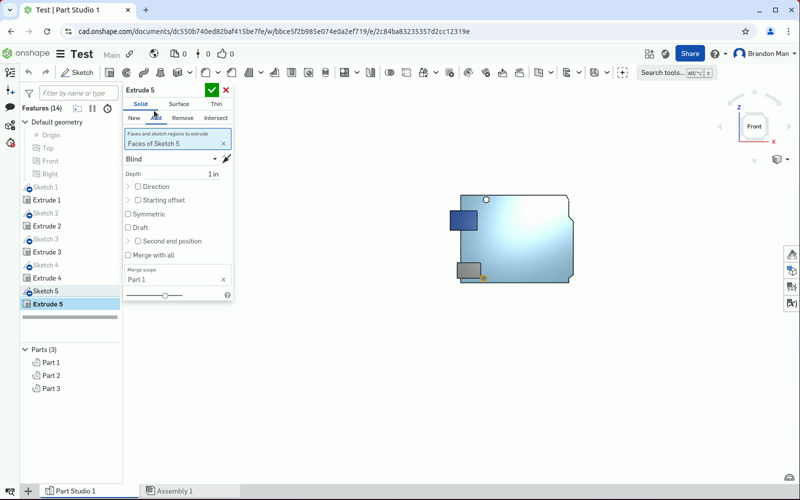
mouse_move(186, 120)
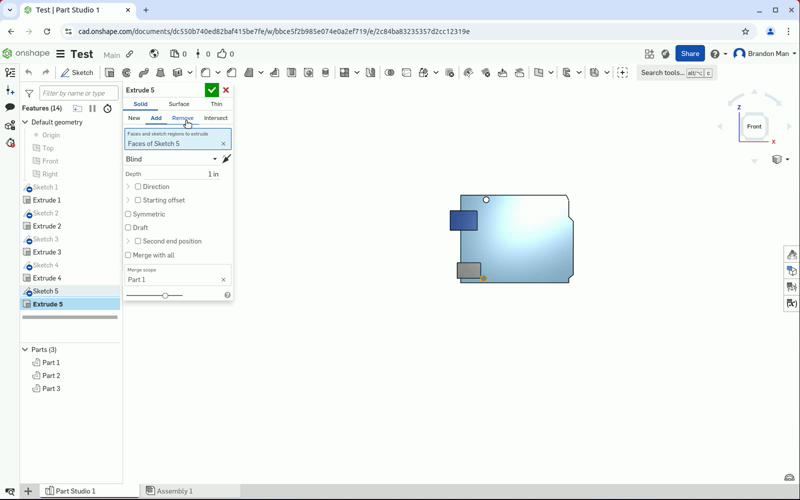
click(186, 120)
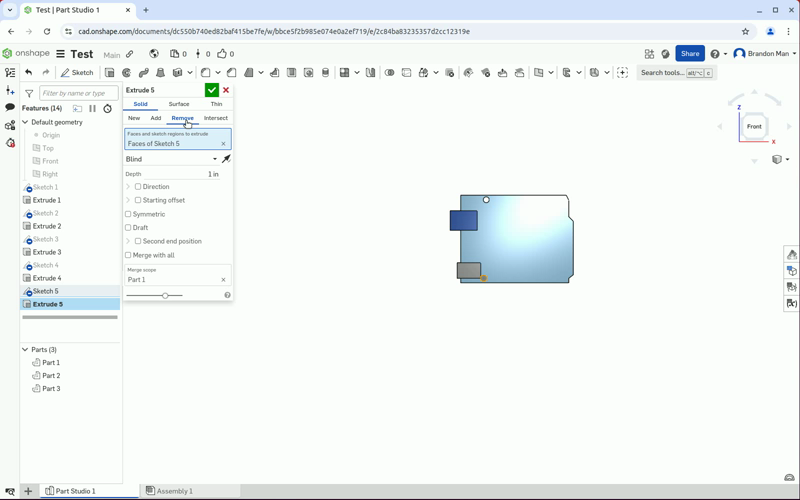
key(tab, 4)
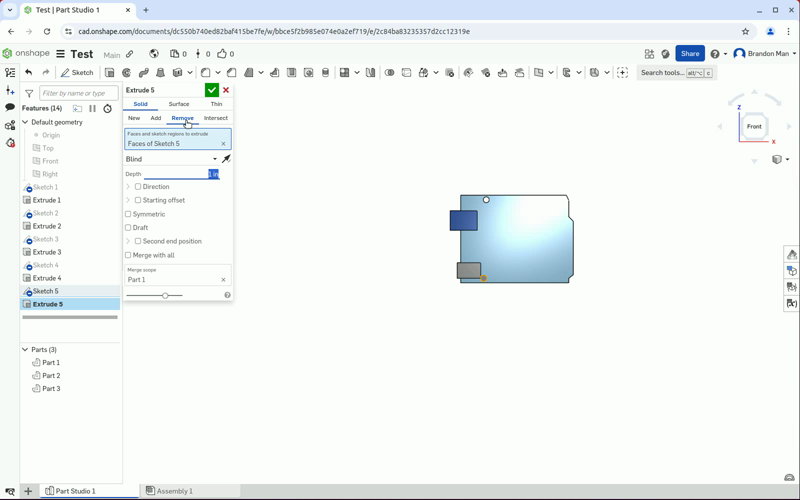
text(-8.666)
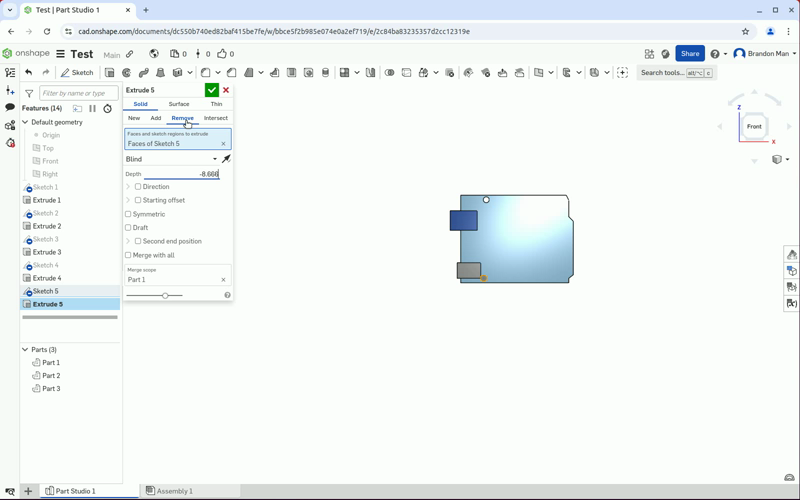
key(tab, 3)
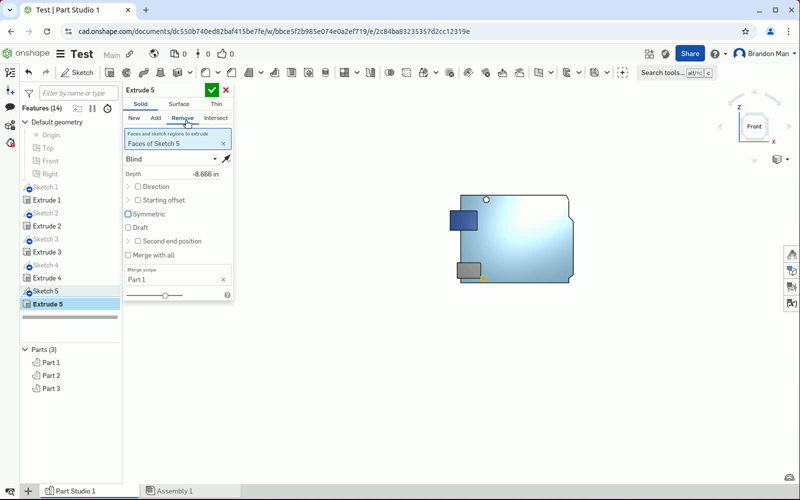
key(space)
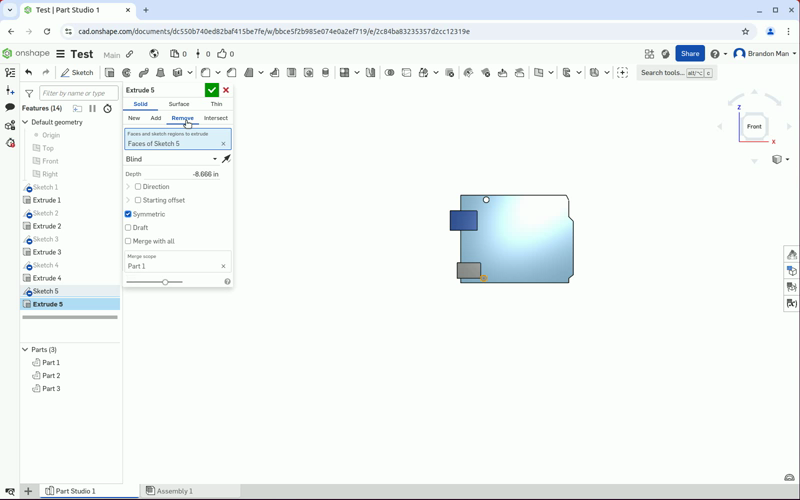
key(tab, 2)
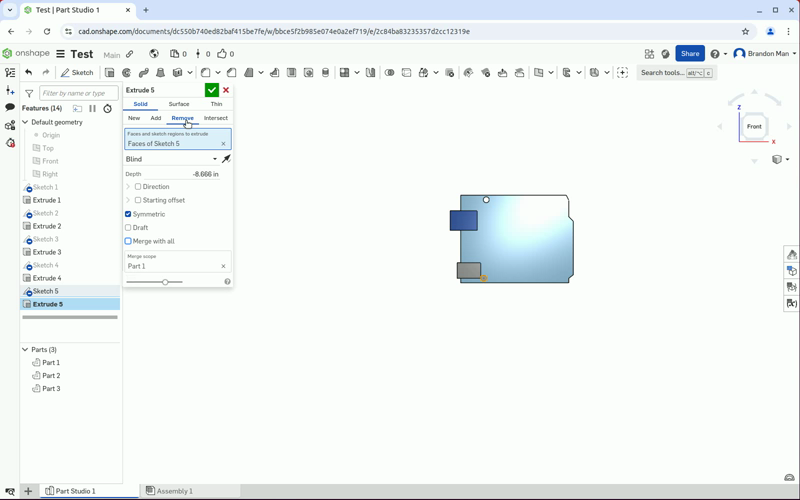
key(space)
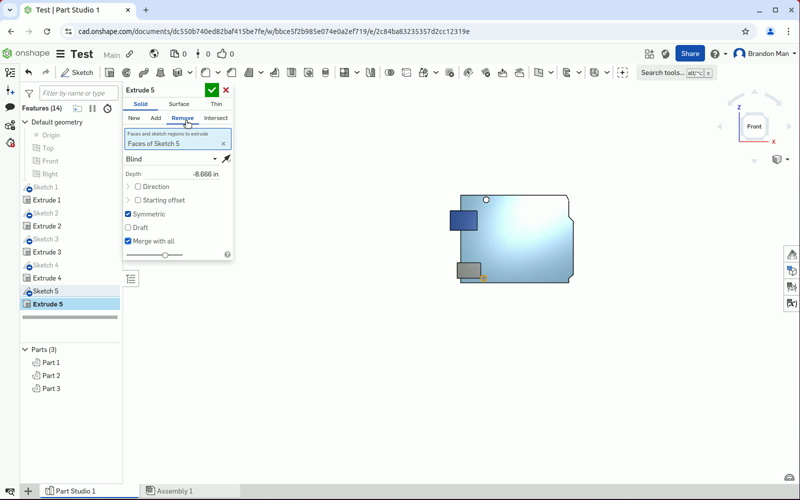
key(enter)
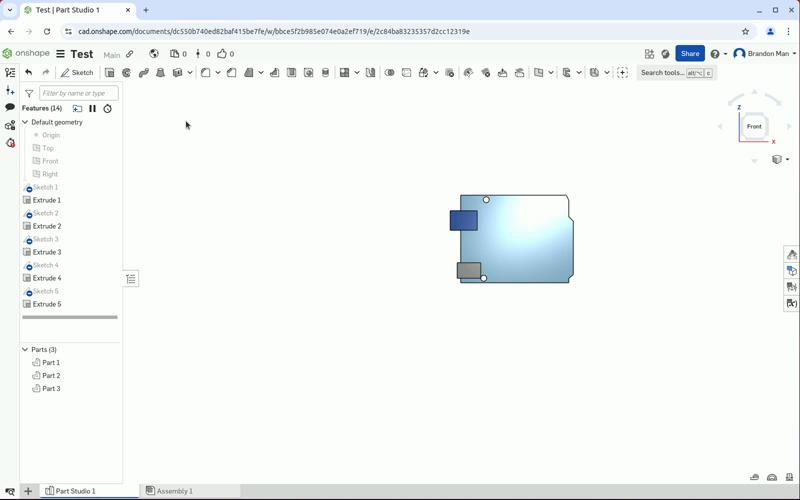
key(shift+h)
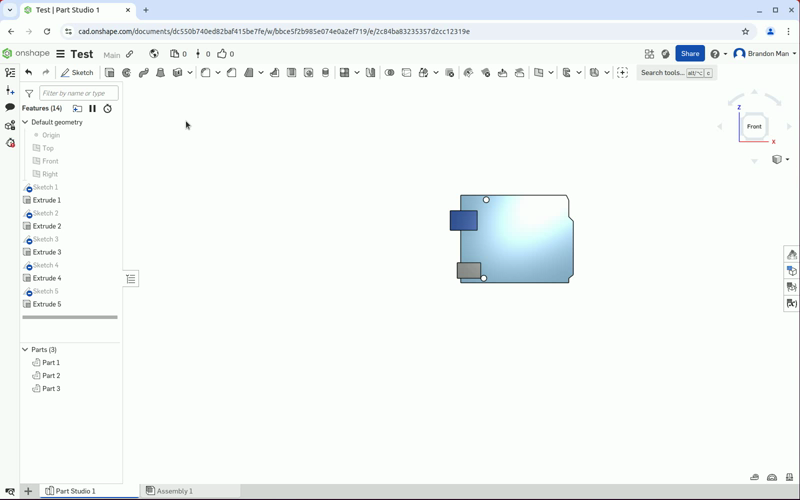
key(shift+h)
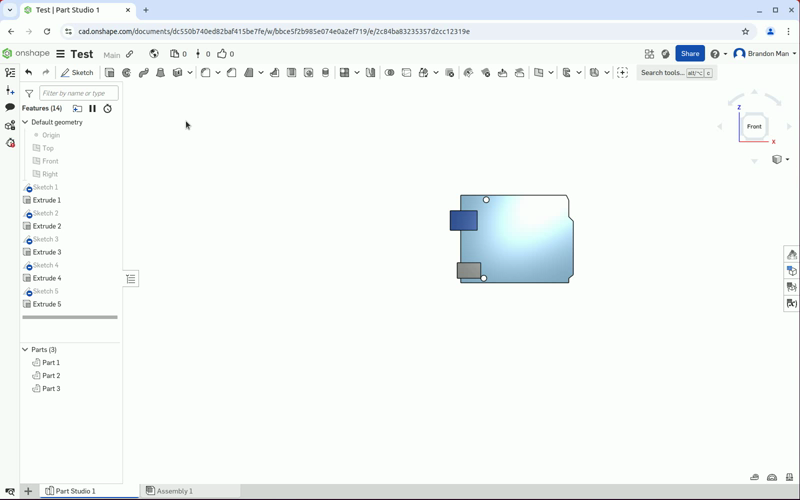
mouse_move(73, 189)
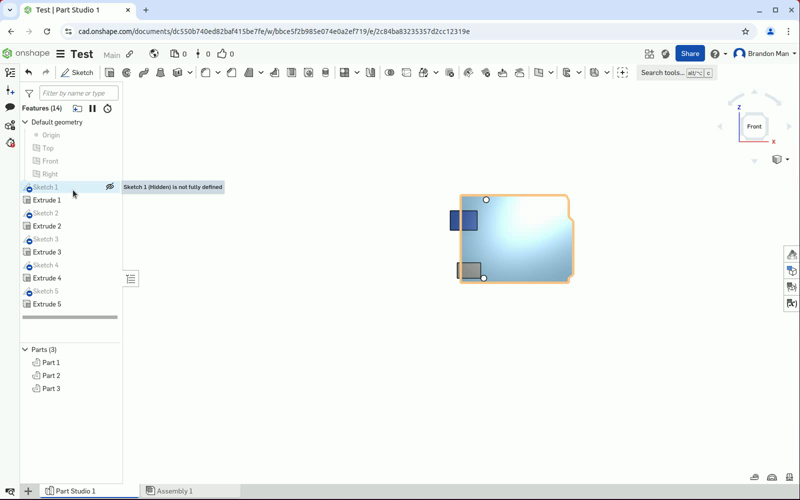
click(73, 189)
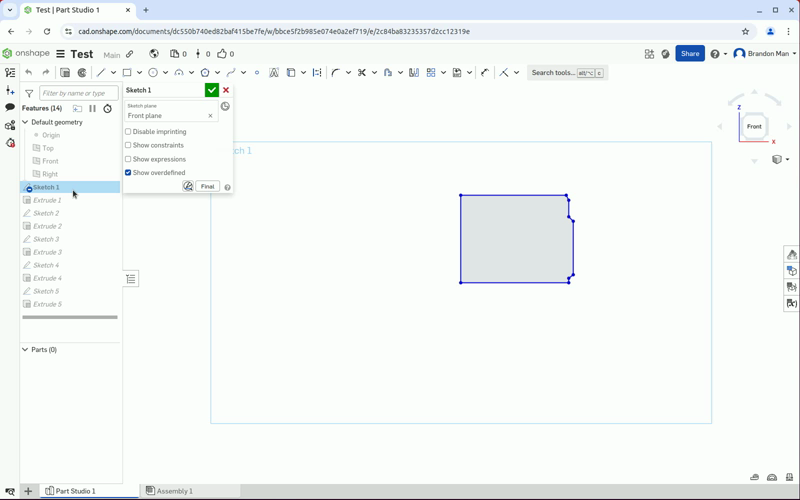
mouse_move(229, 92)
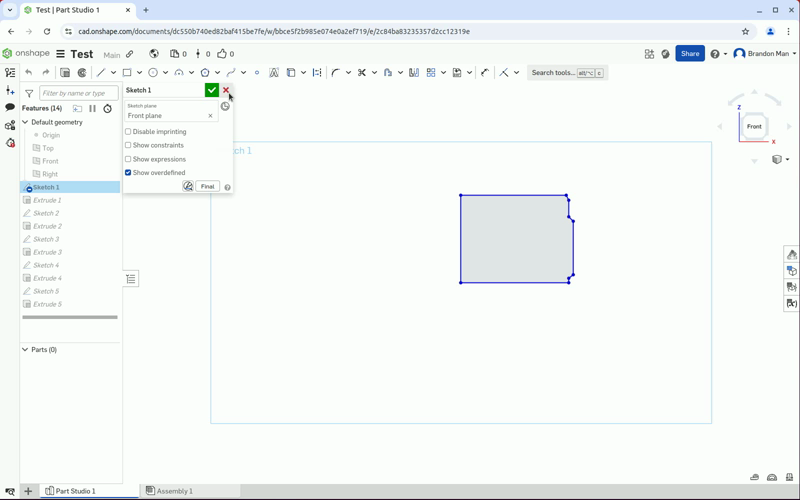
click(229, 92)
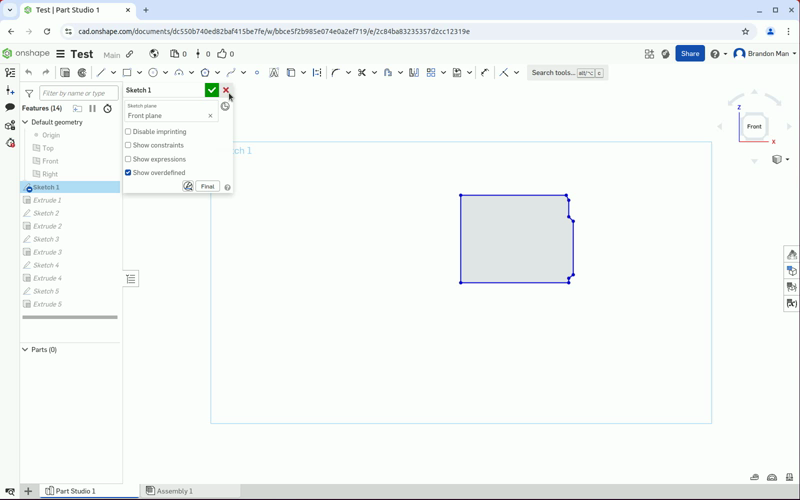
key(shift+s)
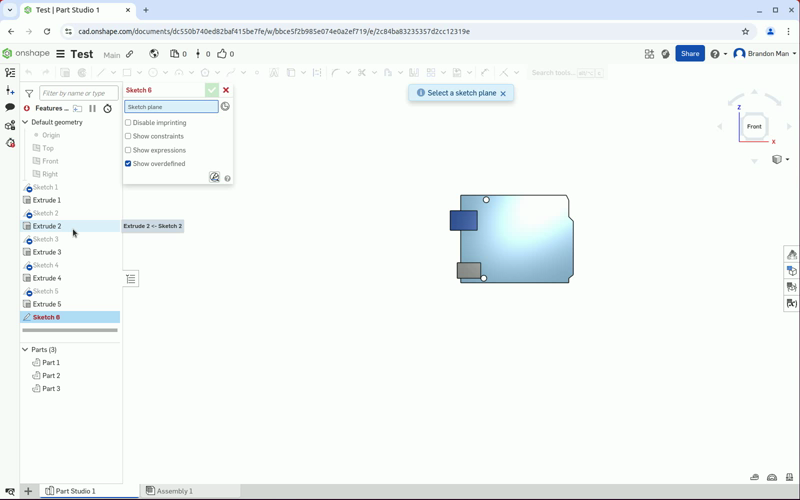
scroll(3)
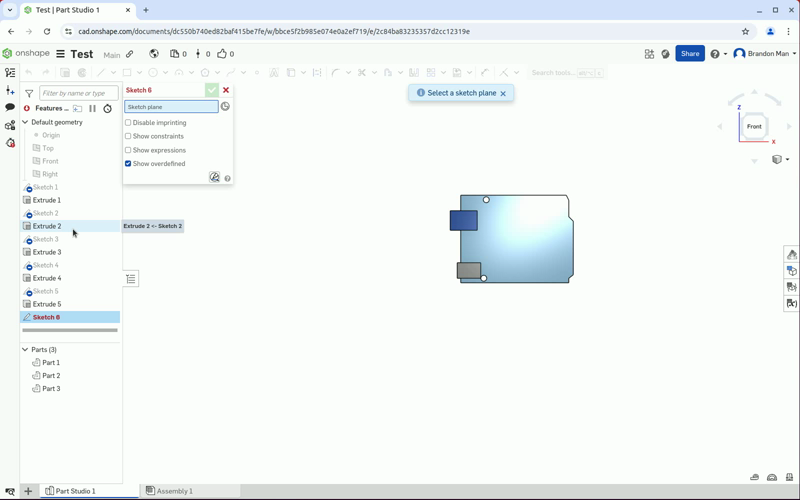
mouse_move(73, 163)
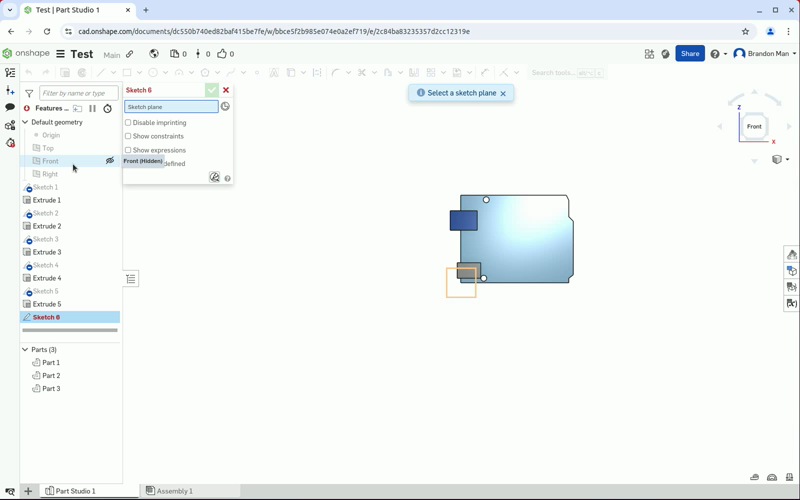
click(73, 163)
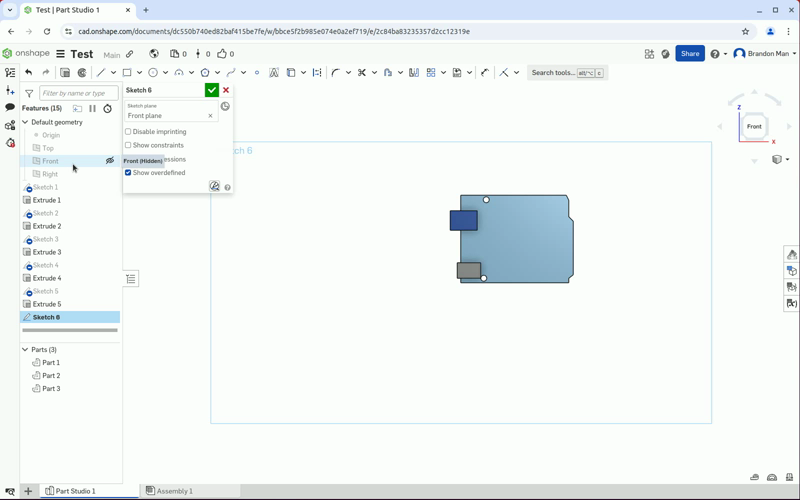
mouse_move(73, 352)
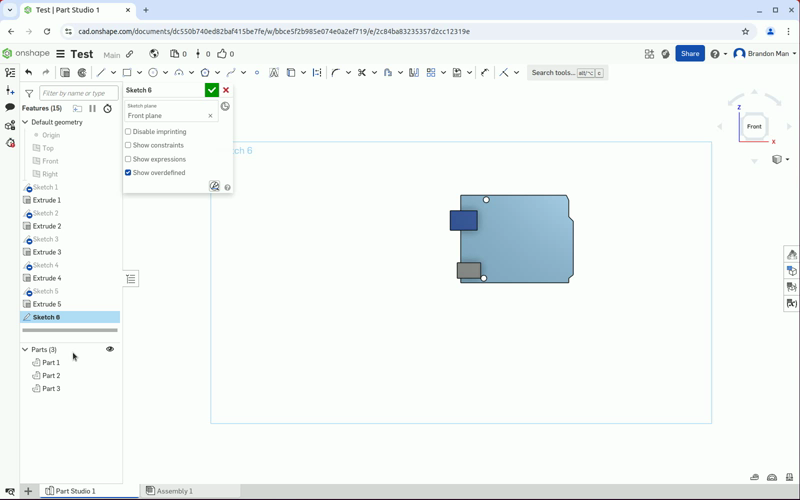
key(y)
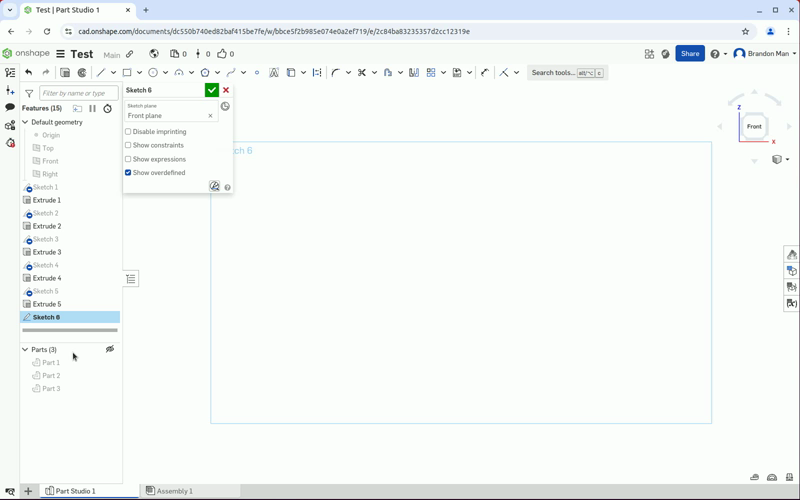
key(c)
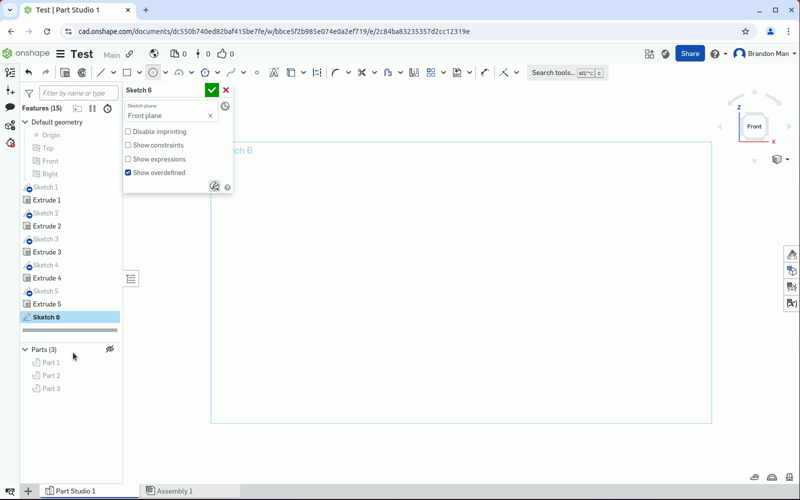
key_down(shift)
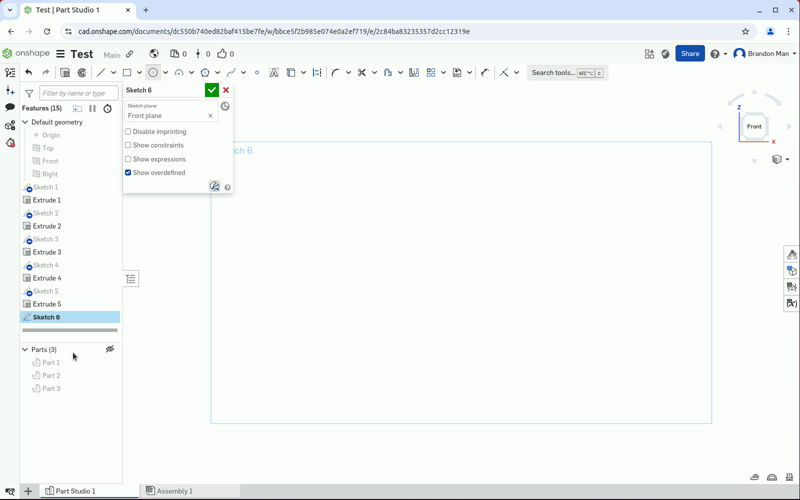
mouse_move(569, 224)
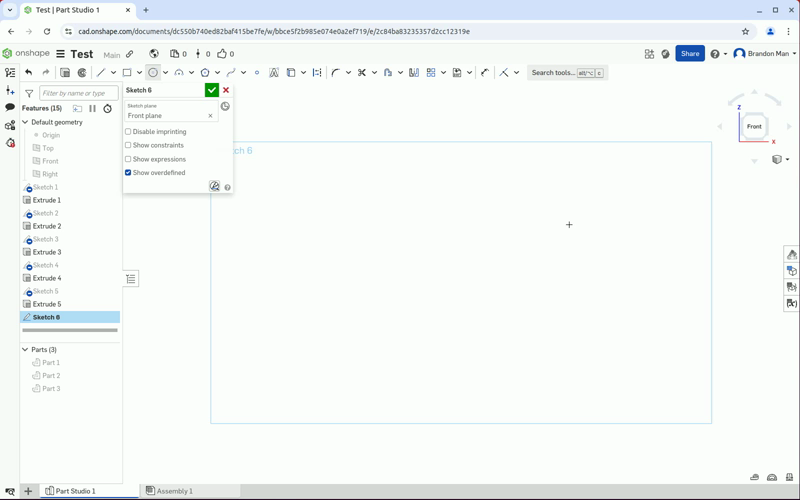
click(569, 224)
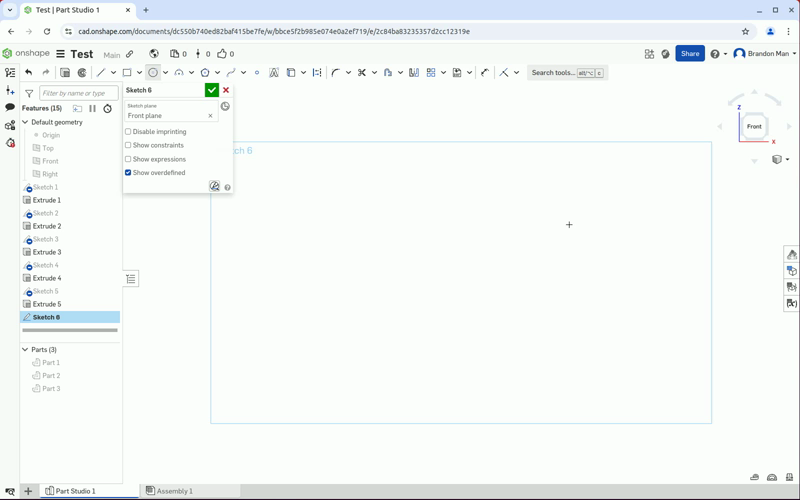
key_up(shift)
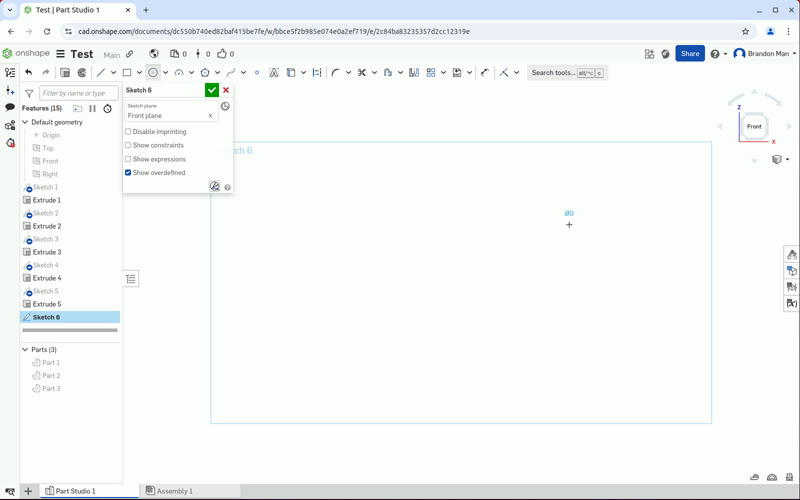
mouse_move(572, 224)
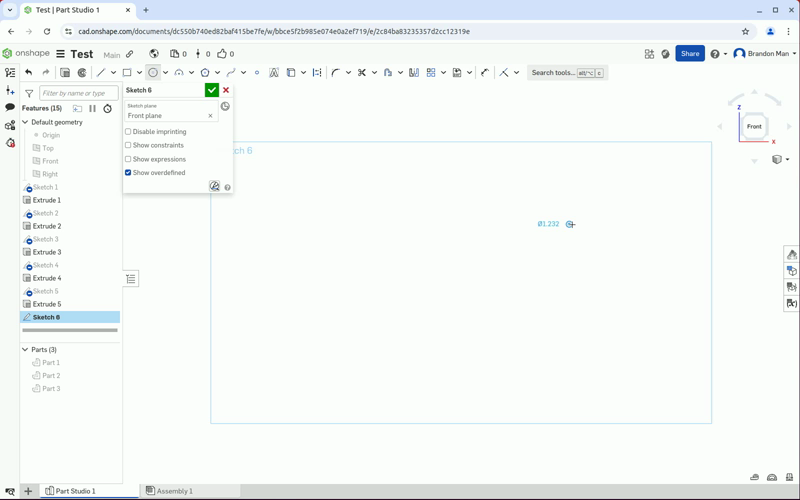
click(572, 224)
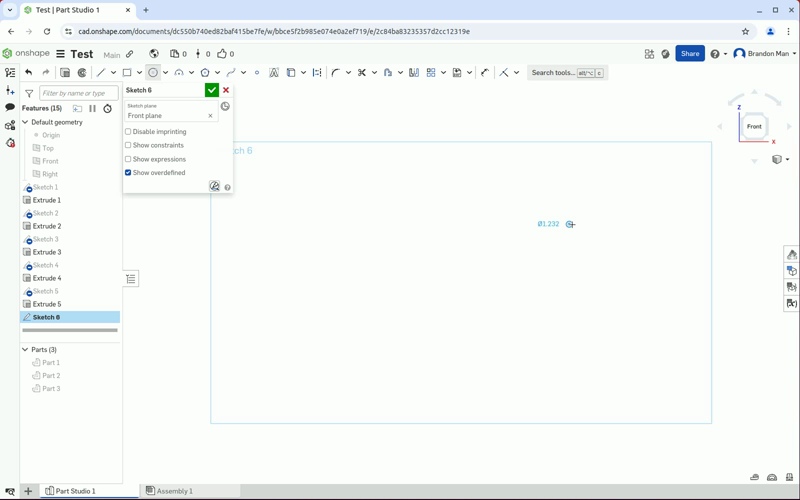
key(esc)
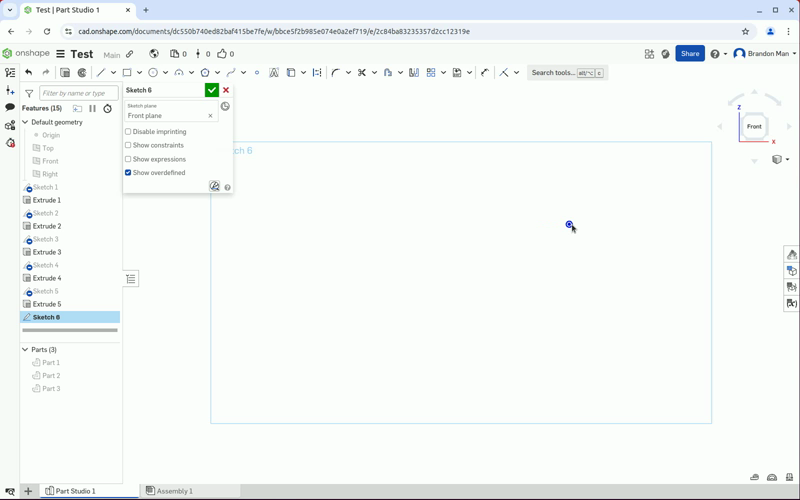
mouse_move(567, 226)
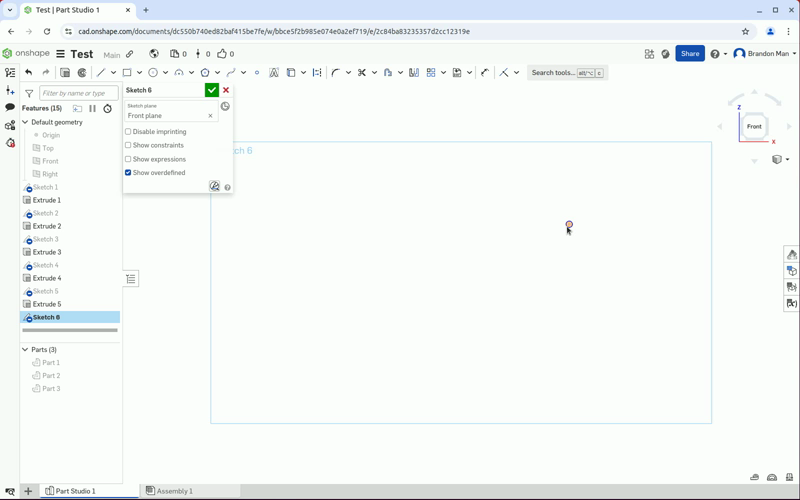
scroll(6)
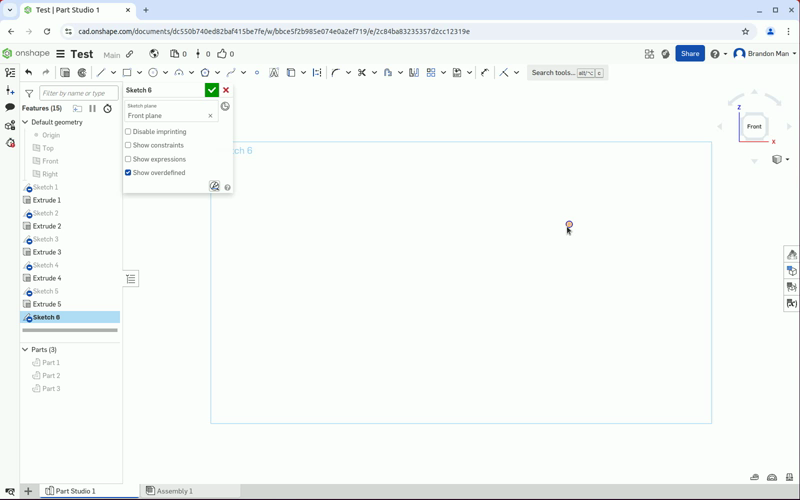
scroll(6)
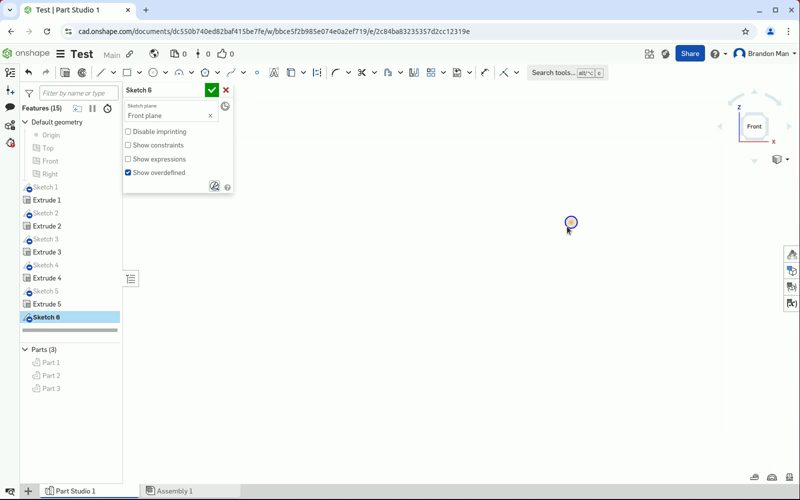
scroll(6)
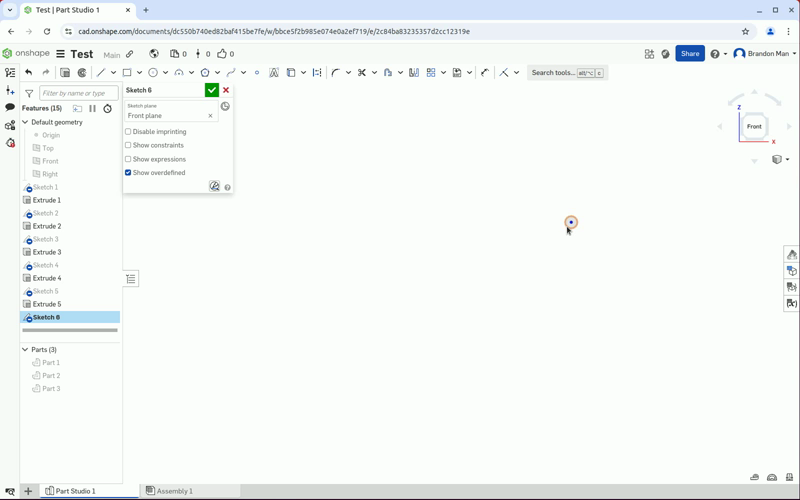
scroll(6)
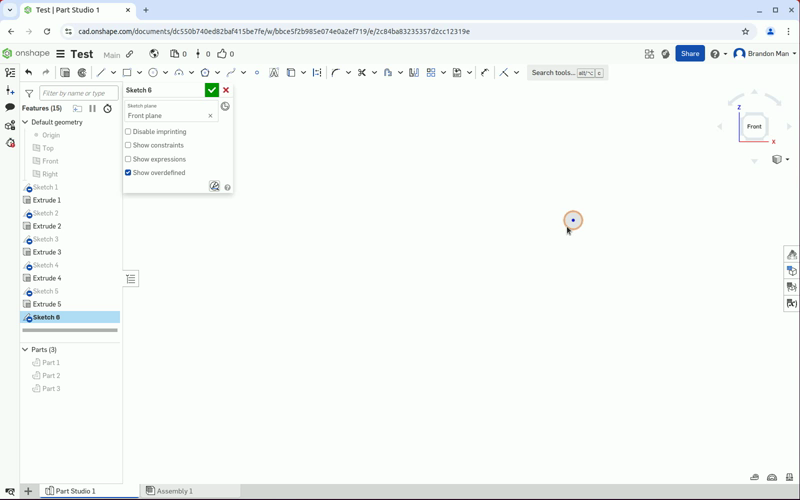
scroll(6)
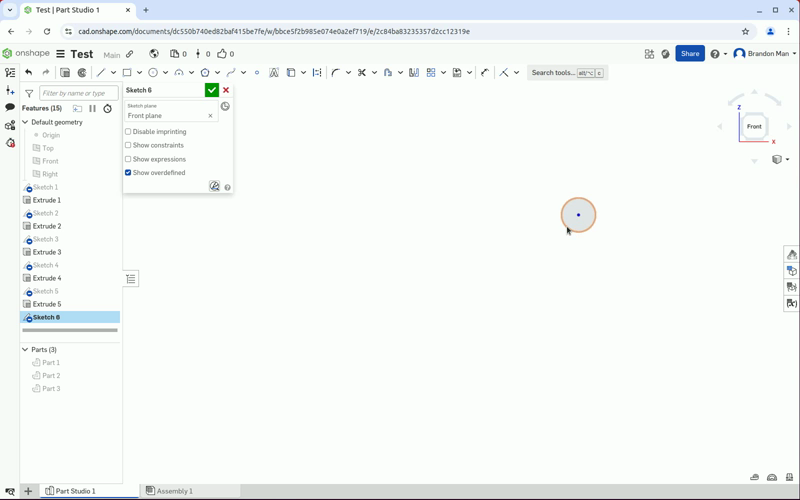
scroll(6)
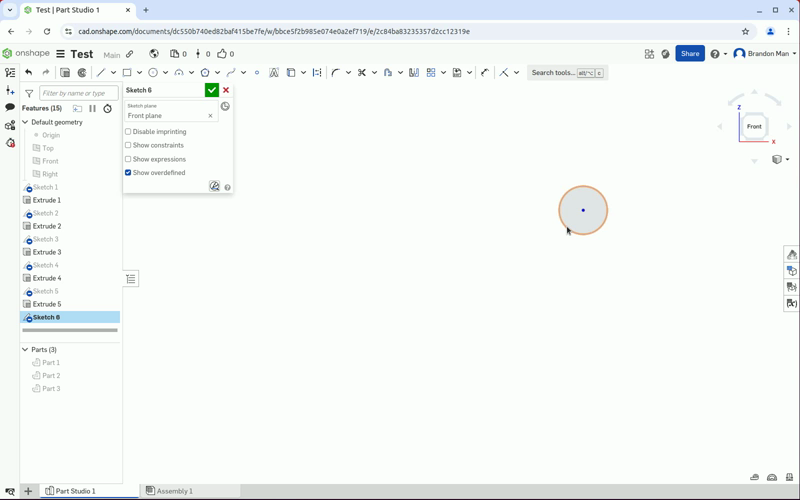
scroll(6)
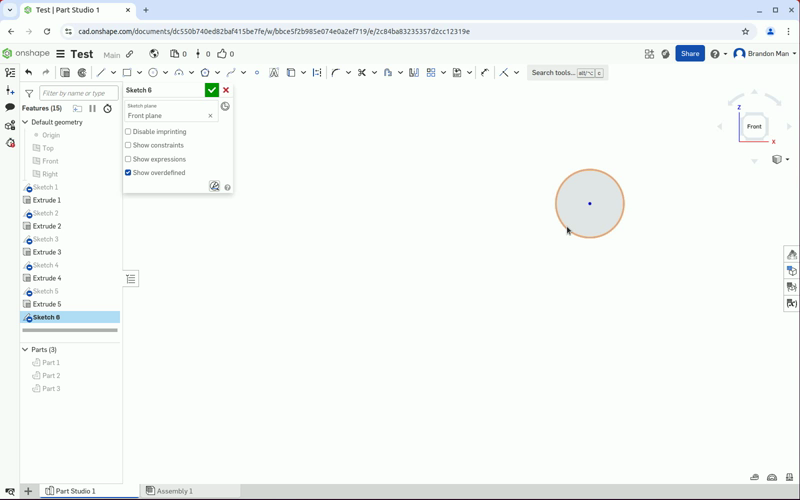
click(567, 226)
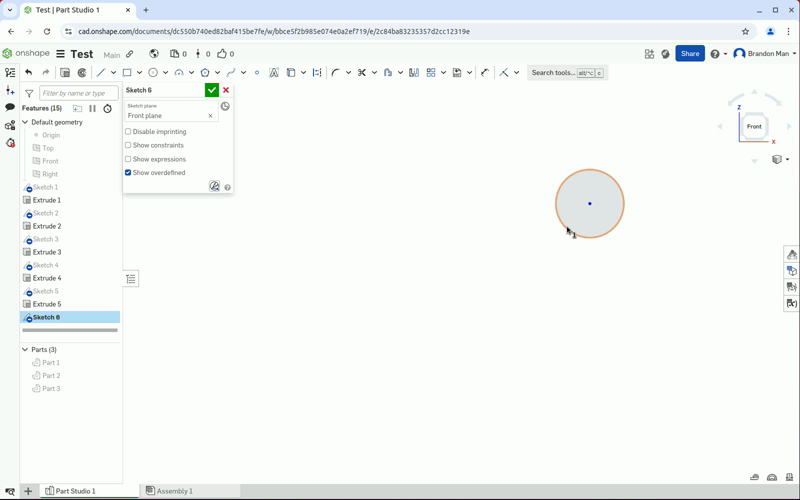
scroll(-6)
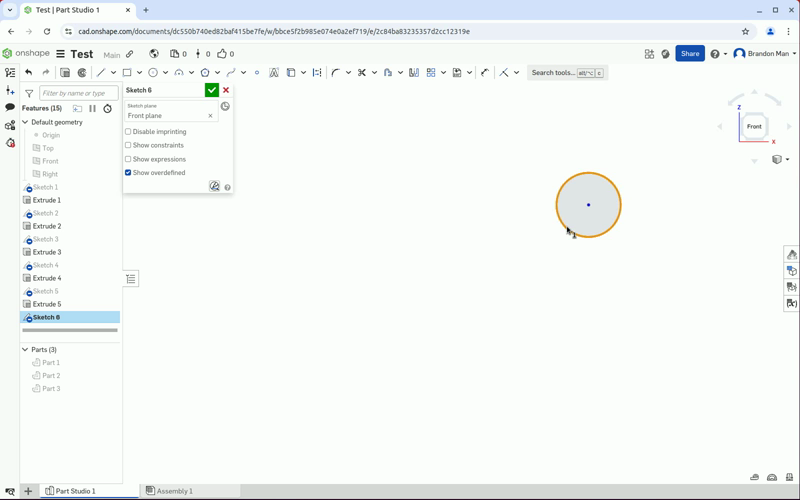
scroll(-6)
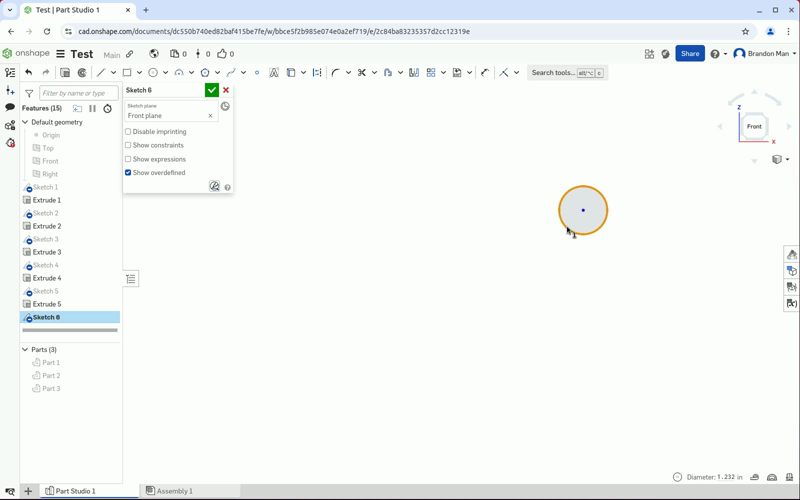
scroll(-6)
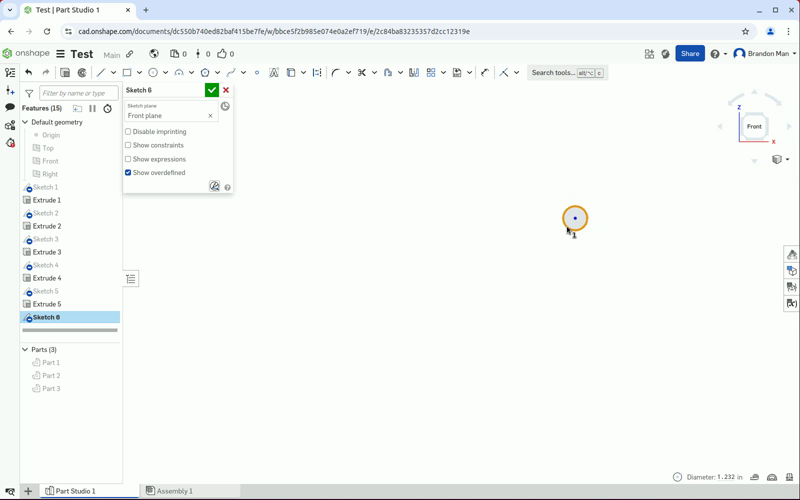
scroll(-6)
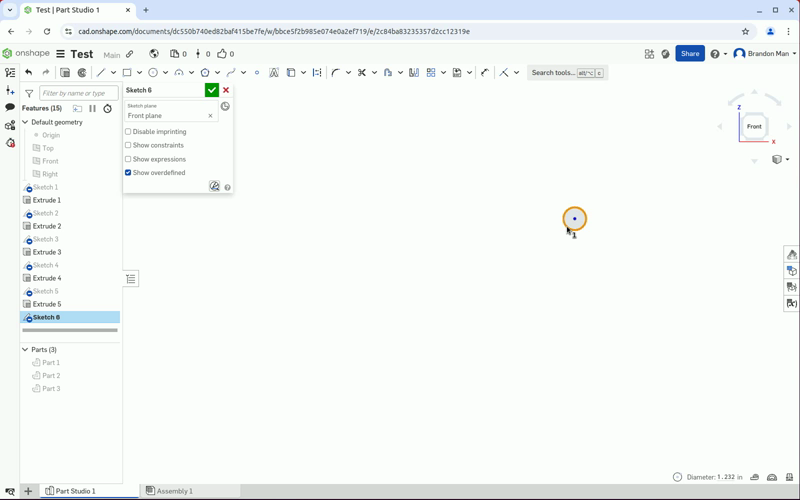
scroll(-6)
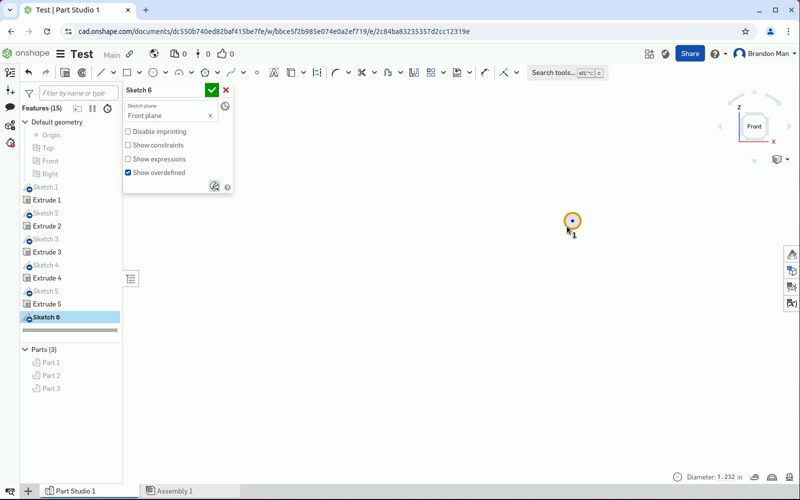
scroll(-6)
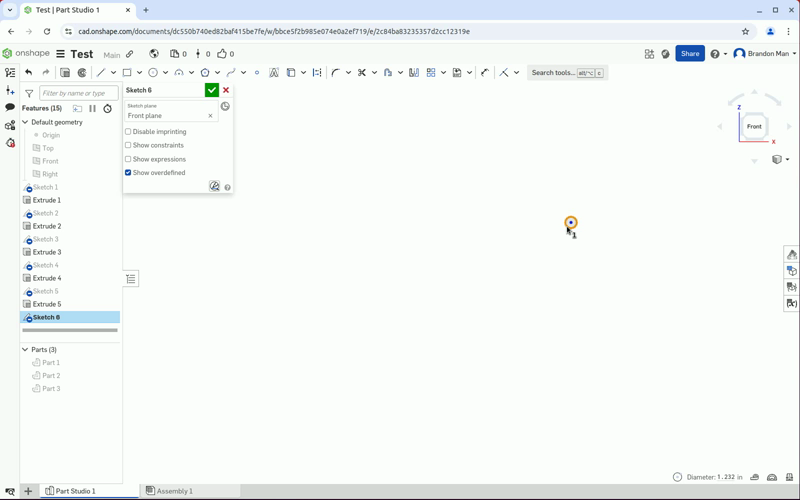
scroll(-6)
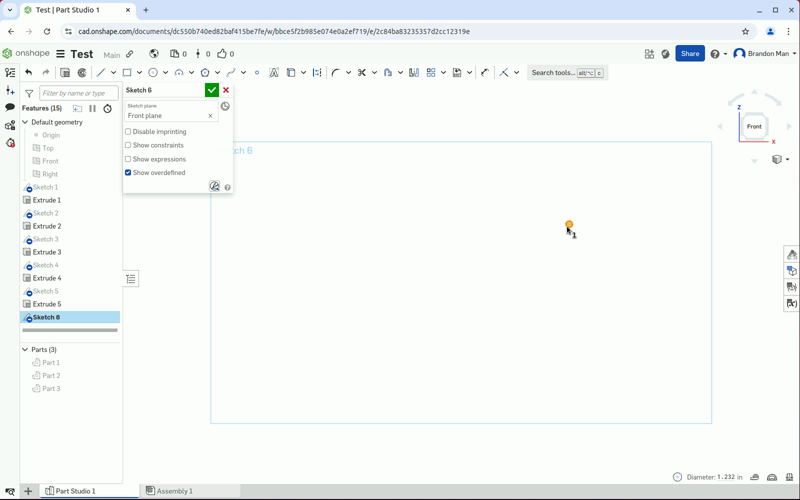
mouse_move(73, 352)
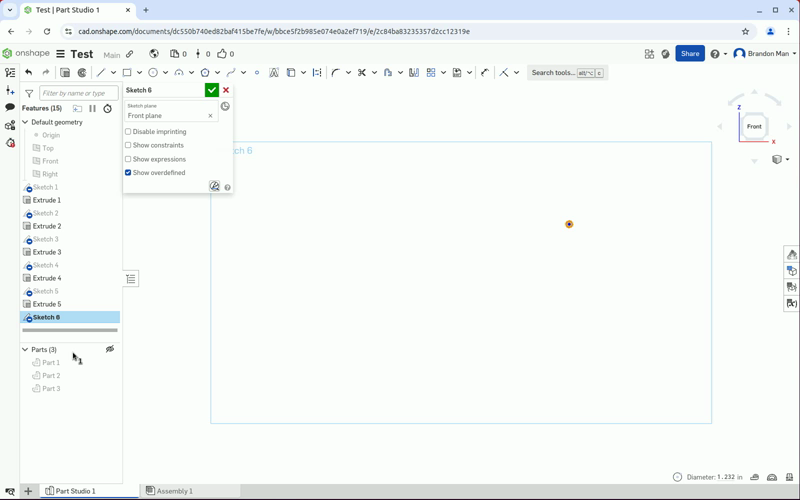
key(shift+y)
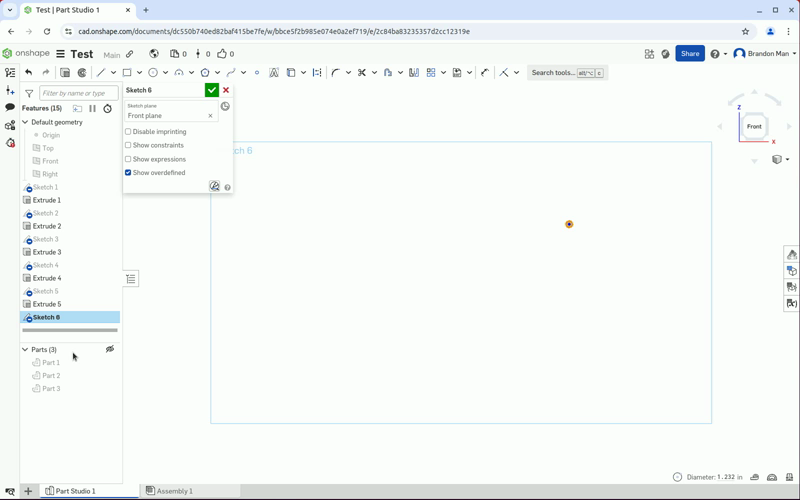
key(shift+e)
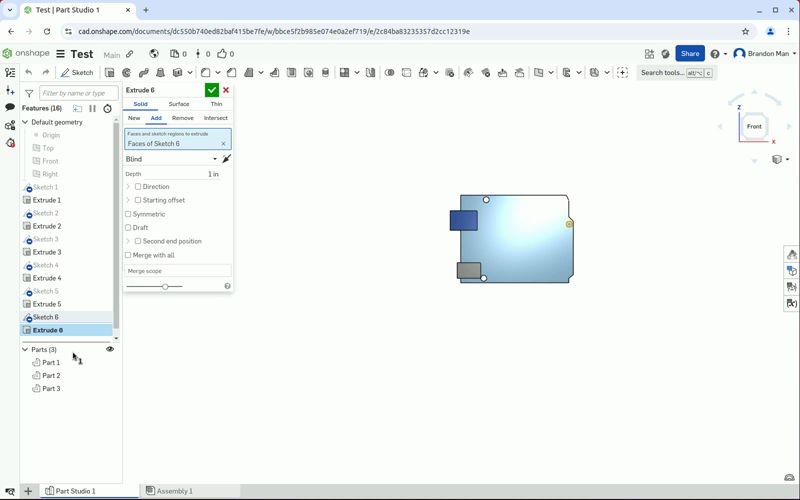
mouse_move(143, 106)
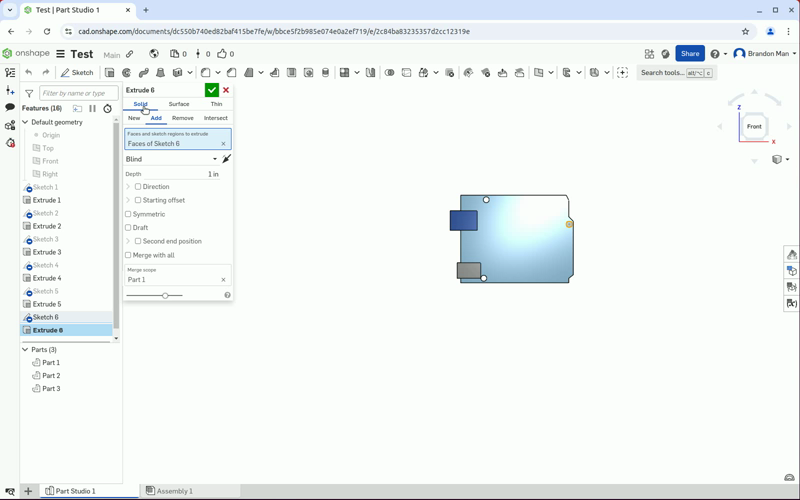
click(143, 106)
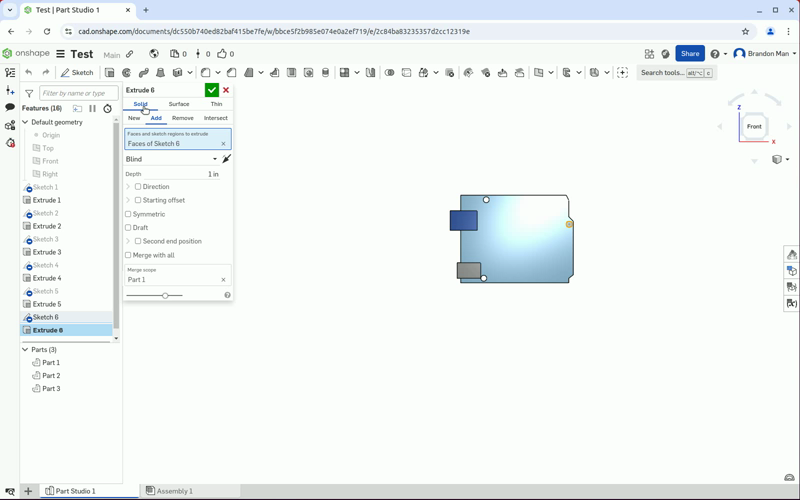
mouse_move(186, 120)
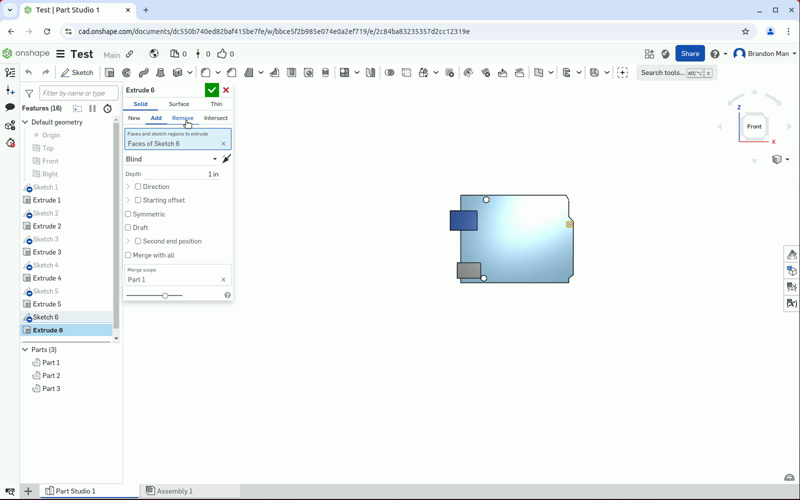
click(186, 120)
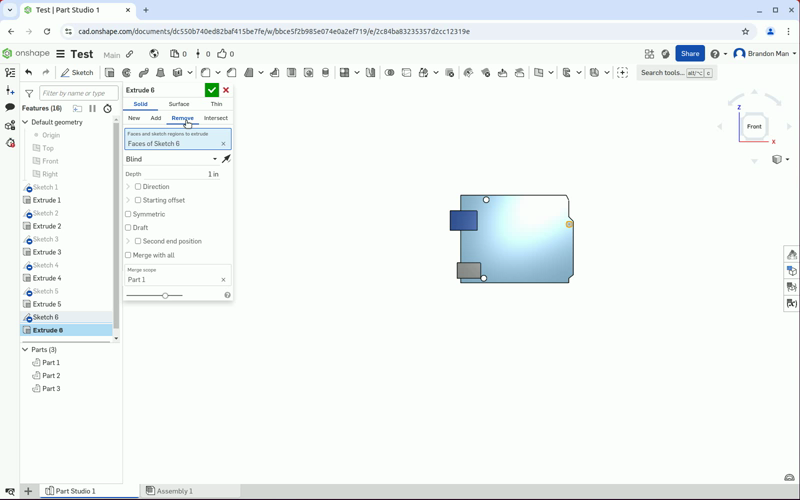
key(tab, 4)
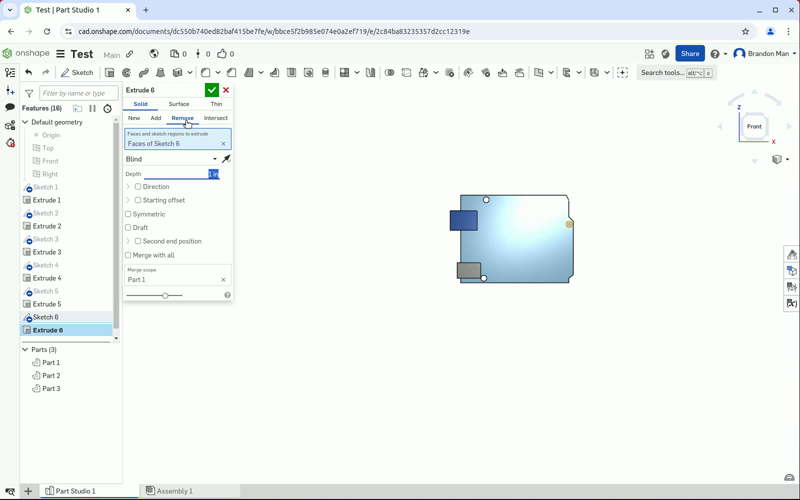
text(-8.666)
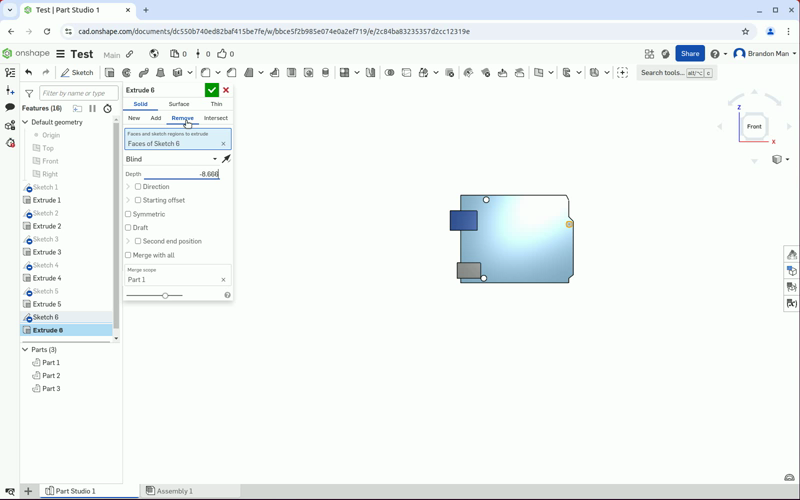
key(tab, 3)
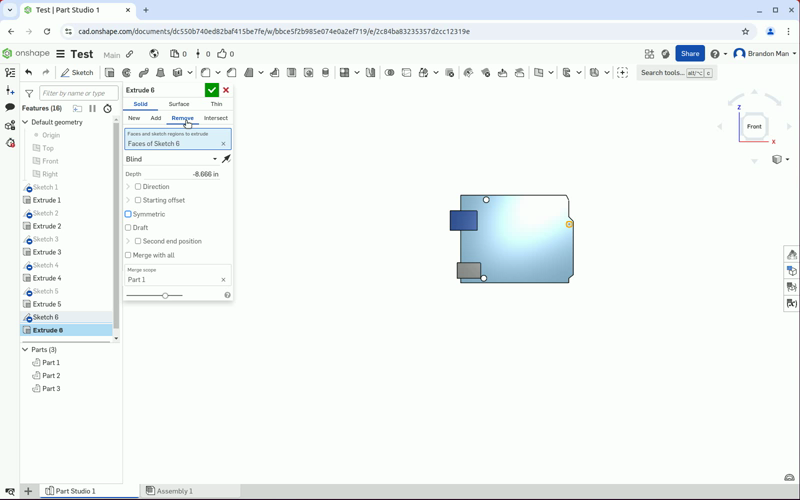
key(space)
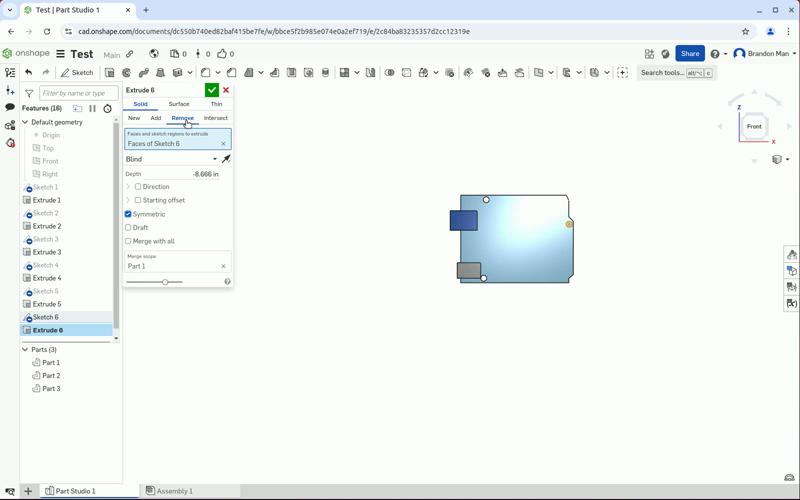
key(tab, 2)
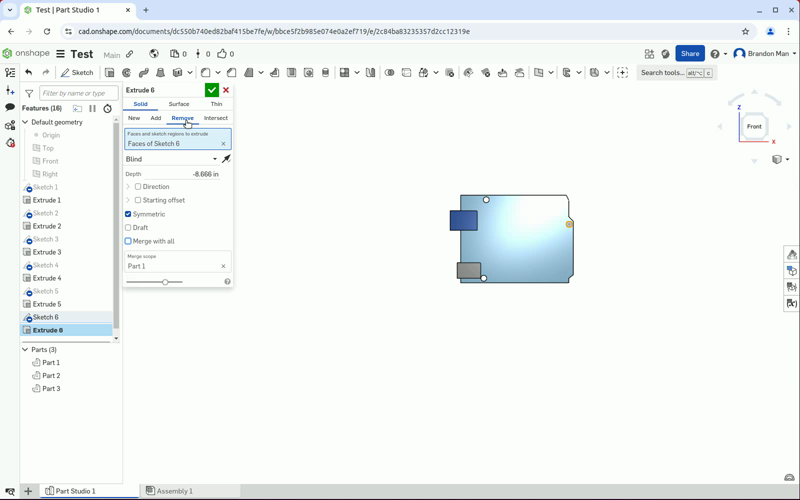
key(space)
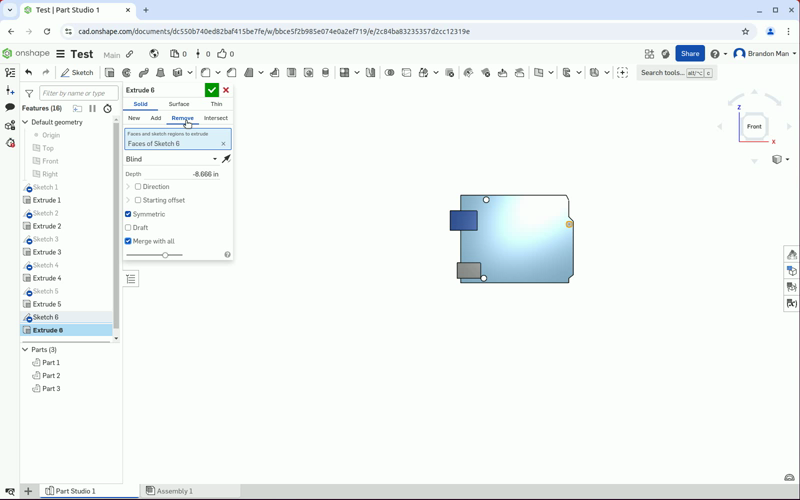
key(enter)
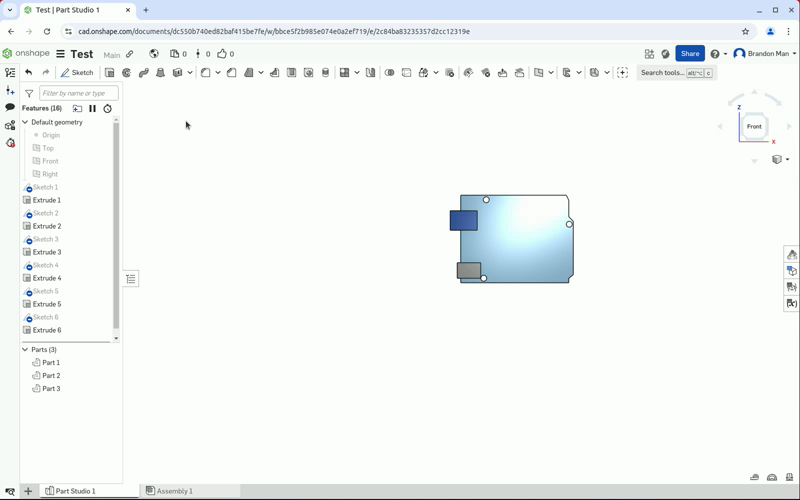
key(shift+h)
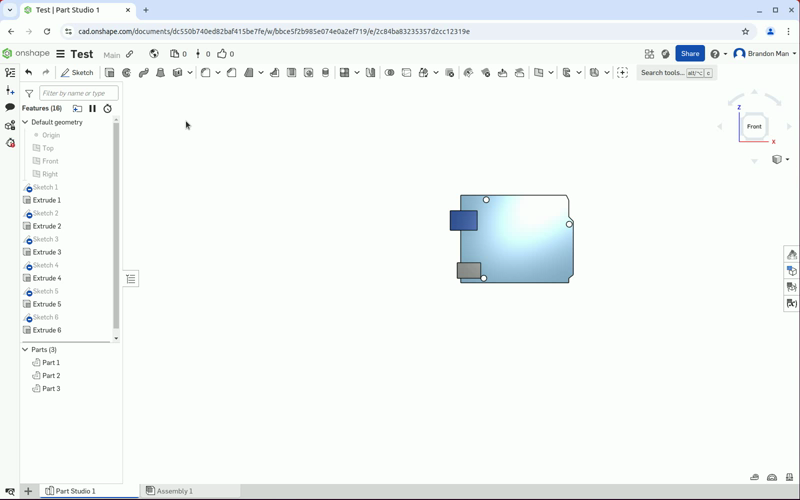
key(shift+h)
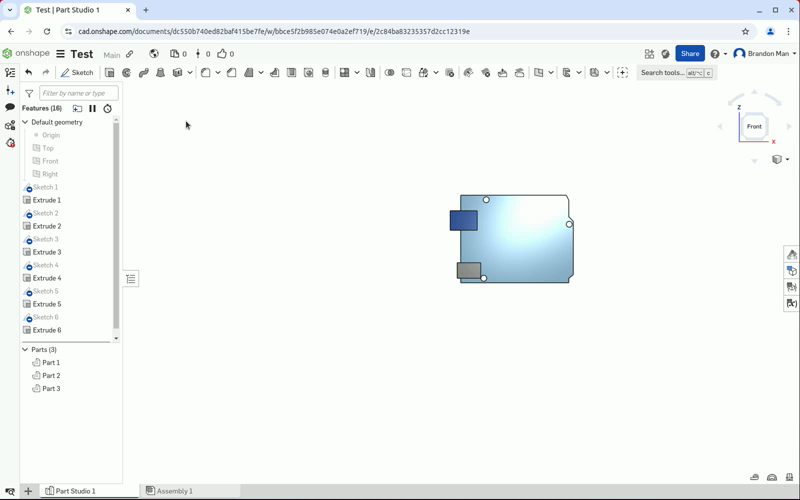
mouse_move(69, 189)
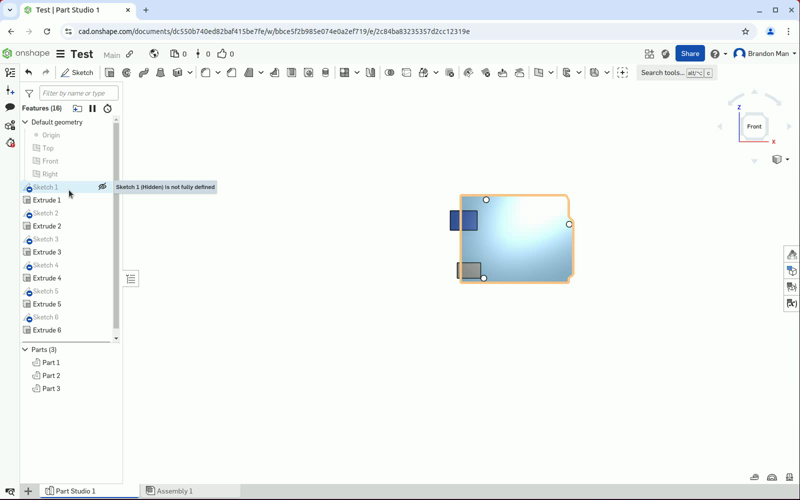
click(69, 189)
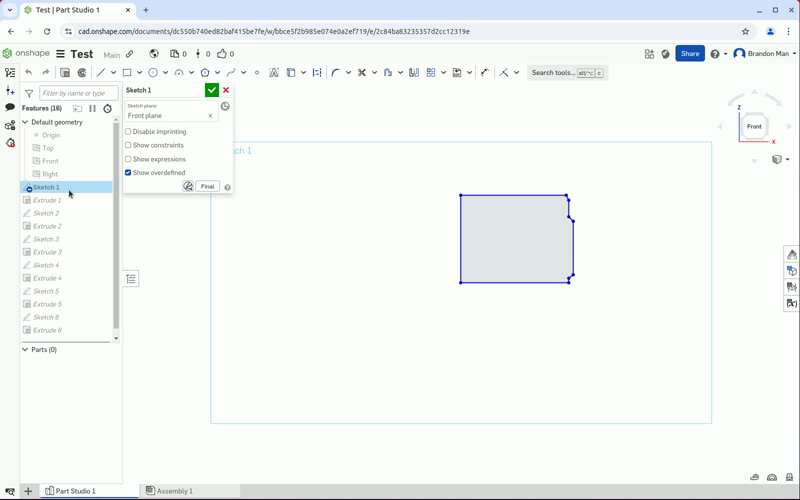
mouse_move(229, 92)
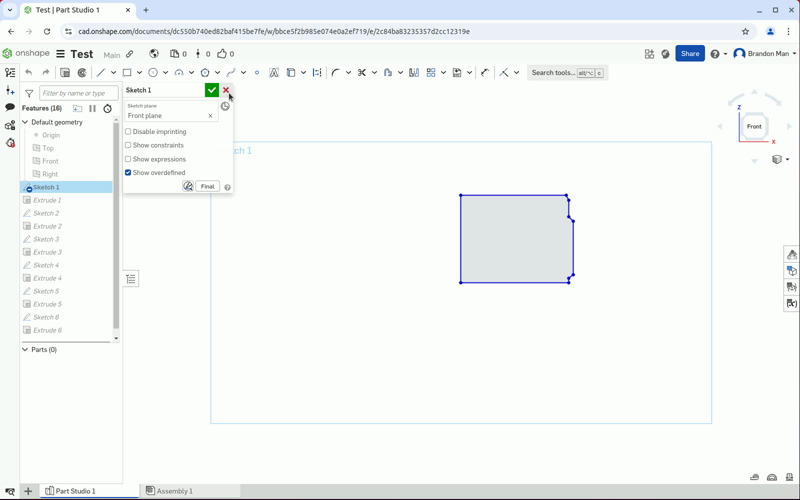
click(229, 92)
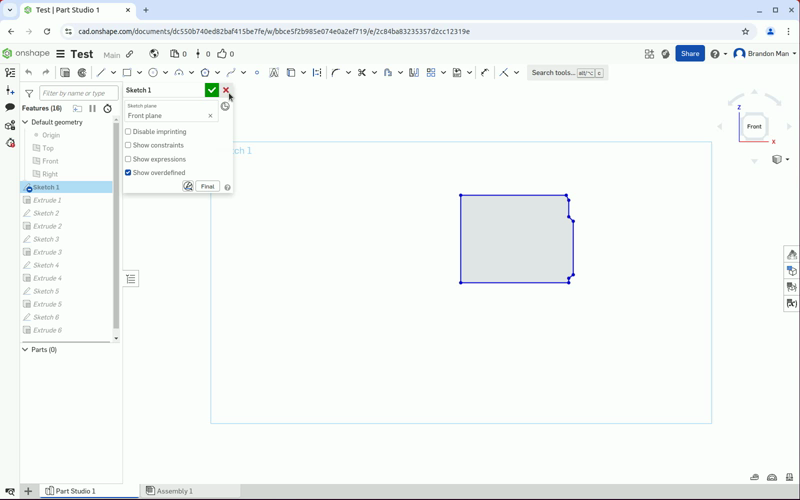
key(shift+s)
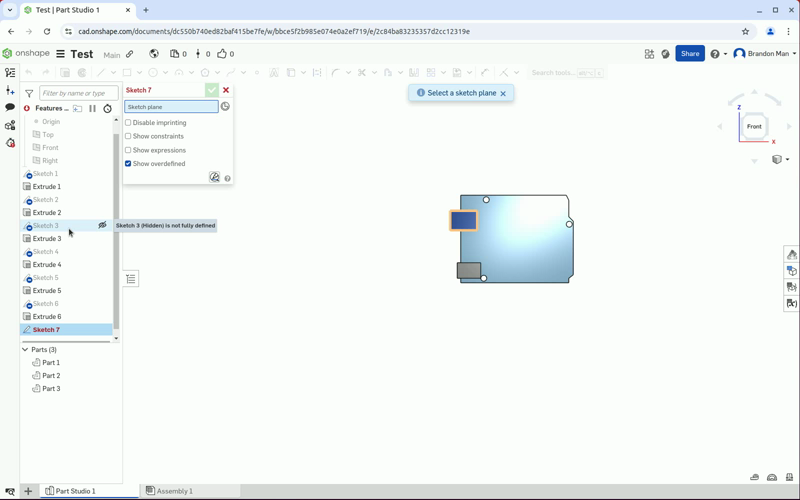
scroll(3)
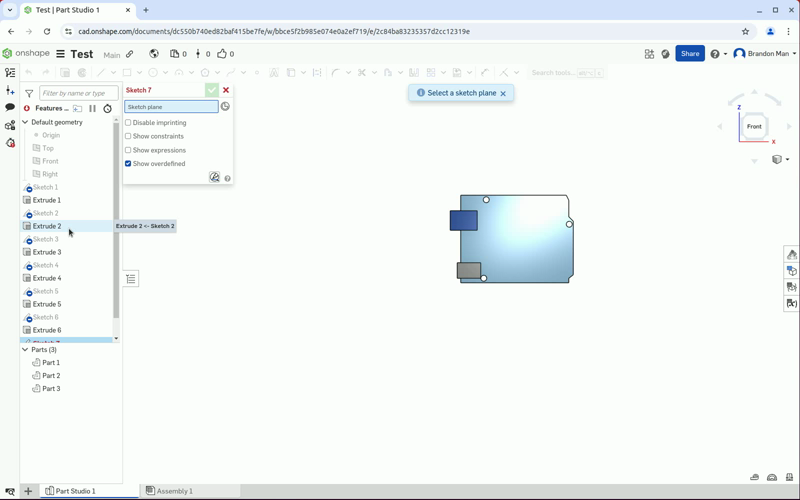
mouse_move(69, 163)
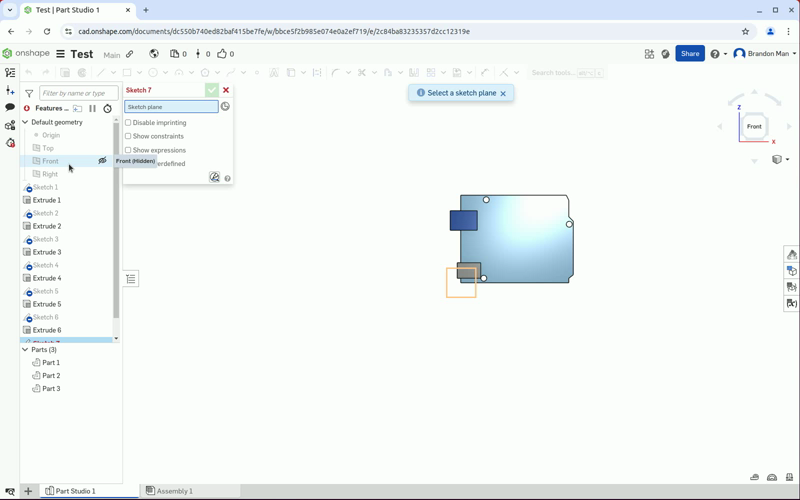
click(69, 163)
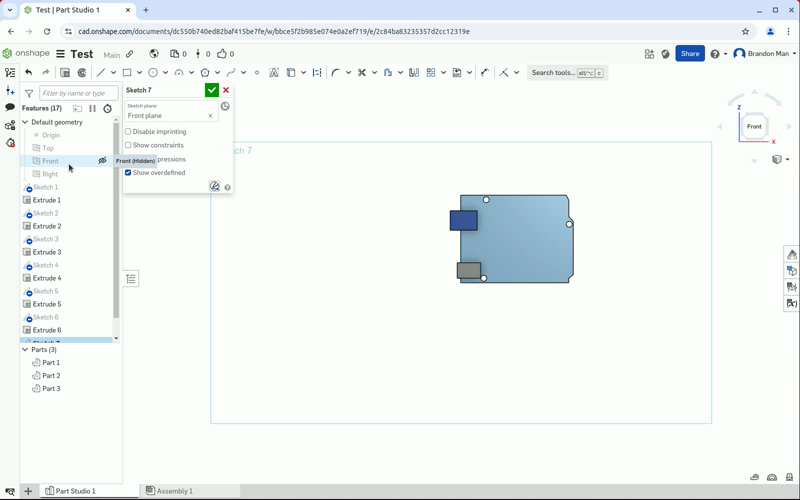
mouse_move(73, 352)
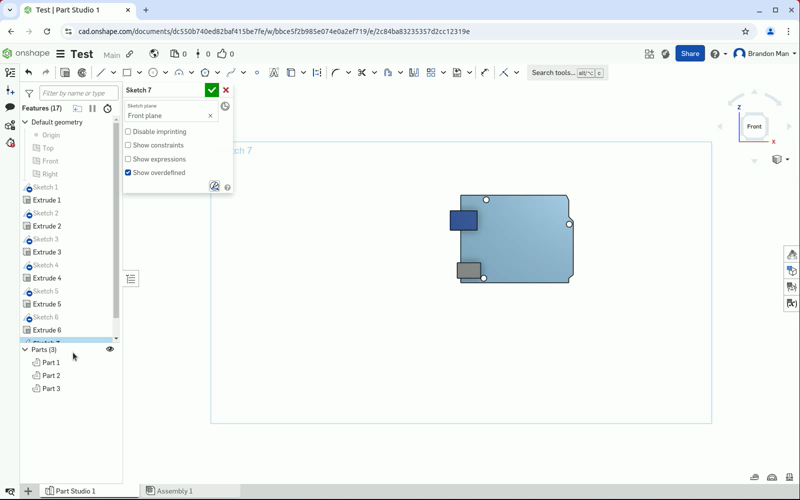
key(y)
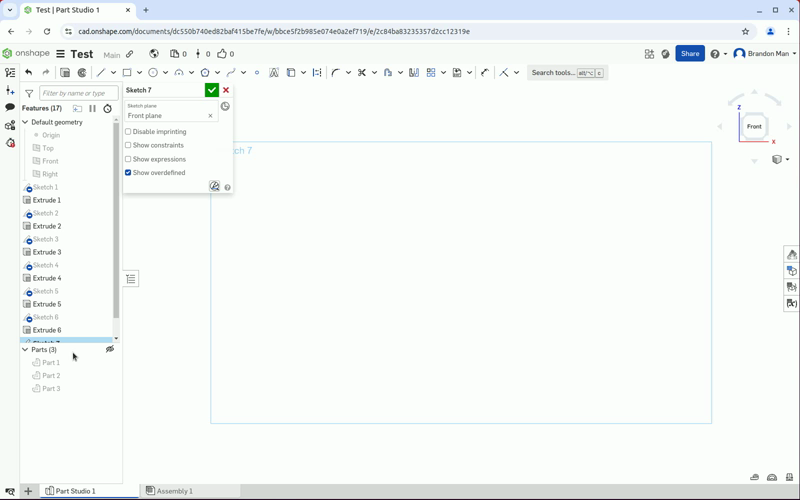
key(l)
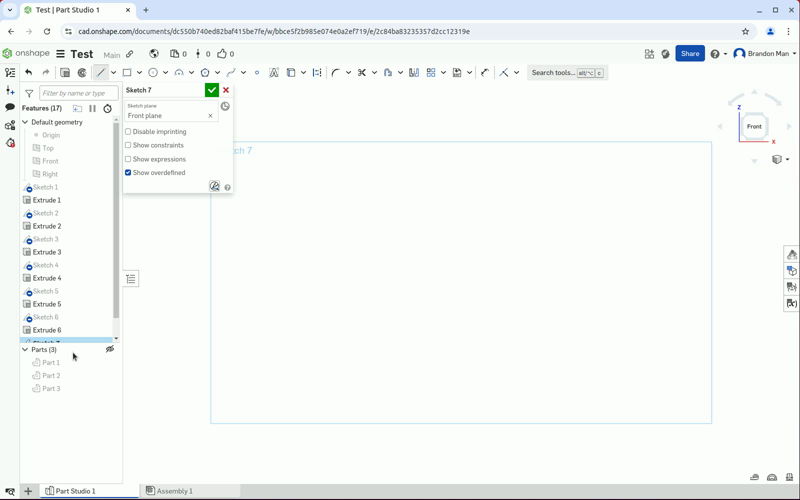
key_down(shift)
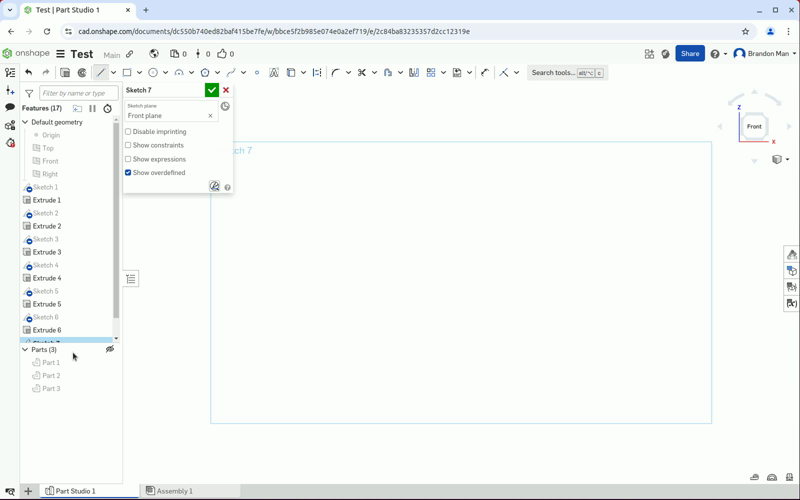
mouse_move(568, 273)
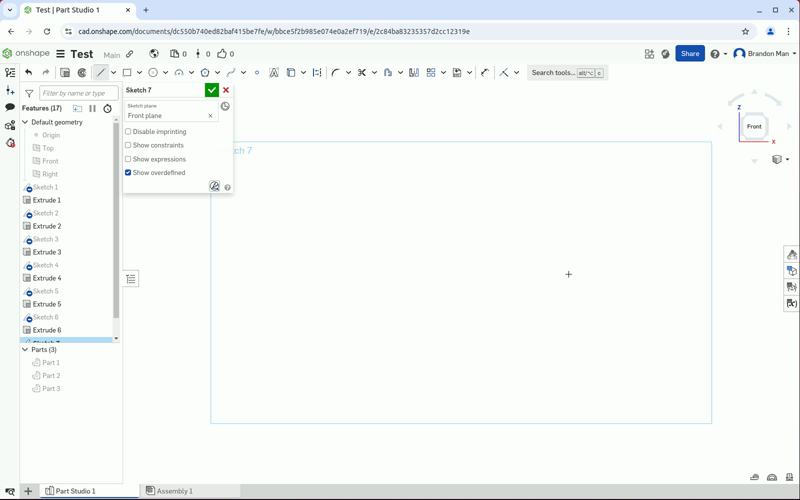
click(568, 273)
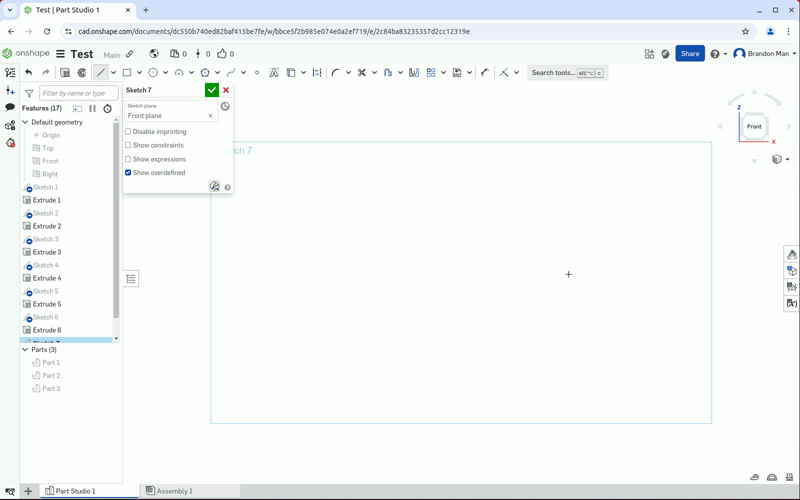
key_up(shift)
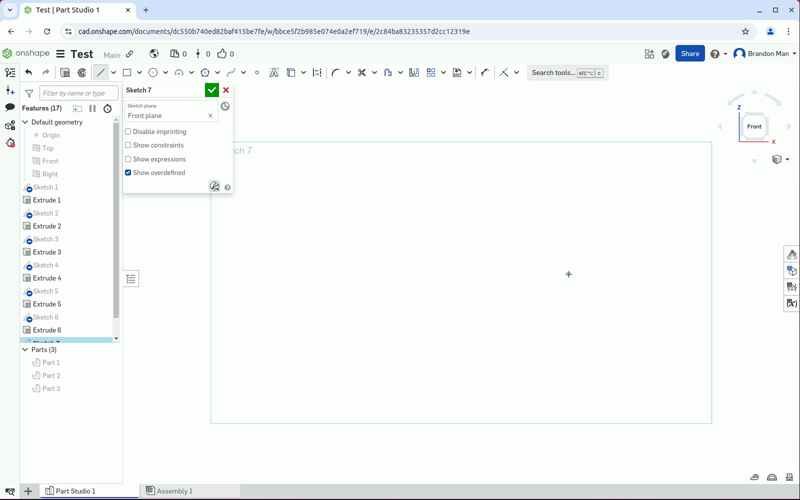
key_down(shift)
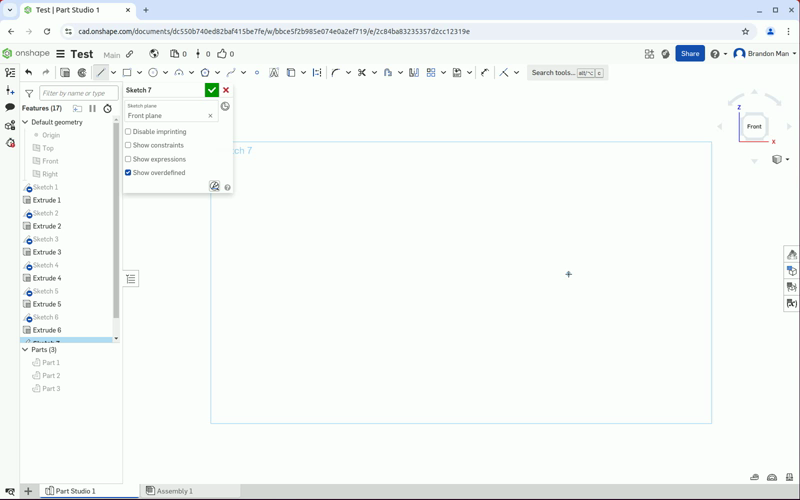
mouse_move(589, 273)
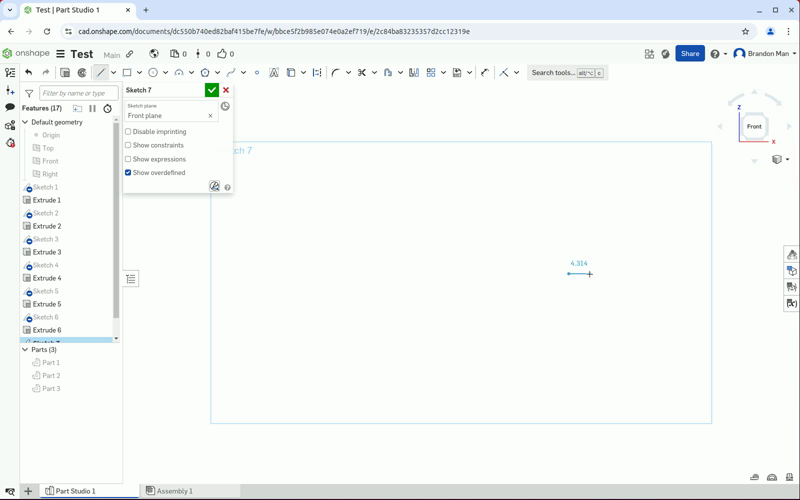
mouse_move(568, 267)
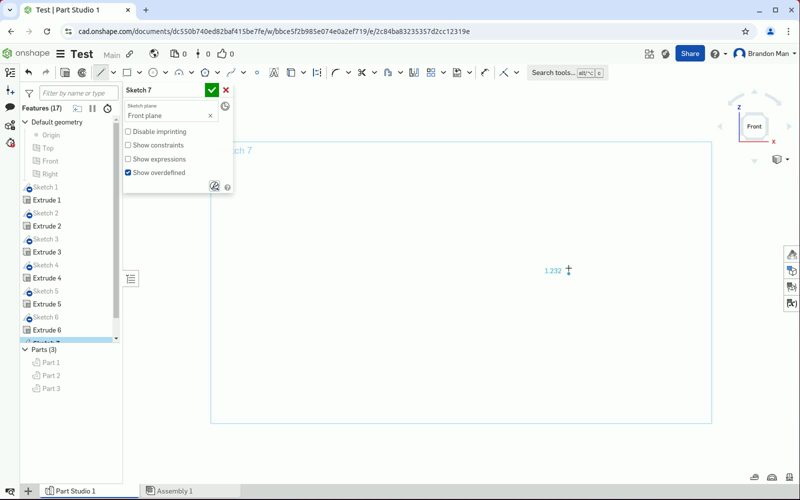
scroll(6)
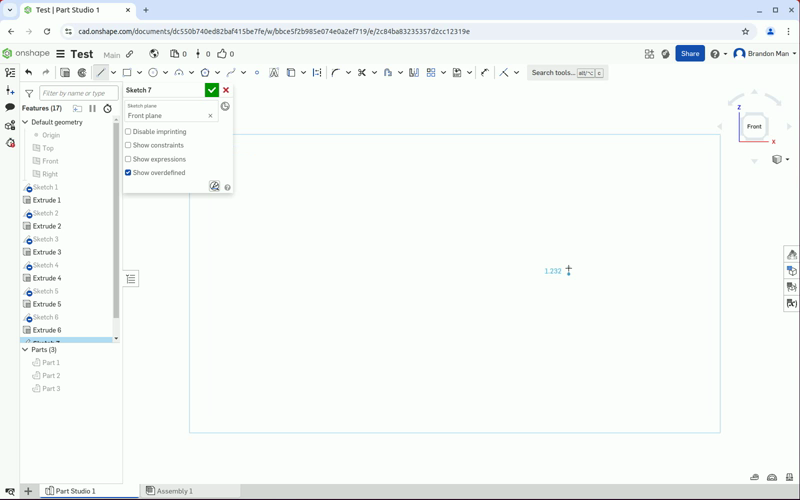
scroll(6)
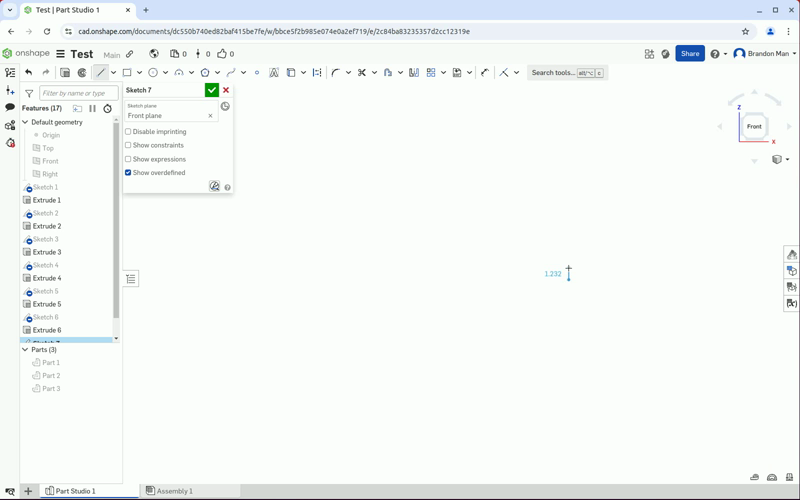
scroll(6)
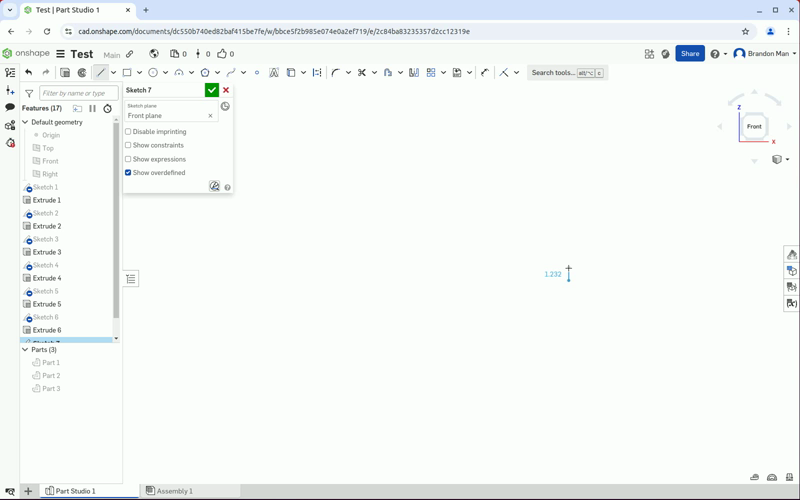
scroll(6)
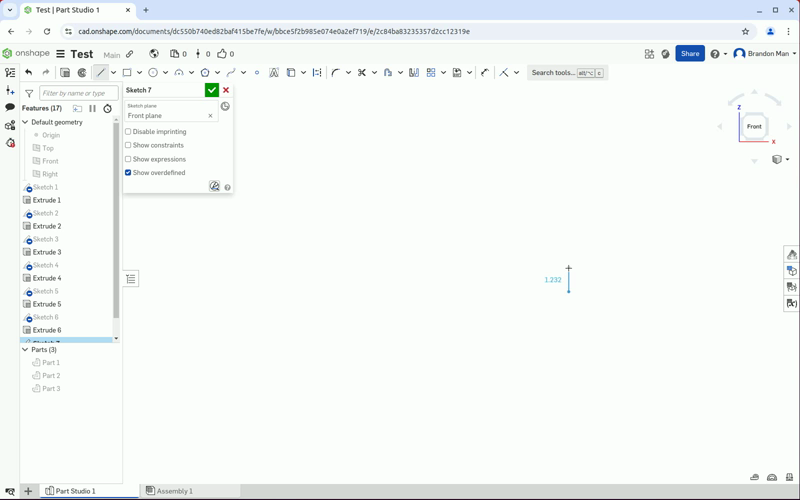
scroll(6)
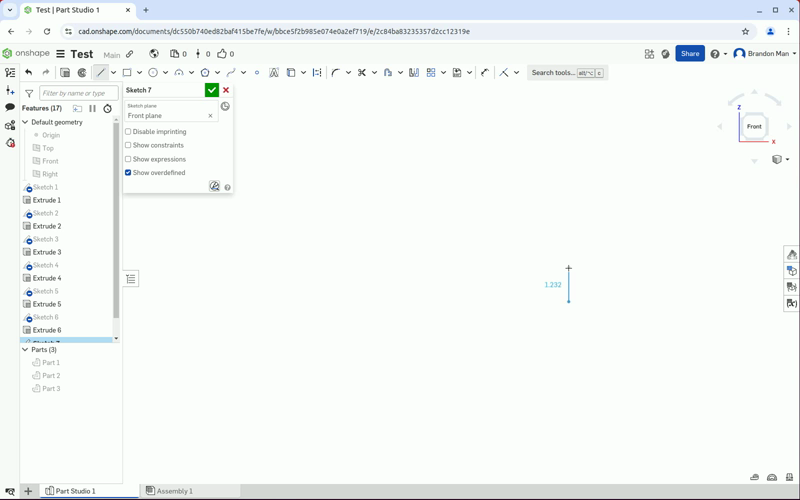
scroll(6)
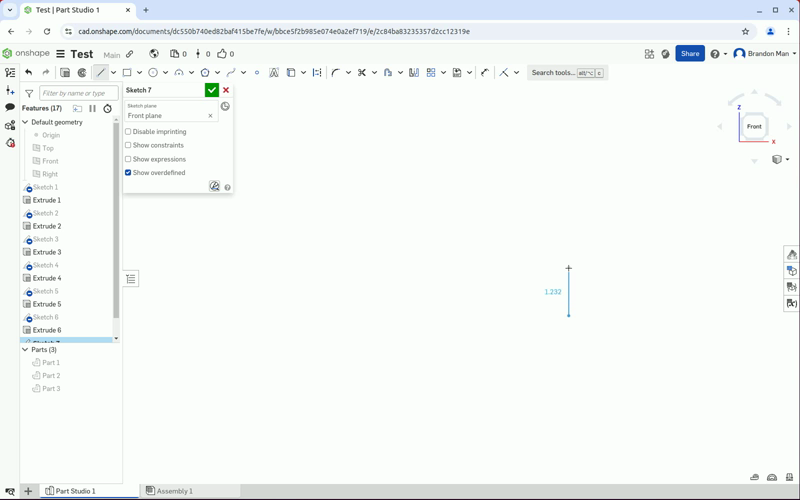
scroll(6)
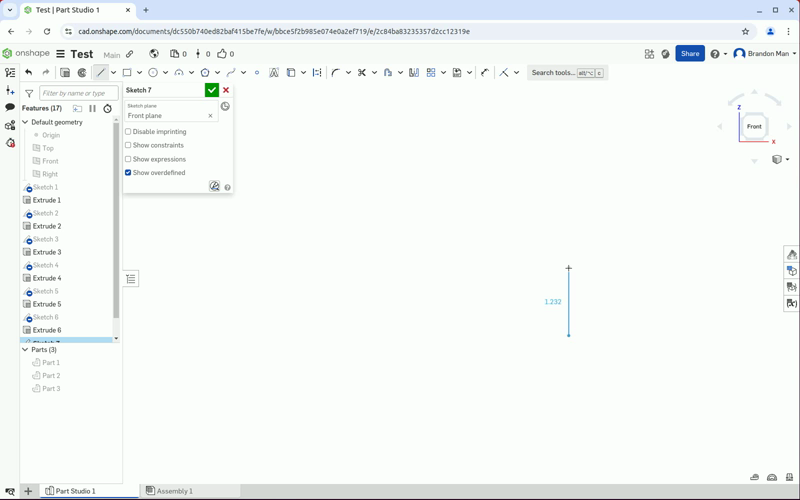
click(568, 267)
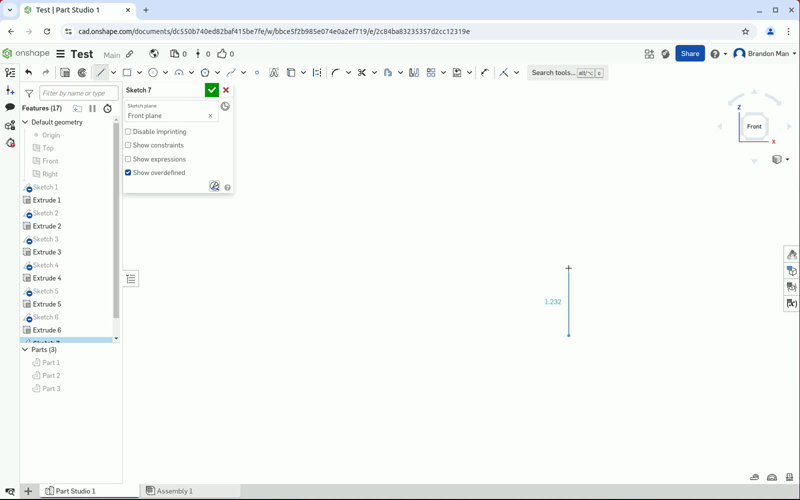
scroll(-6)
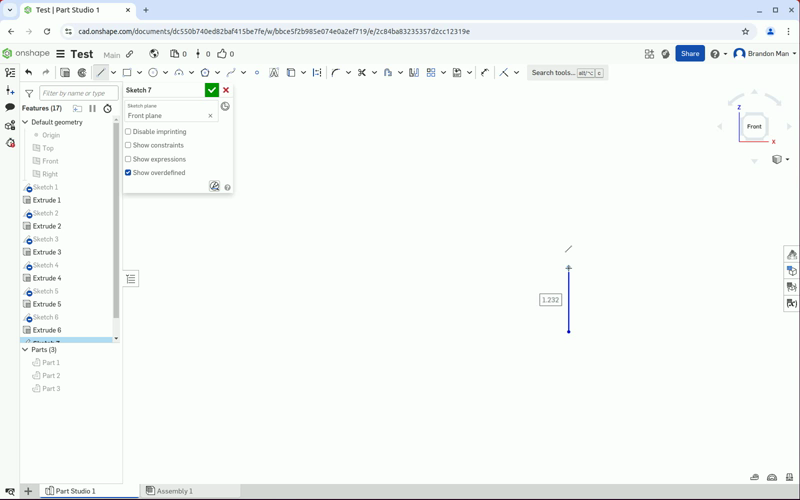
scroll(-6)
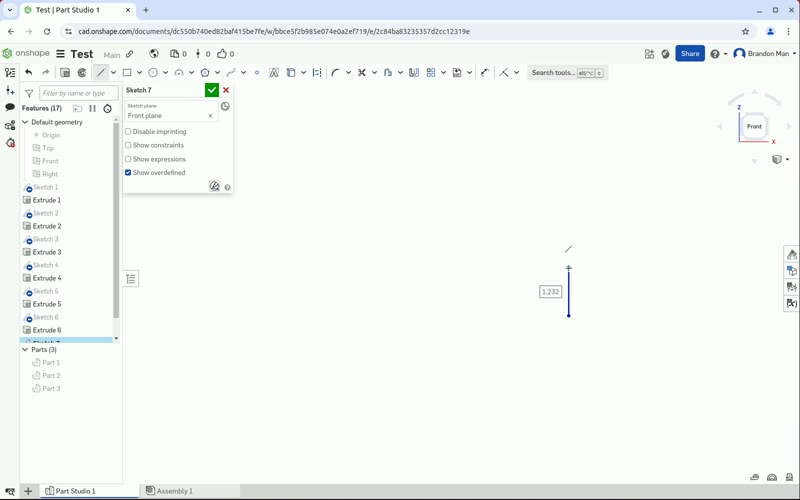
scroll(-6)
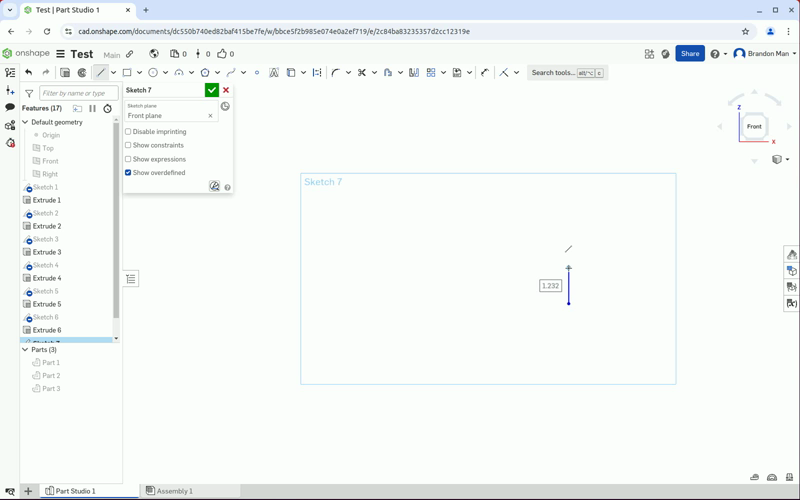
scroll(-6)
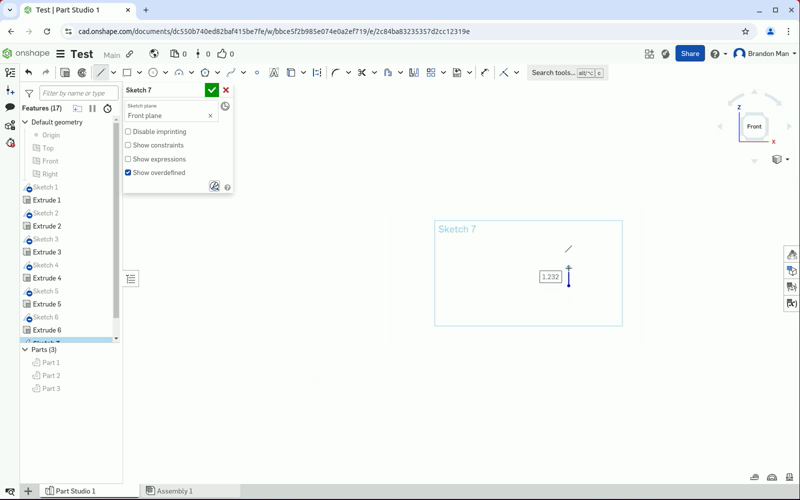
scroll(-6)
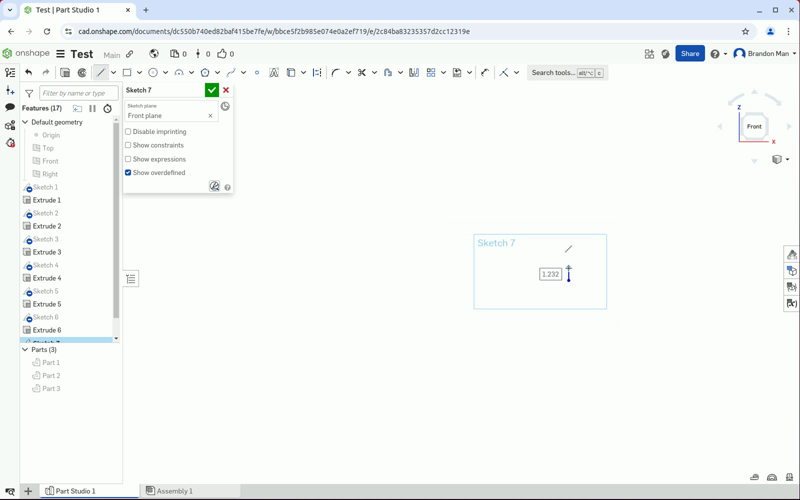
scroll(-6)
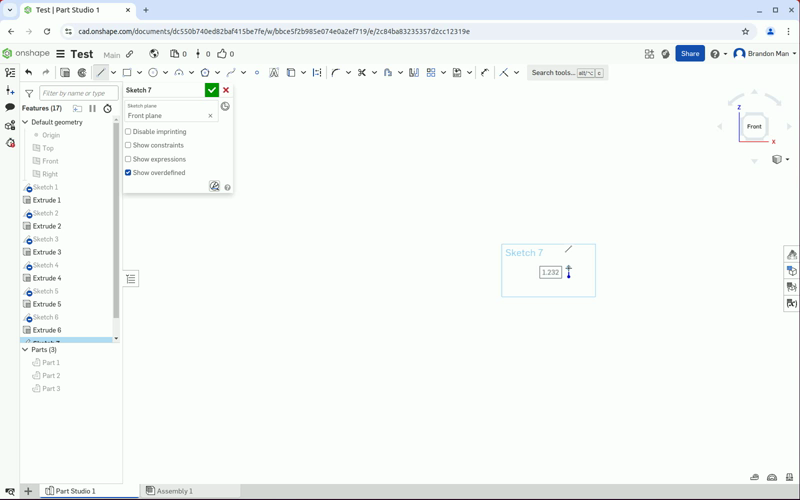
scroll(-6)
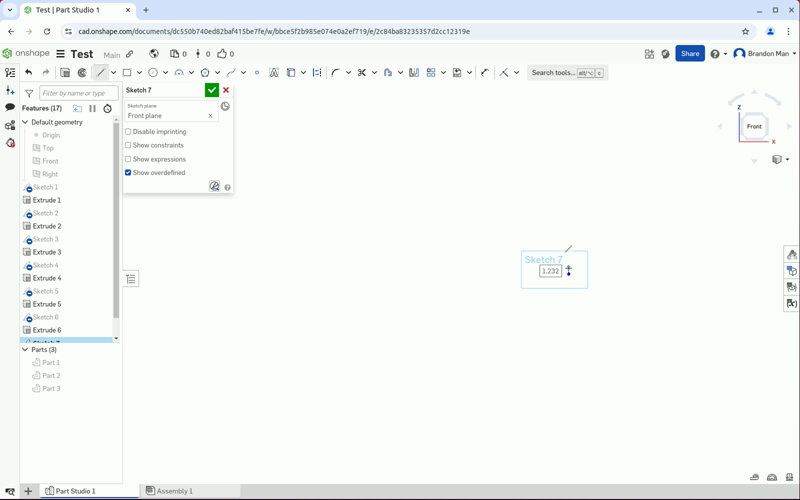
key_up(shift)
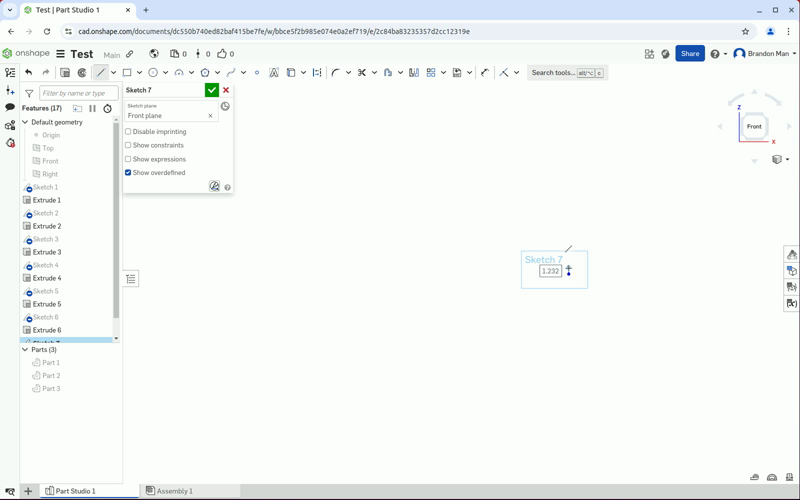
key(esc)
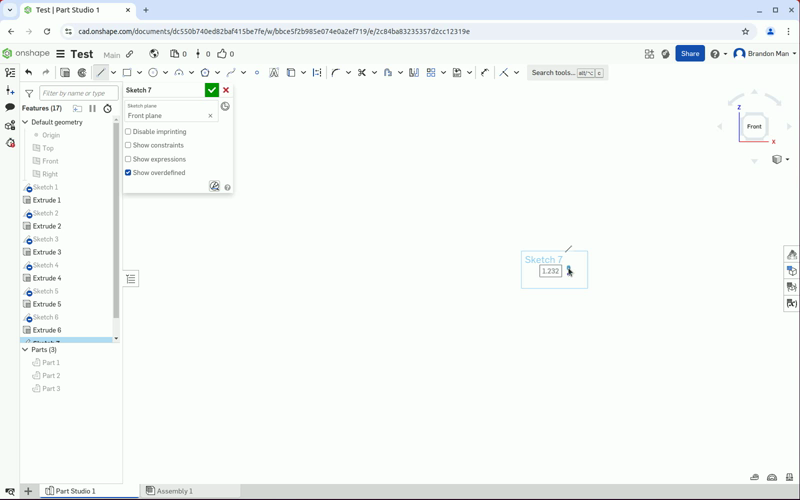
key(a)
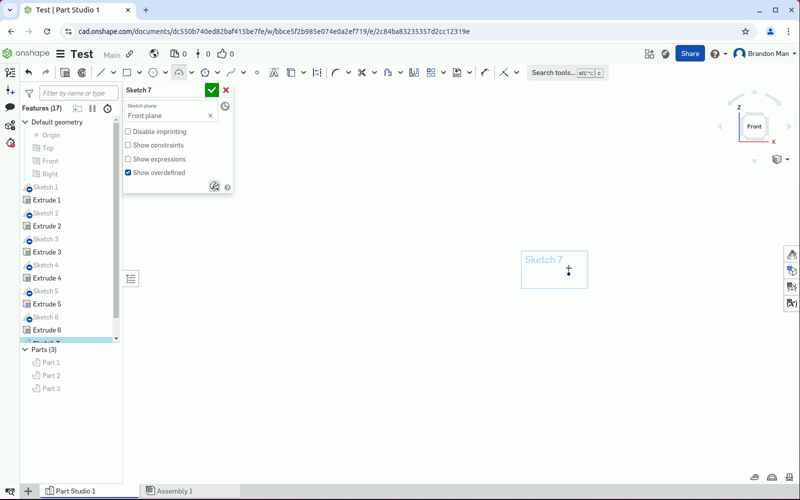
mouse_move(568, 267)
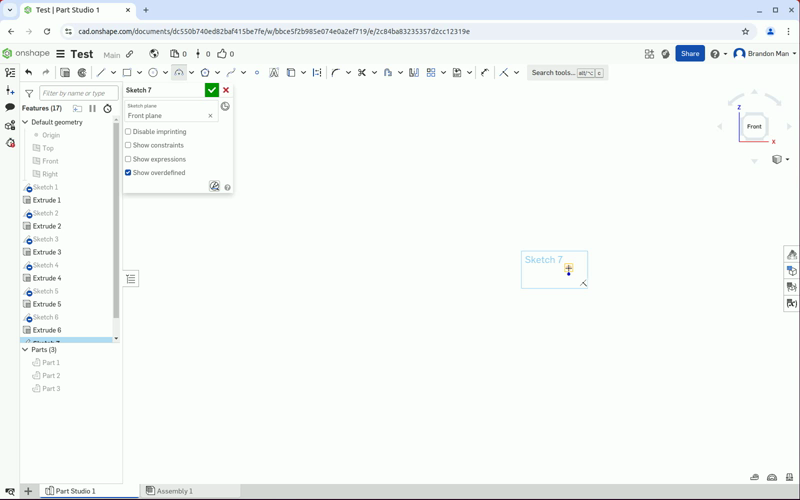
click(568, 267)
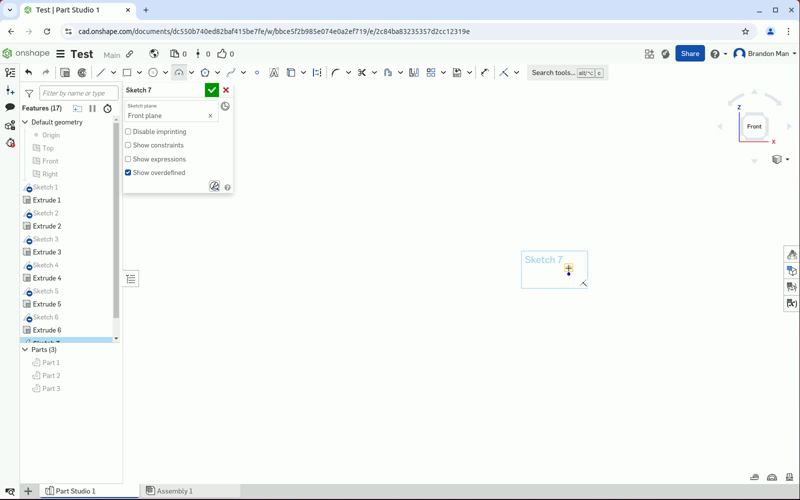
mouse_move(568, 273)
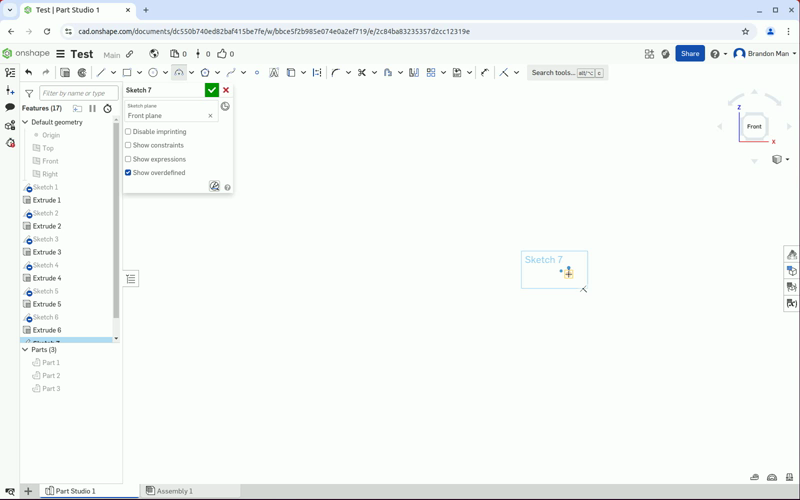
scroll(6)
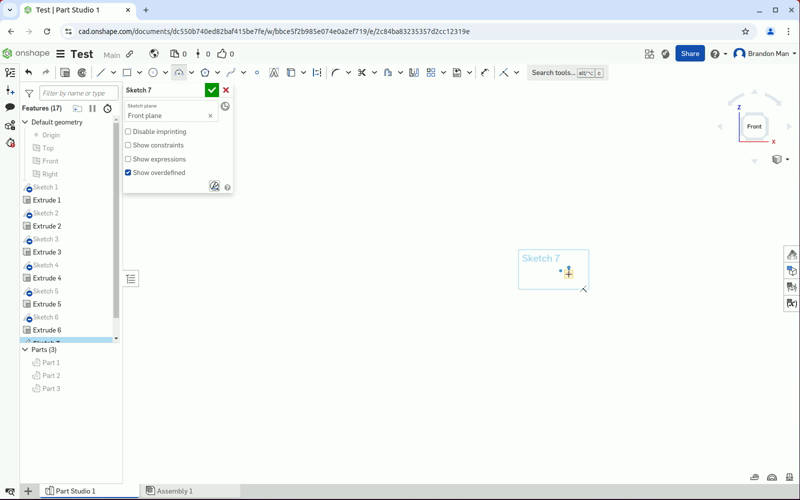
scroll(6)
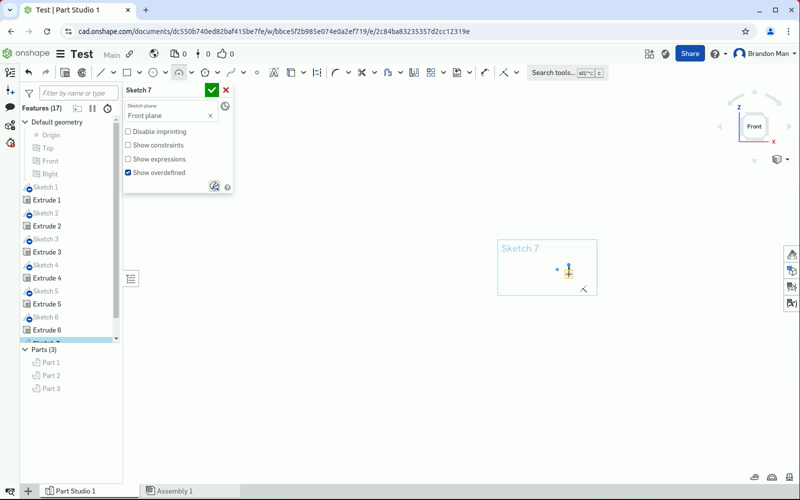
scroll(6)
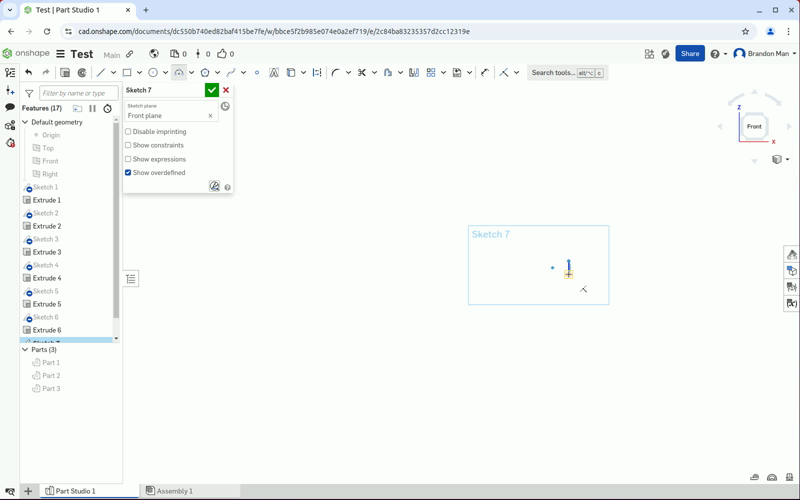
scroll(6)
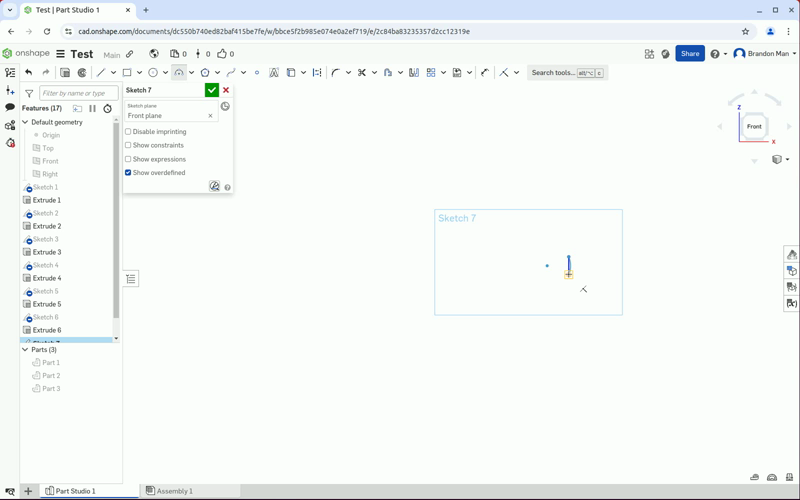
scroll(6)
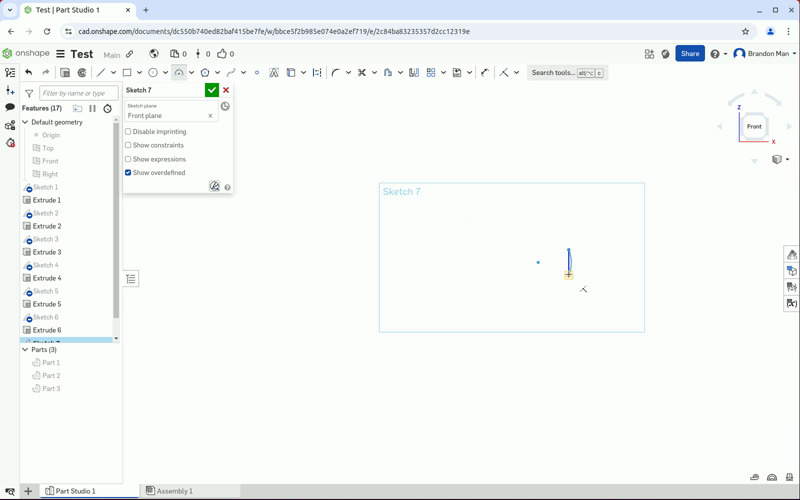
scroll(6)
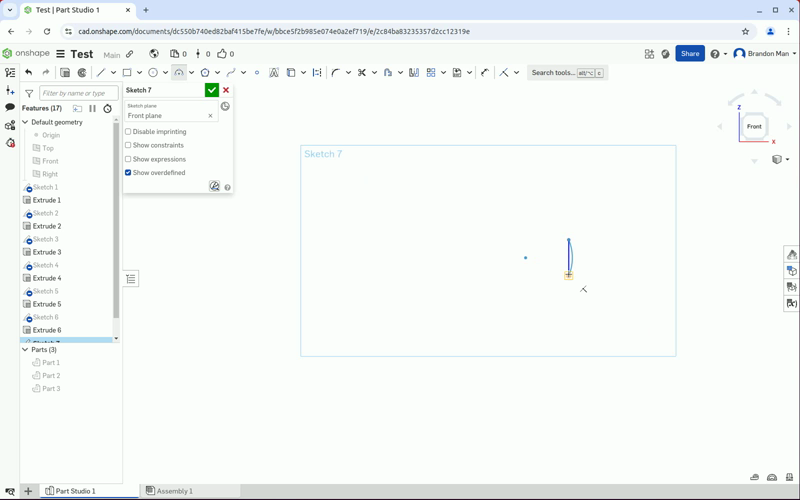
scroll(6)
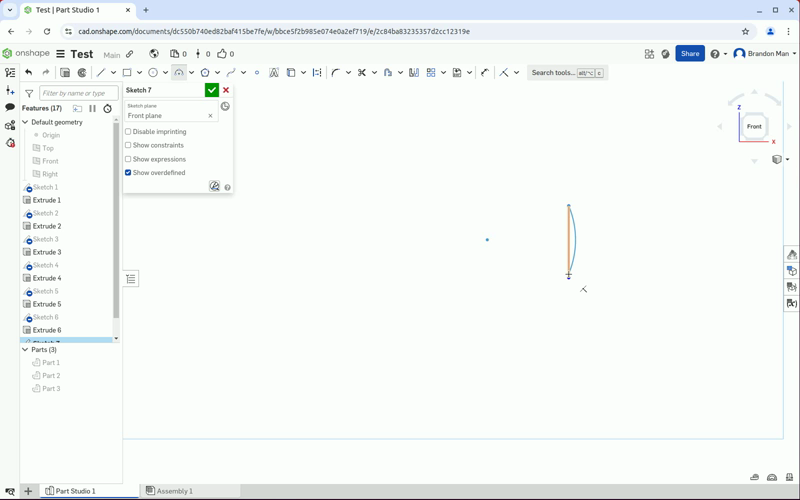
click(568, 273)
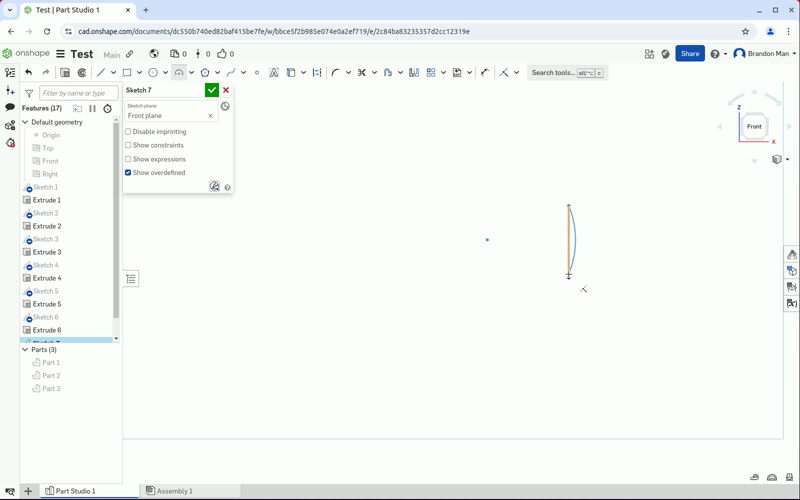
scroll(-6)
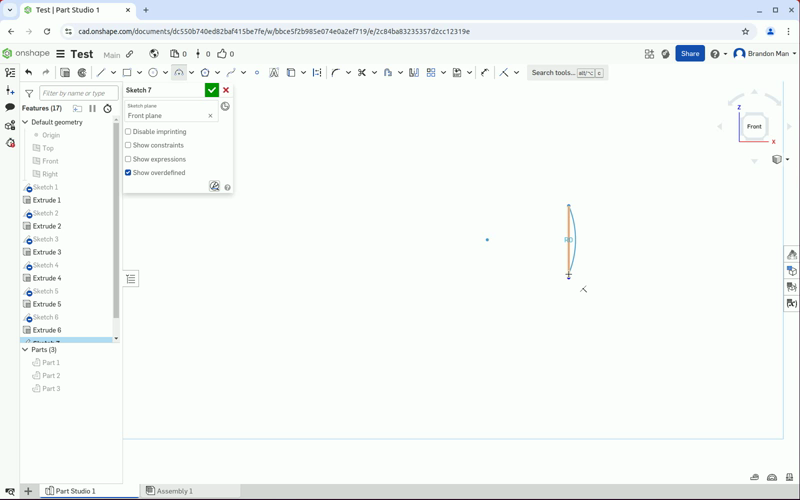
scroll(-6)
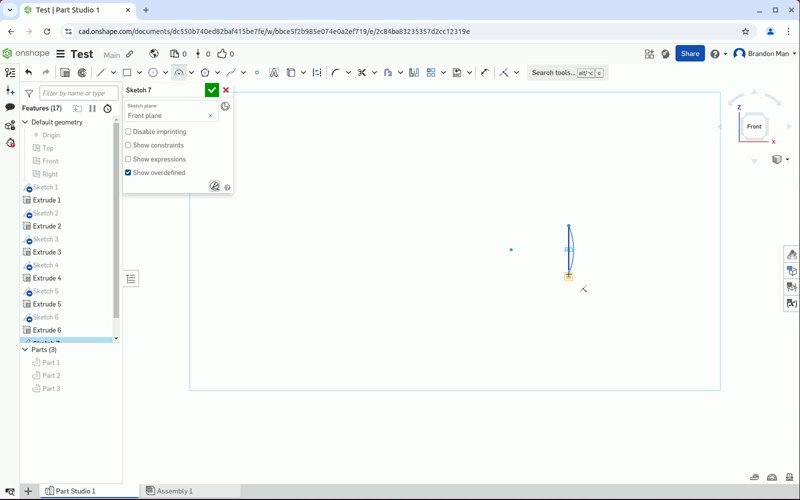
scroll(-6)
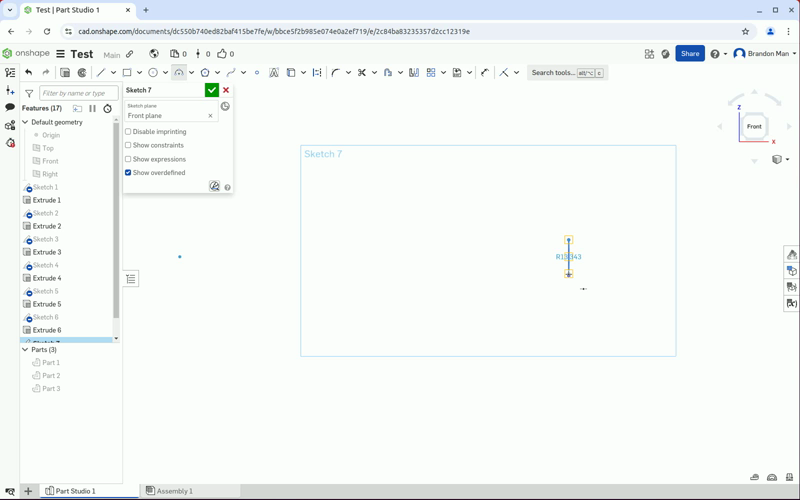
scroll(-6)
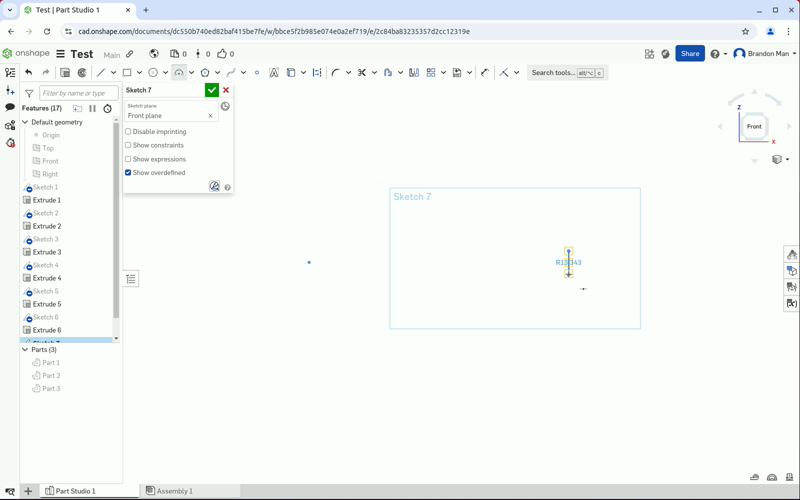
scroll(-6)
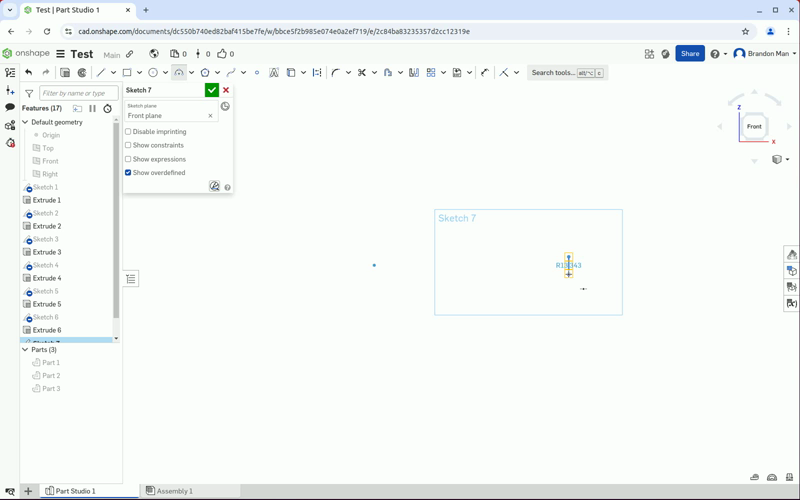
scroll(-6)
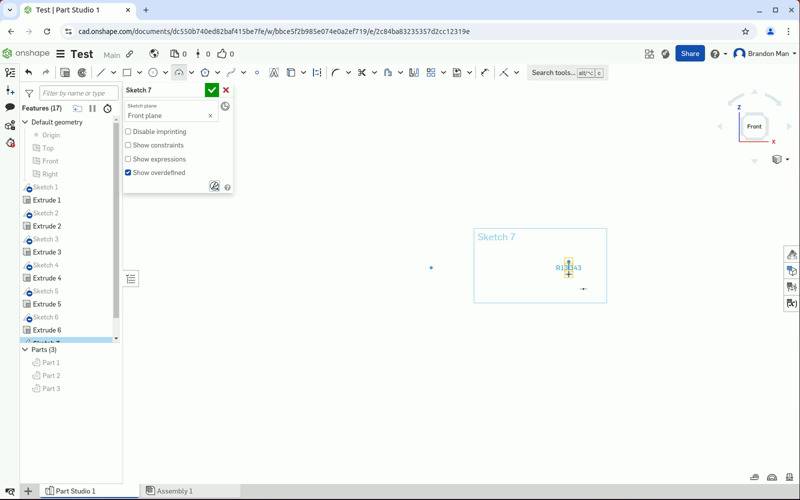
scroll(-6)
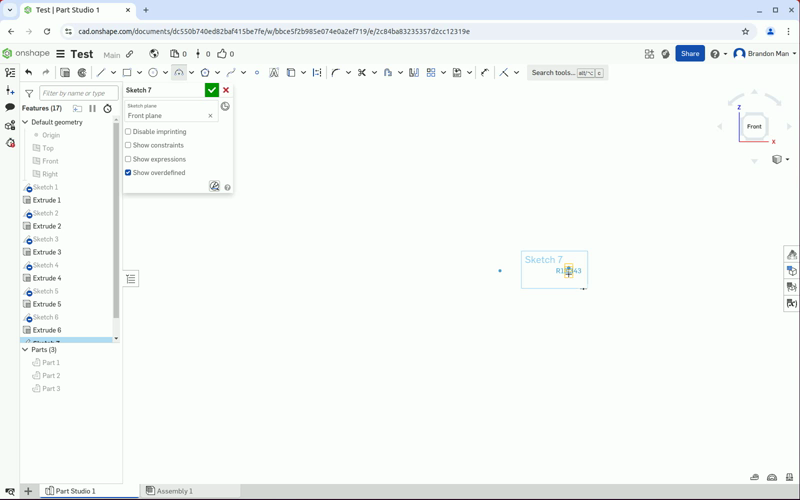
key_down(shift)
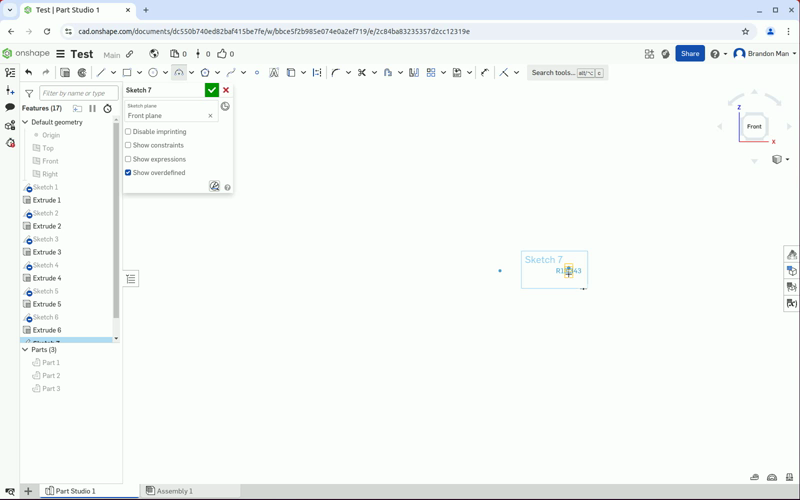
mouse_move(565, 270)
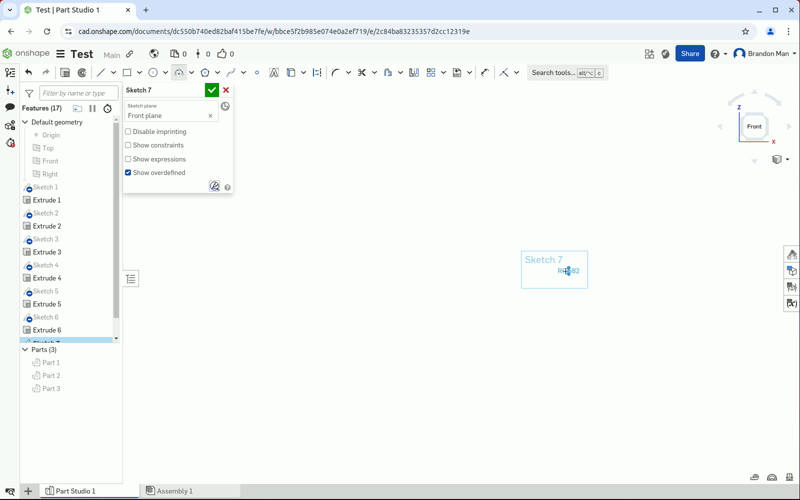
scroll(6)
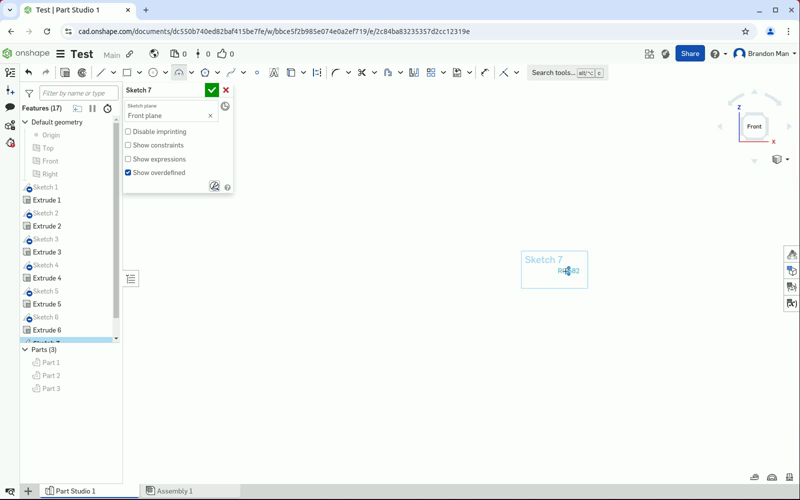
scroll(6)
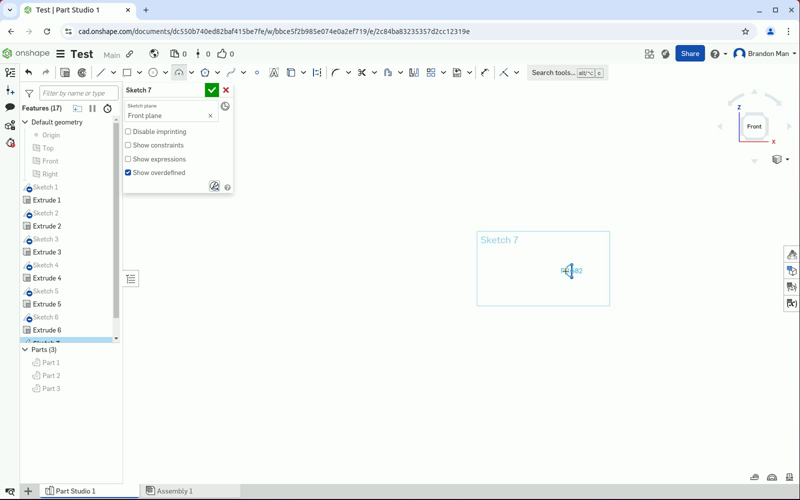
scroll(6)
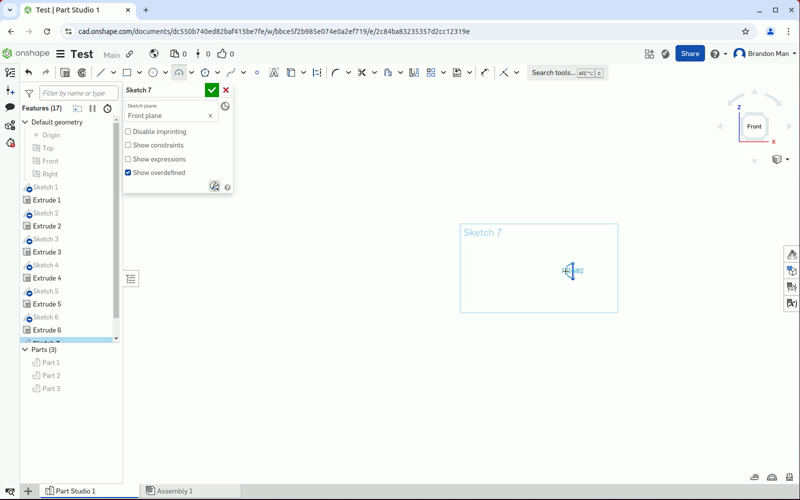
scroll(6)
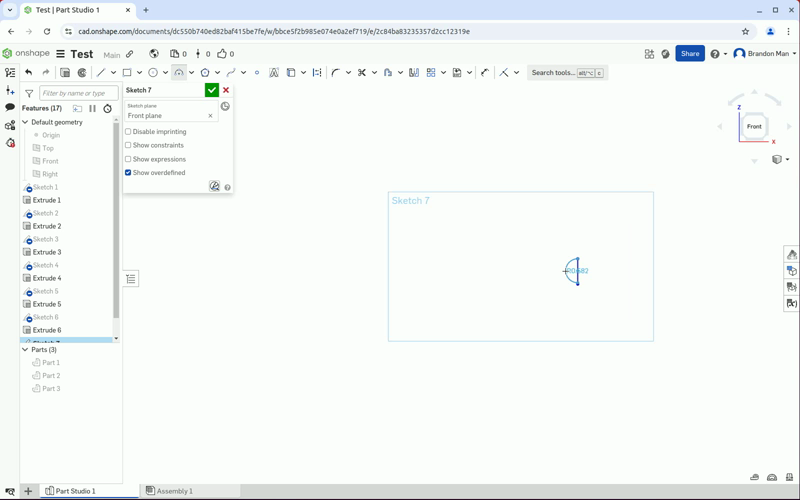
scroll(6)
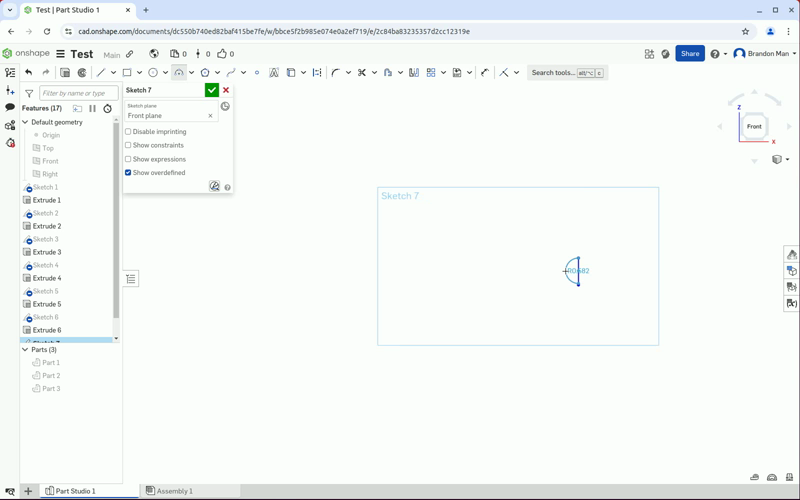
scroll(6)
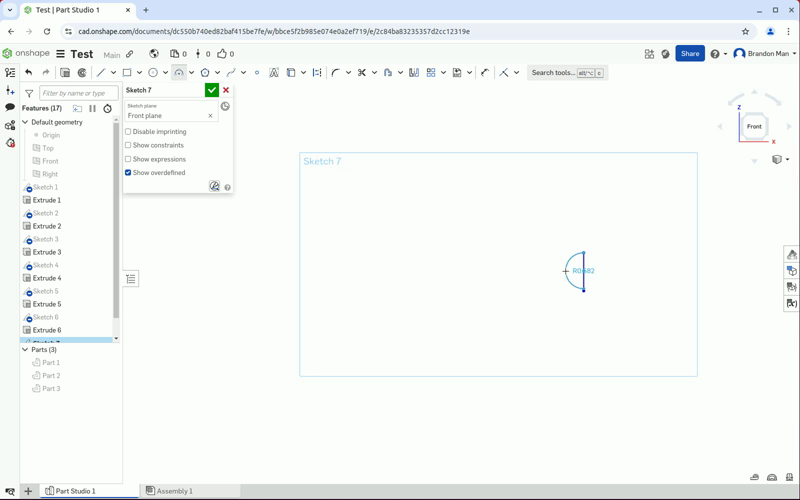
scroll(6)
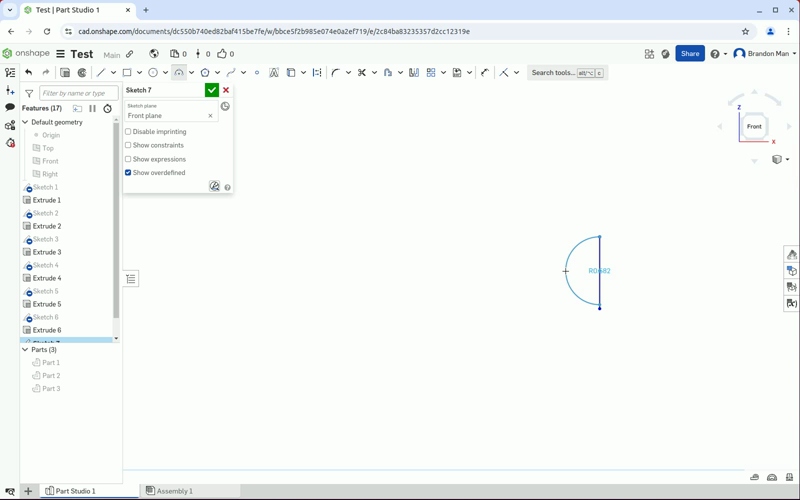
click(565, 270)
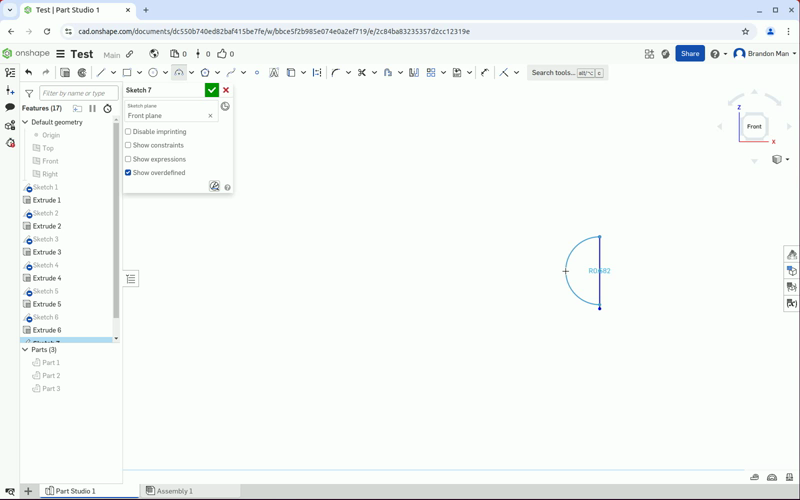
scroll(-6)
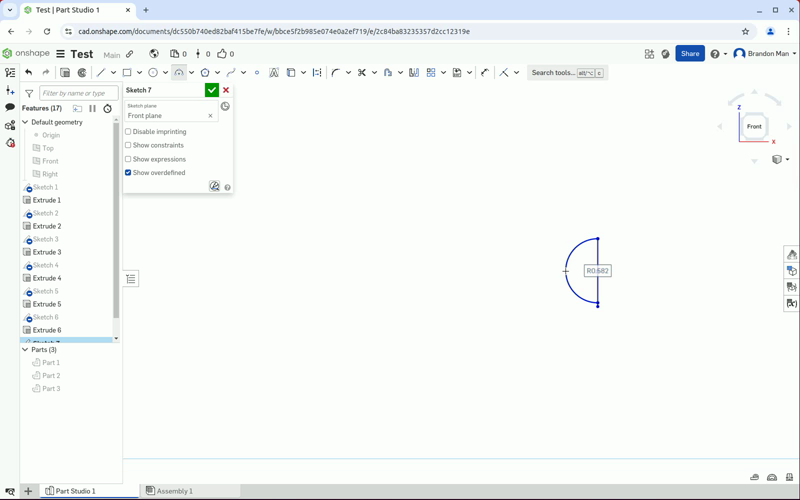
scroll(-6)
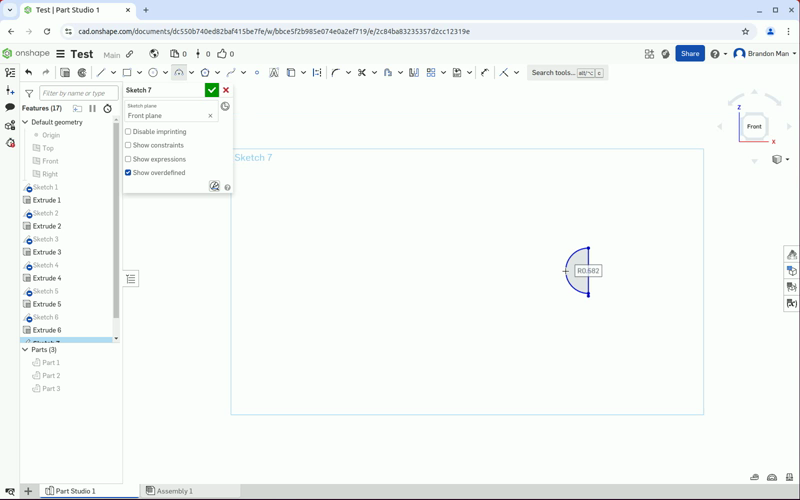
scroll(-6)
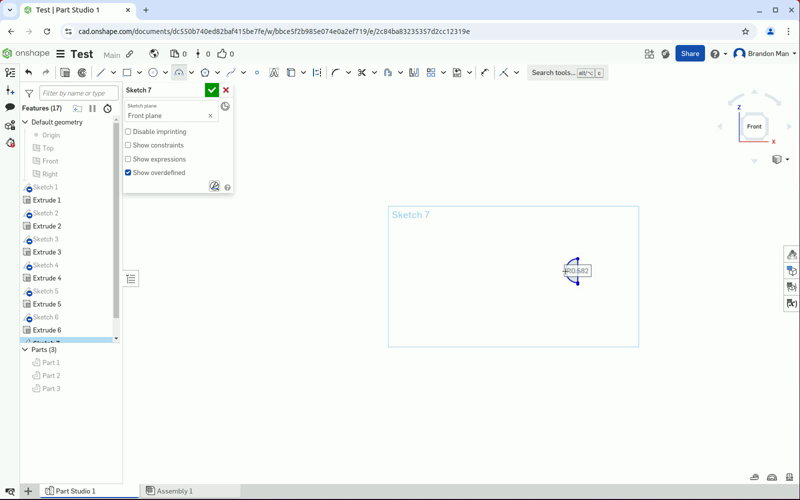
scroll(-6)
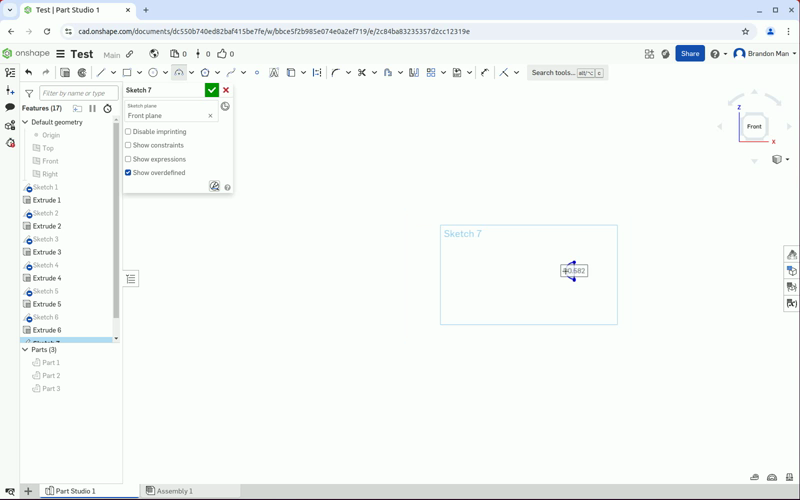
scroll(-6)
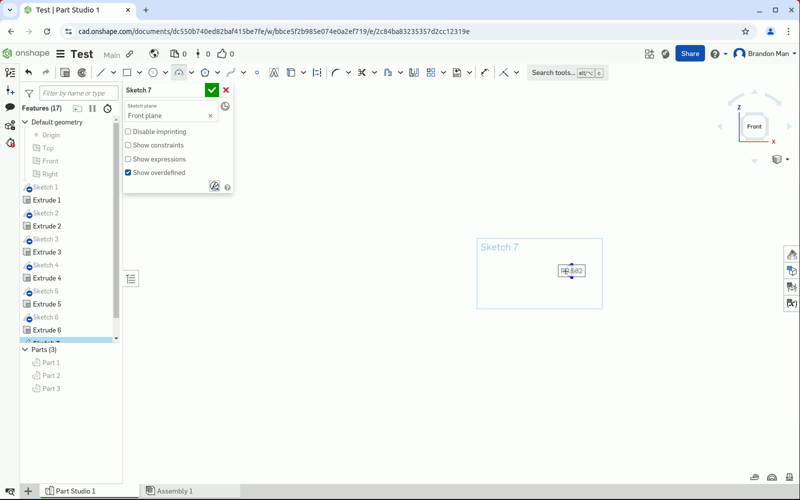
scroll(-6)
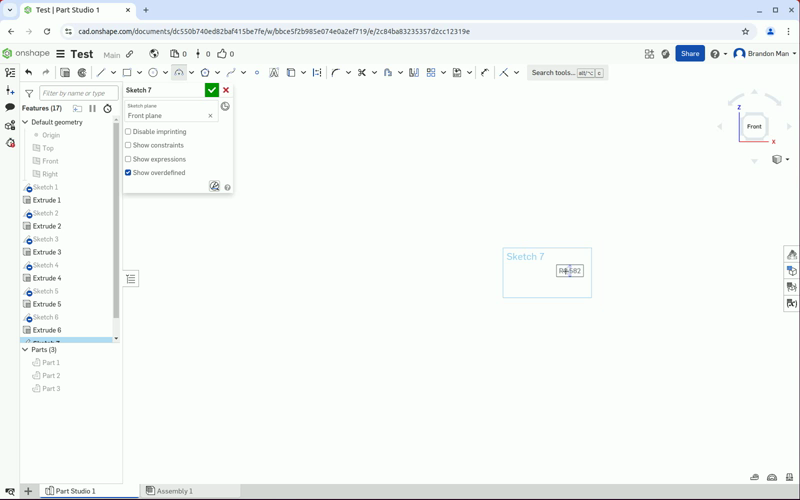
scroll(-6)
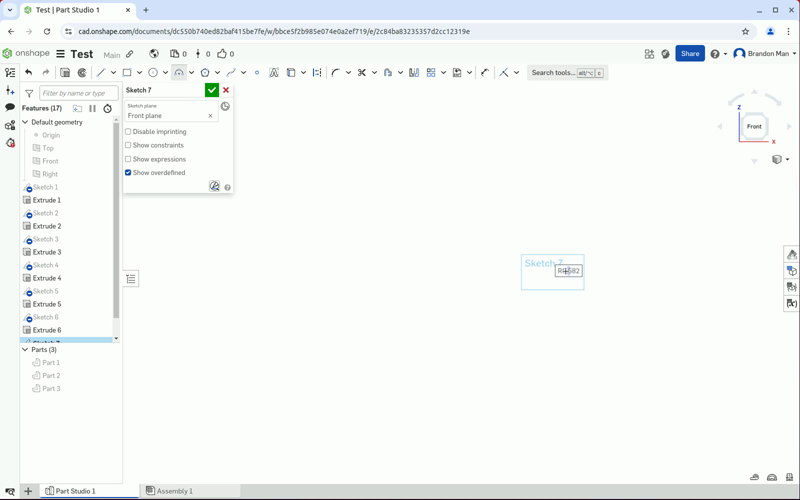
key_up(shift)
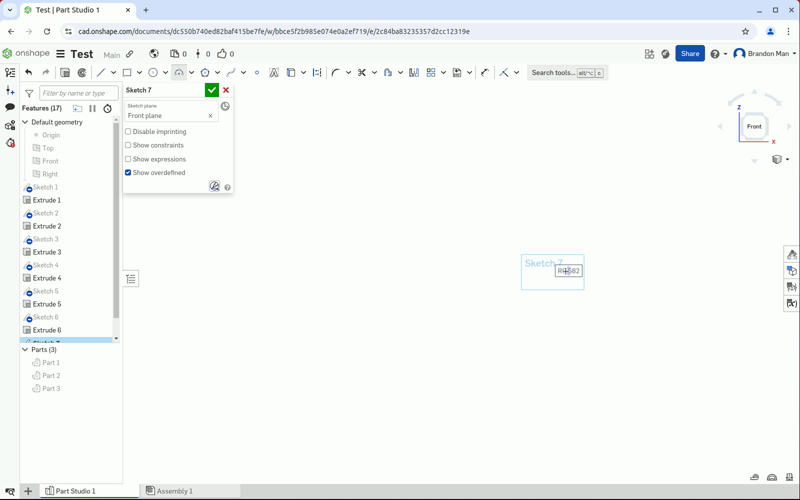
key(esc)
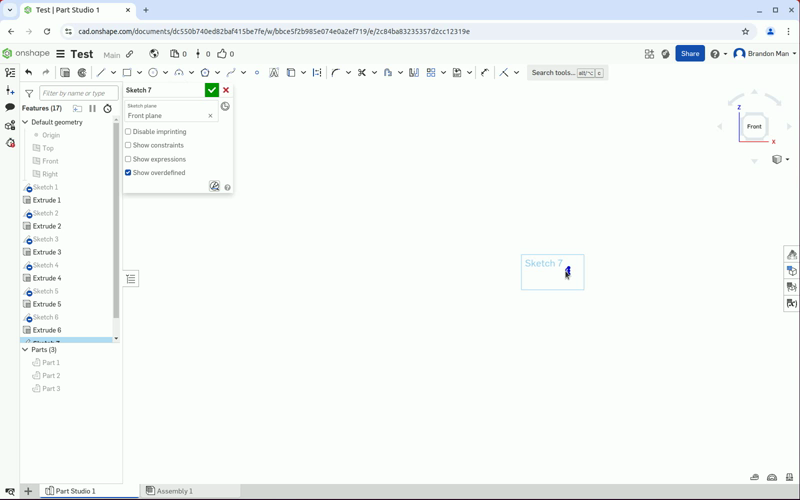
mouse_move(567, 272)
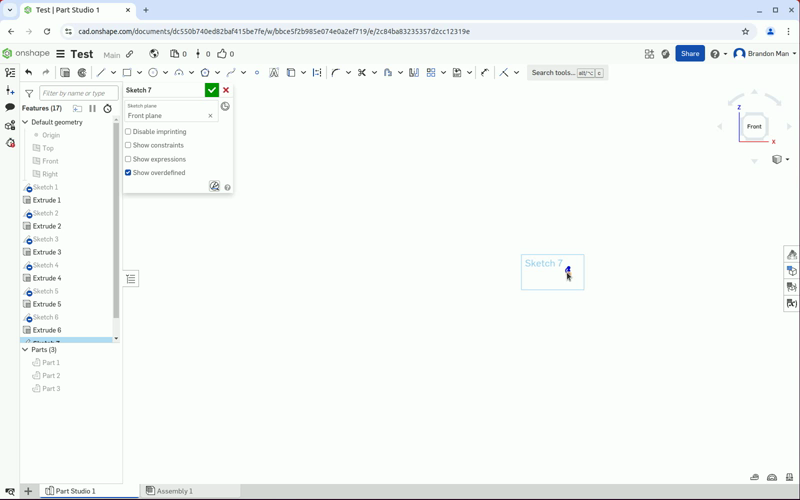
scroll(6)
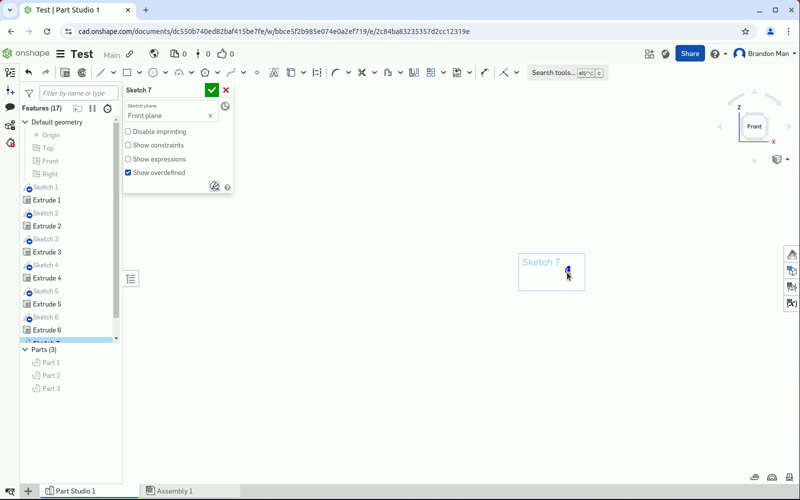
scroll(6)
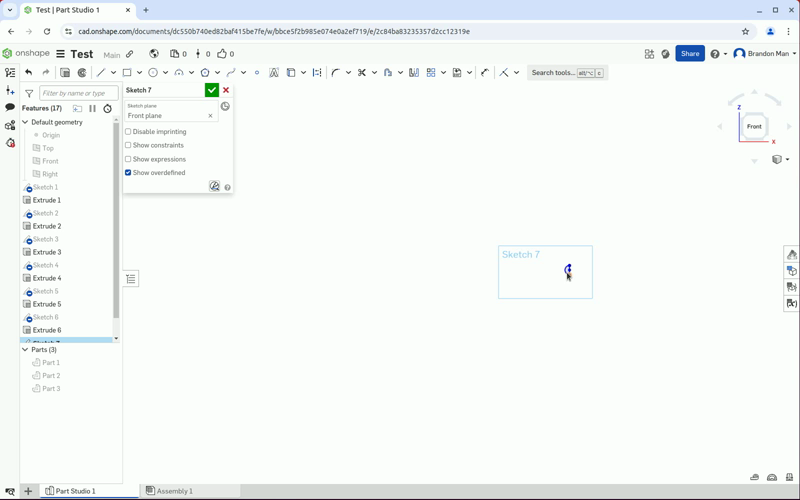
scroll(6)
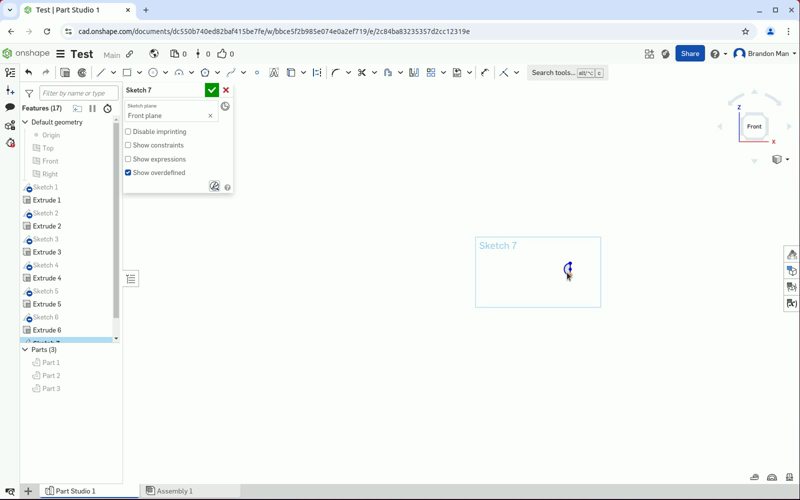
scroll(6)
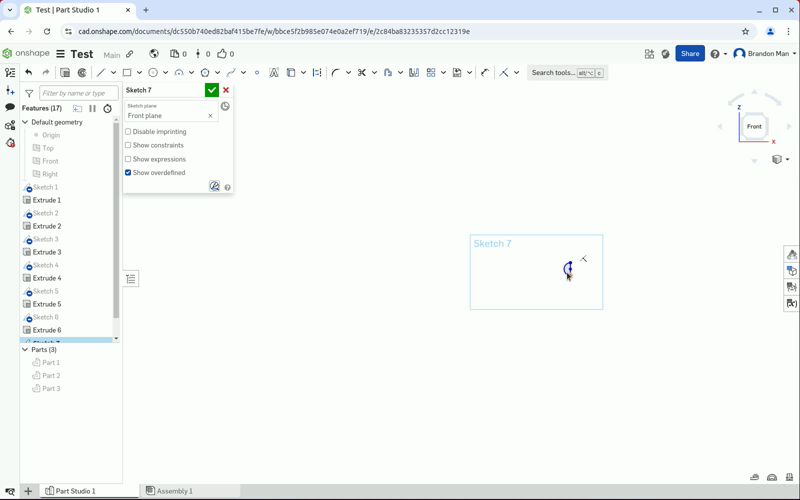
scroll(6)
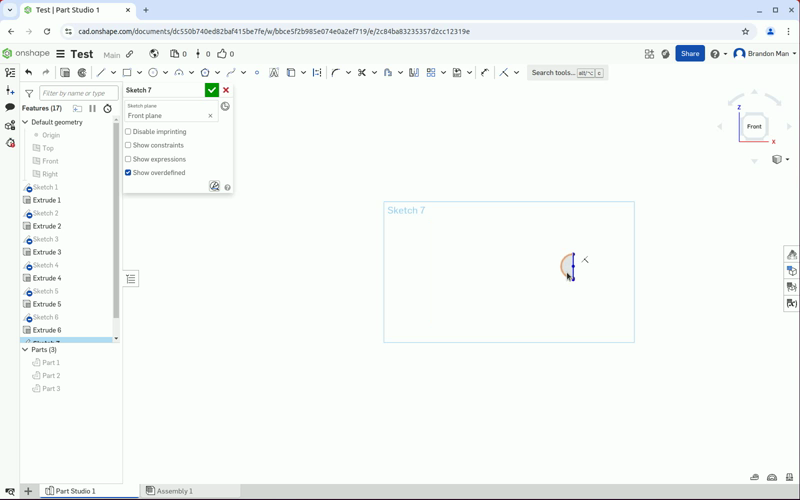
scroll(6)
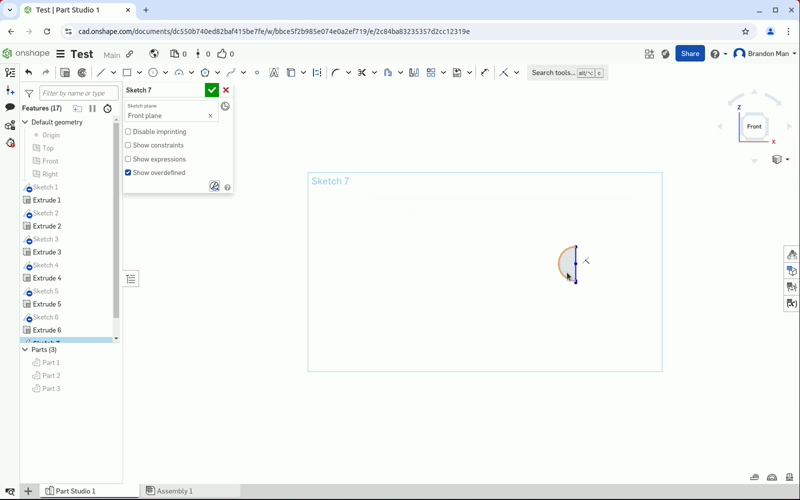
scroll(6)
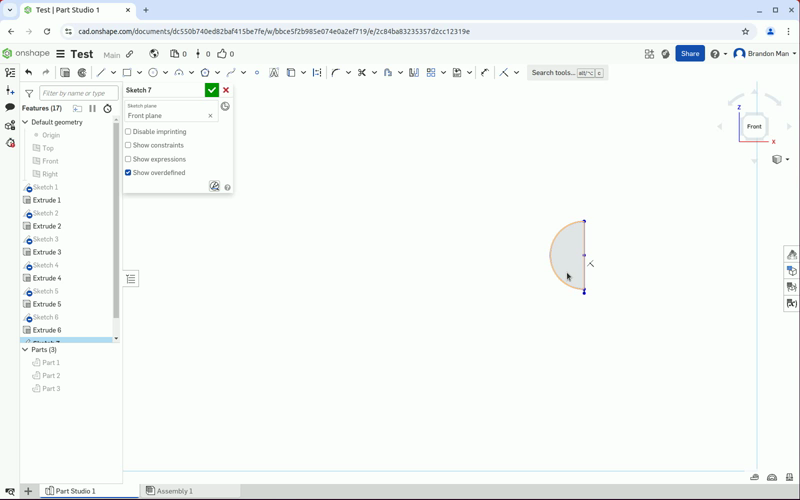
click(567, 272)
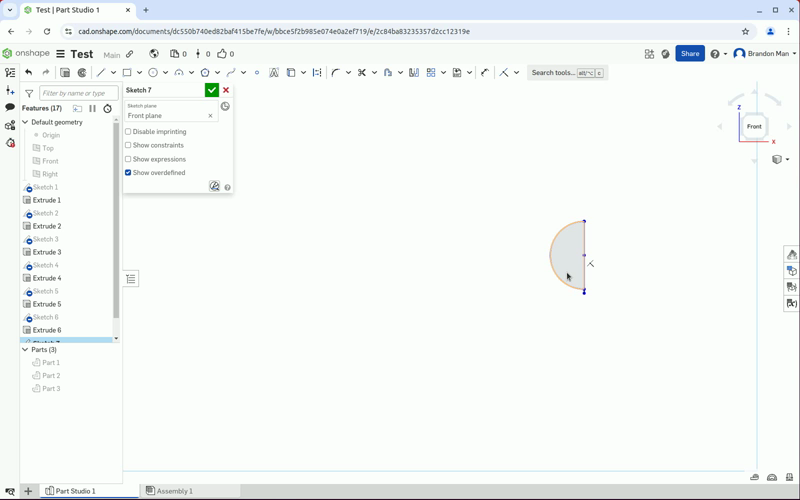
scroll(-6)
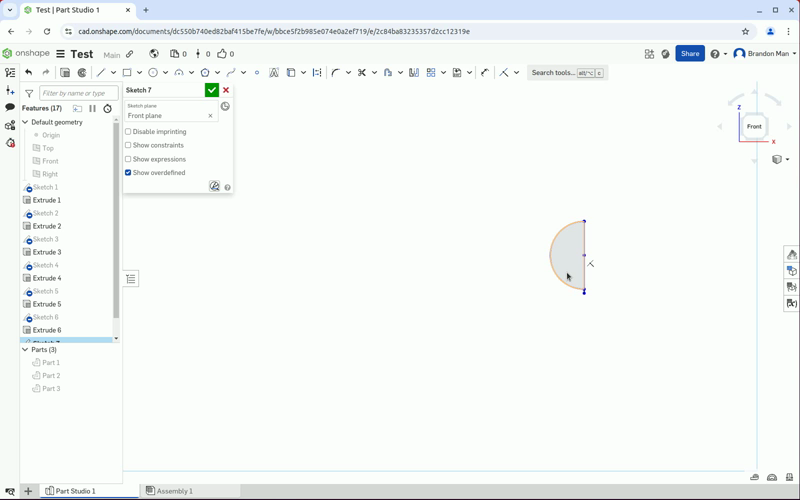
scroll(-6)
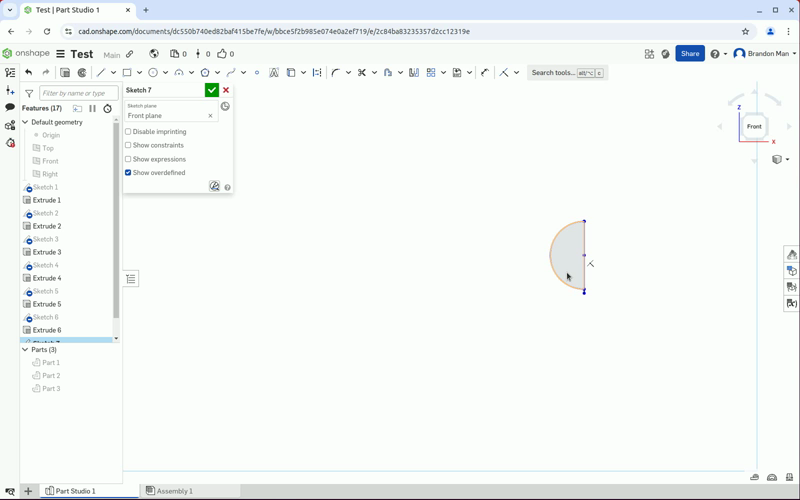
scroll(-6)
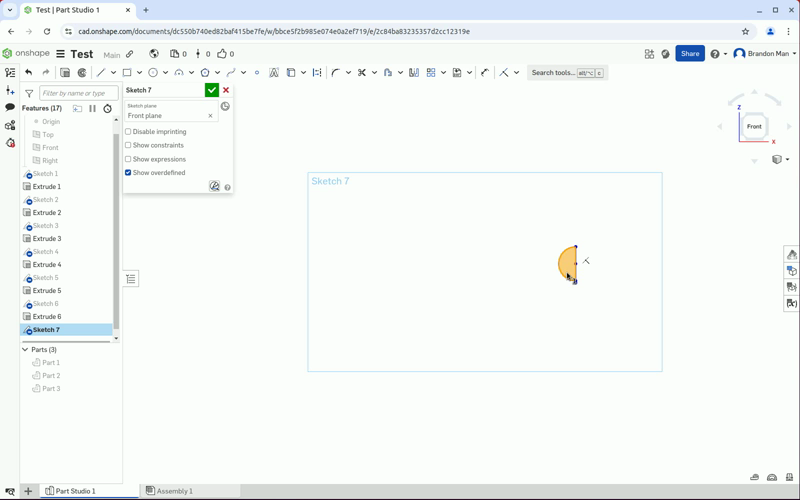
scroll(-6)
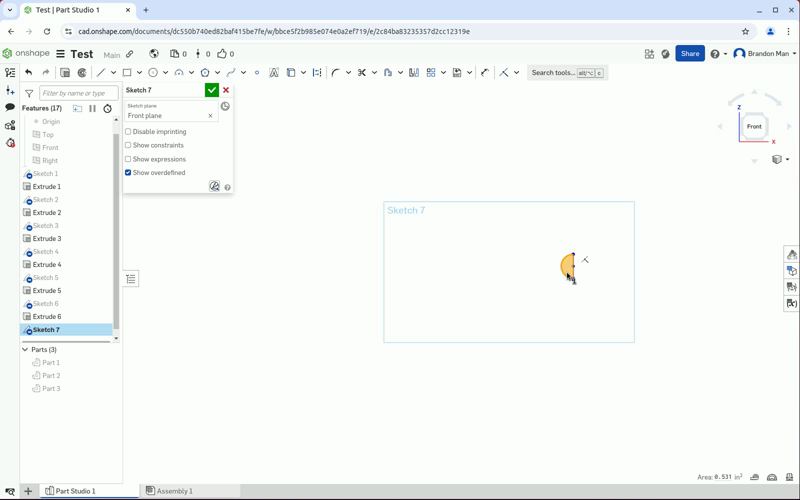
scroll(-6)
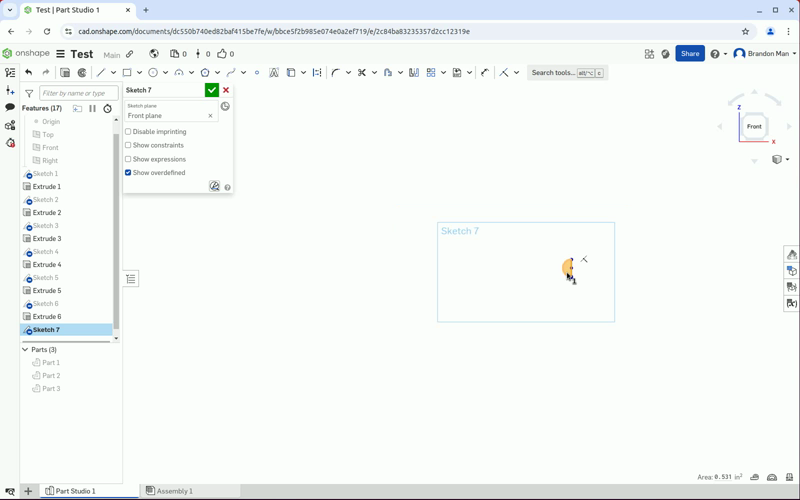
scroll(-6)
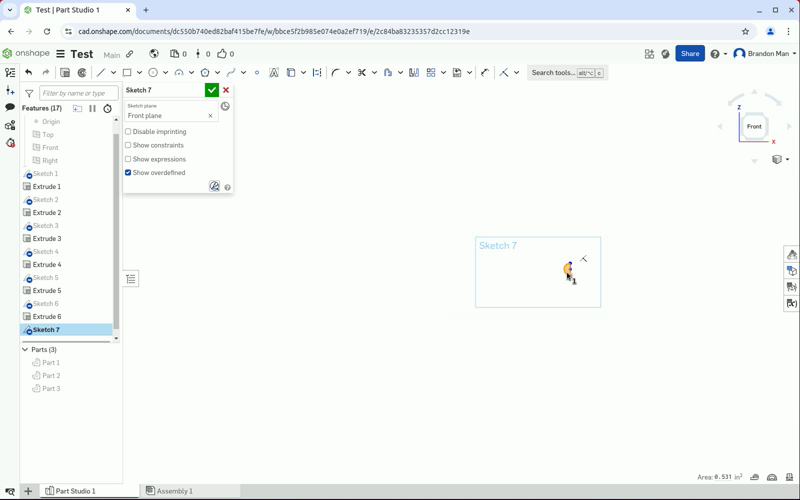
scroll(-6)
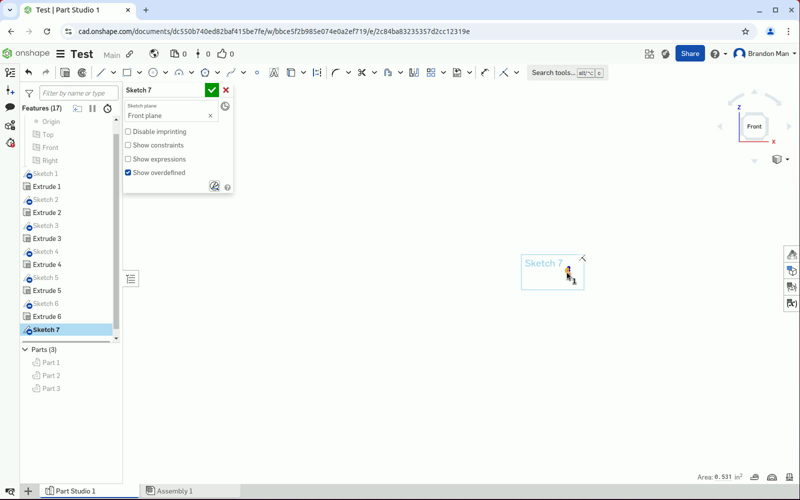
mouse_move(73, 352)
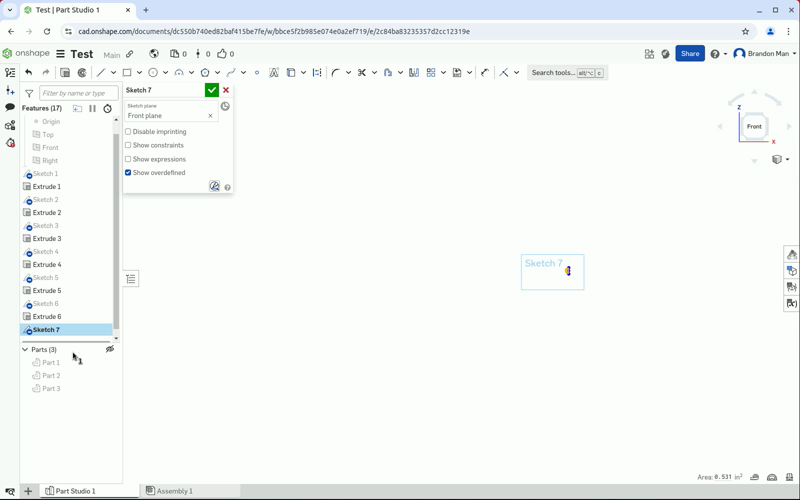
key(shift+y)
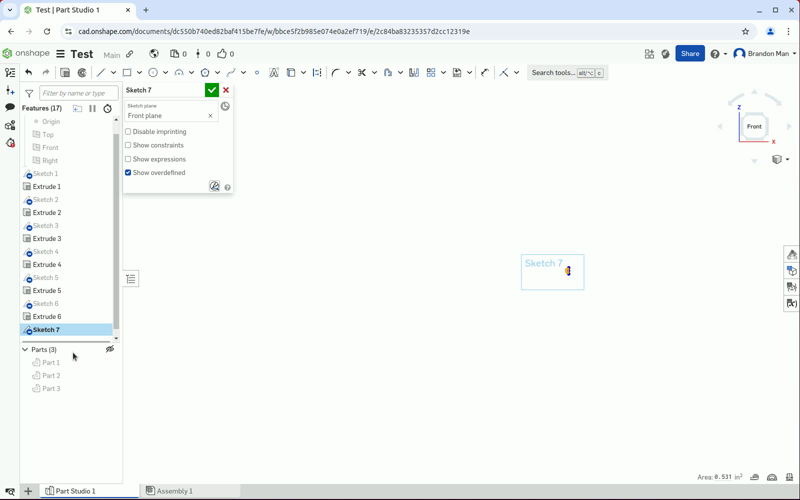
key(shift+e)
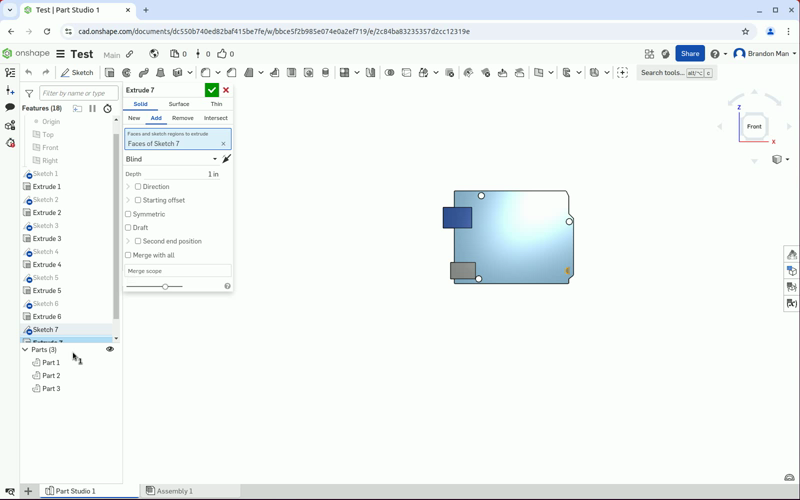
mouse_move(143, 106)
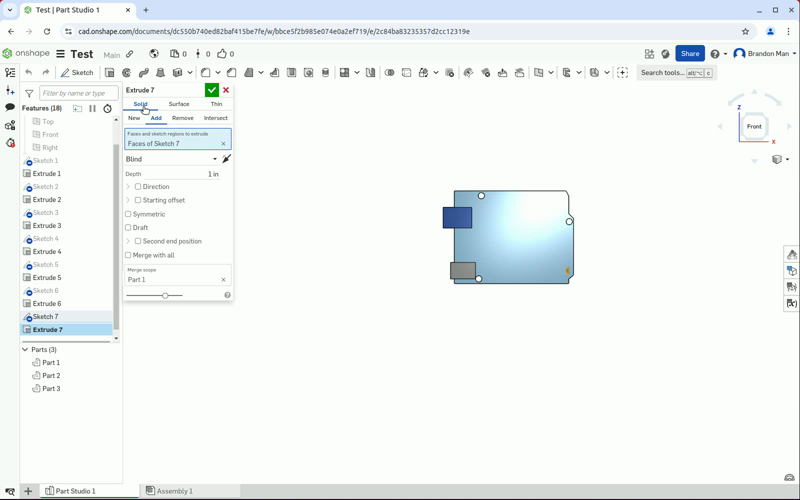
click(143, 106)
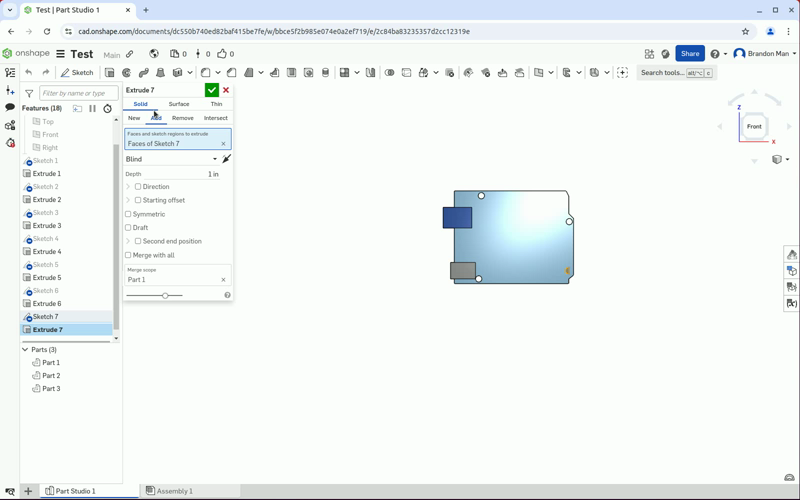
mouse_move(186, 120)
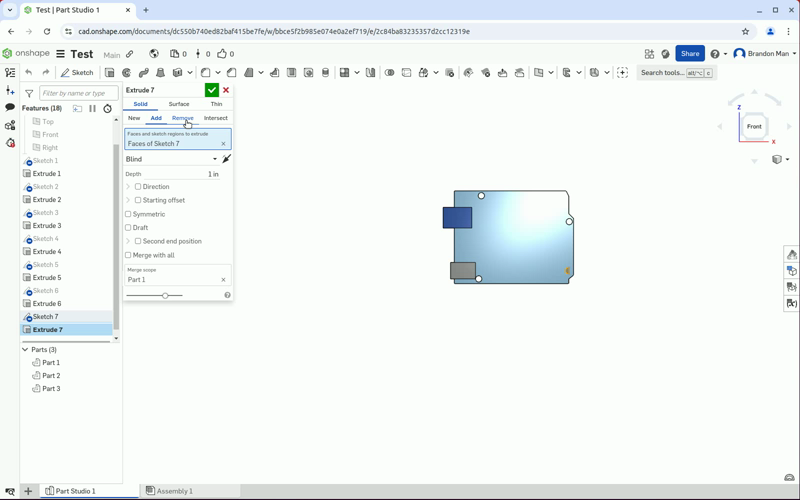
click(186, 120)
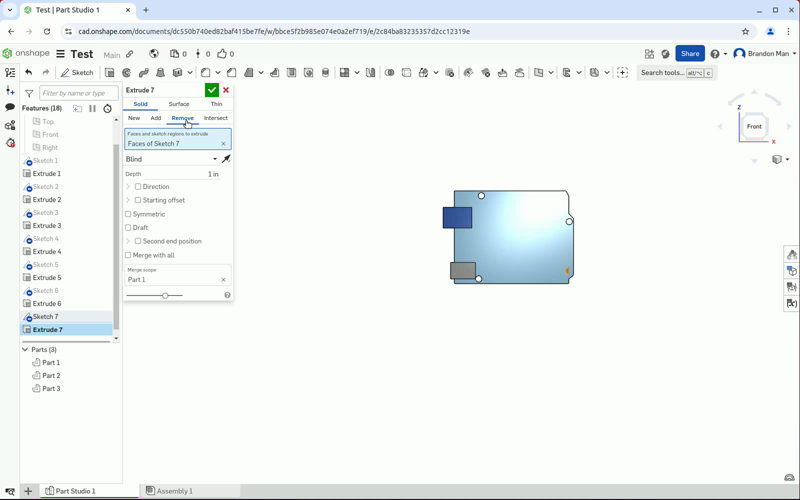
key(tab, 4)
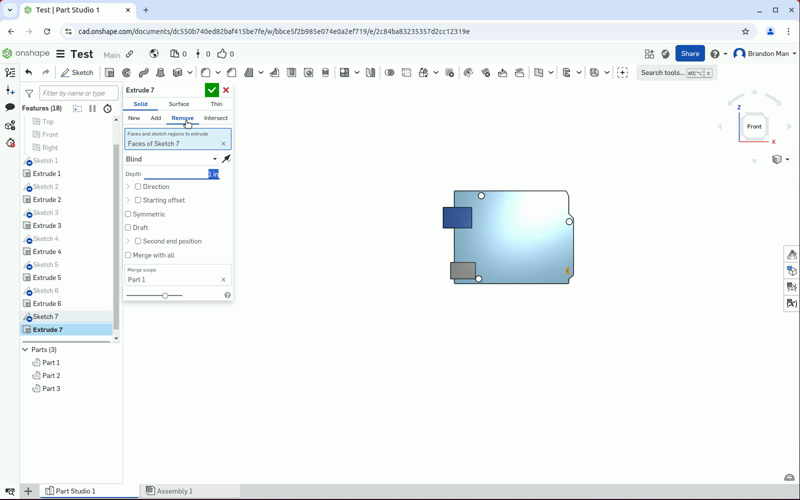
text(-8.666)
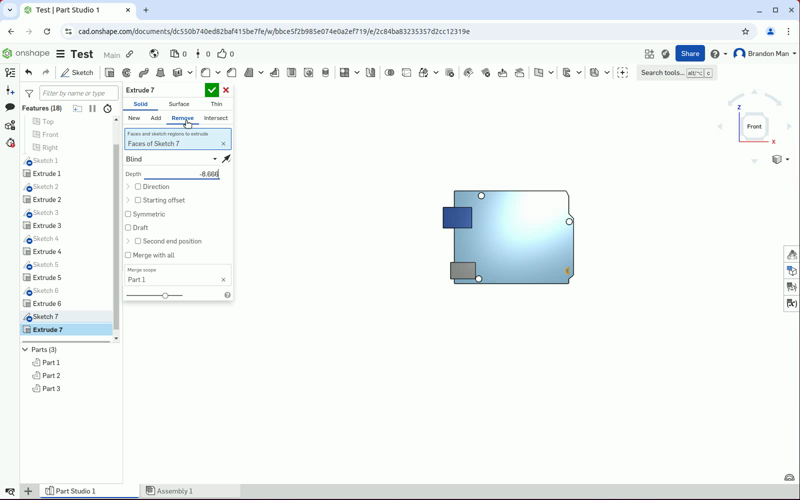
key(tab, 3)
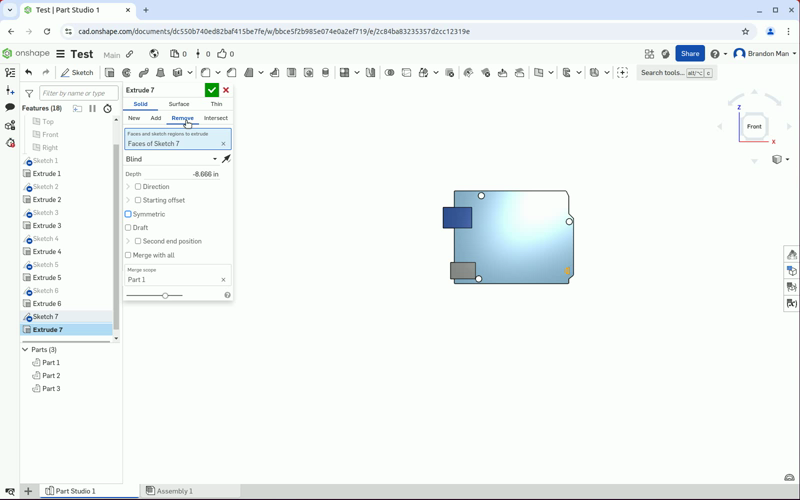
key(space)
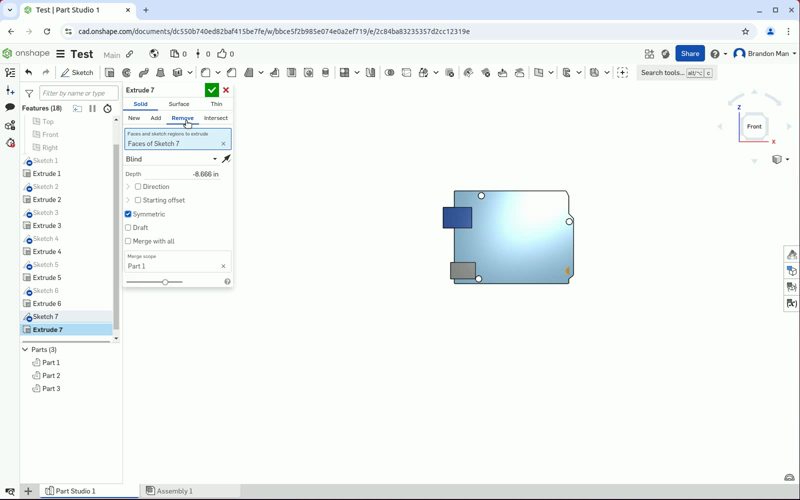
key(tab, 2)
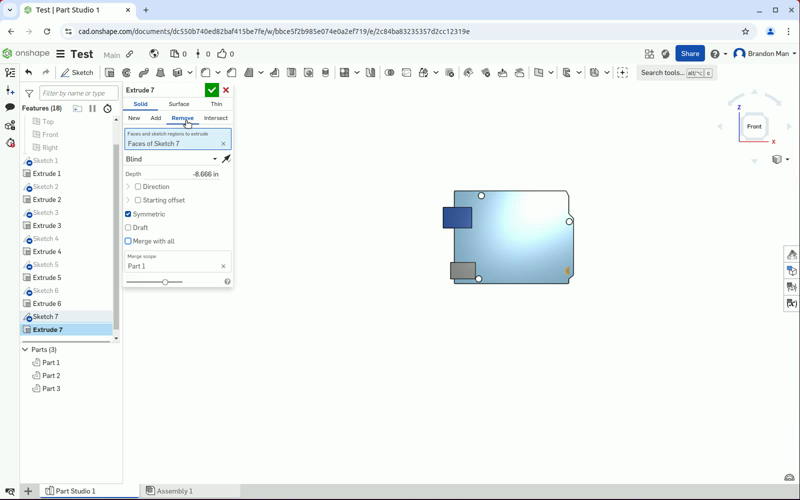
key(space)
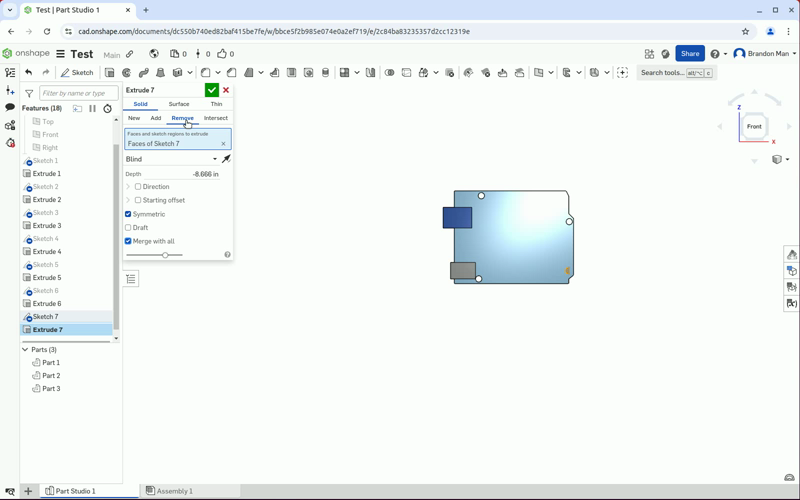
key(enter)
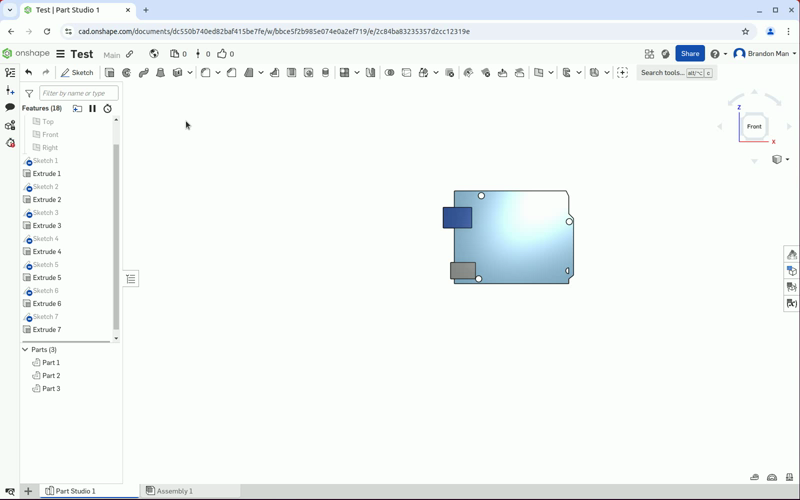
key(shift+h)
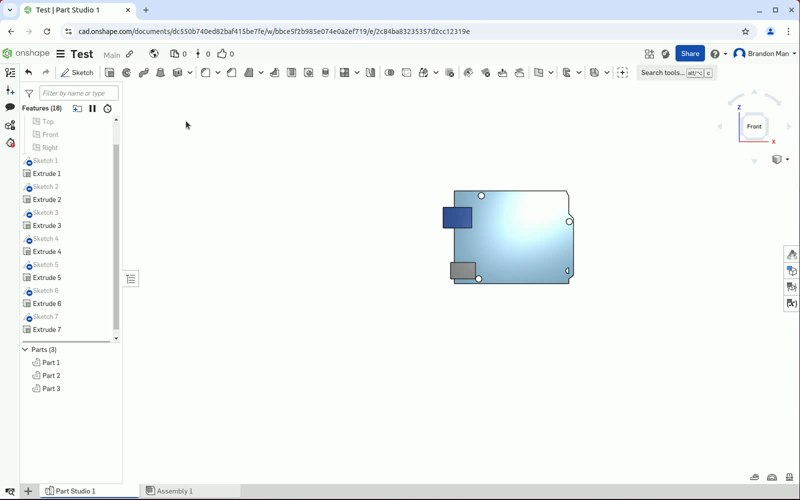
key(shift+h)
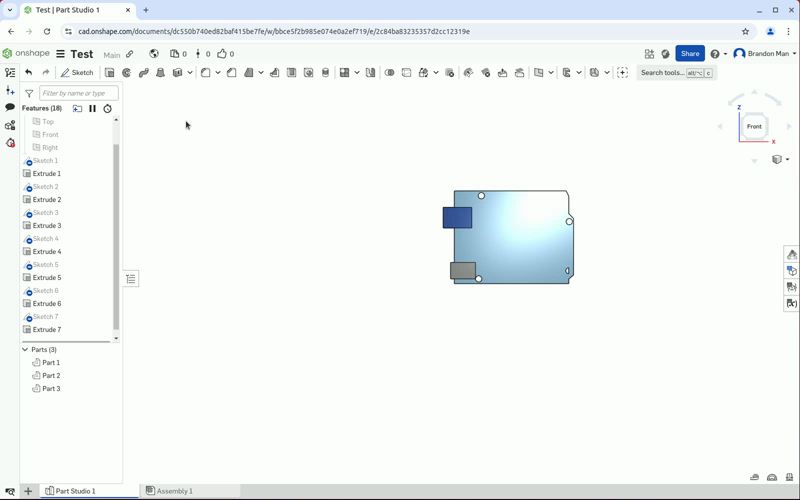
mouse_move(69, 163)
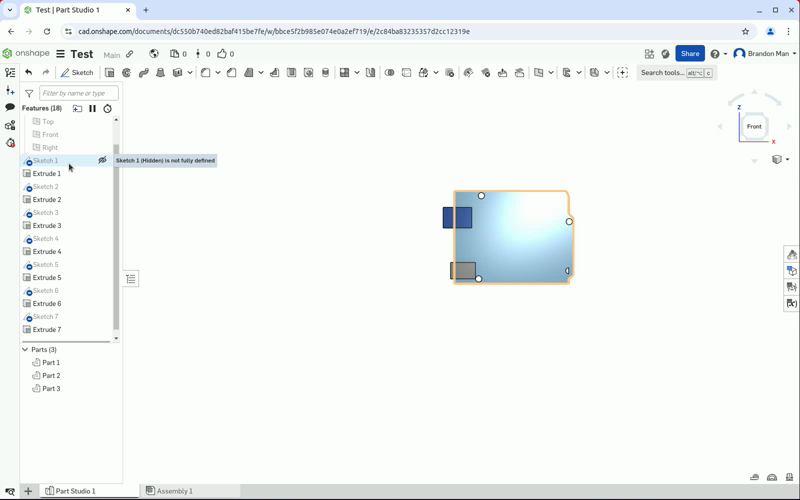
click(69, 163)
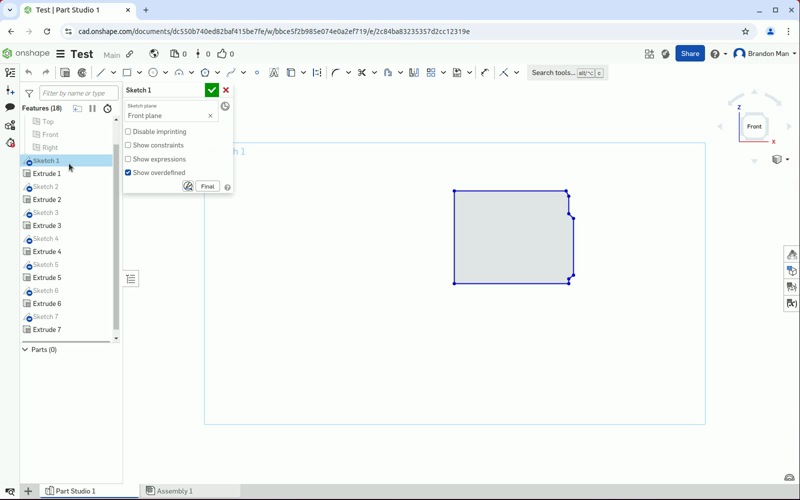
mouse_move(229, 92)
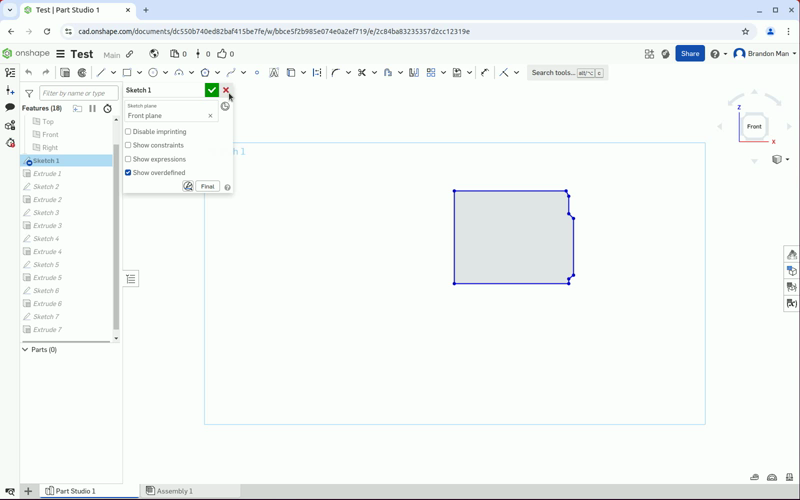
click(229, 92)
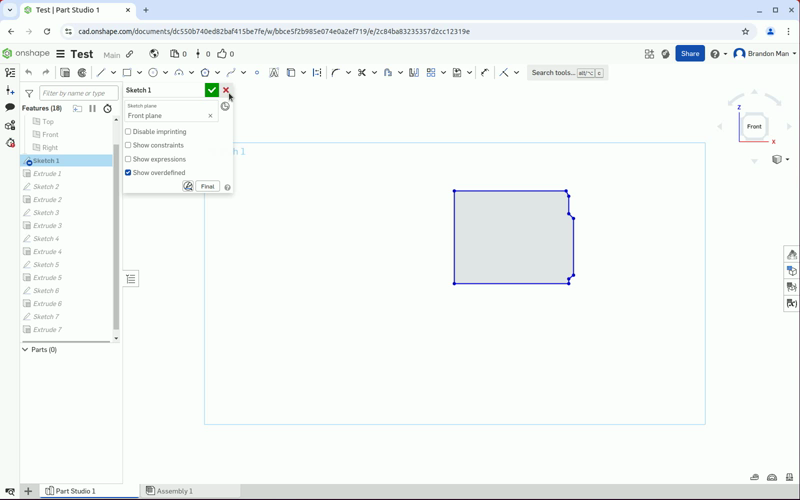
key(shift+s)
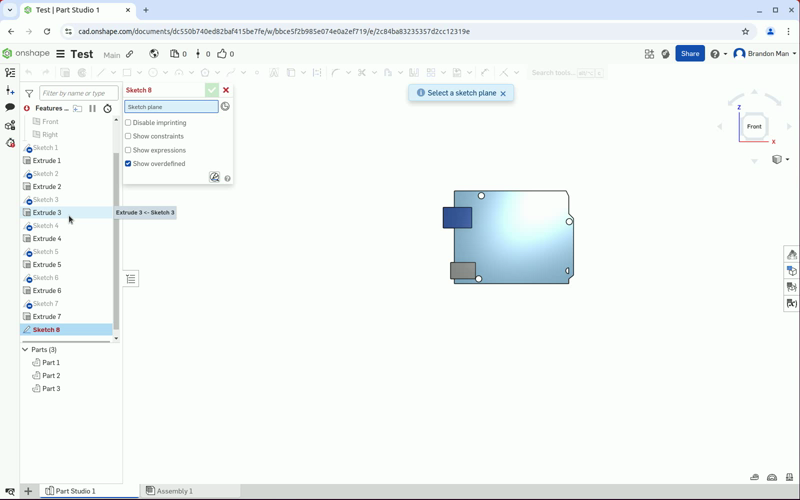
scroll(3)
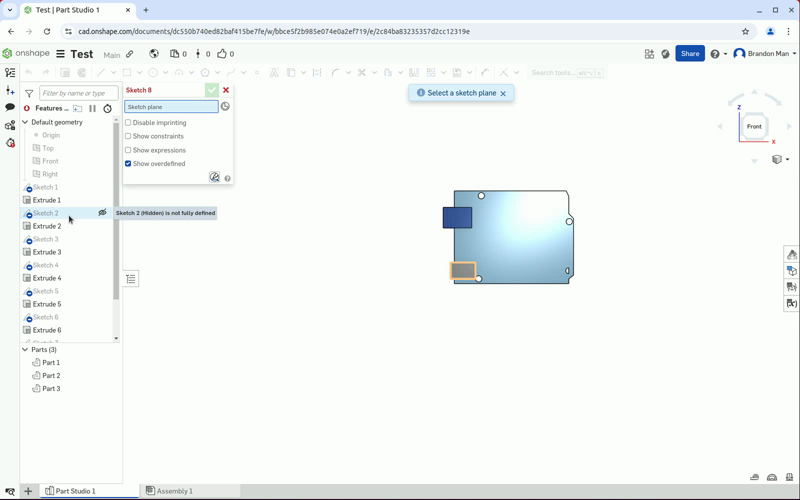
mouse_move(69, 163)
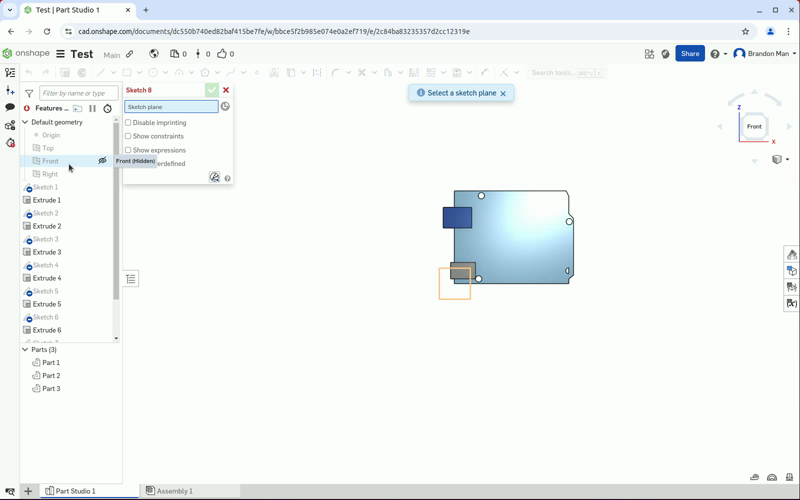
click(69, 163)
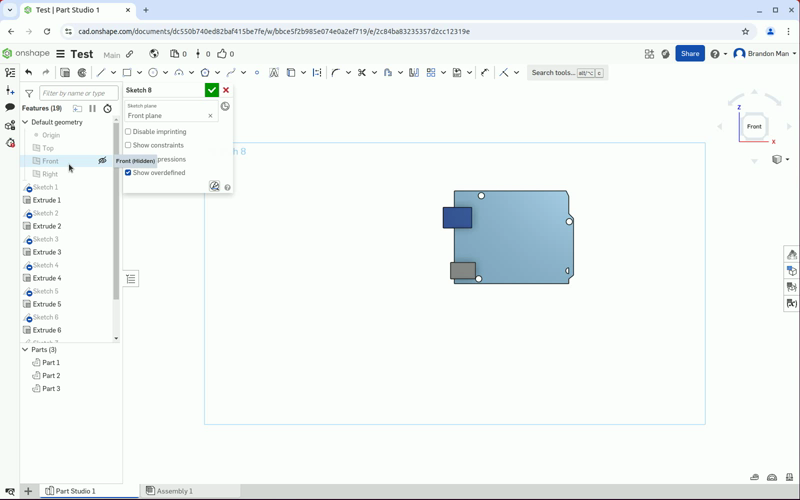
mouse_move(73, 352)
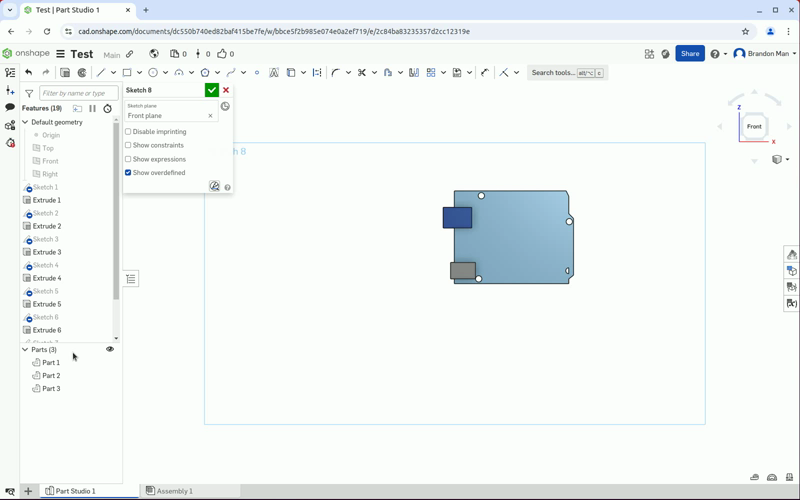
key(y)
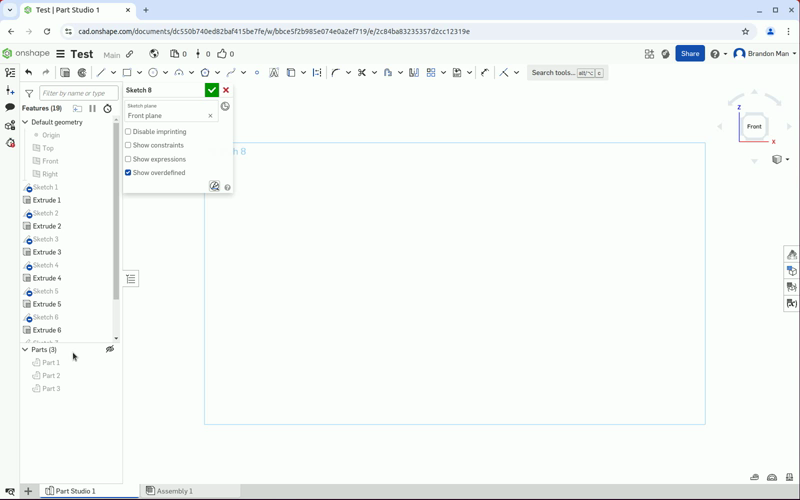
key(a)
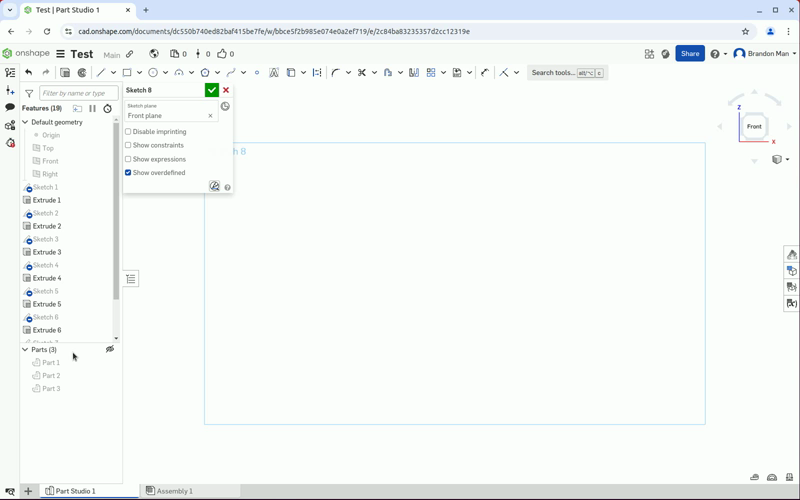
key_down(shift)
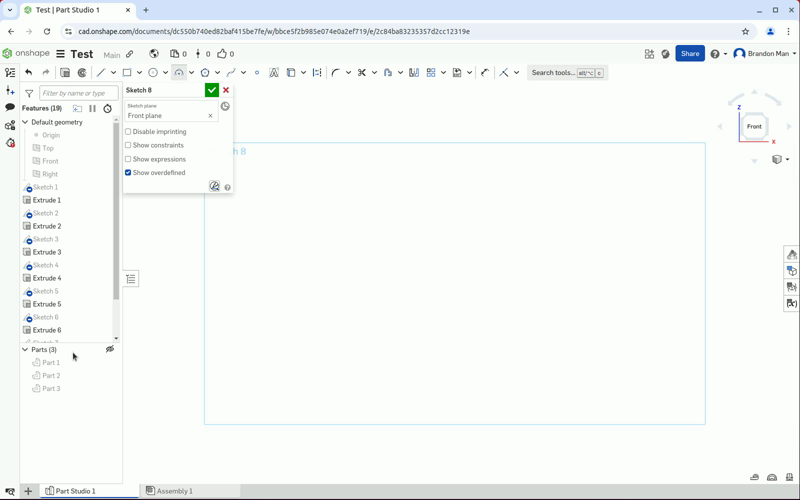
mouse_move(568, 273)
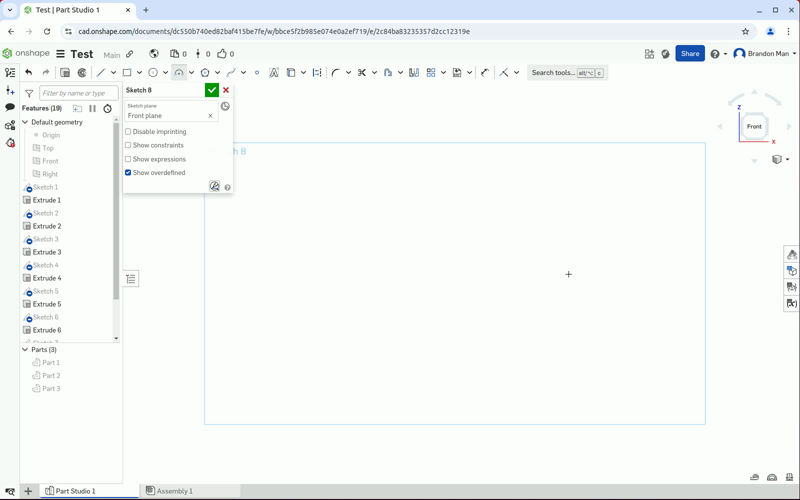
click(568, 273)
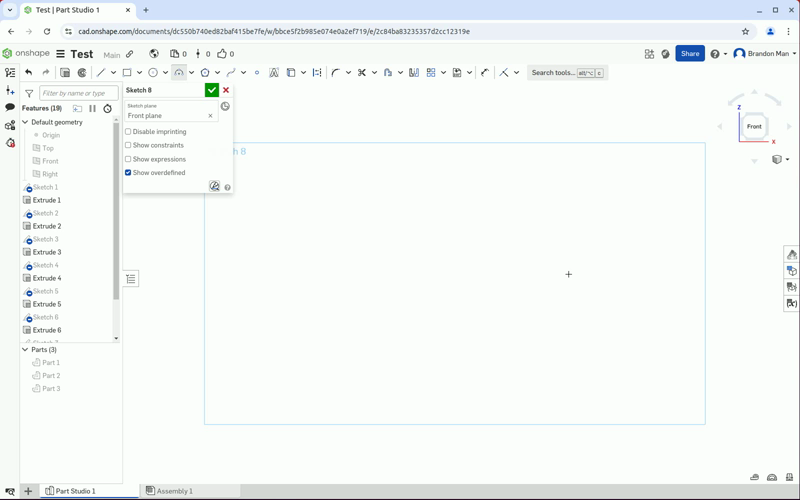
key_up(shift)
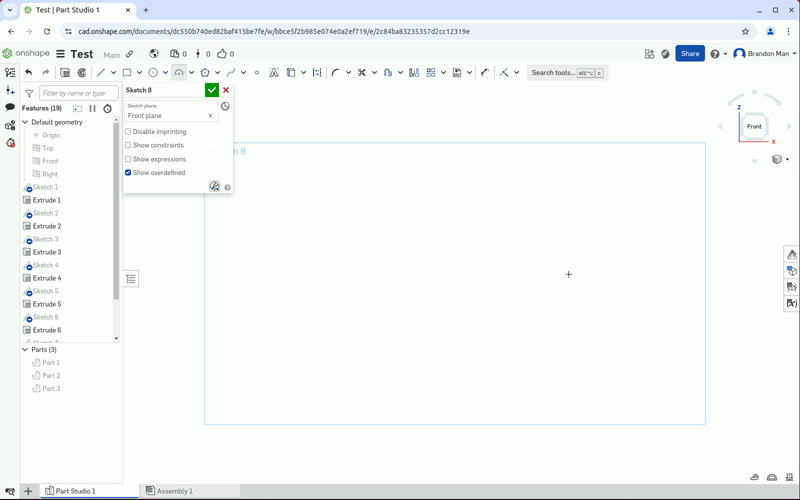
key_down(shift)
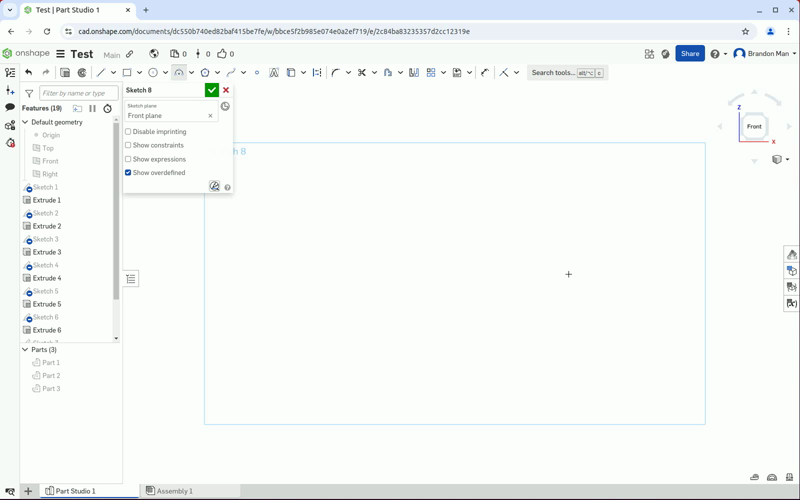
mouse_move(568, 267)
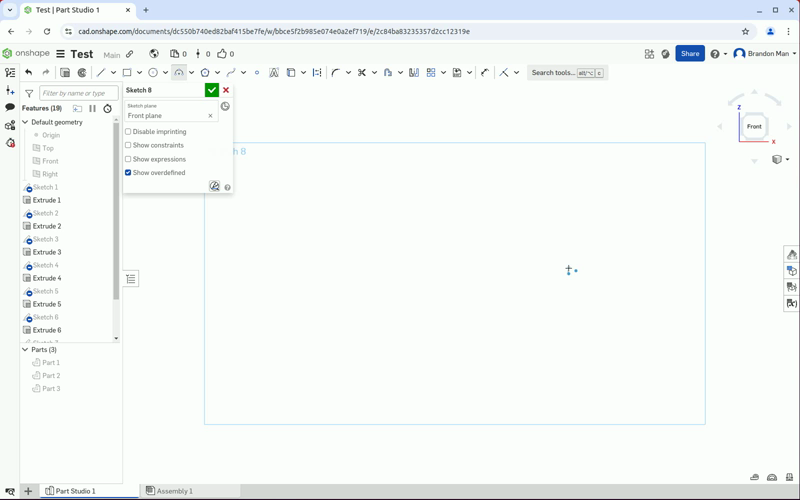
scroll(6)
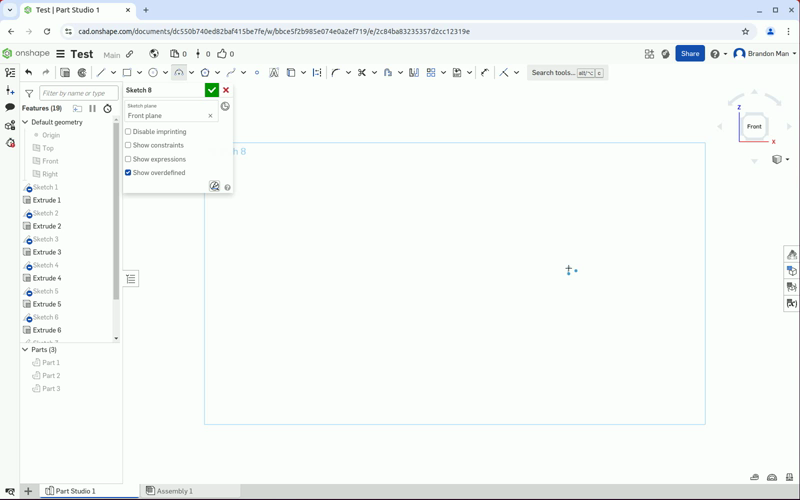
scroll(6)
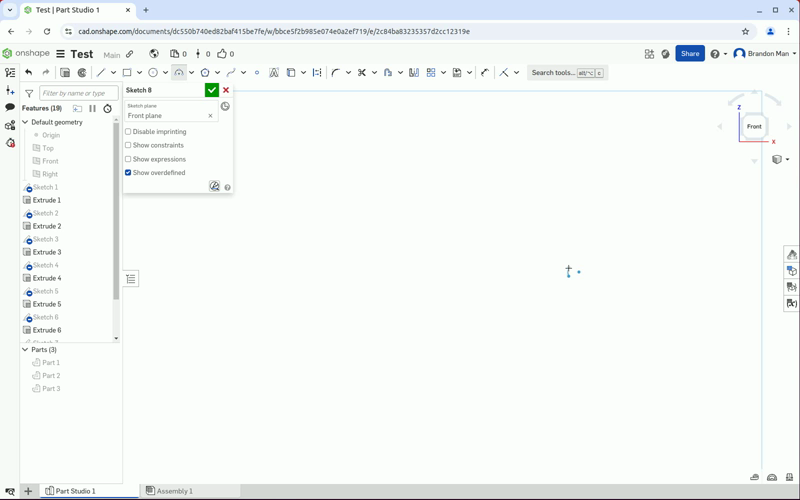
scroll(6)
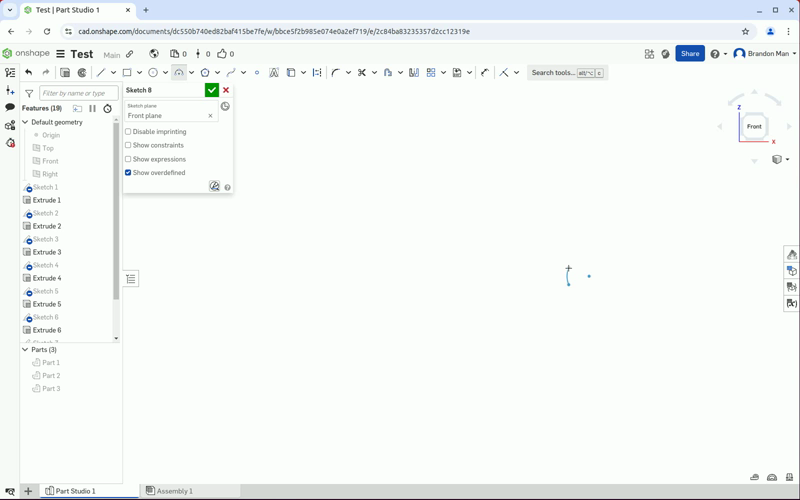
scroll(6)
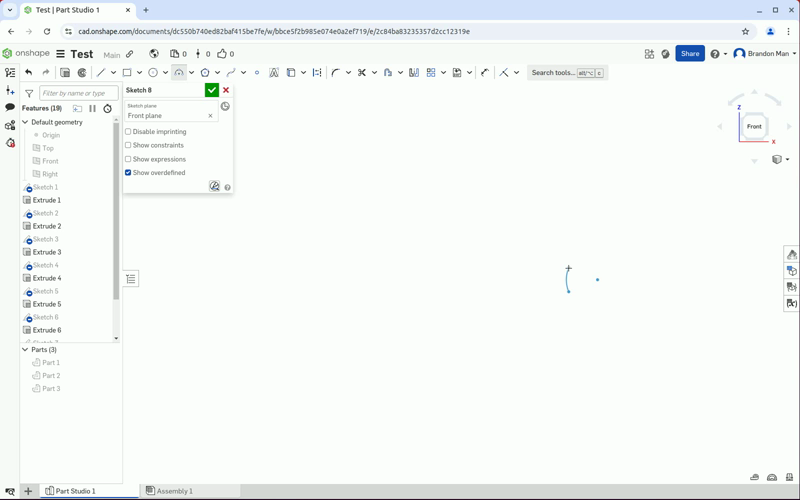
scroll(6)
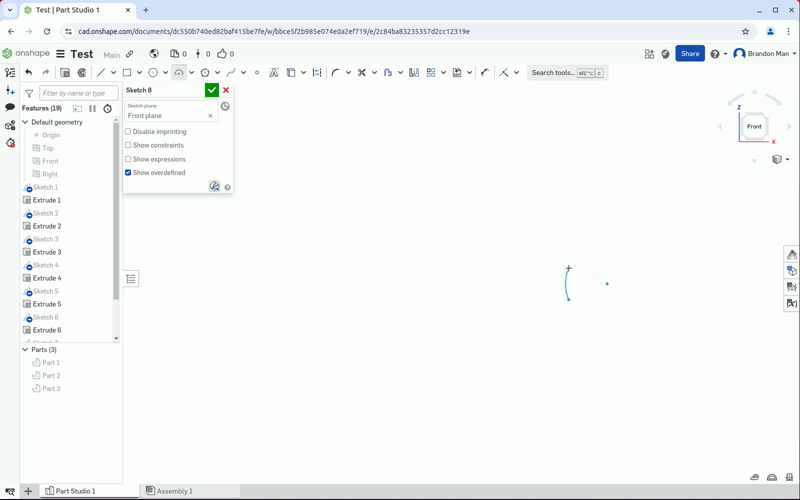
scroll(6)
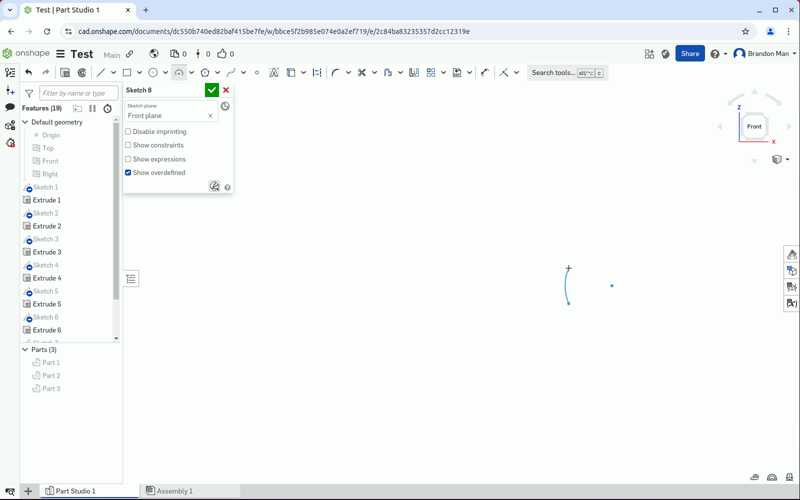
scroll(6)
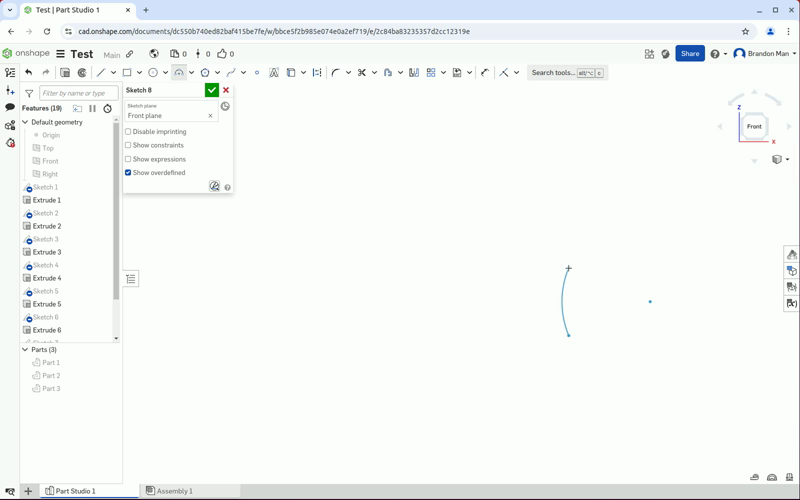
click(568, 267)
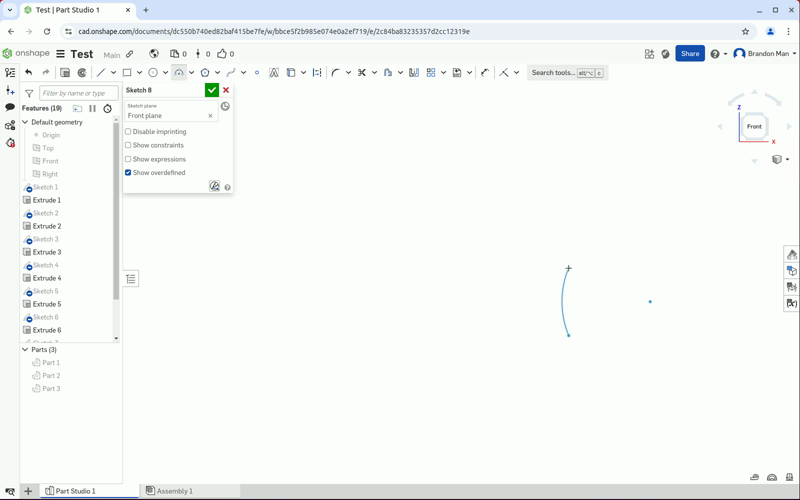
scroll(-6)
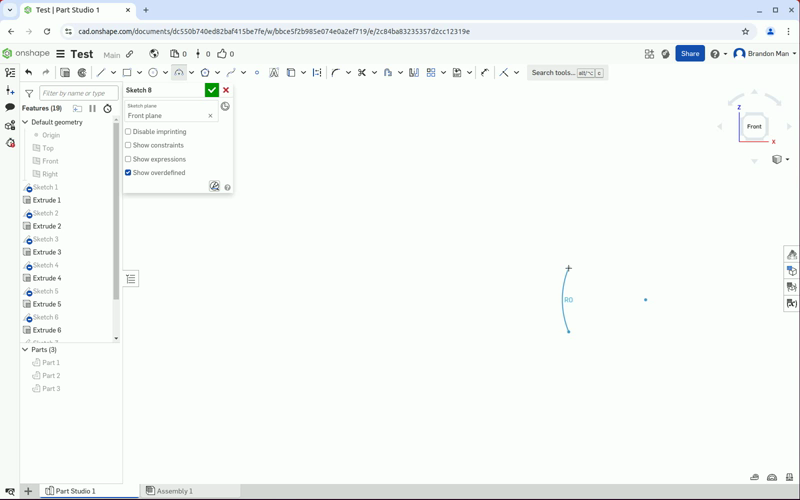
scroll(-6)
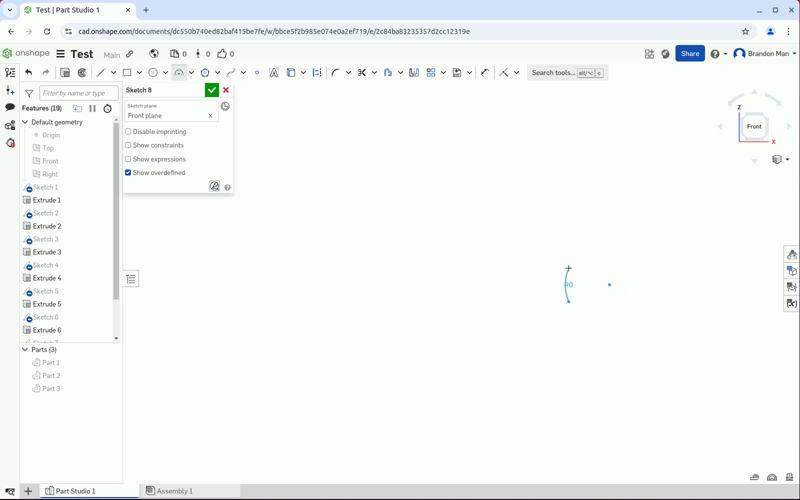
scroll(-6)
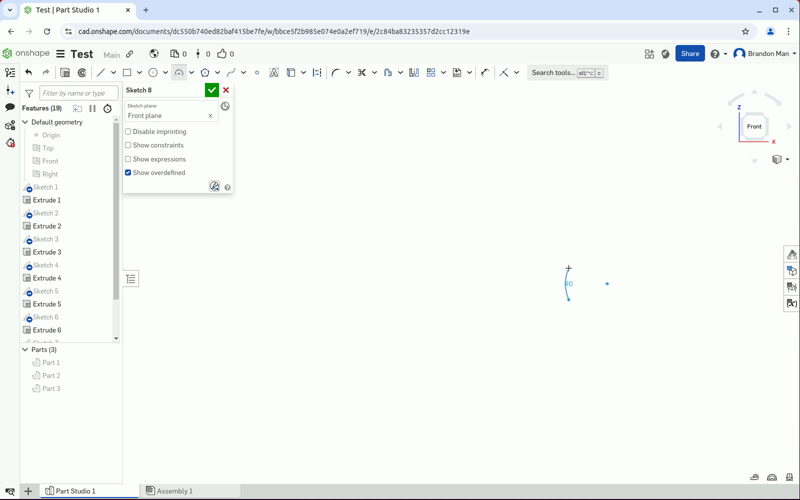
scroll(-6)
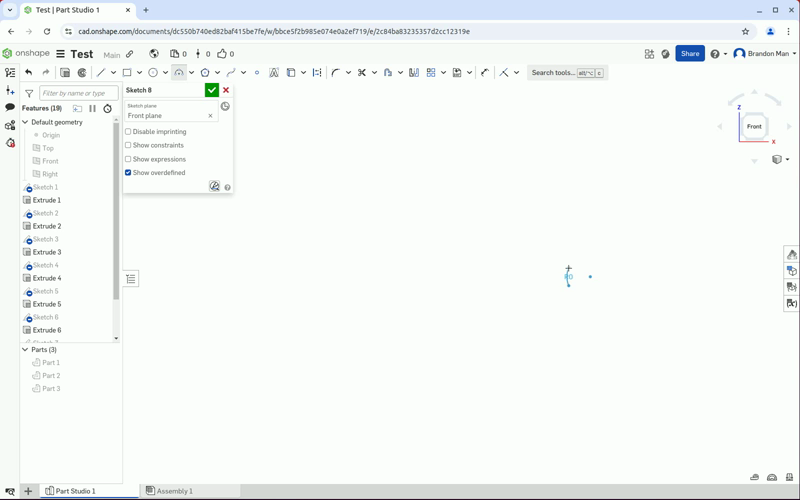
scroll(-6)
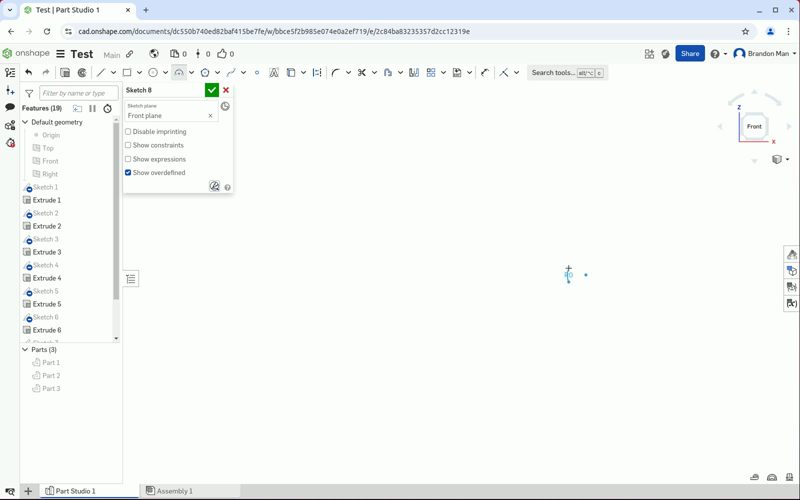
scroll(-6)
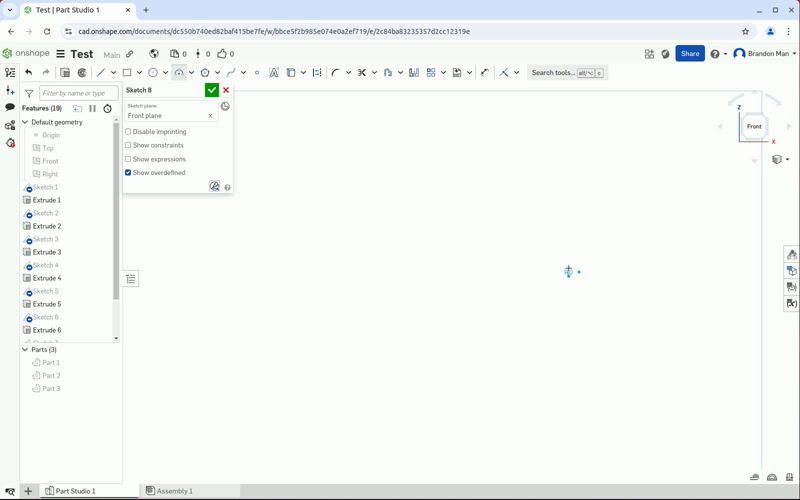
scroll(-6)
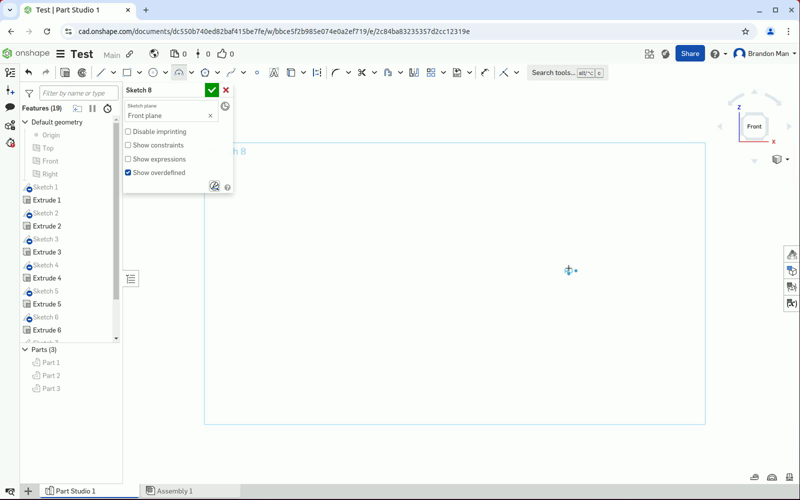
mouse_move(571, 270)
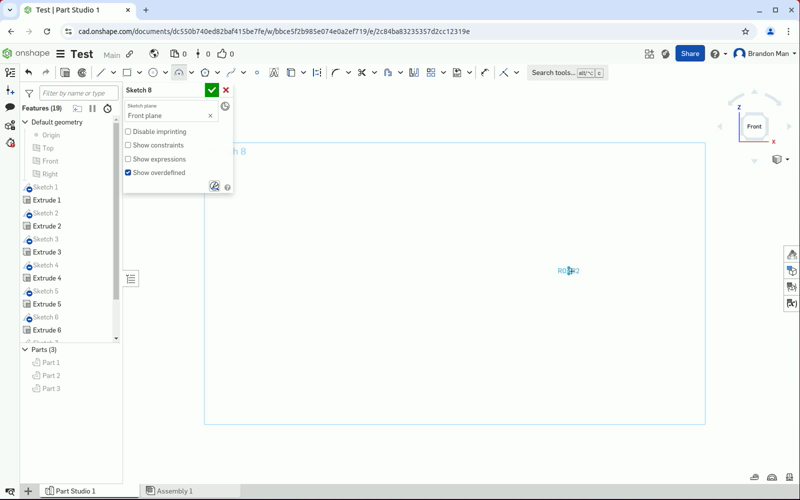
scroll(6)
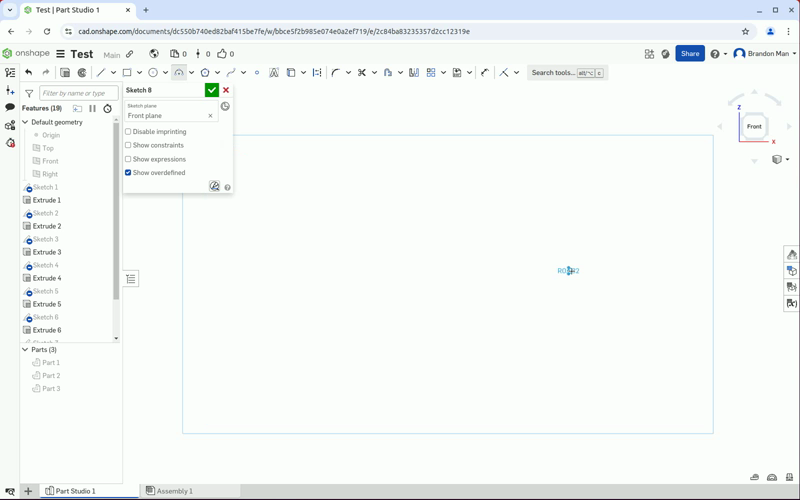
scroll(6)
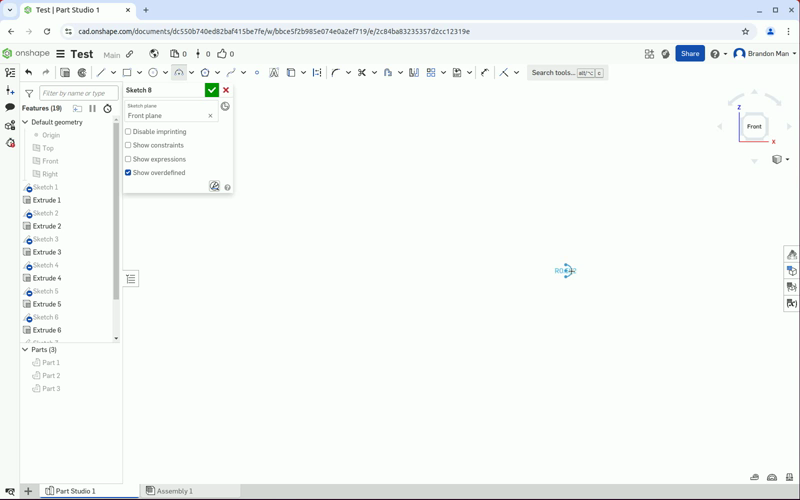
scroll(6)
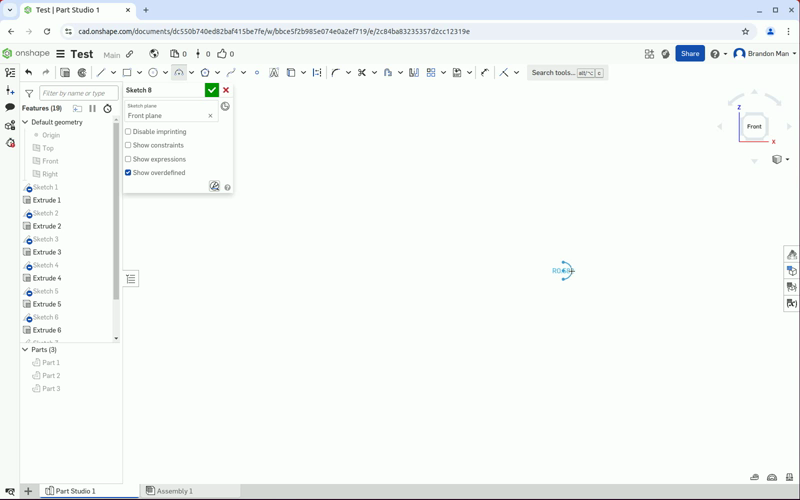
scroll(6)
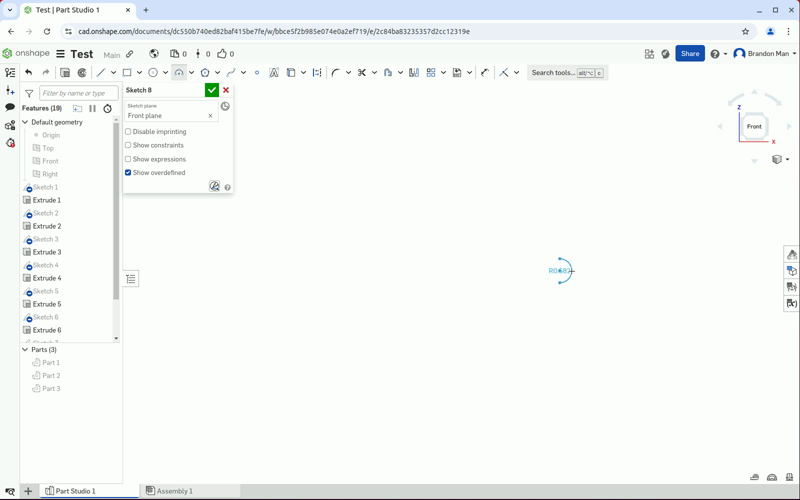
scroll(6)
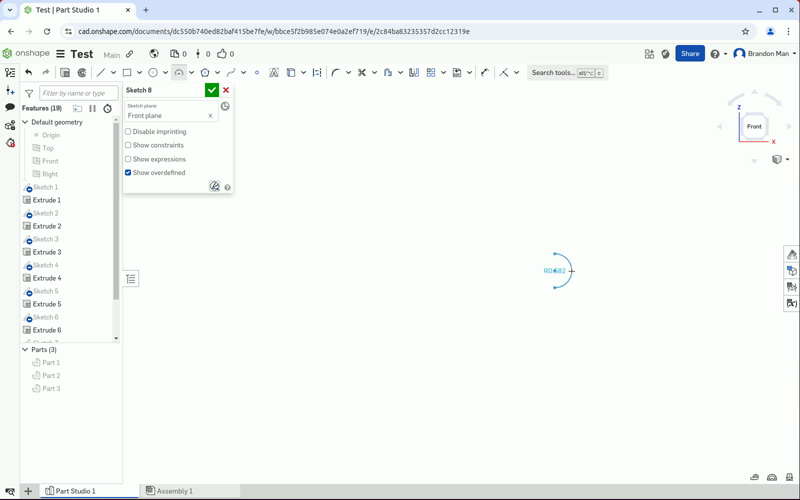
scroll(6)
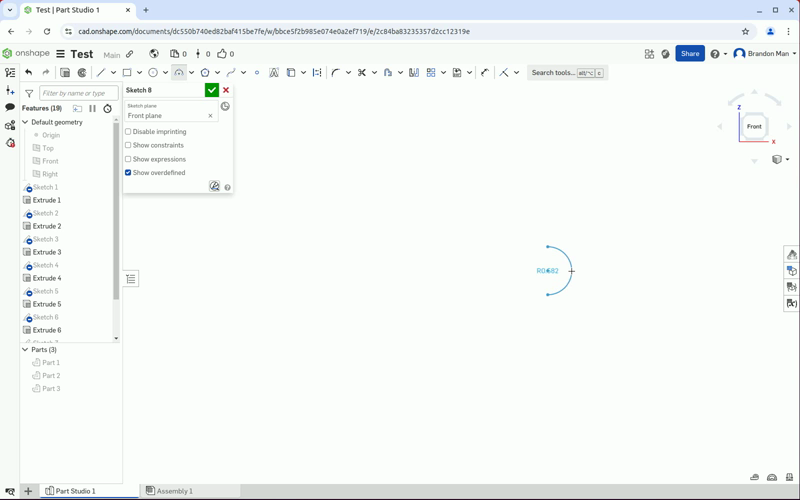
scroll(6)
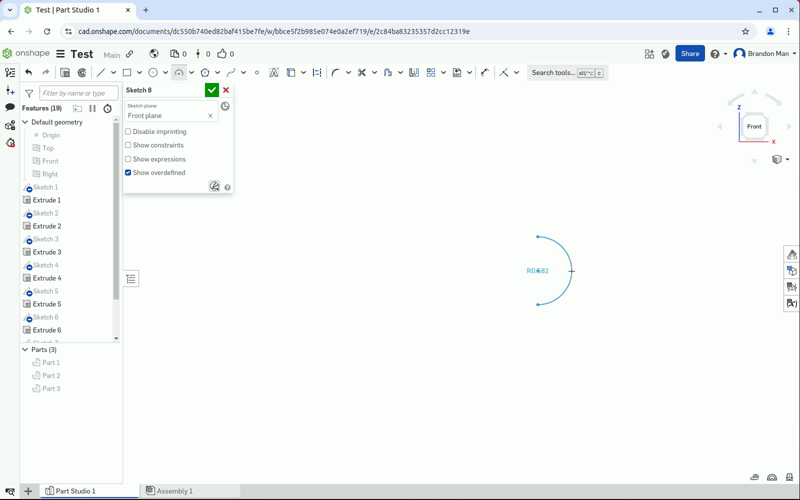
click(571, 270)
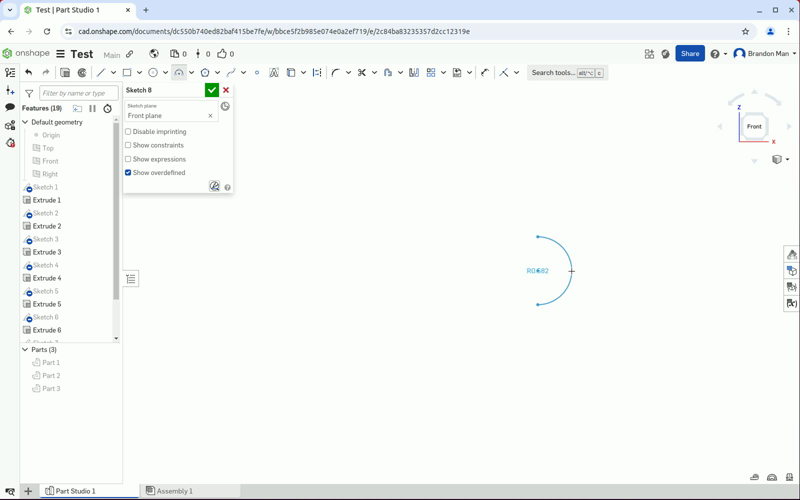
scroll(-6)
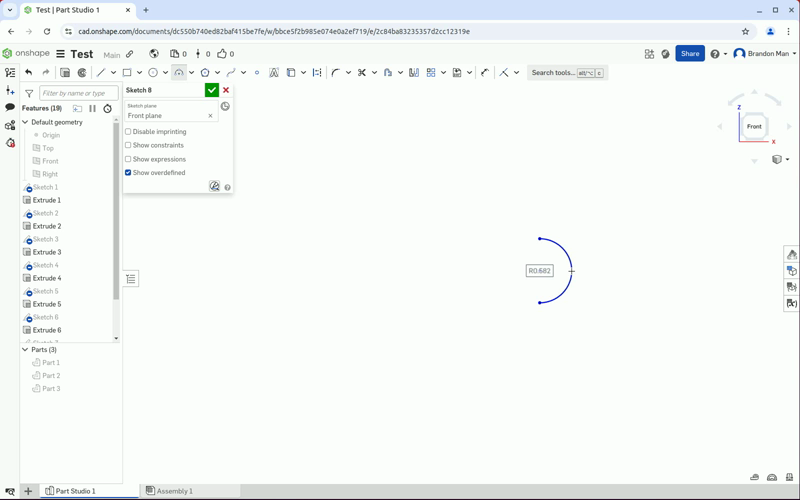
scroll(-6)
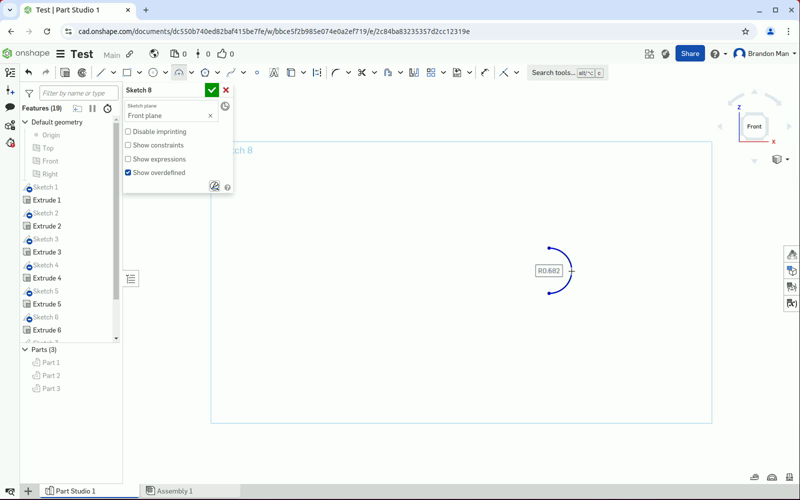
scroll(-6)
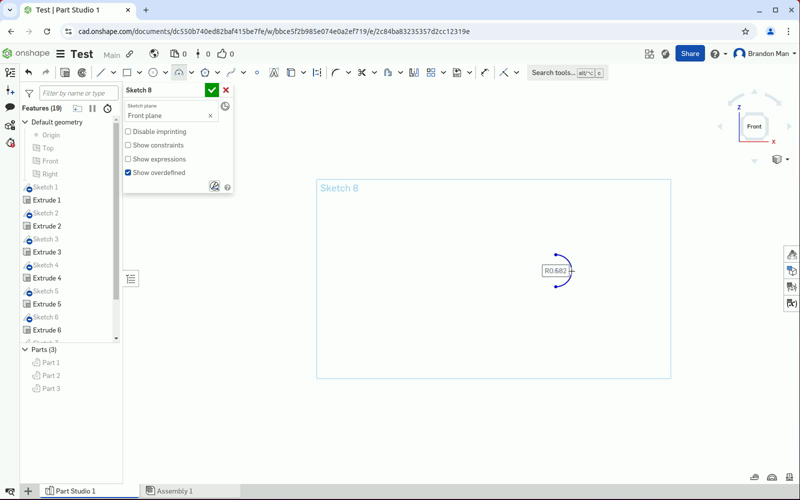
scroll(-6)
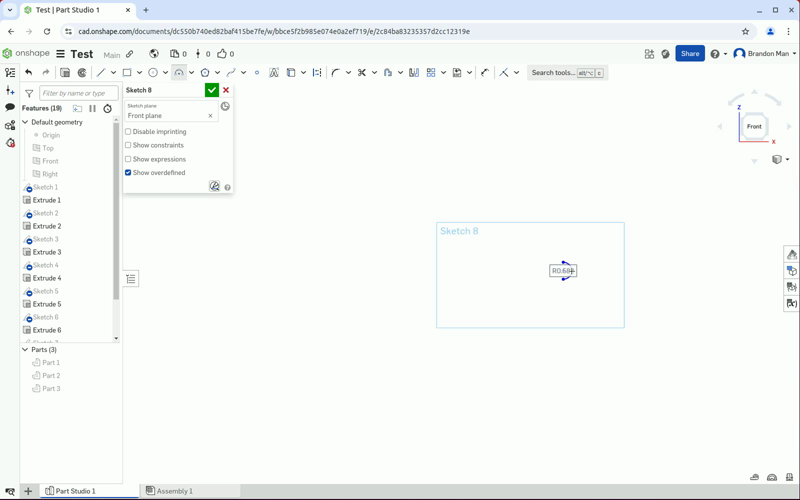
scroll(-6)
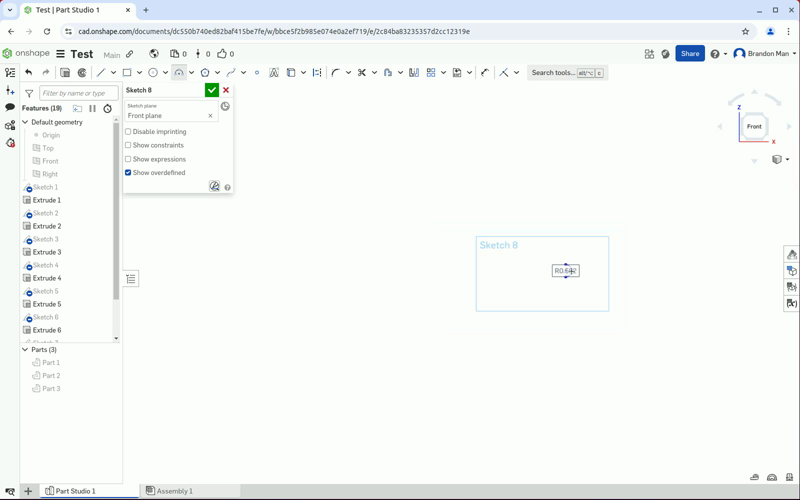
scroll(-6)
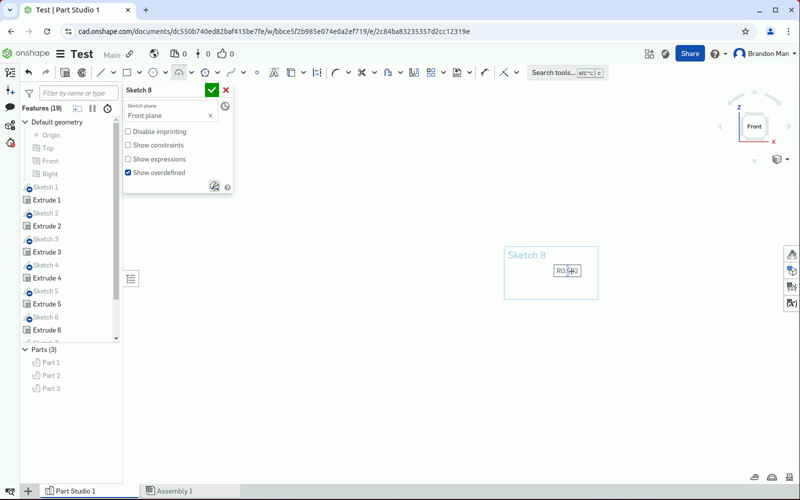
scroll(-6)
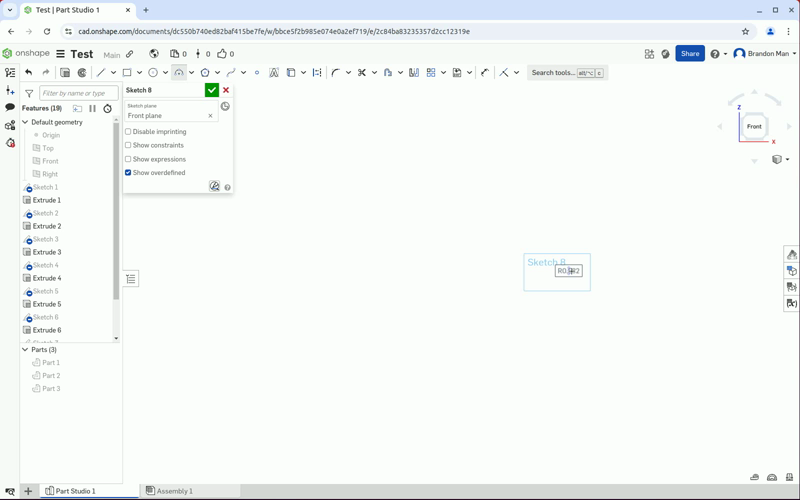
key_up(shift)
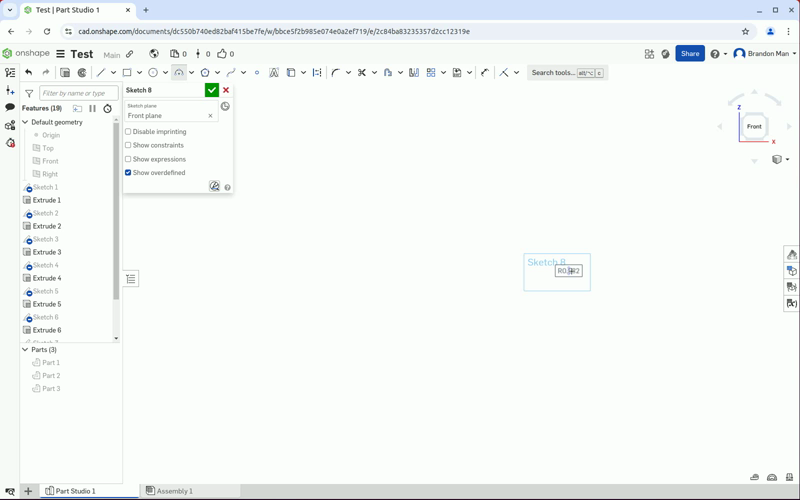
key(esc)
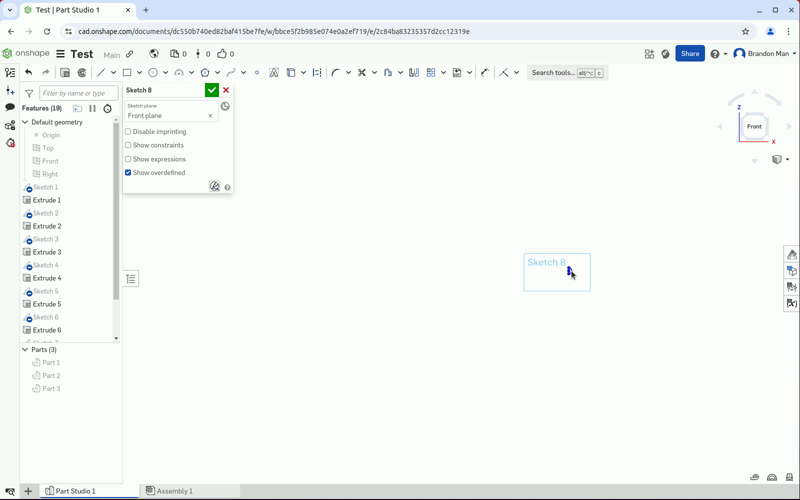
key(l)
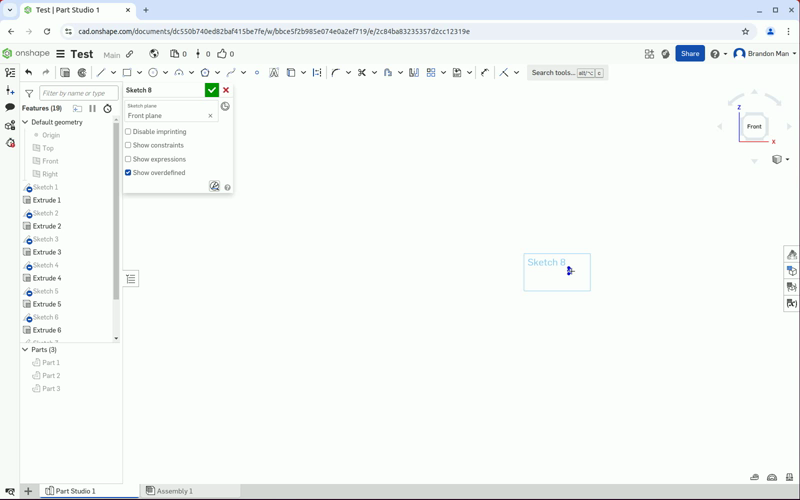
mouse_move(568, 267)
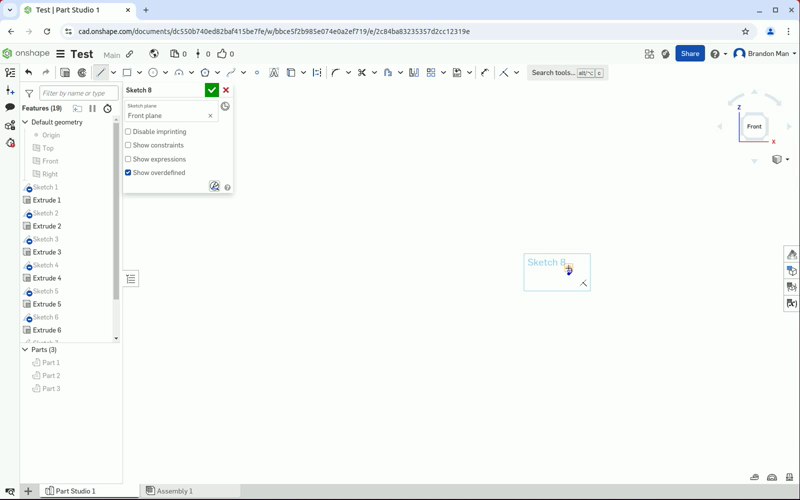
scroll(6)
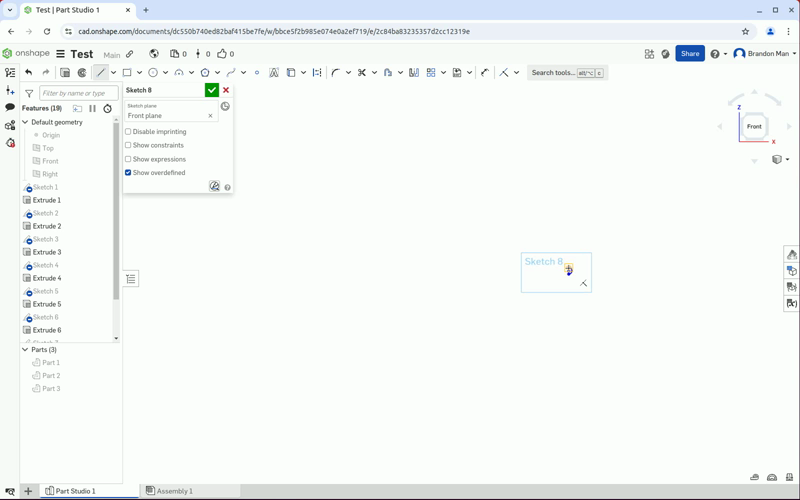
scroll(6)
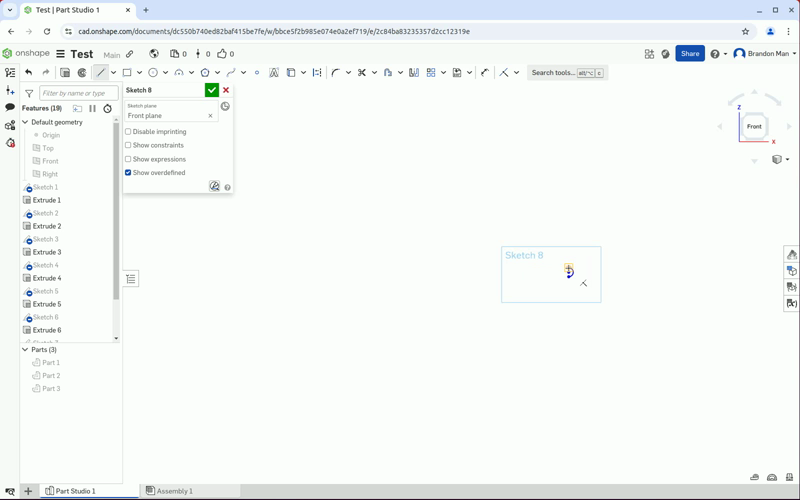
scroll(6)
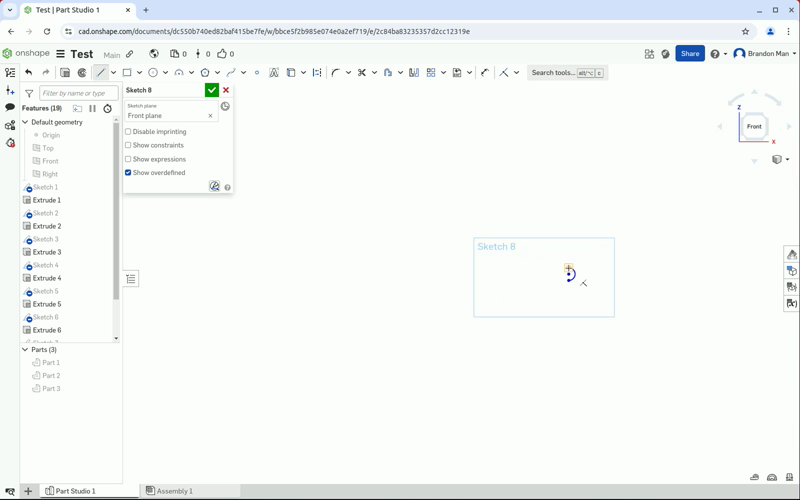
scroll(6)
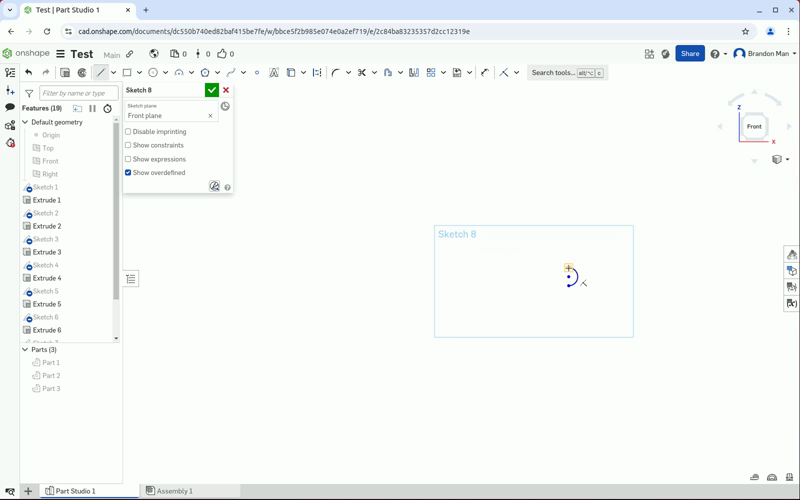
scroll(6)
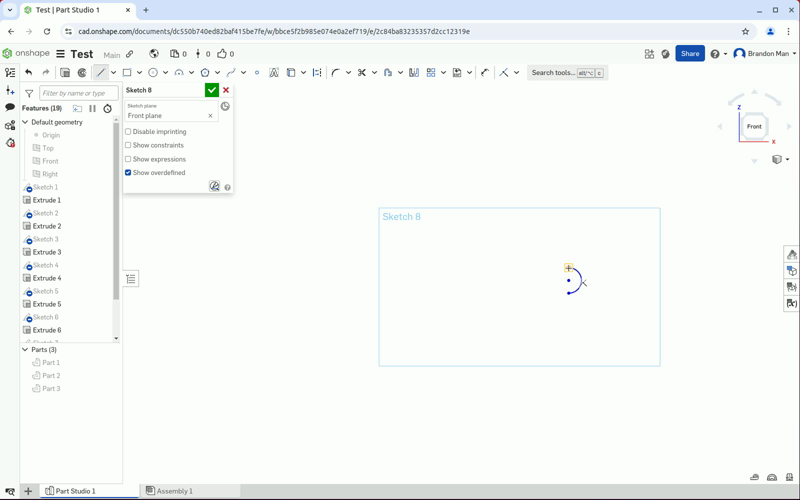
scroll(6)
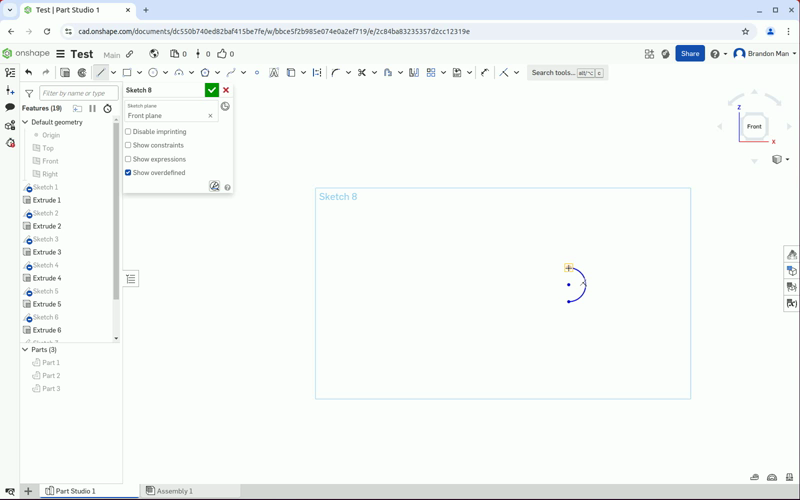
scroll(6)
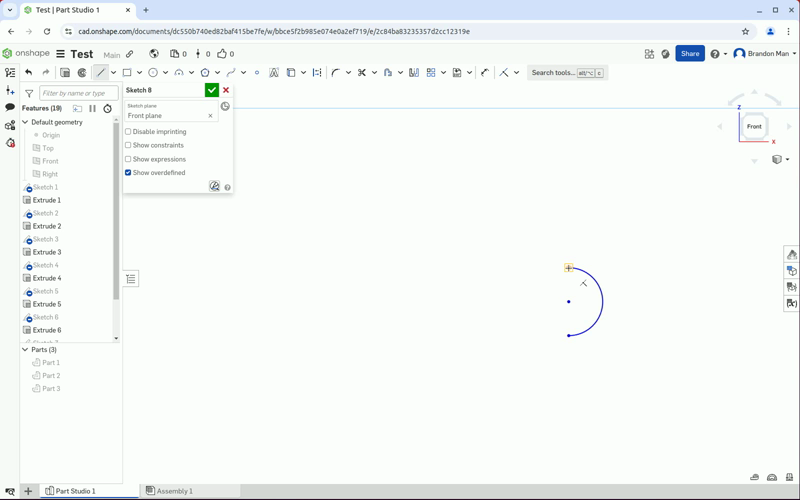
click(568, 267)
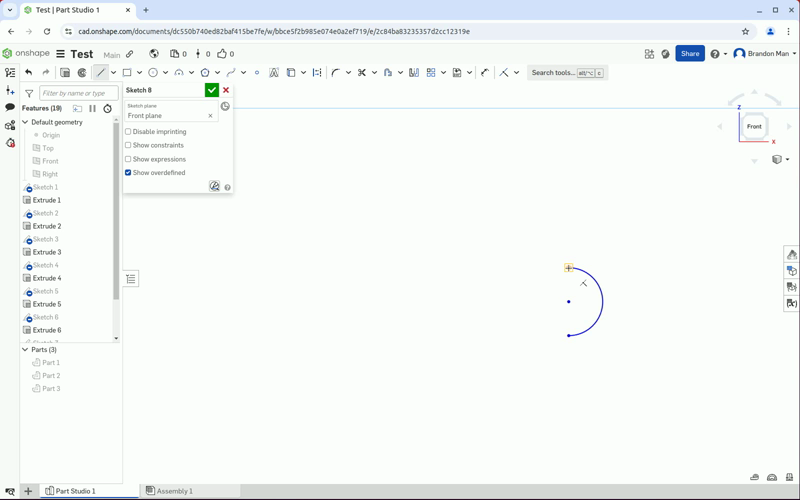
scroll(-6)
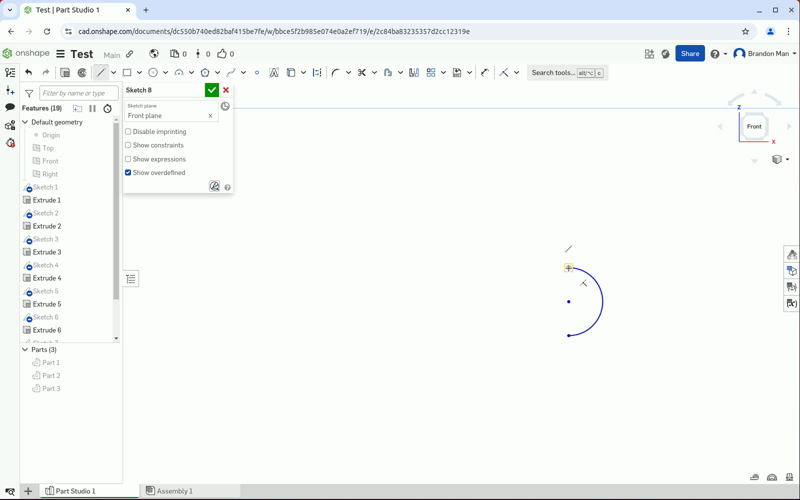
scroll(-6)
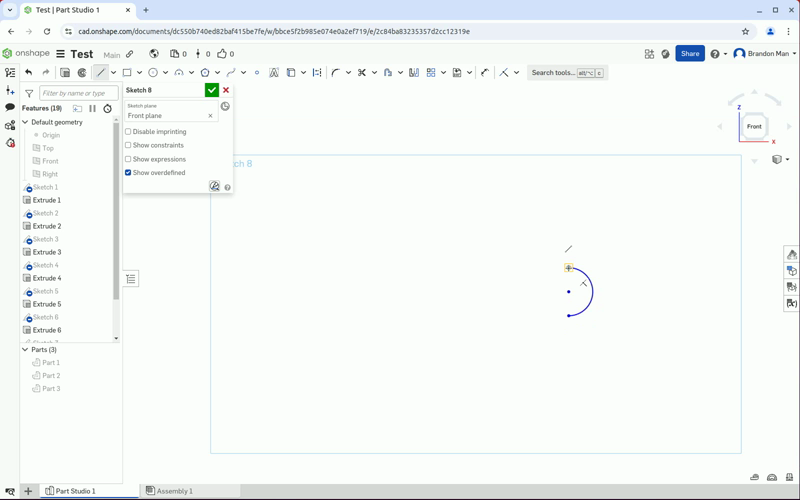
scroll(-6)
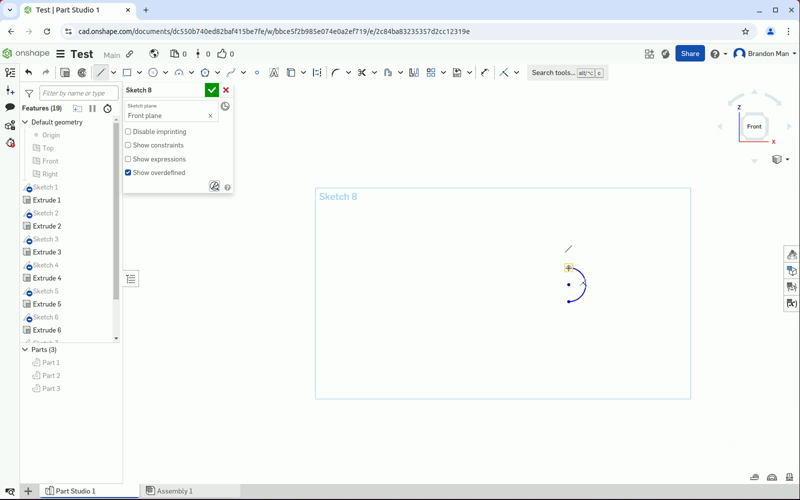
scroll(-6)
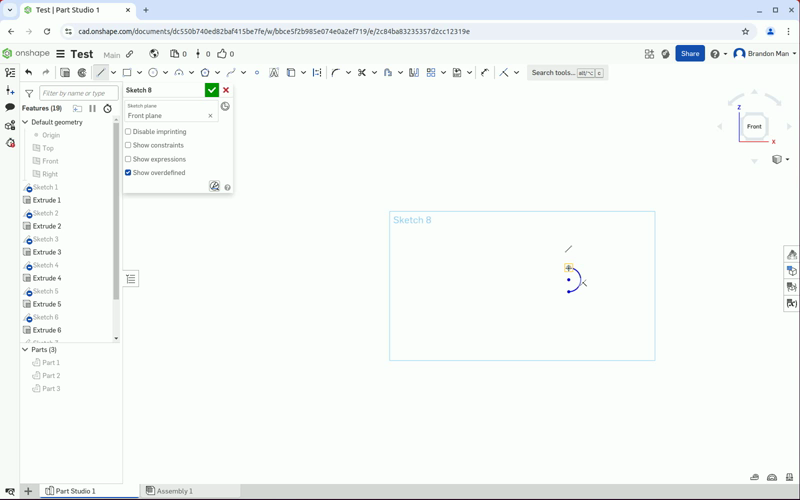
scroll(-6)
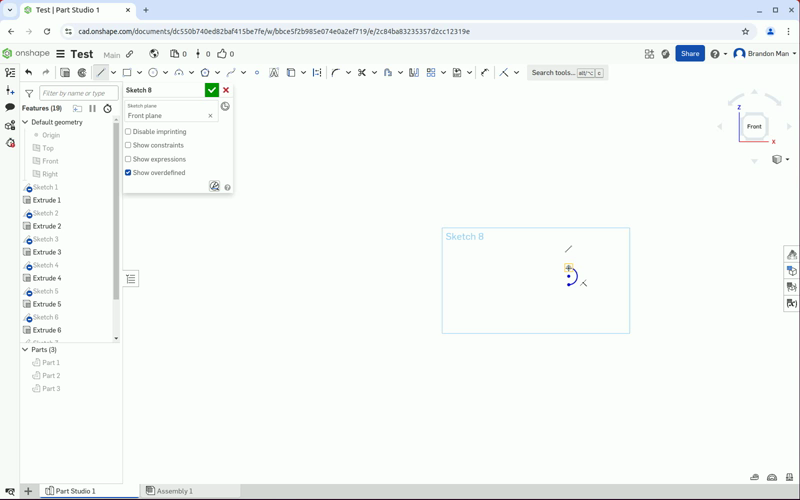
scroll(-6)
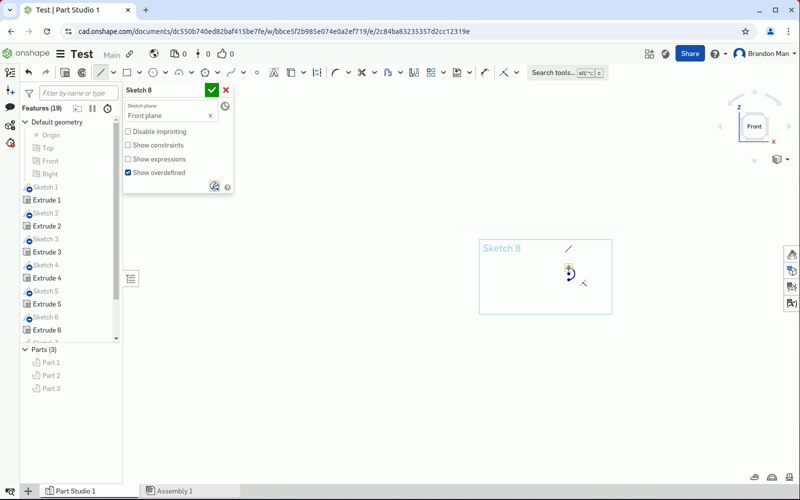
scroll(-6)
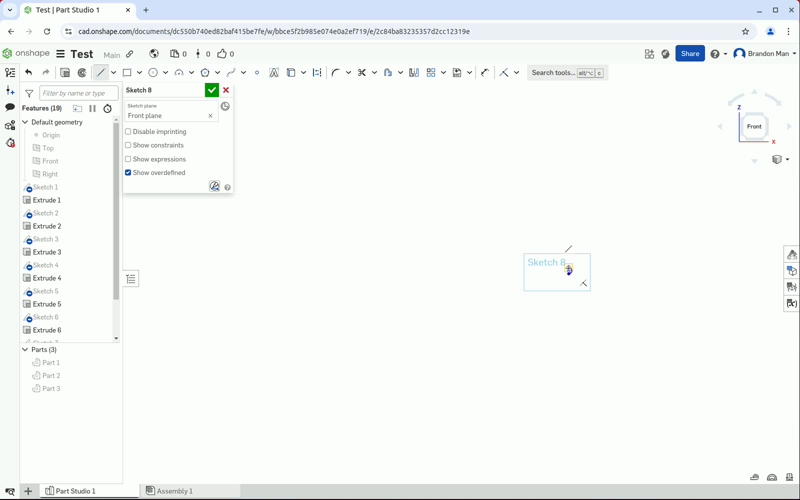
mouse_move(589, 267)
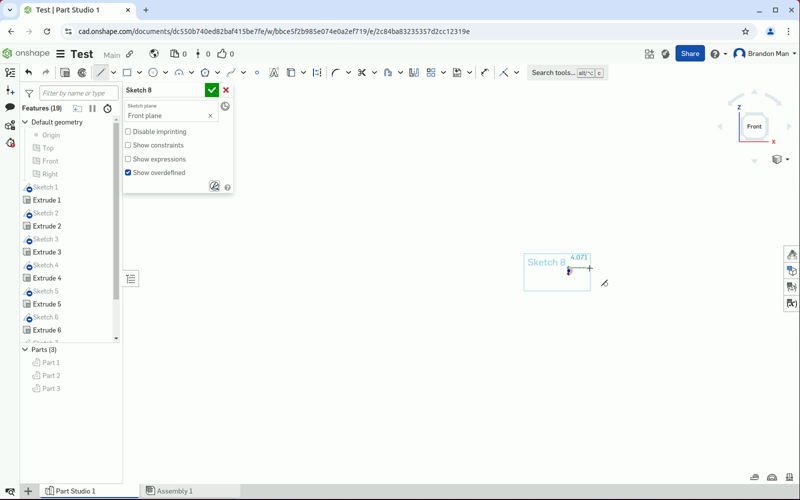
key_down(shift)
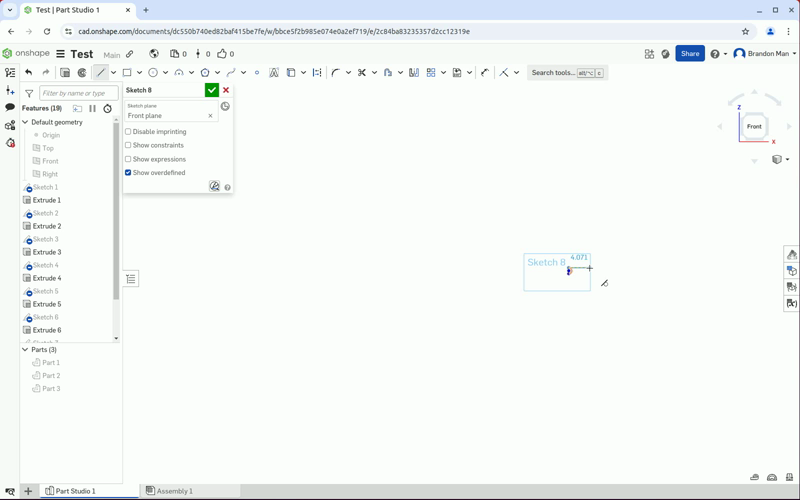
mouse_move(568, 273)
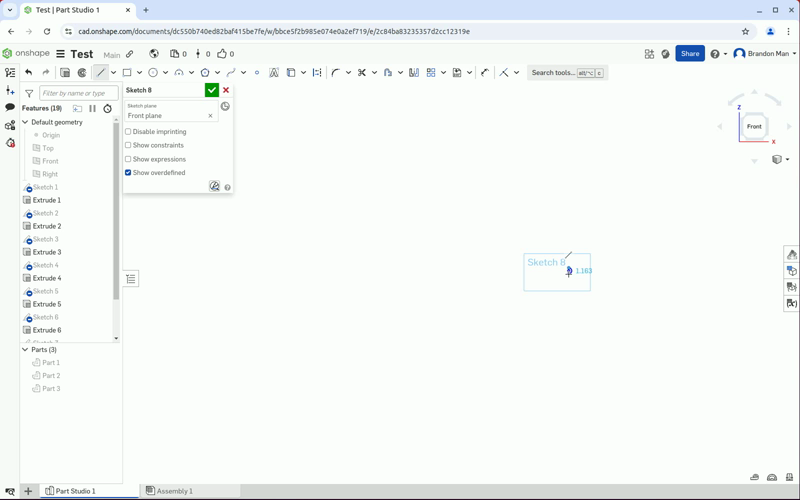
scroll(6)
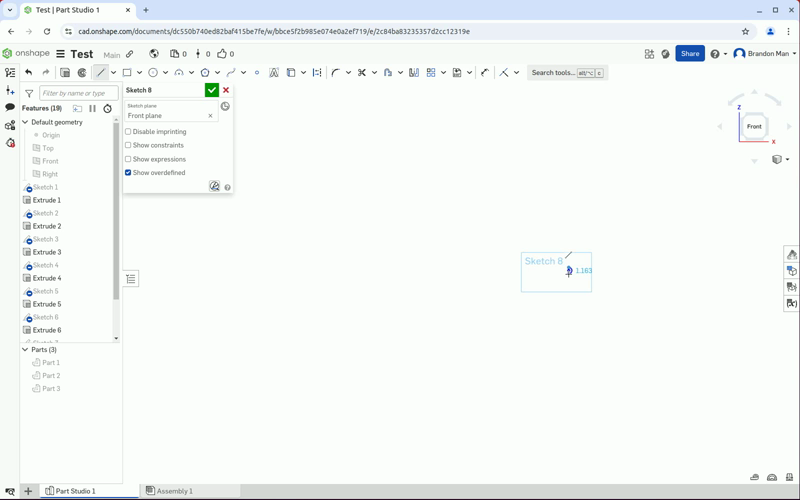
scroll(6)
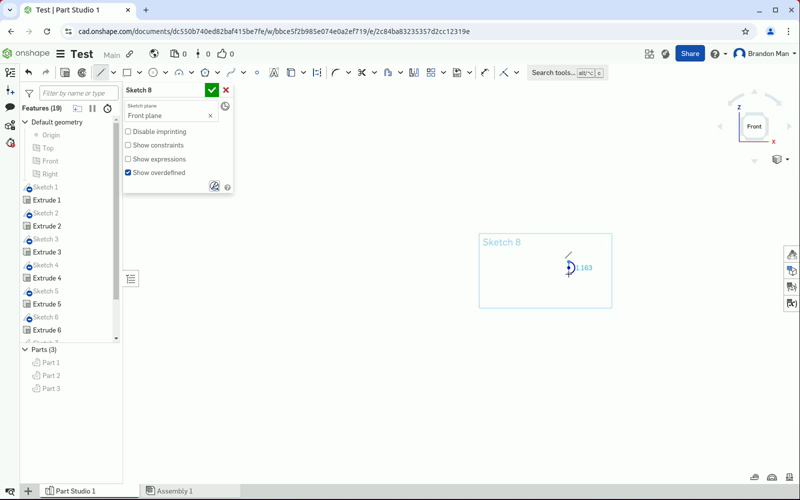
scroll(6)
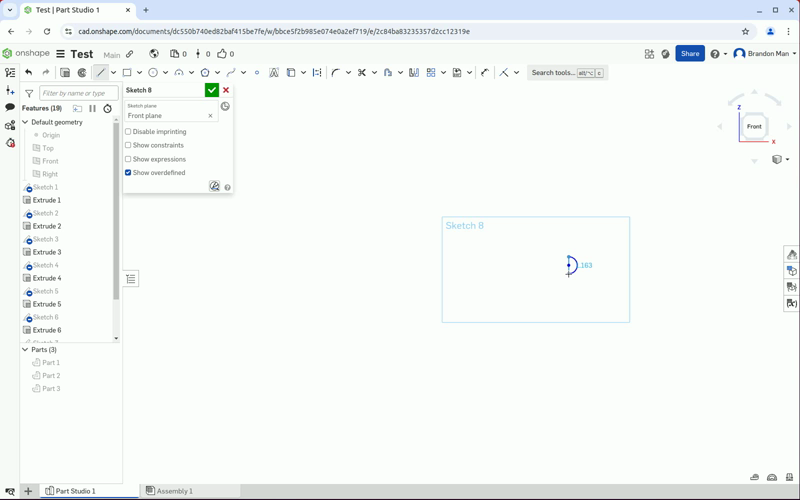
scroll(6)
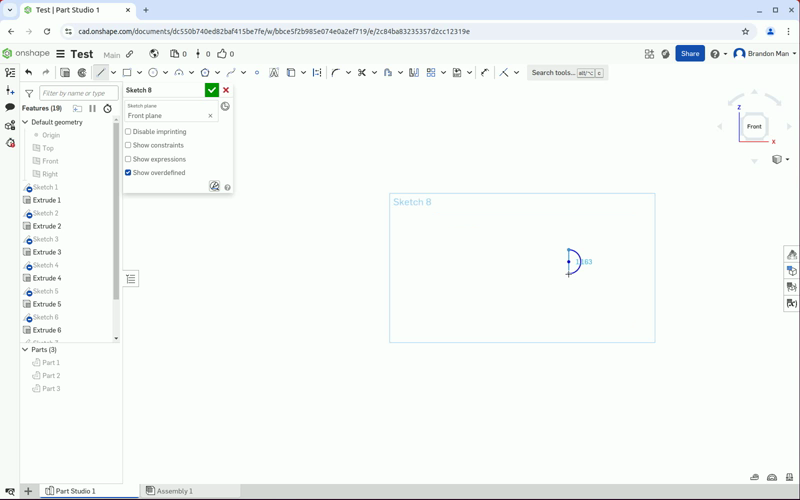
scroll(6)
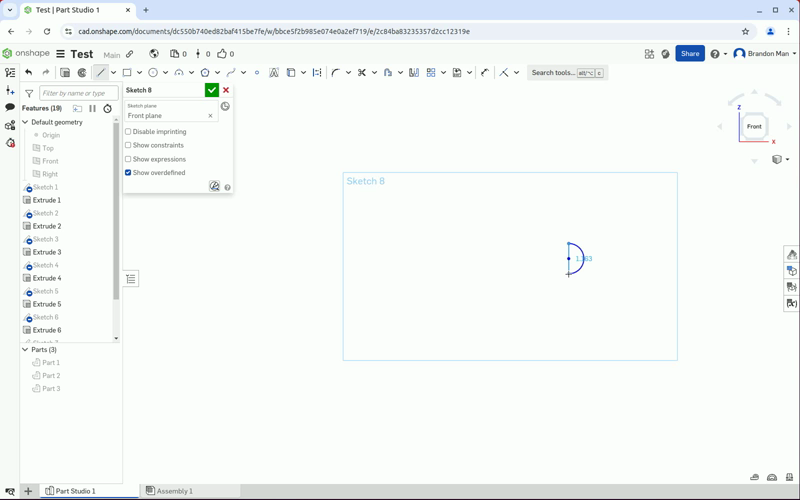
scroll(6)
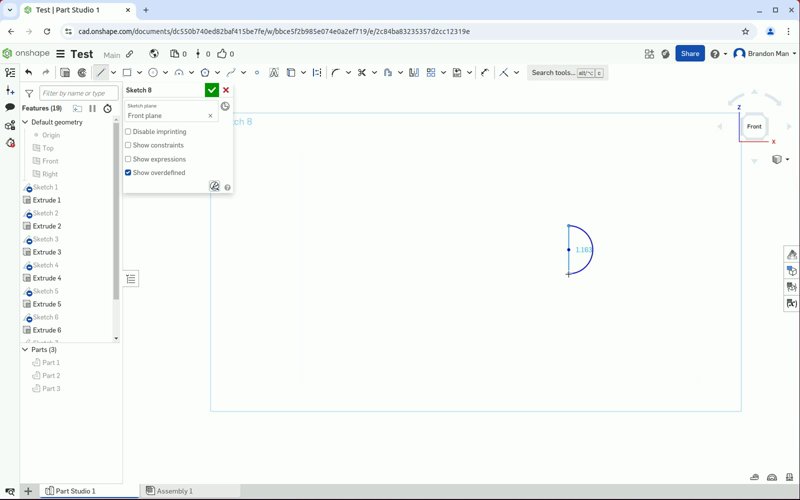
scroll(6)
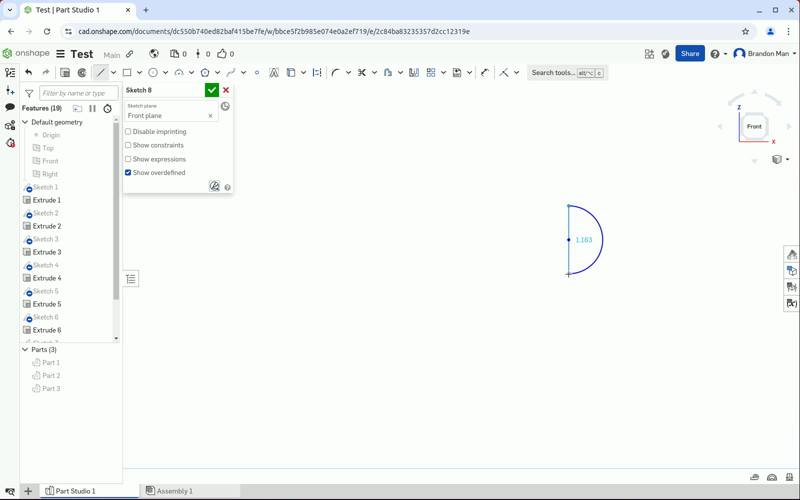
key_up(shift)
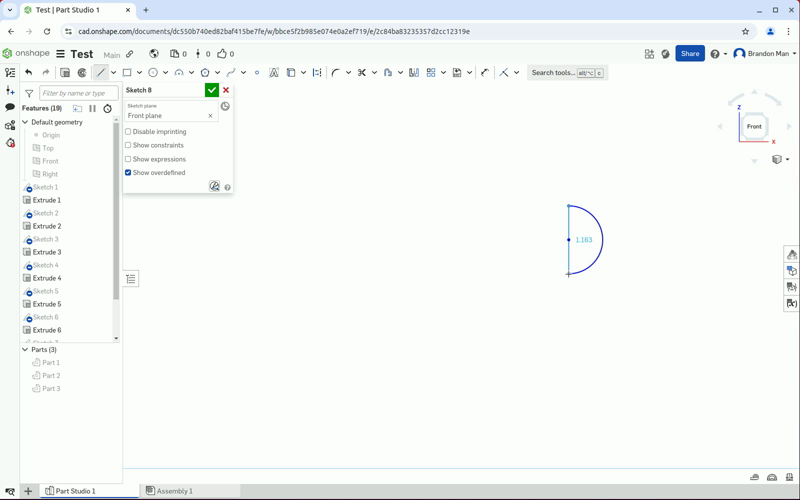
click(568, 273)
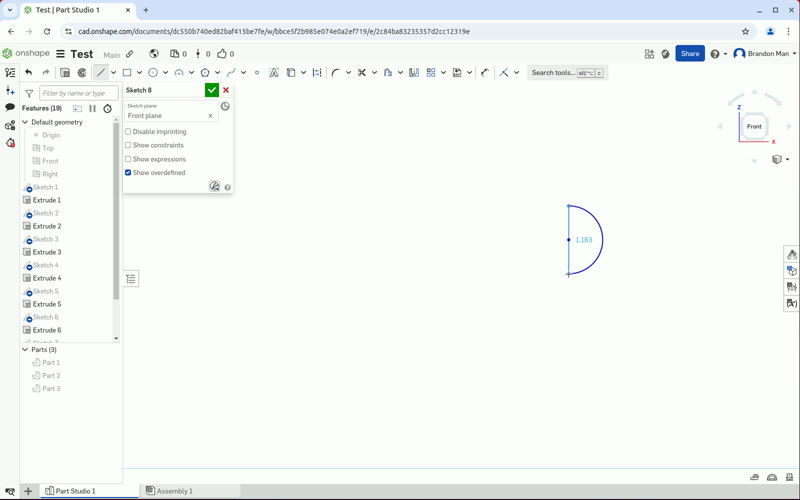
scroll(-6)
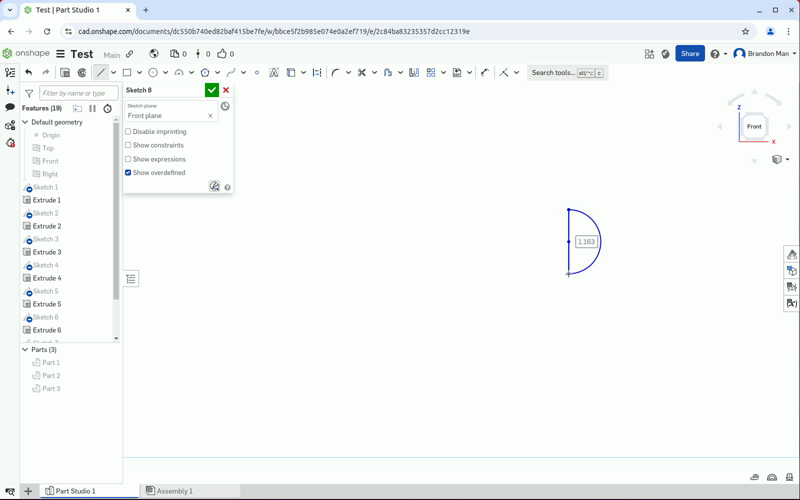
scroll(-6)
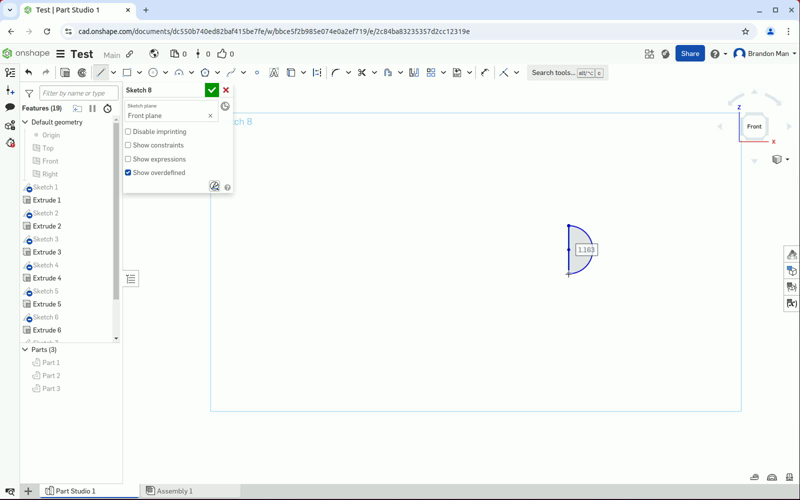
scroll(-6)
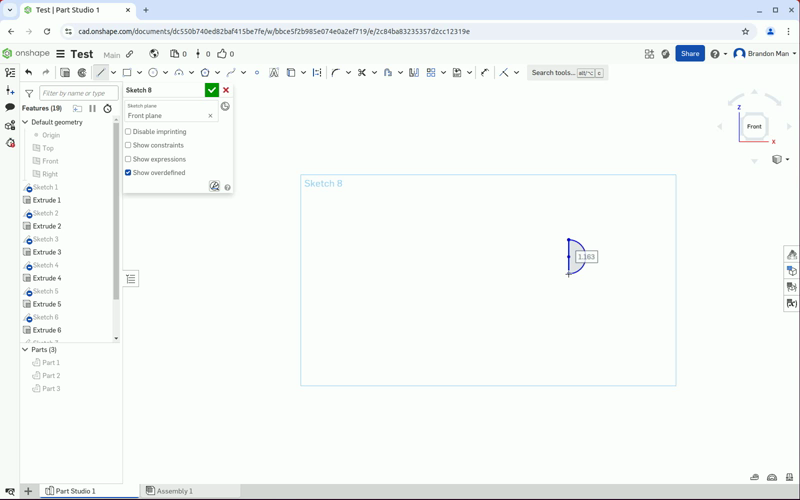
scroll(-6)
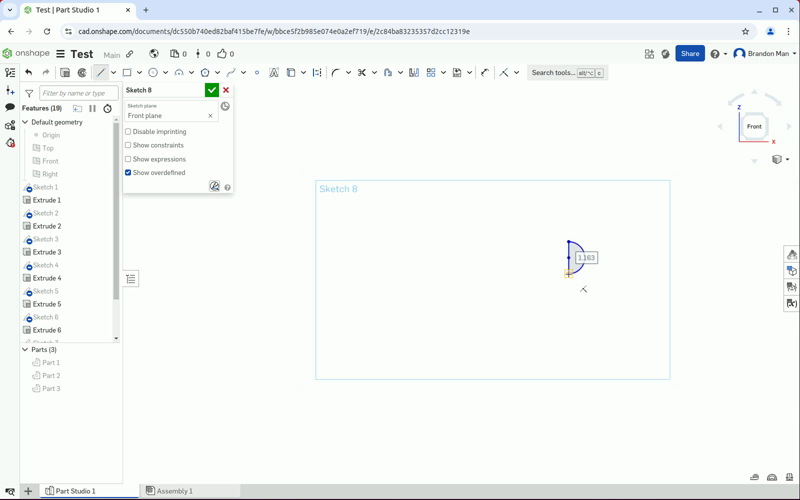
scroll(-6)
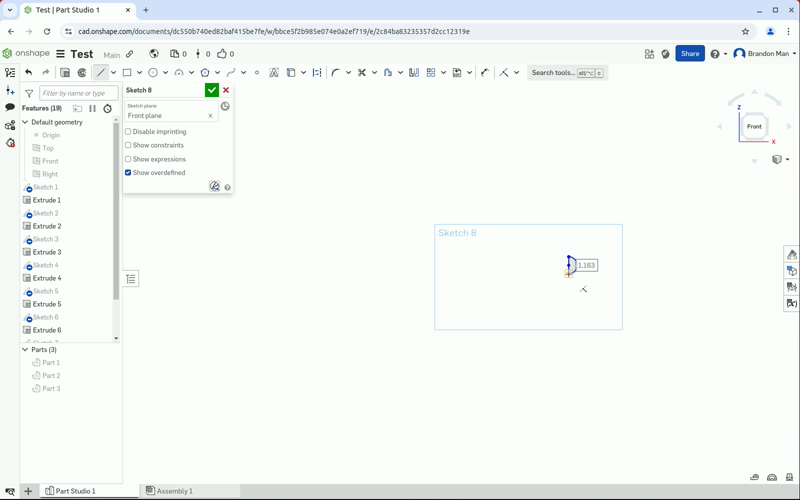
scroll(-6)
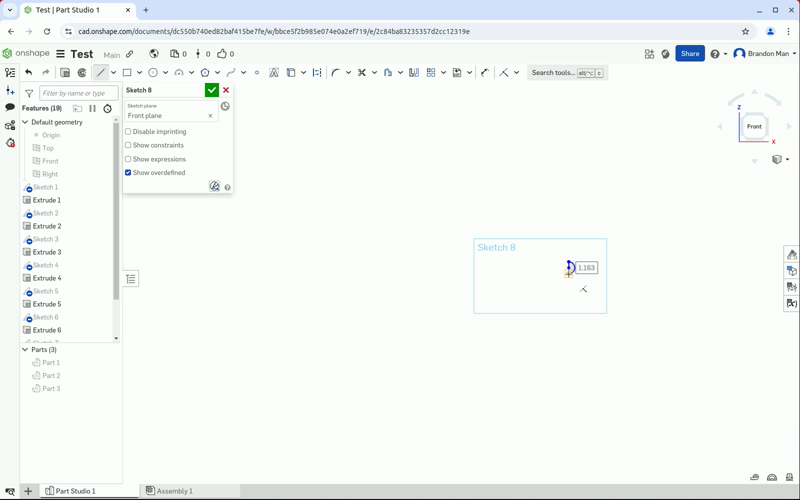
scroll(-6)
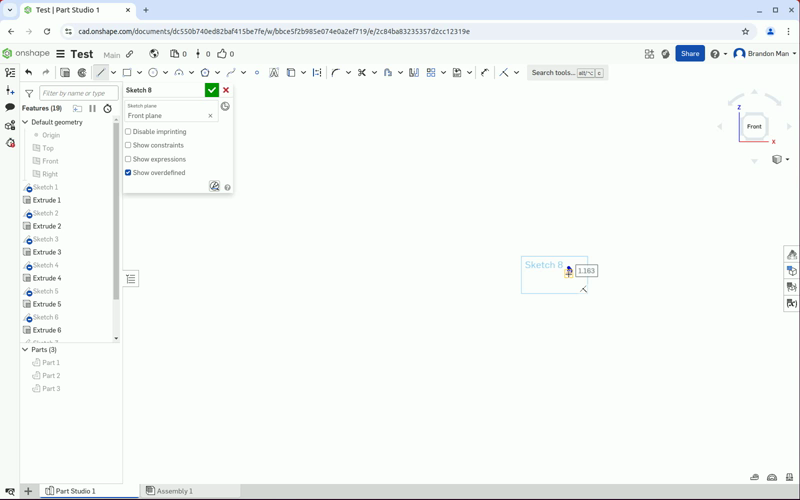
key(esc)
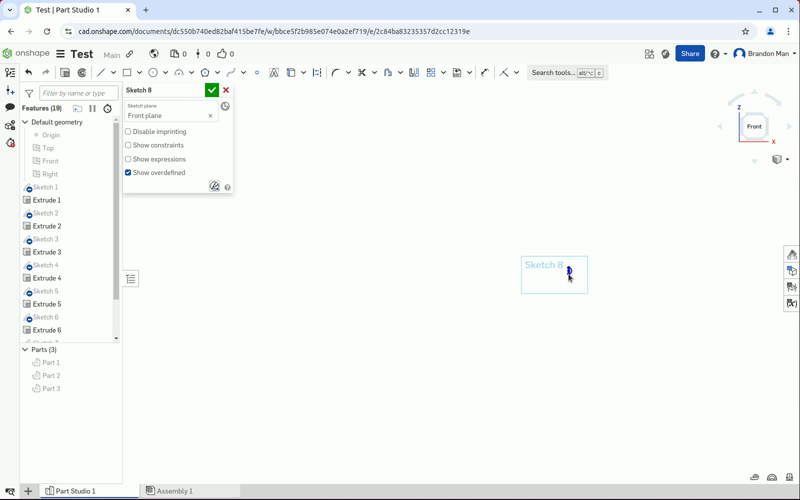
mouse_move(571, 271)
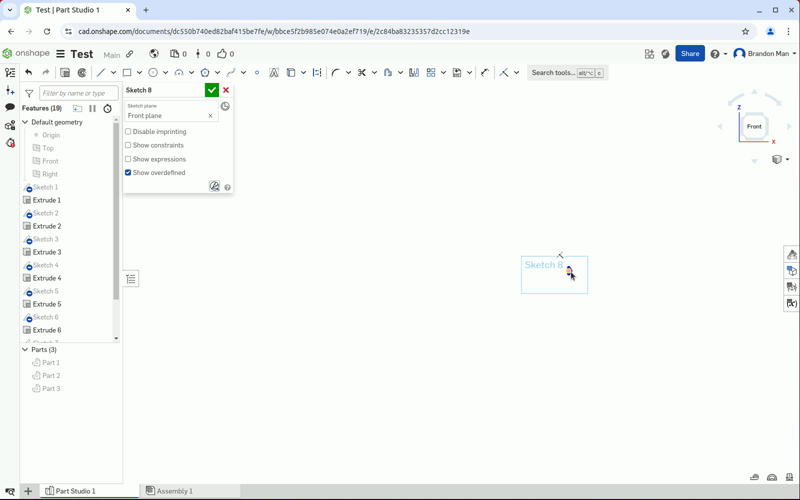
scroll(6)
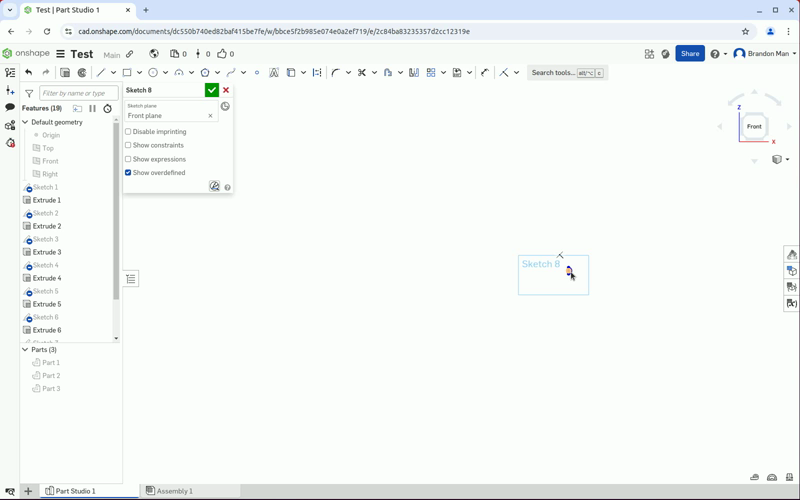
scroll(6)
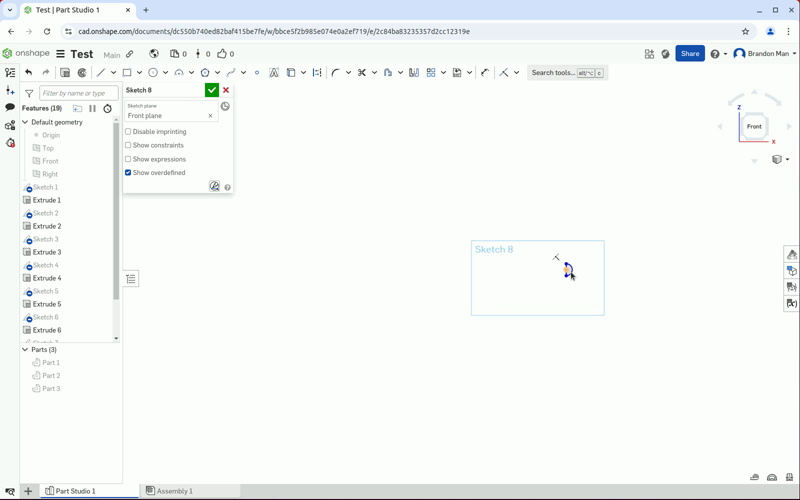
scroll(6)
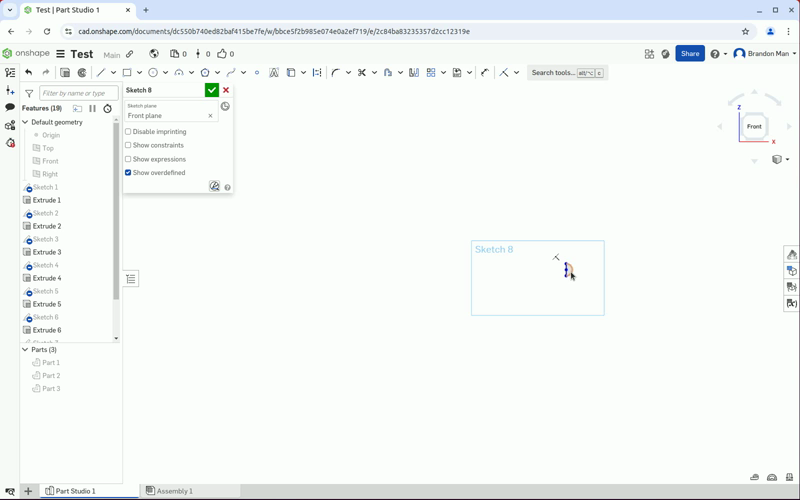
scroll(6)
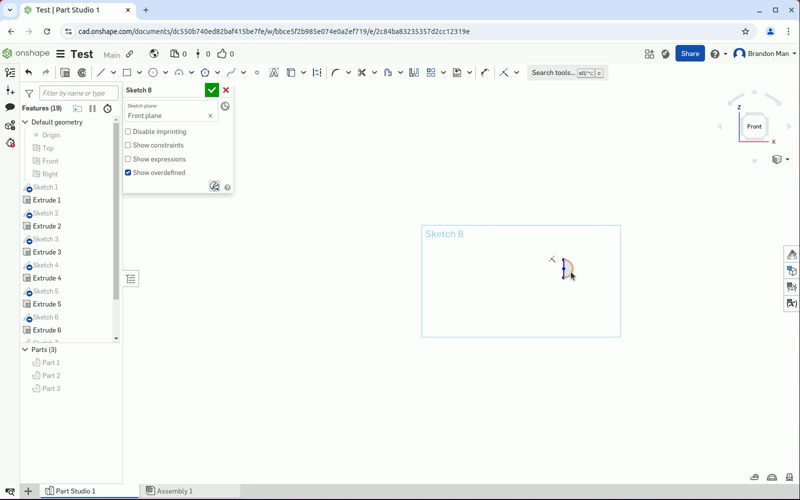
scroll(6)
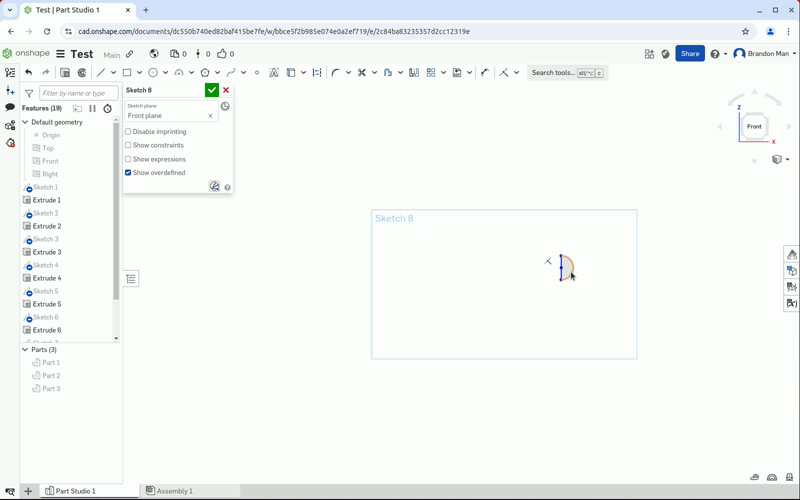
scroll(6)
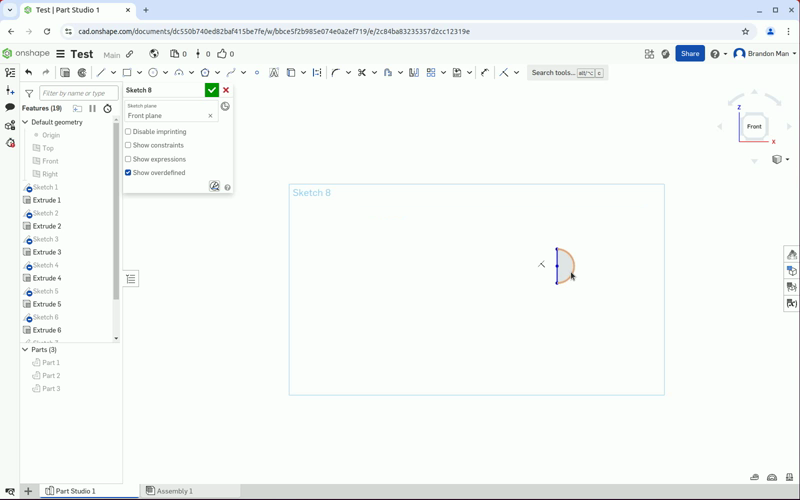
scroll(6)
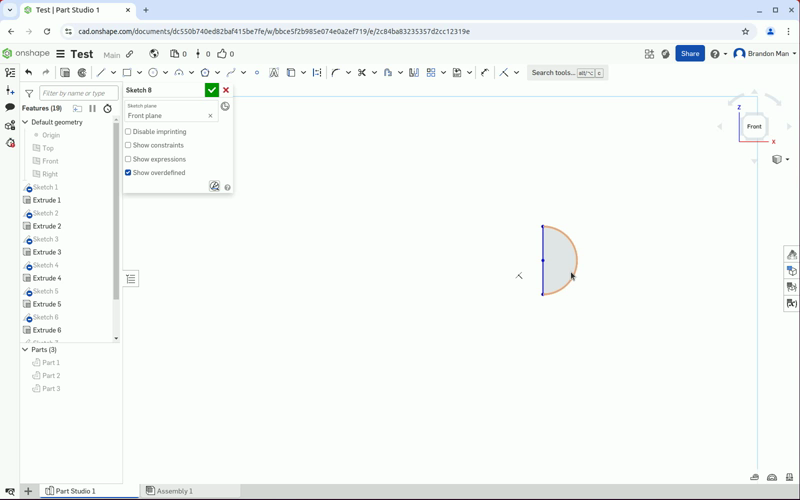
click(571, 271)
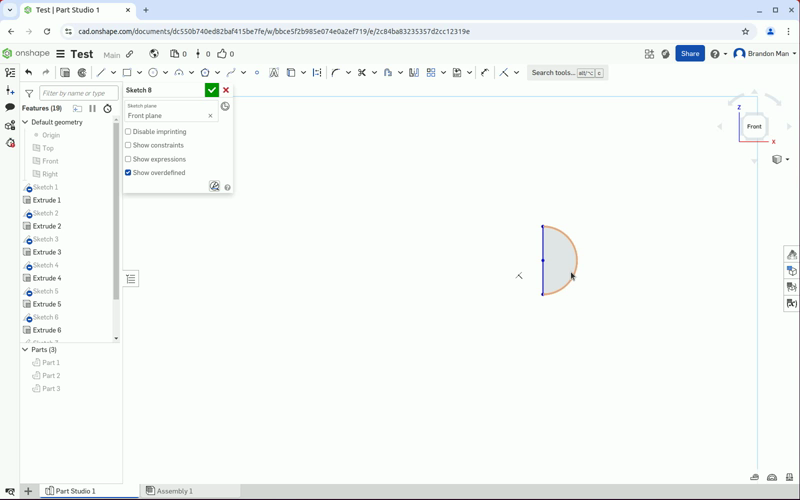
scroll(-6)
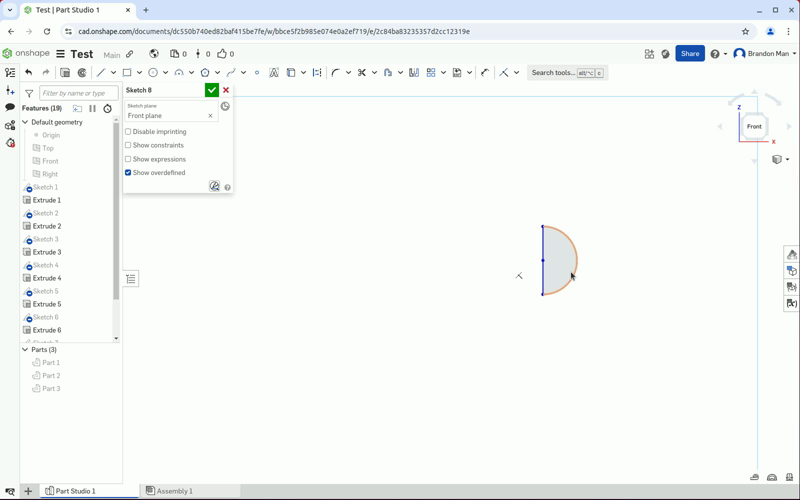
scroll(-6)
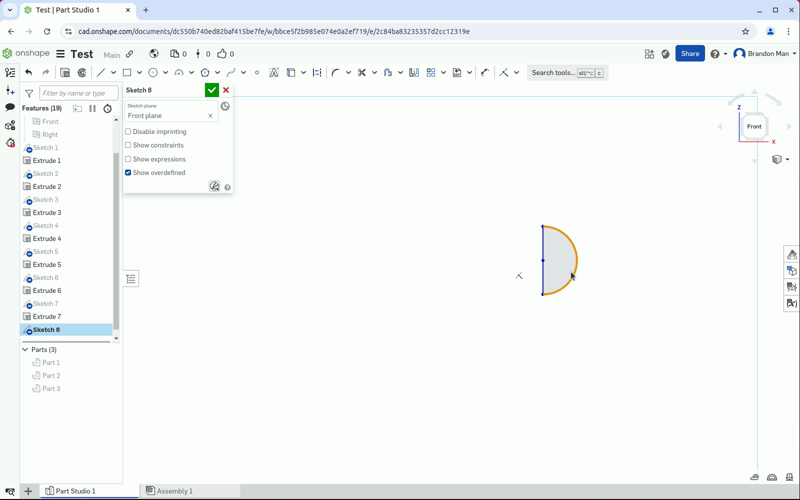
scroll(-6)
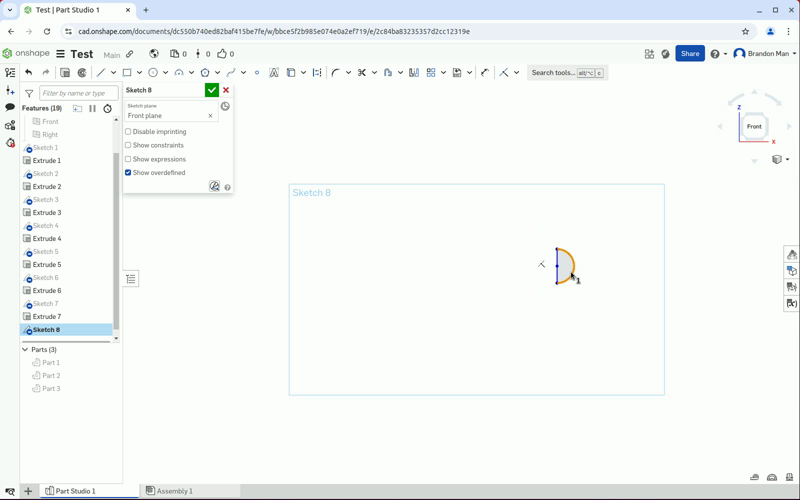
scroll(-6)
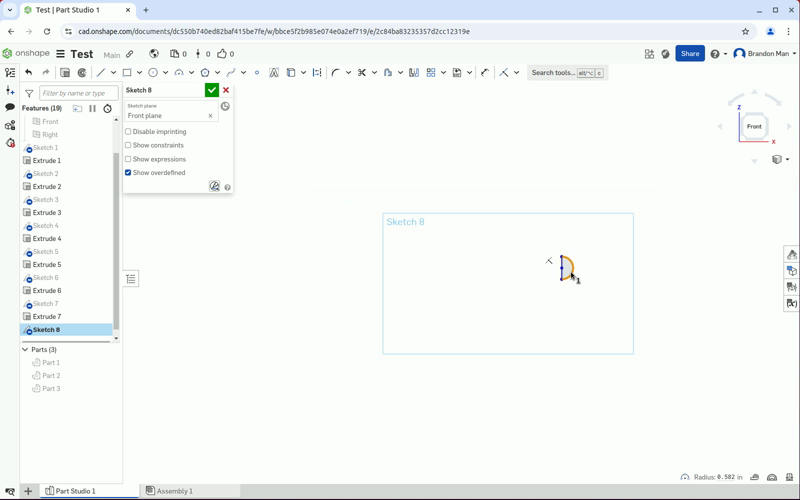
scroll(-6)
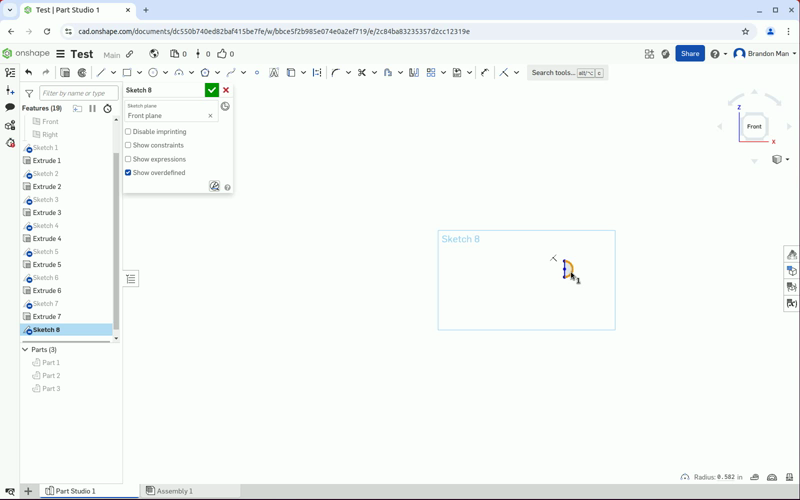
scroll(-6)
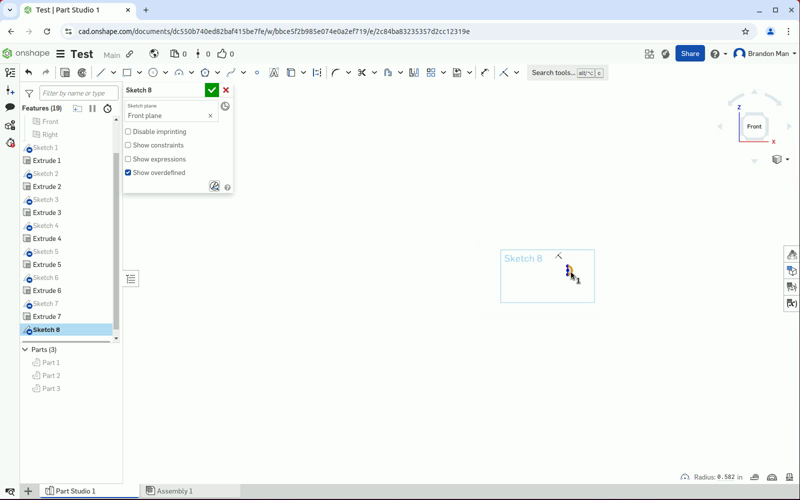
scroll(-6)
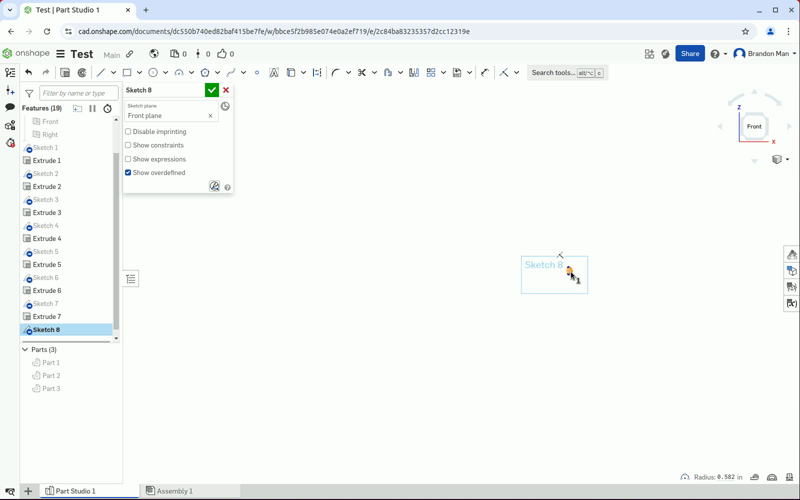
mouse_move(73, 352)
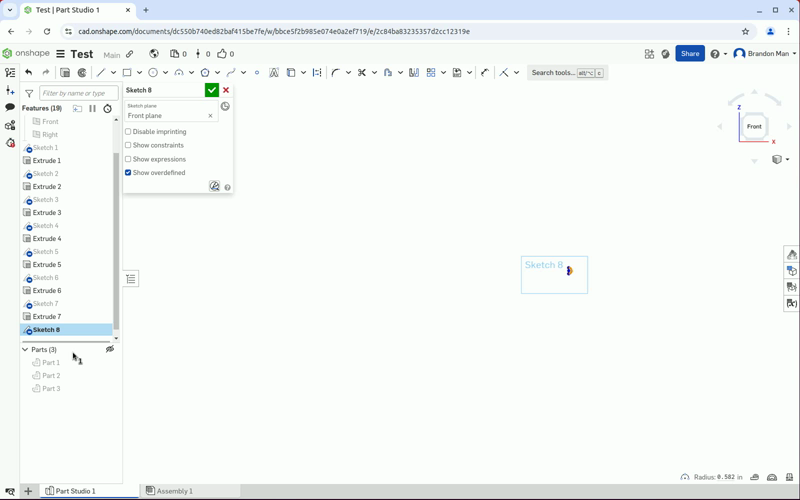
key(shift+y)
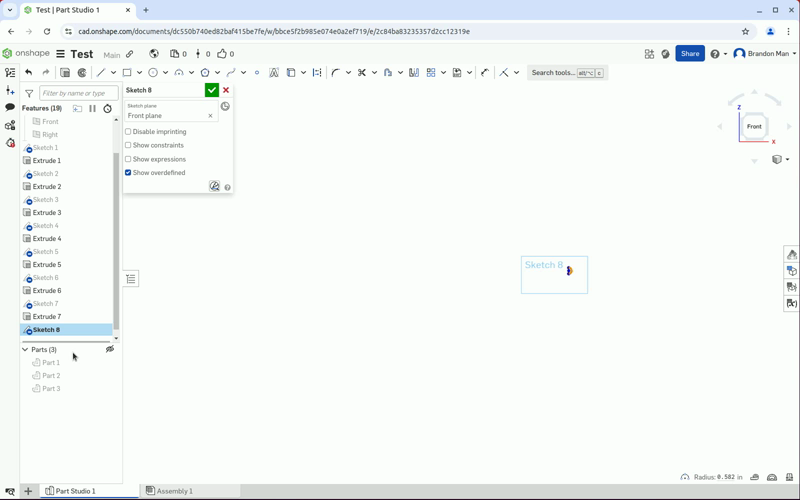
key(shift+e)
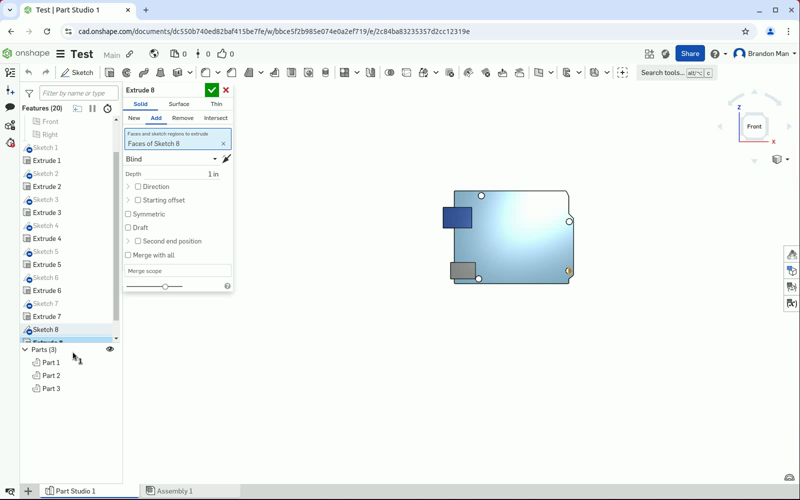
mouse_move(143, 106)
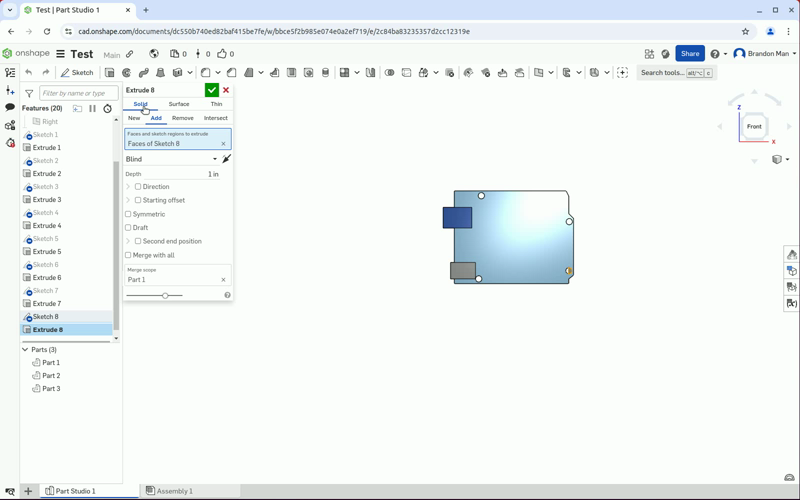
click(143, 106)
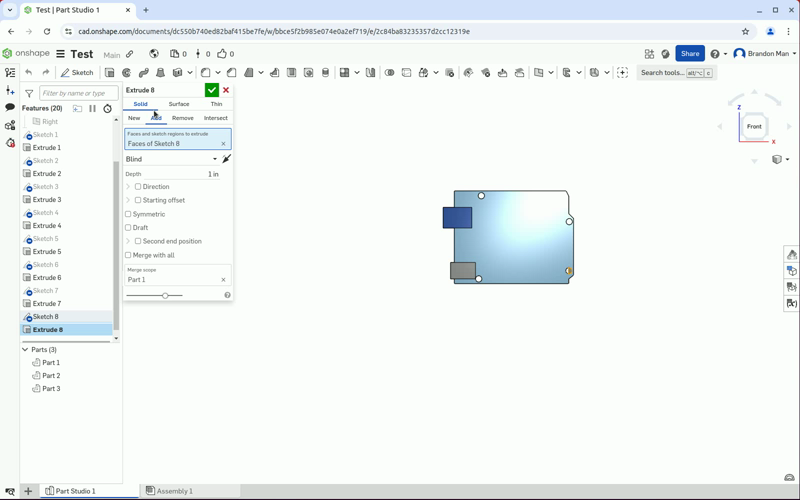
mouse_move(186, 120)
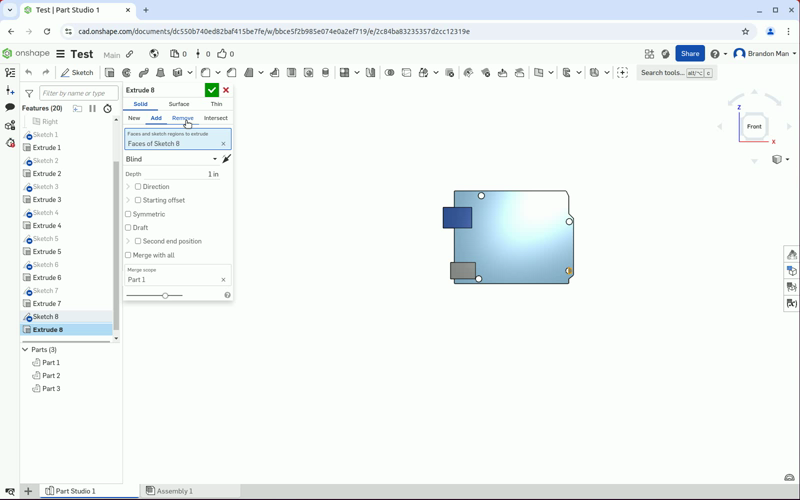
click(186, 120)
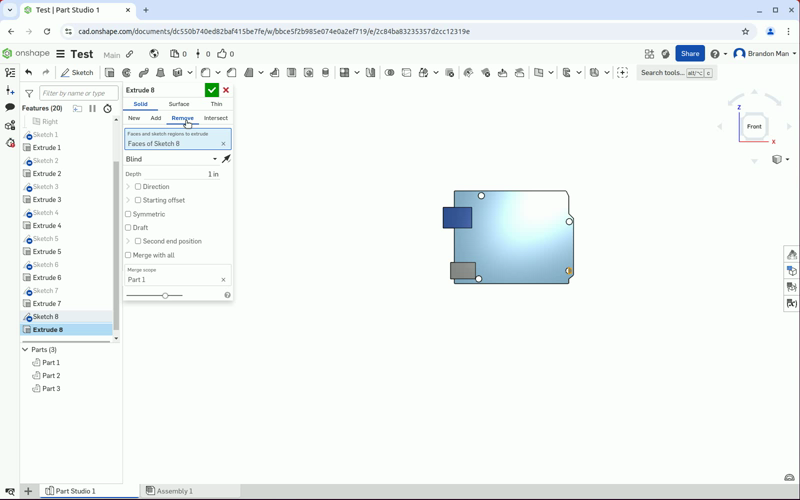
key(tab, 4)
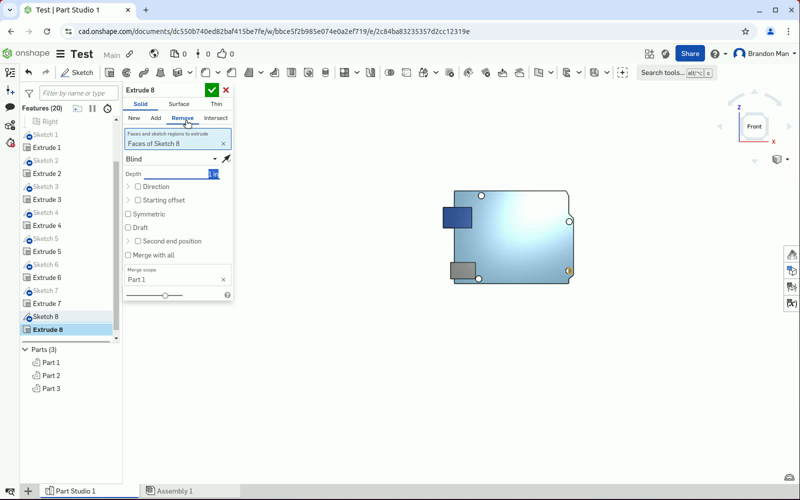
text(-8.666)
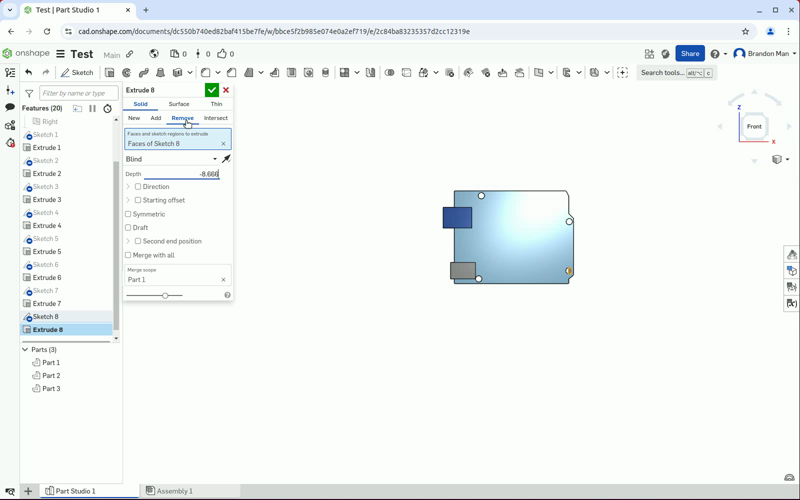
key(tab, 3)
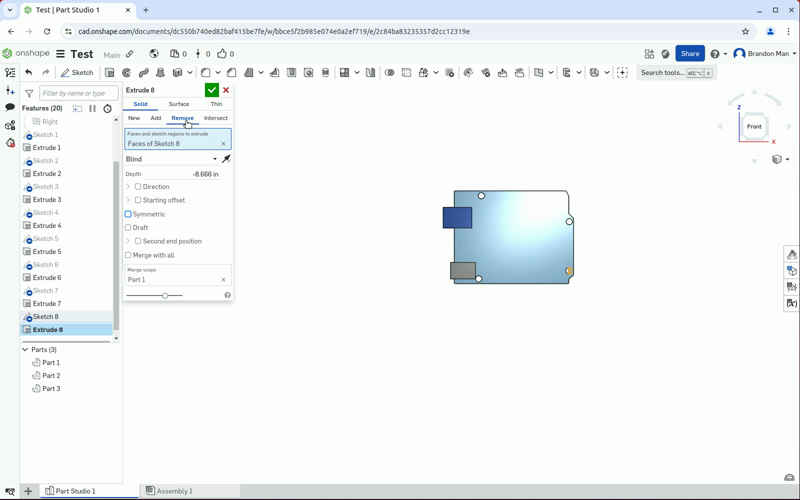
key(space)
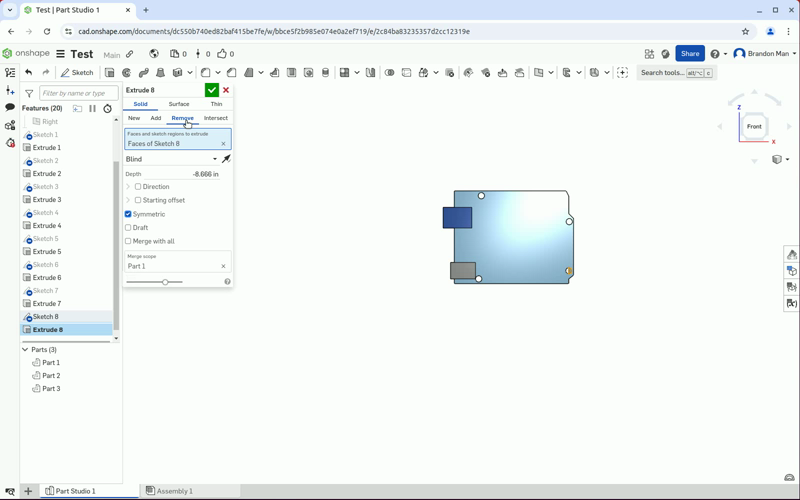
key(tab, 2)
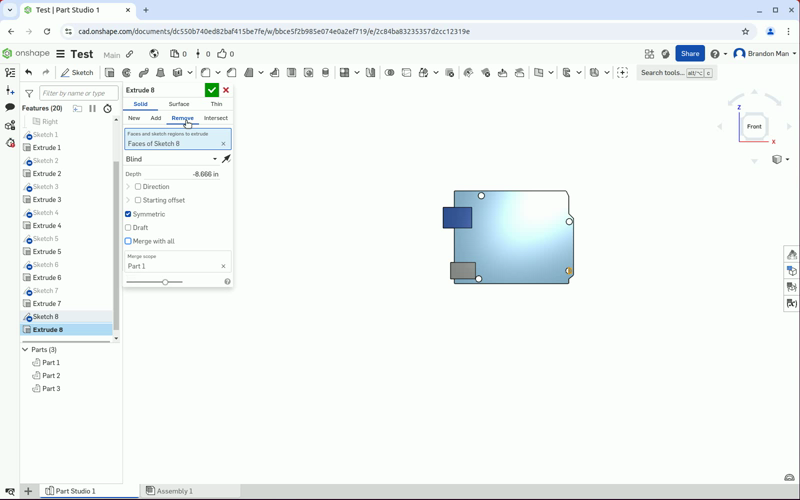
key(space)
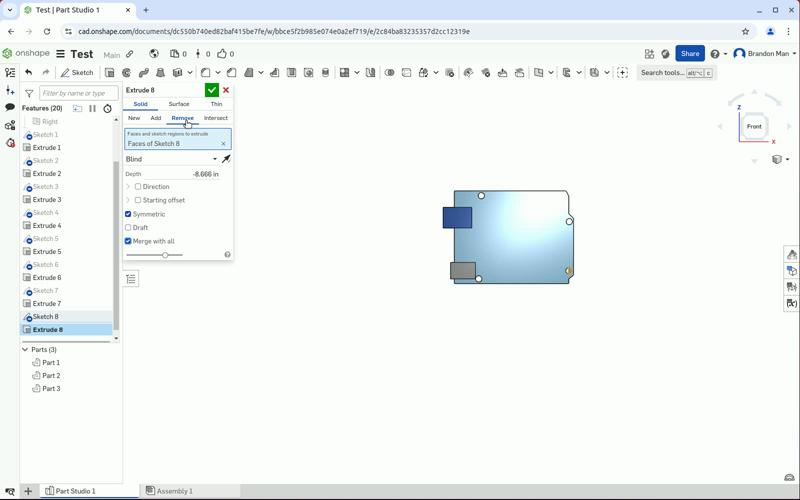
key(enter)
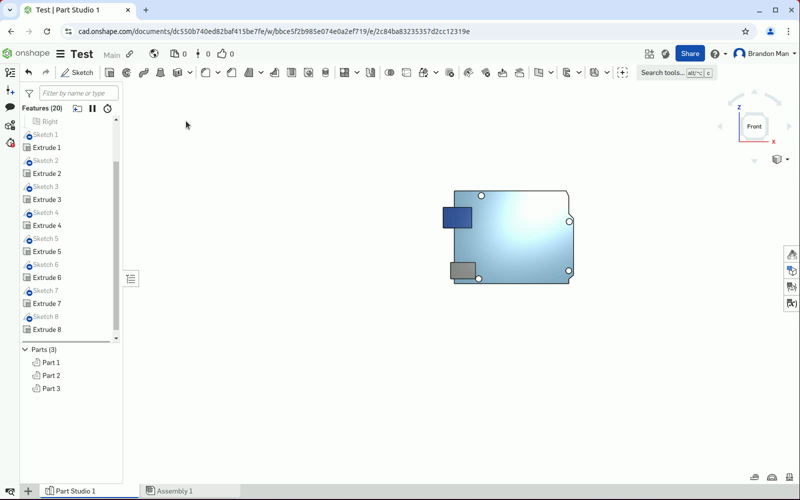
key(shift+h)
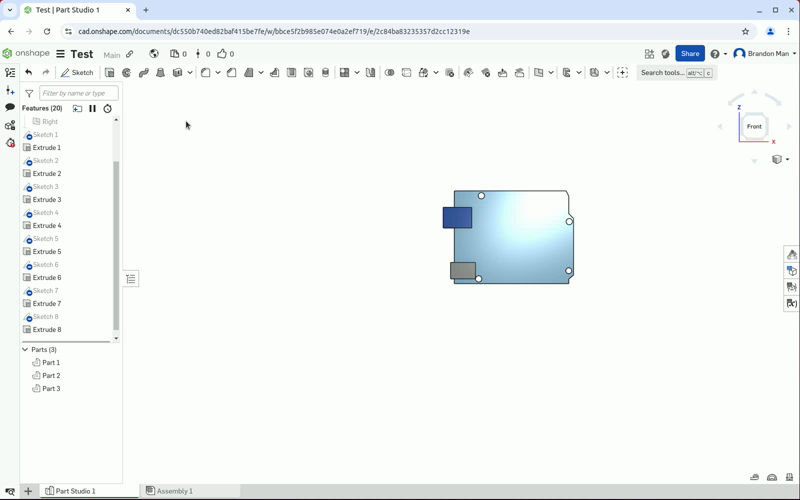
key(shift+h)
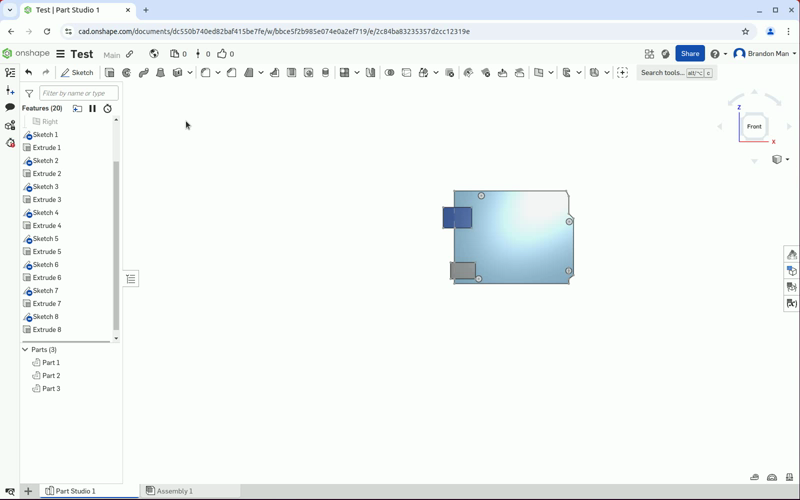
key(shift+7)
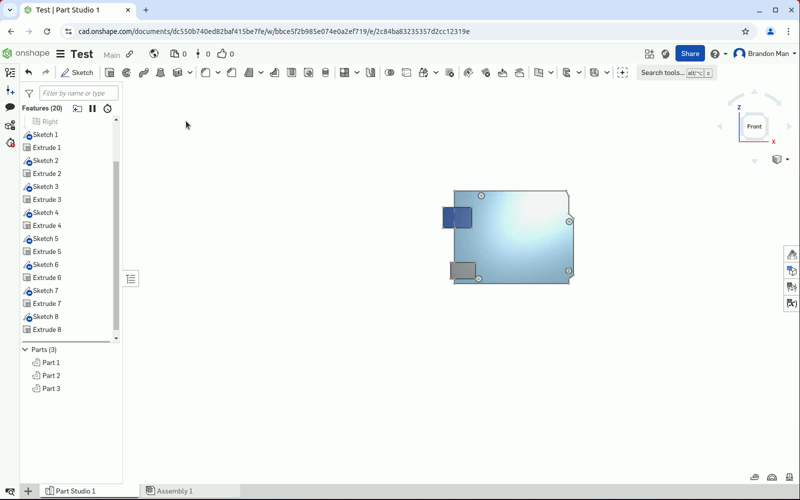
key(left, 2)
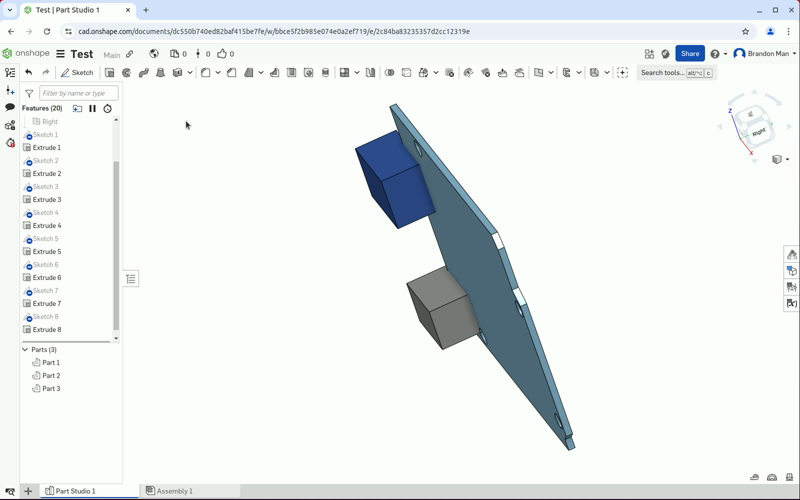
key(down, 2)
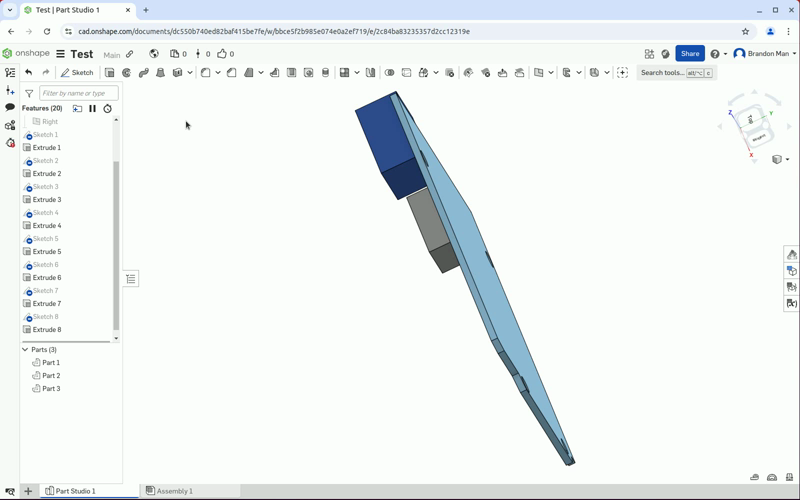
key(up, 2)
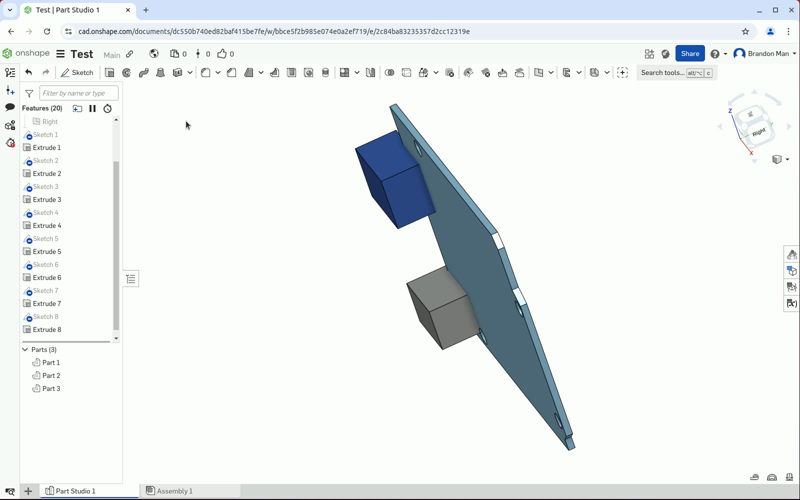
key(right, 2)
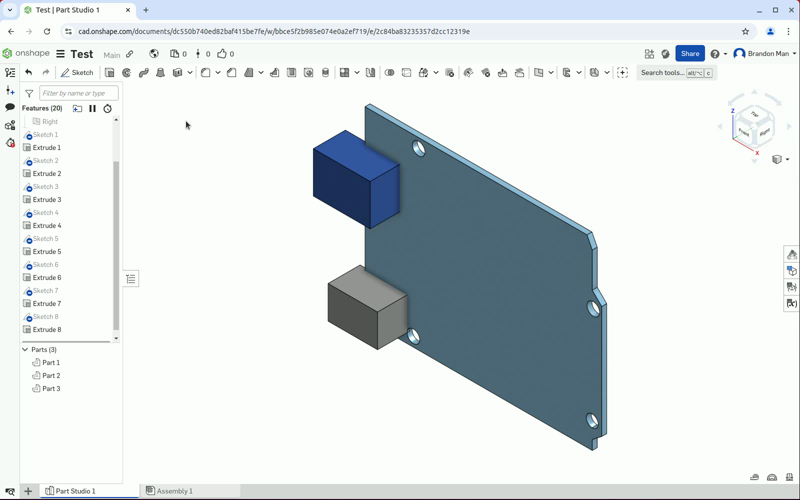
mouse_move(69, 137)
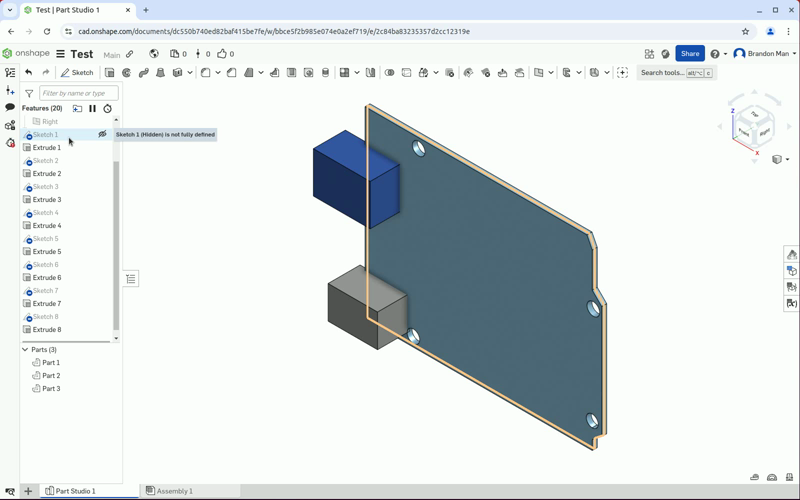
click(69, 137)